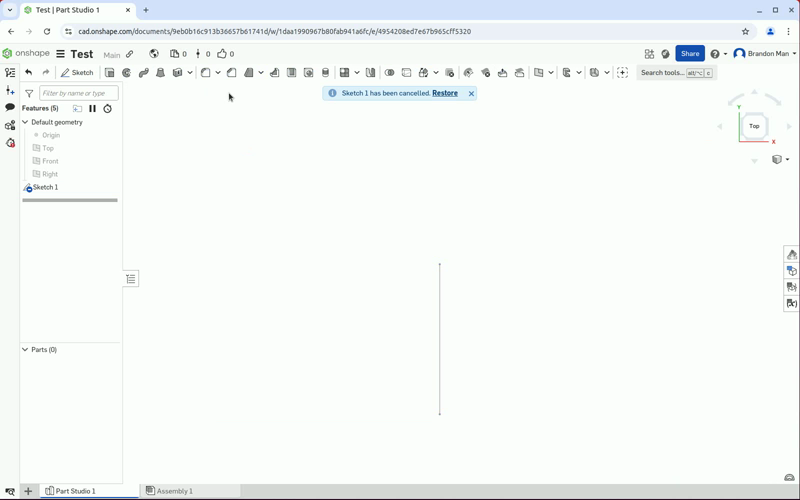
key(shift+h)
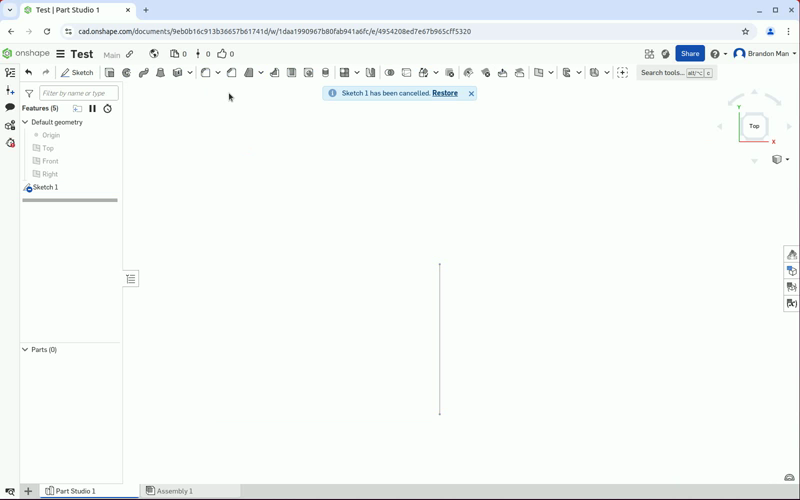
key(shift+s)
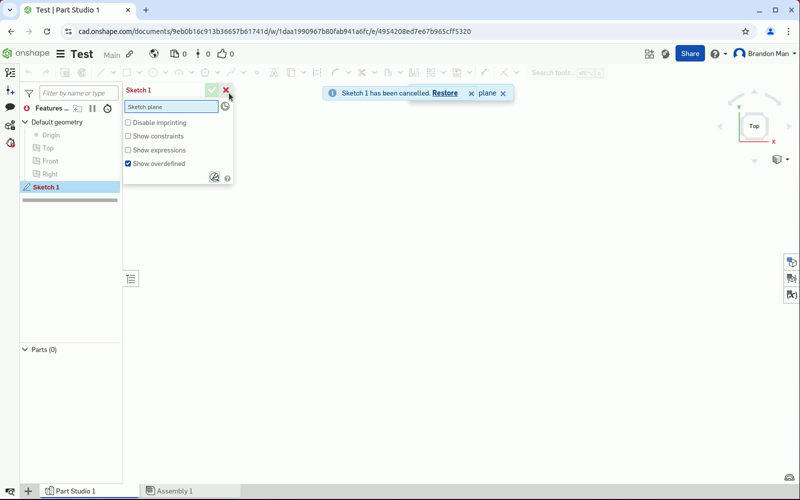
mouse_move(73, 150)
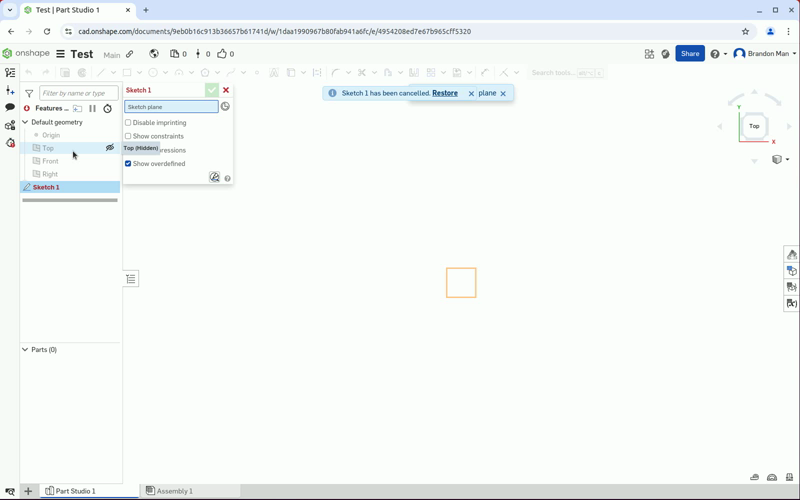
click(73, 150)
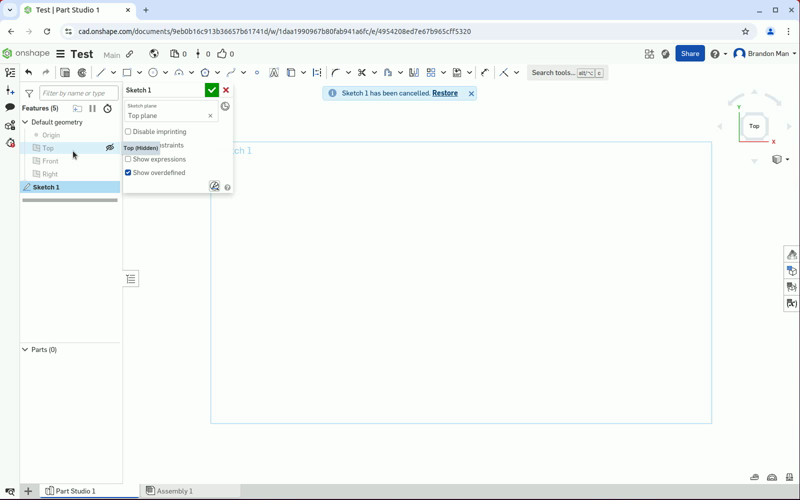
mouse_move(73, 352)
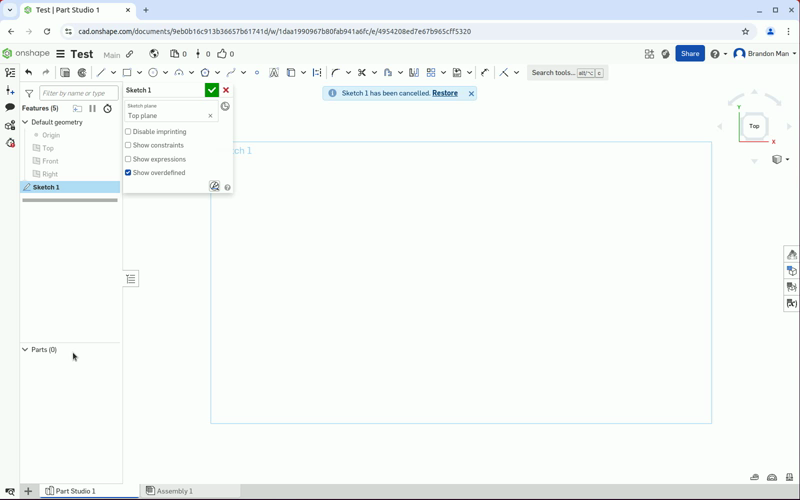
key(y)
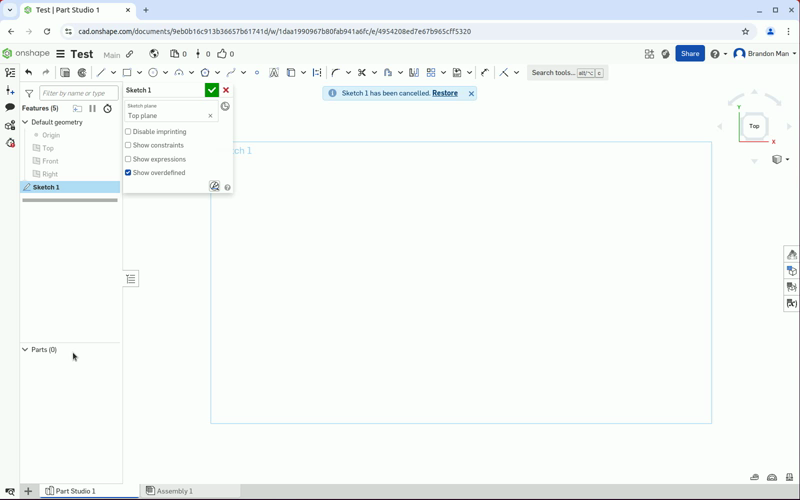
key(l)
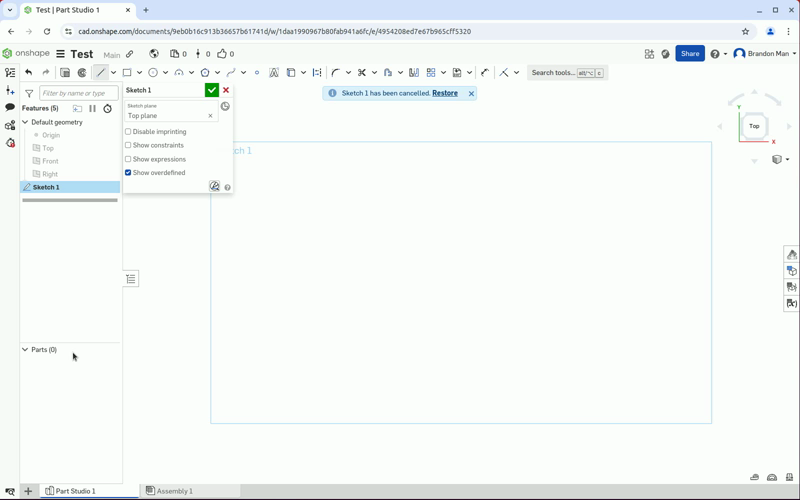
key_down(shift)
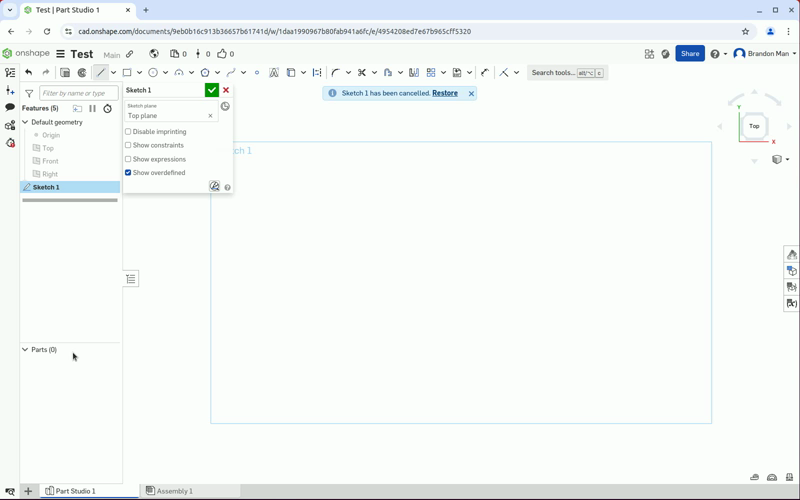
mouse_move(460, 282)
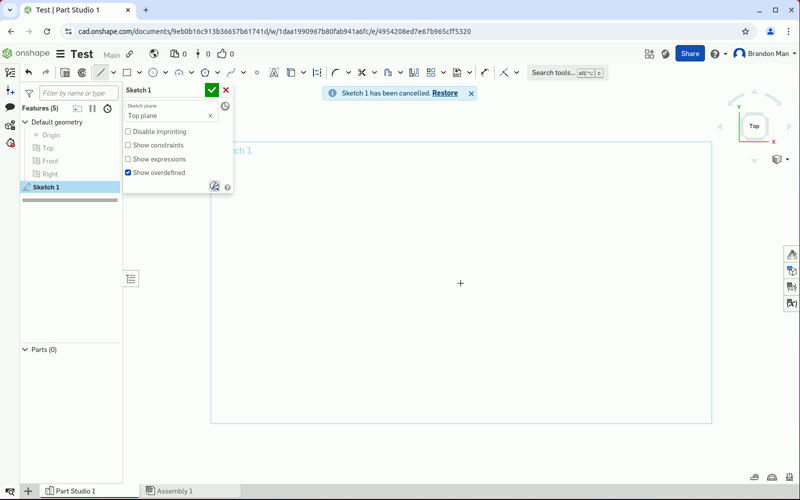
click(460, 282)
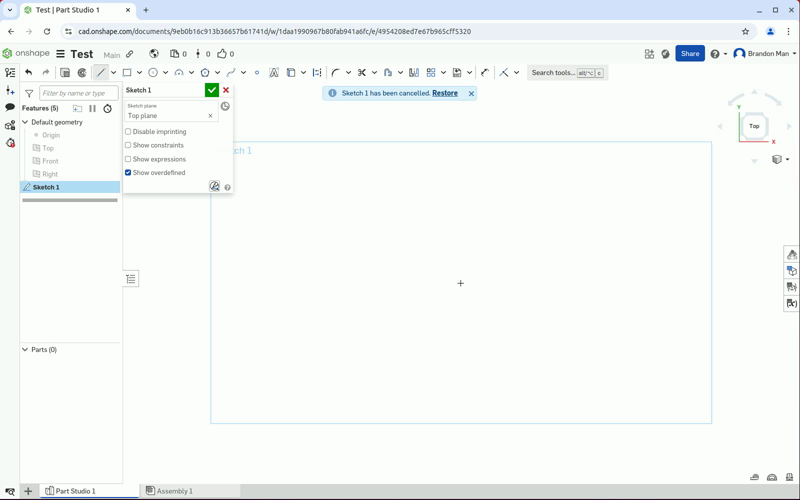
key_up(shift)
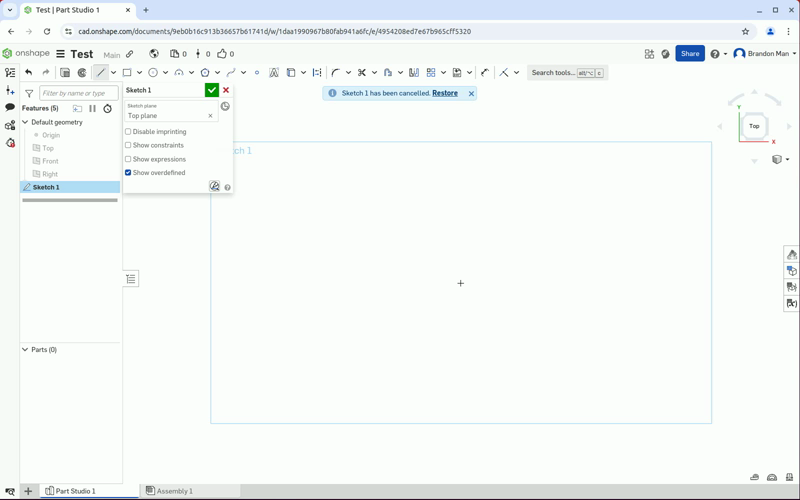
key_down(shift)
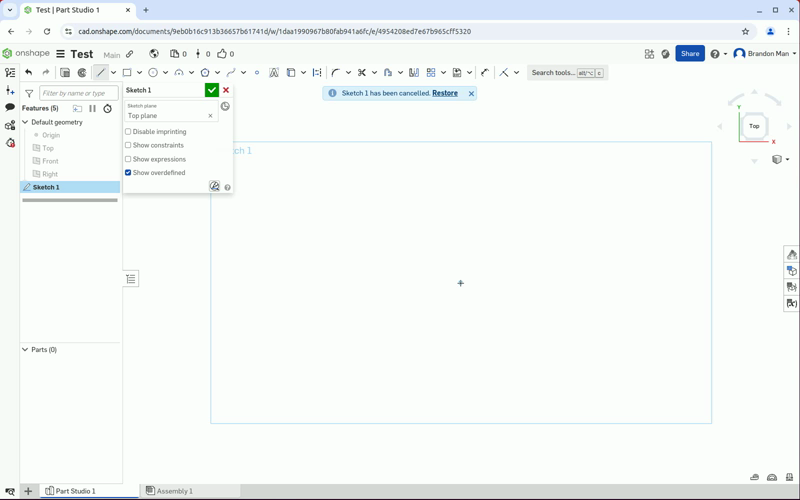
mouse_move(490, 282)
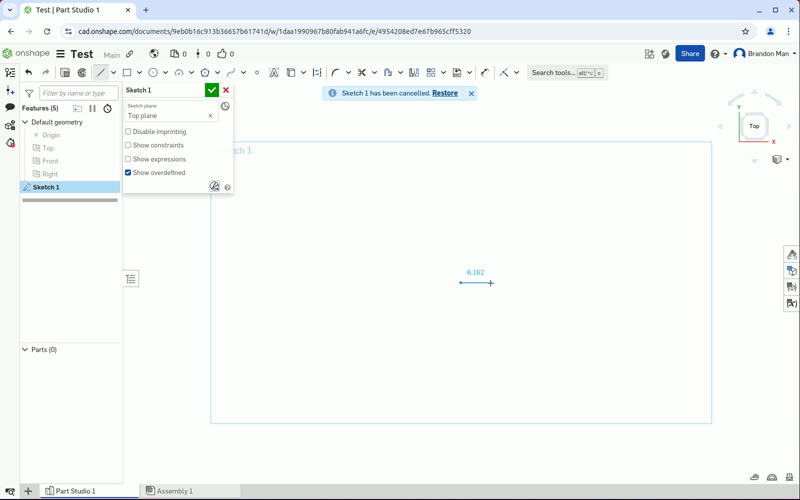
mouse_move(479, 282)
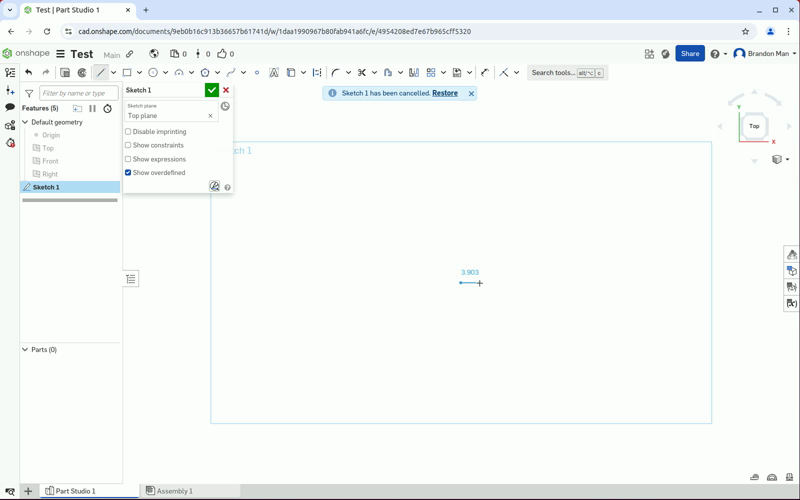
click(479, 282)
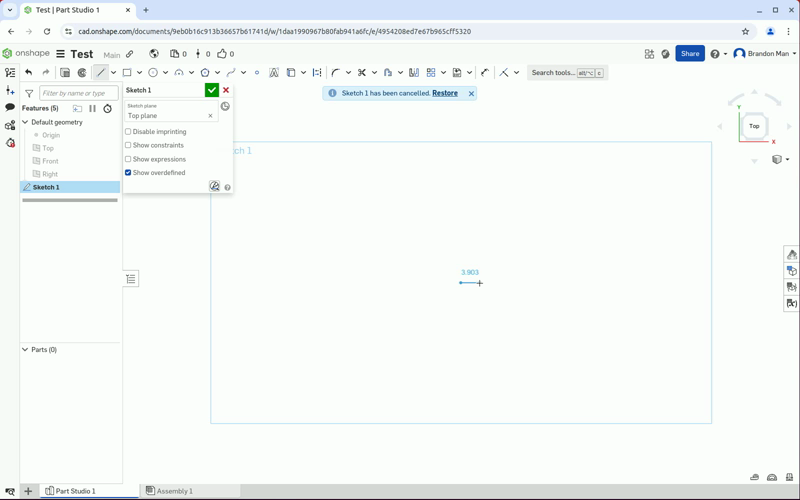
key_up(shift)
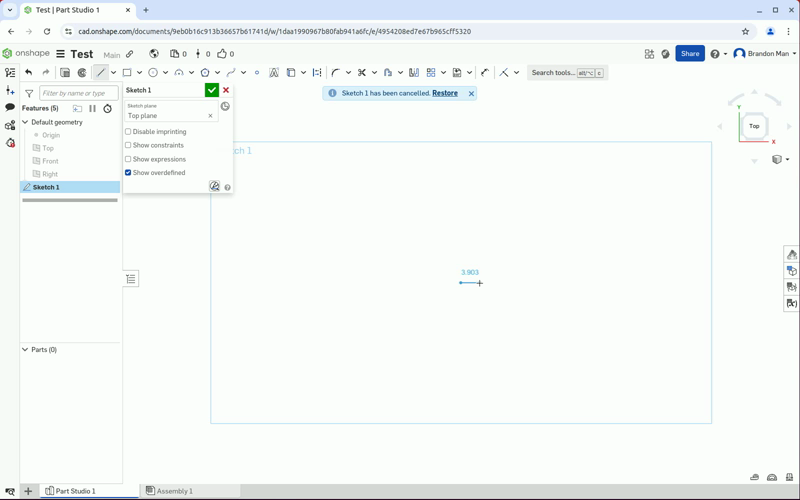
key_down(shift)
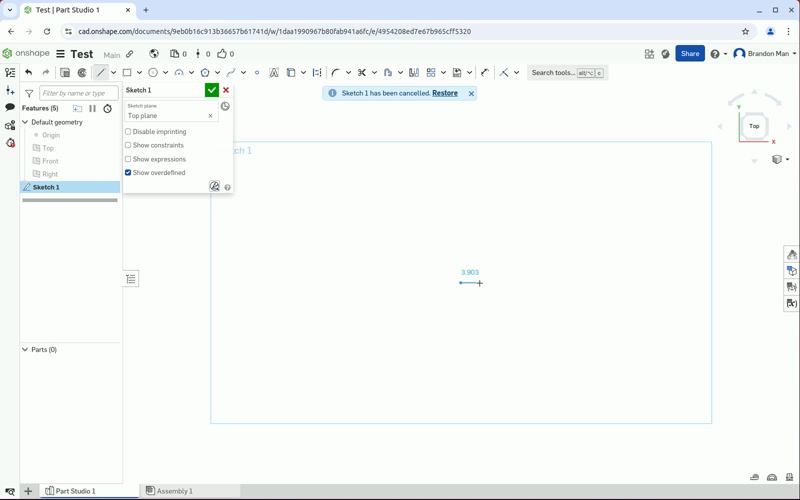
mouse_move(509, 282)
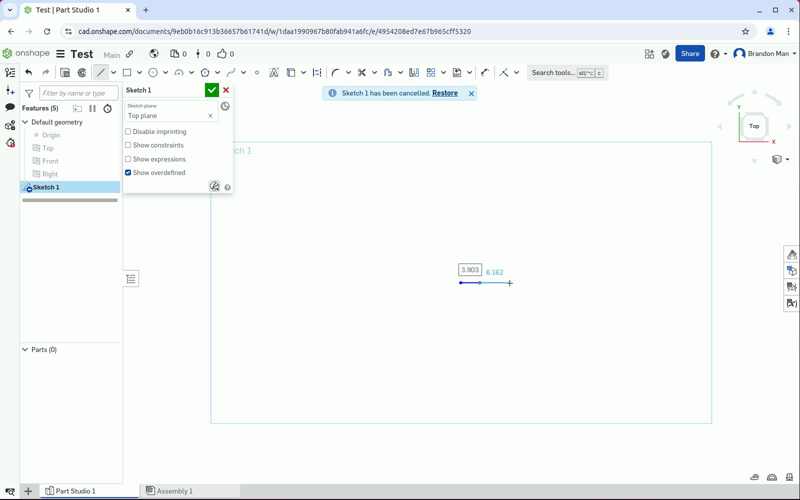
mouse_move(479, 264)
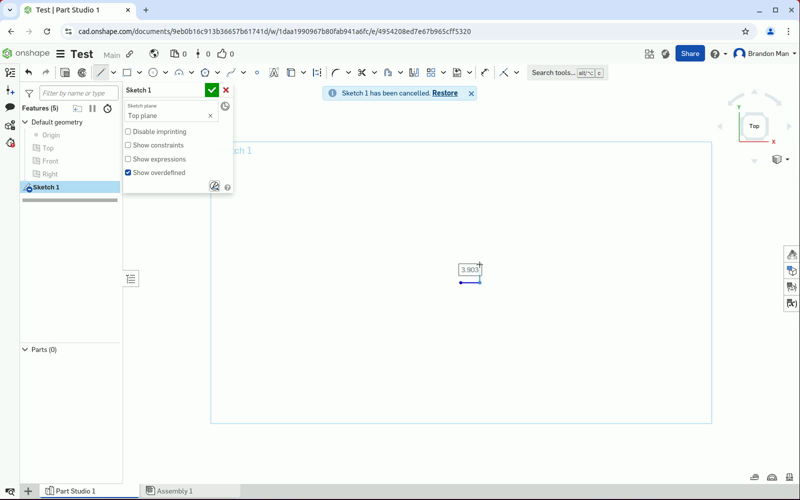
click(479, 264)
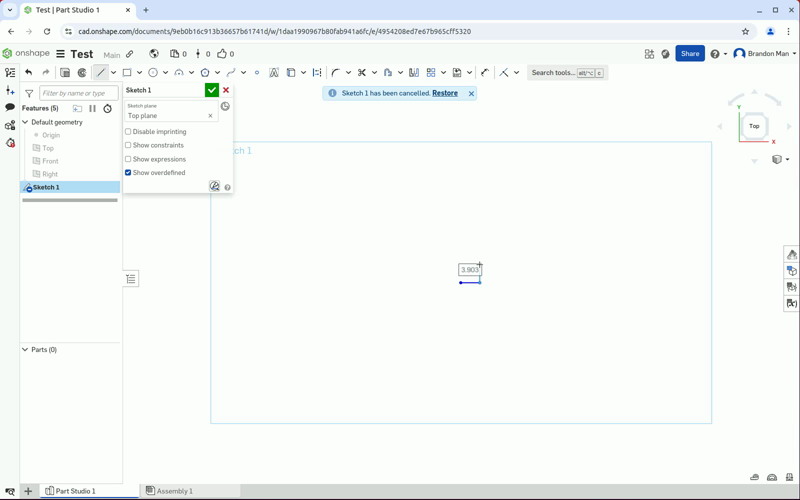
key_up(shift)
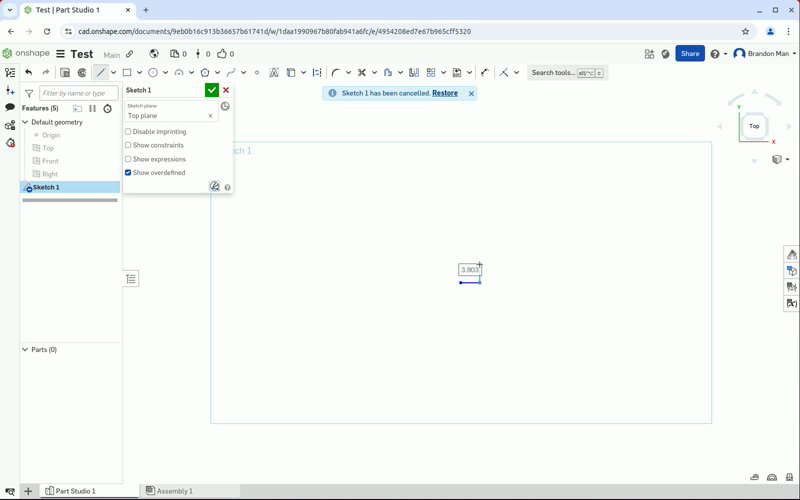
key_down(shift)
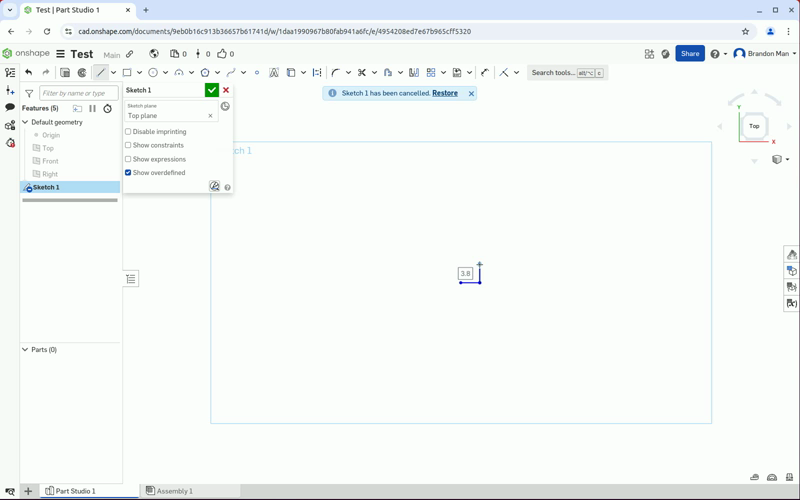
mouse_move(509, 264)
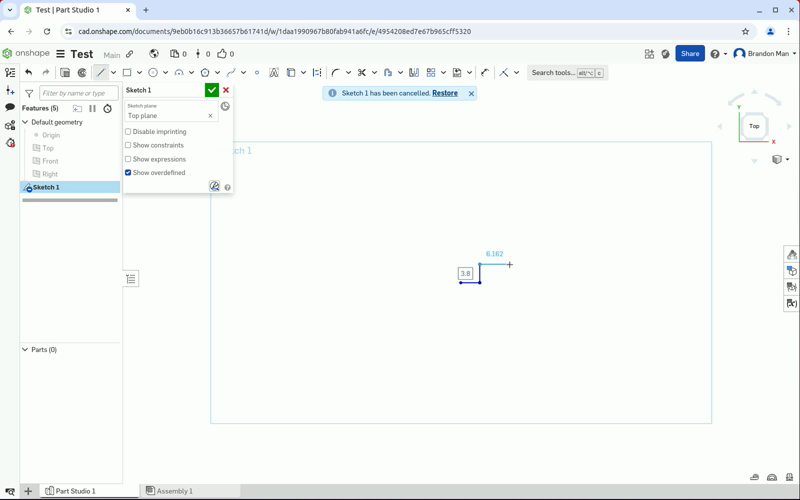
mouse_move(479, 244)
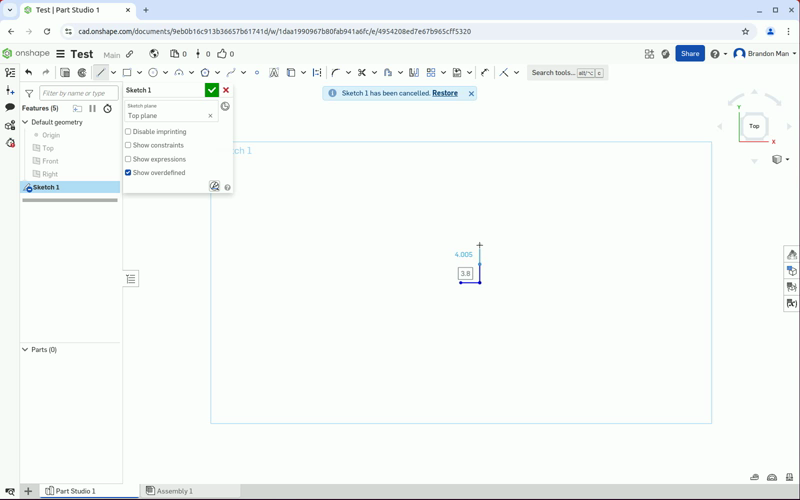
click(479, 244)
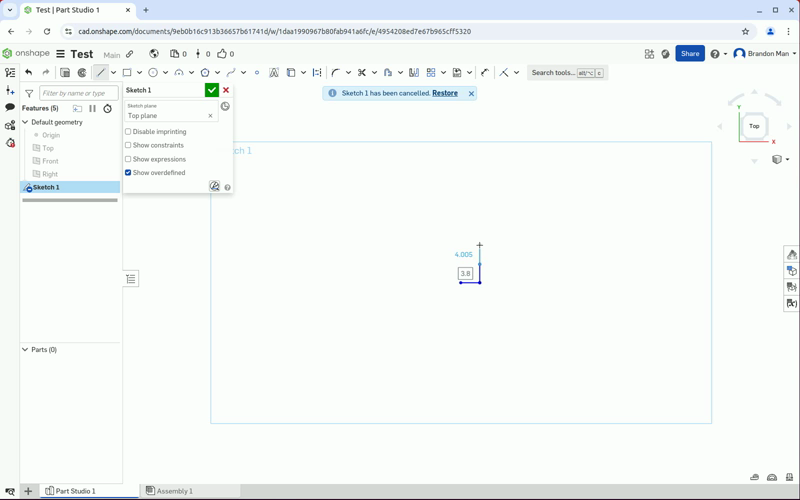
key_up(shift)
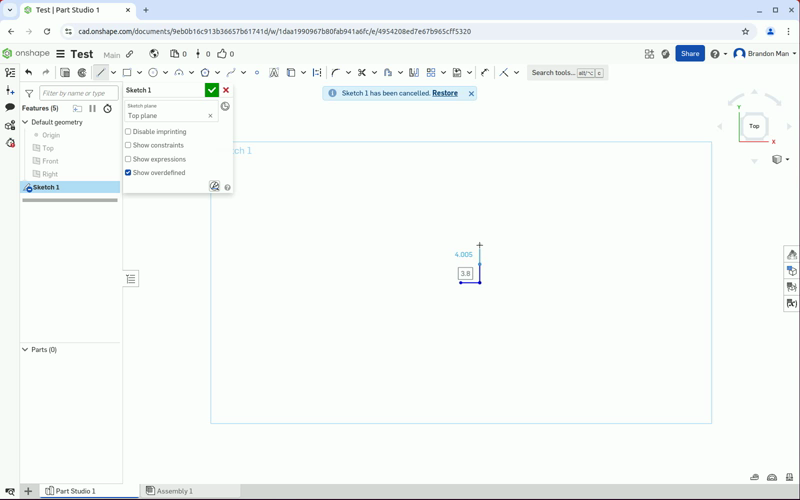
key_down(shift)
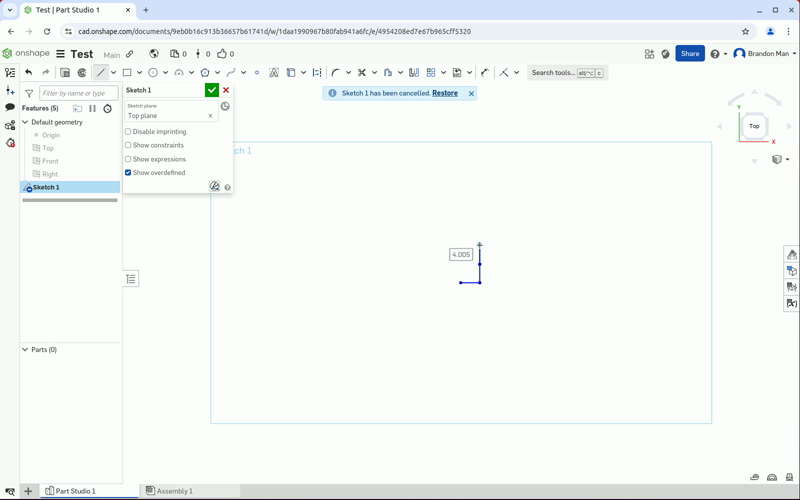
mouse_move(509, 244)
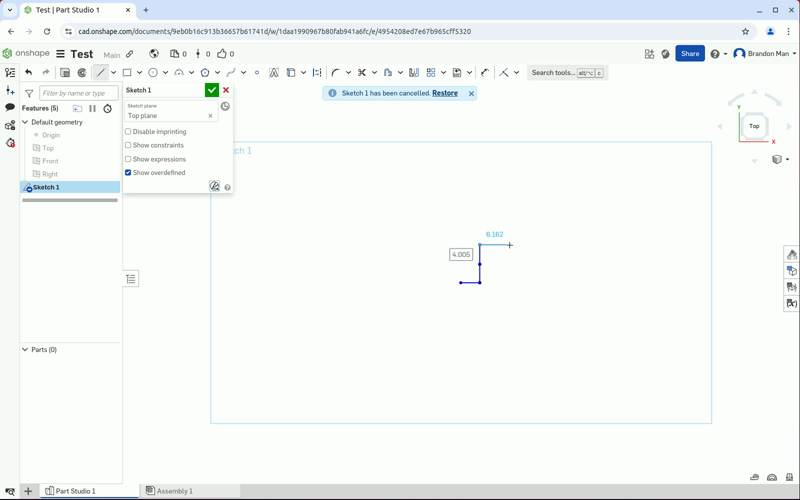
mouse_move(479, 226)
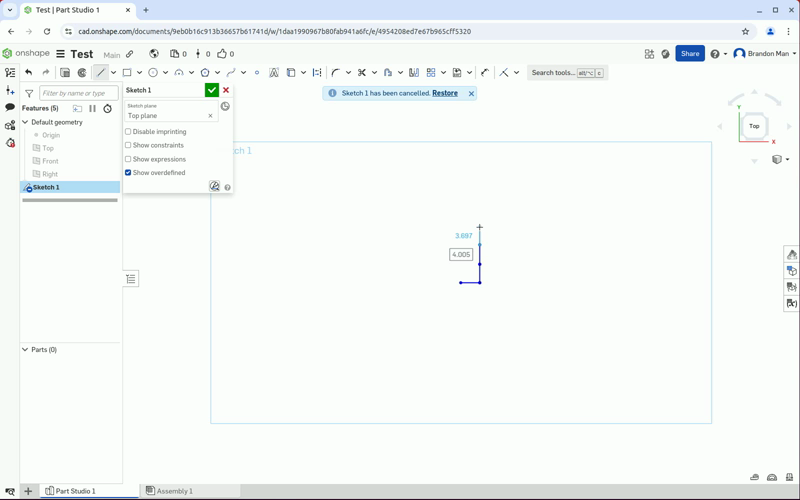
click(479, 226)
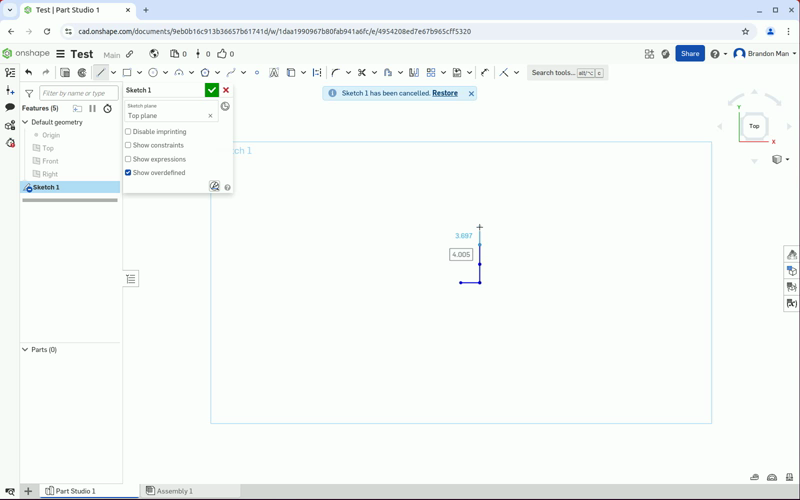
key_up(shift)
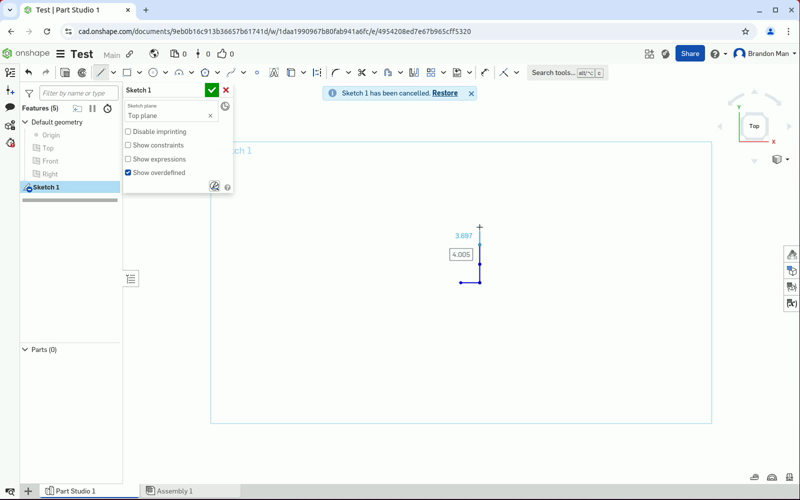
key_down(shift)
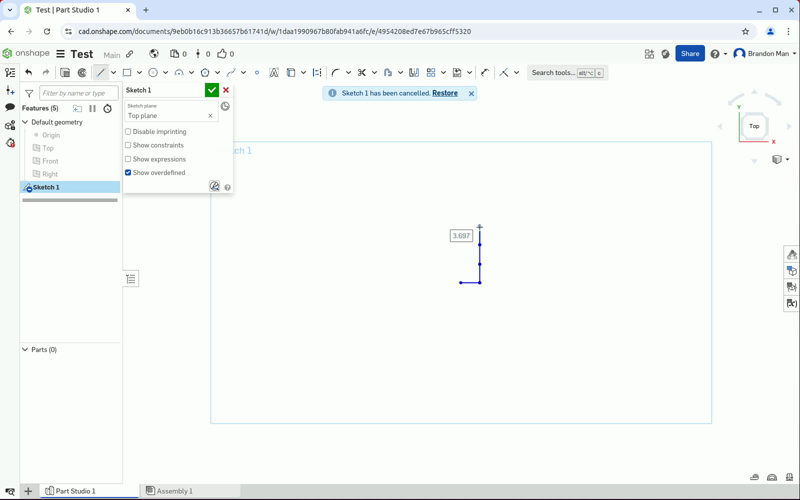
mouse_move(509, 226)
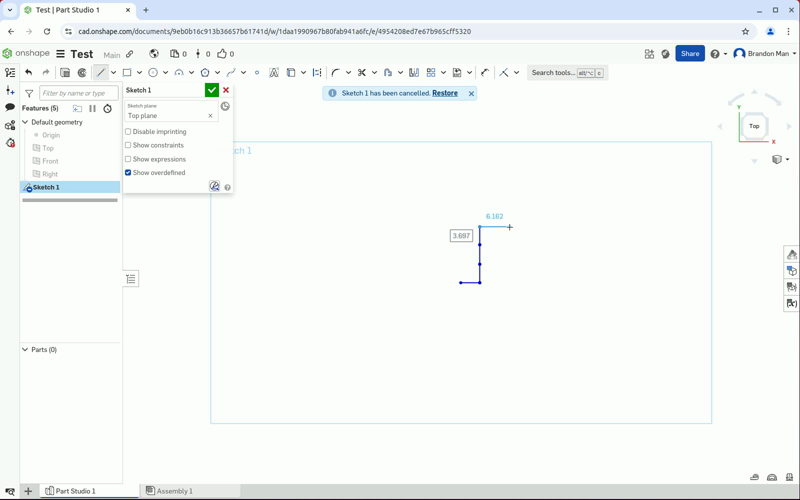
mouse_move(479, 207)
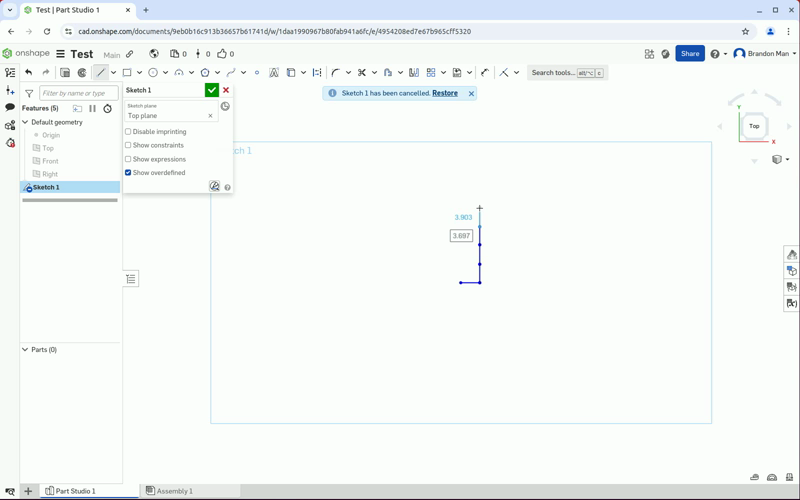
click(479, 207)
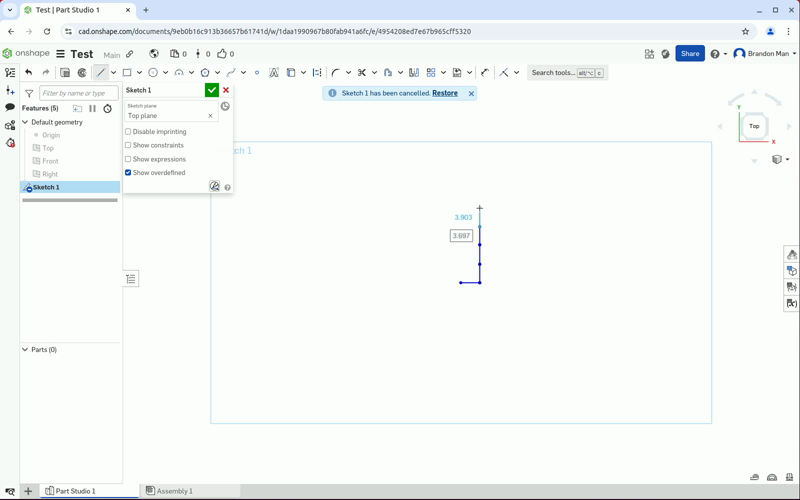
key_up(shift)
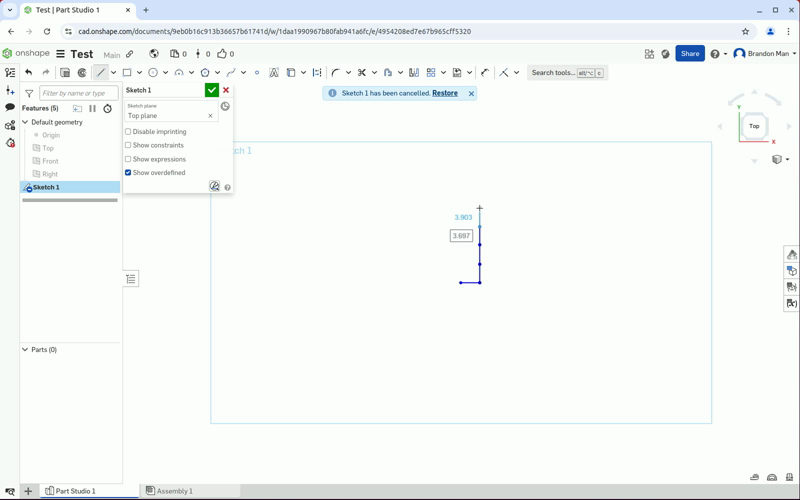
key_down(shift)
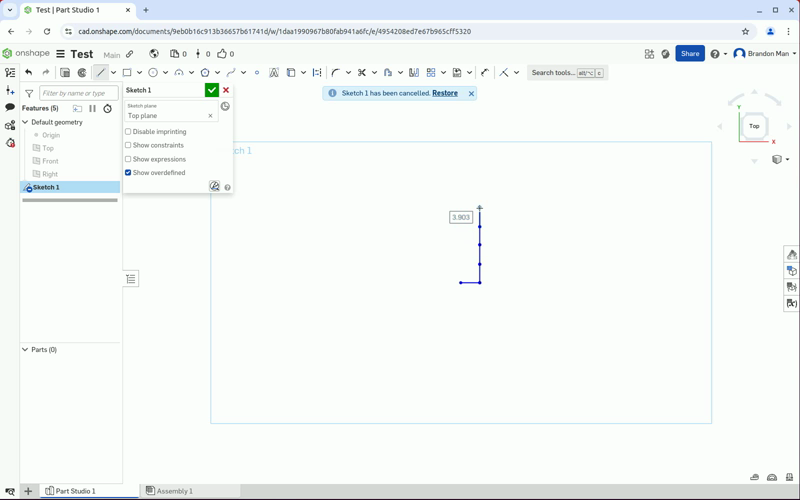
mouse_move(509, 207)
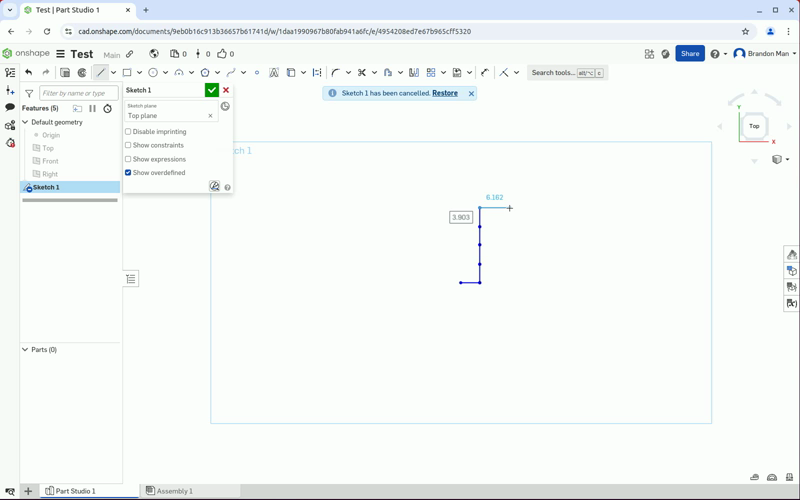
mouse_move(460, 207)
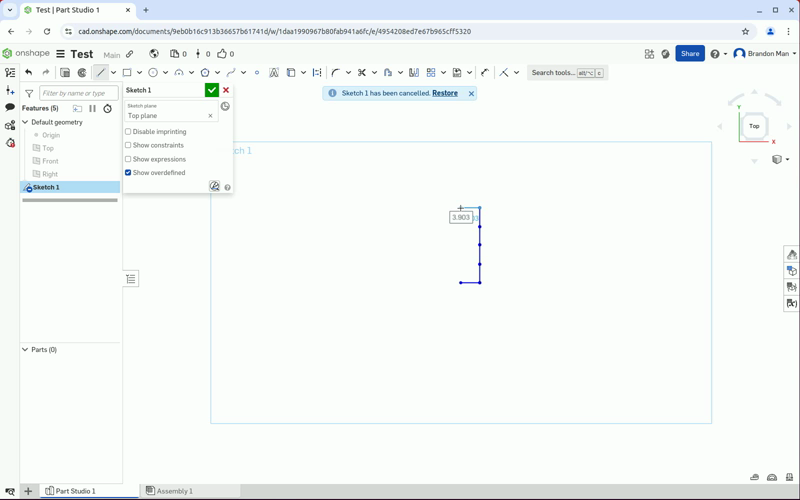
click(460, 207)
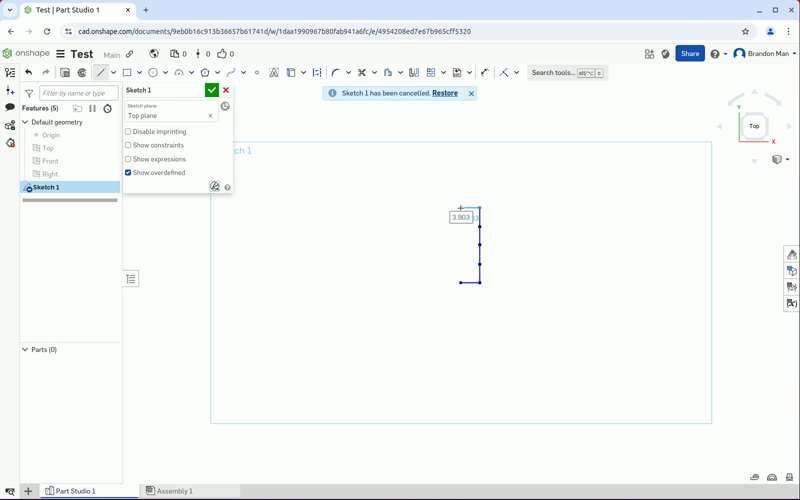
key_up(shift)
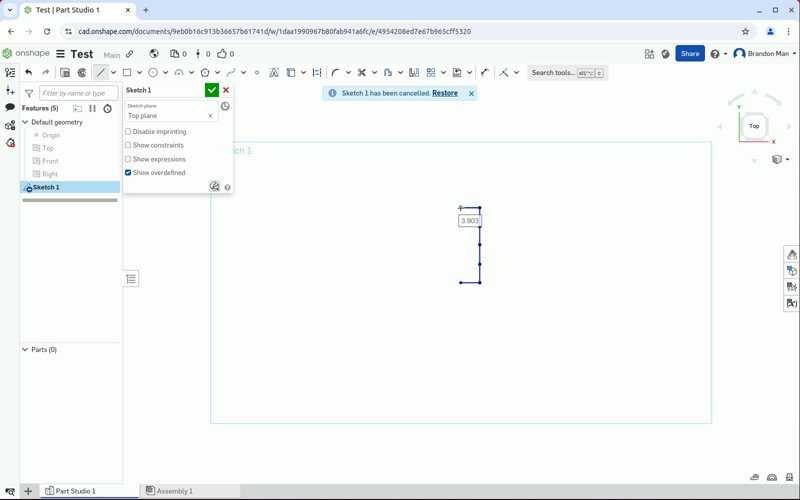
key_down(shift)
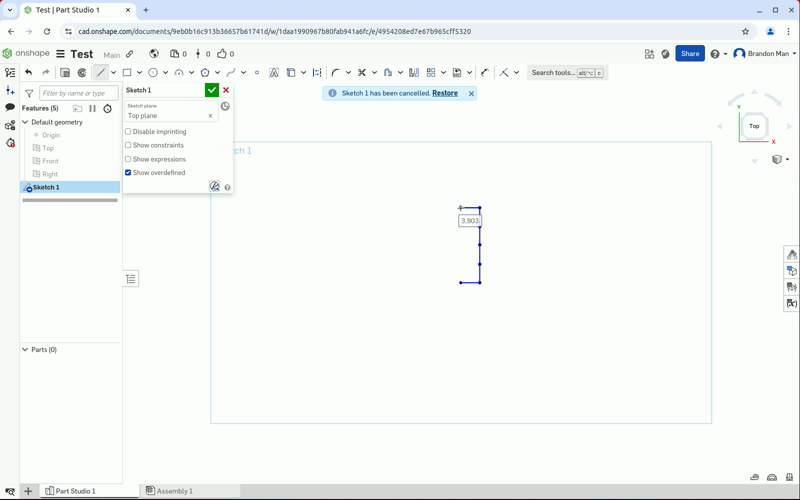
mouse_move(460, 282)
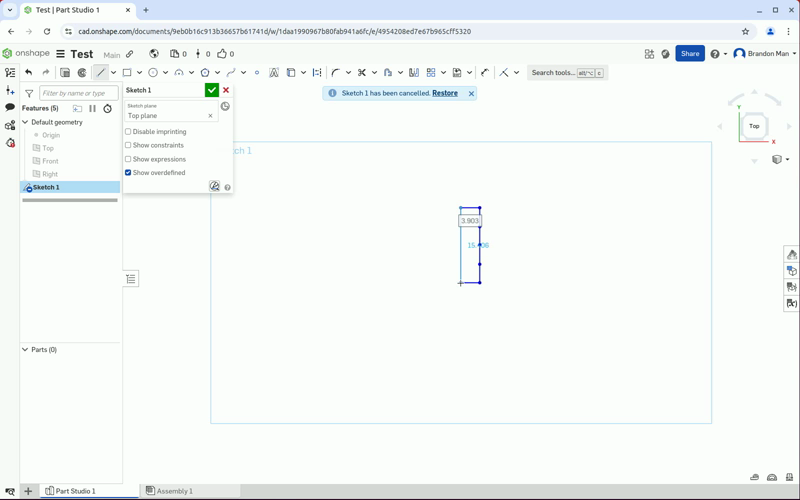
key_up(shift)
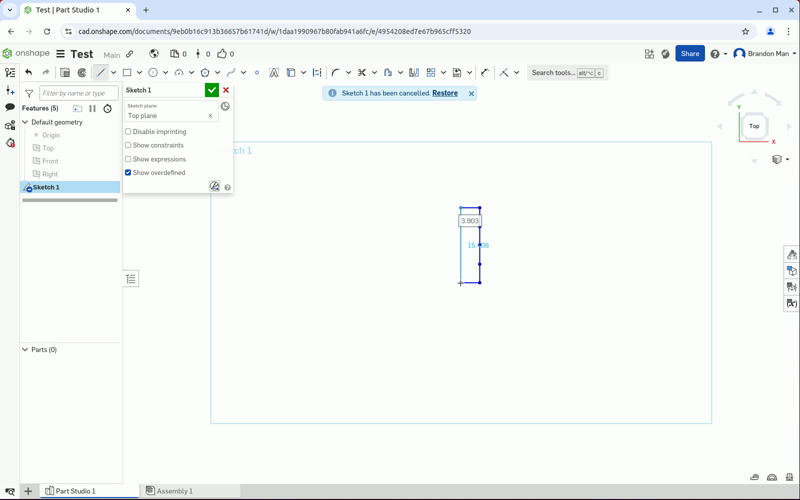
click(460, 282)
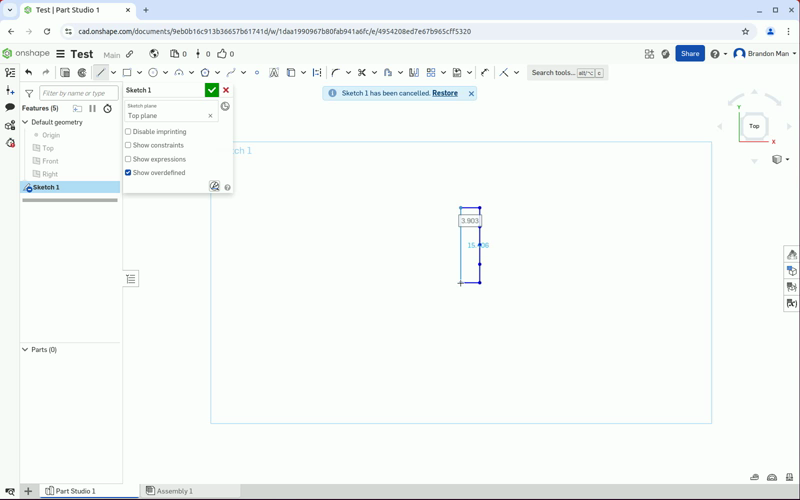
key(esc)
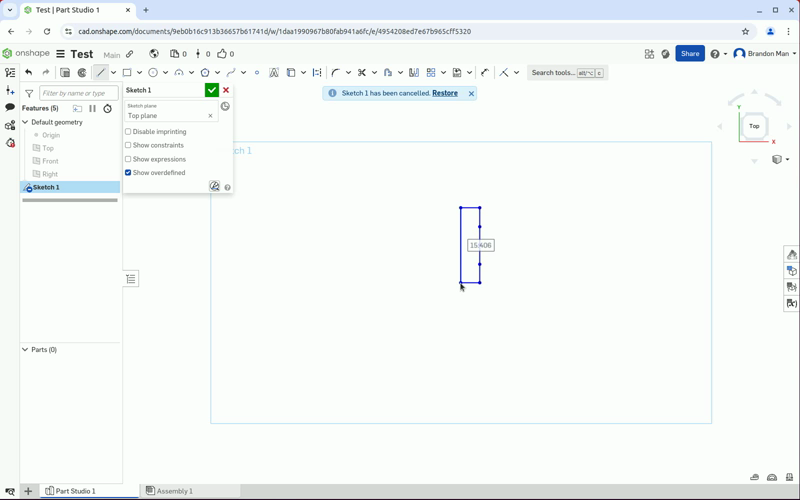
mouse_move(477, 211)
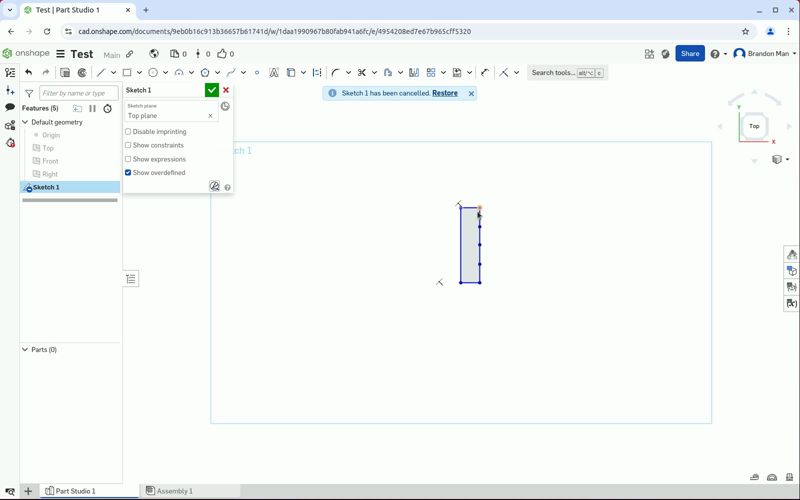
scroll(6)
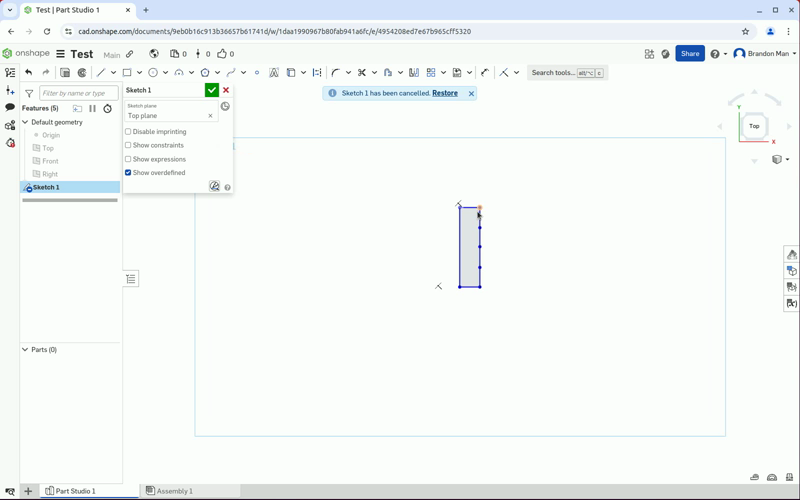
scroll(6)
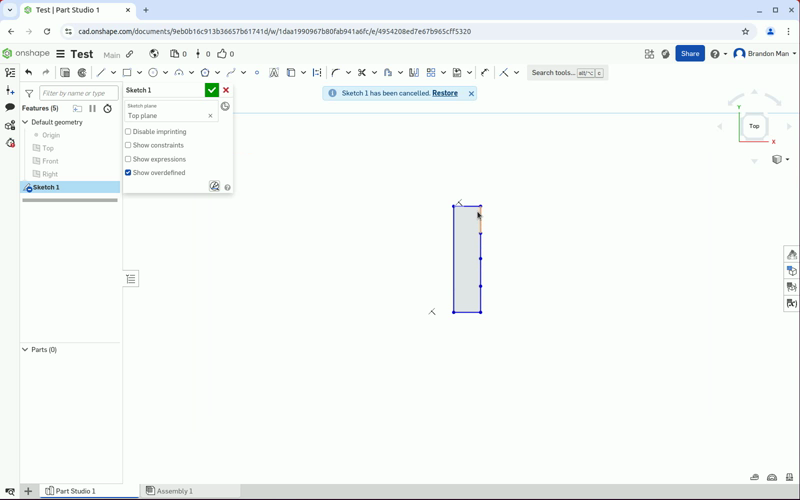
scroll(6)
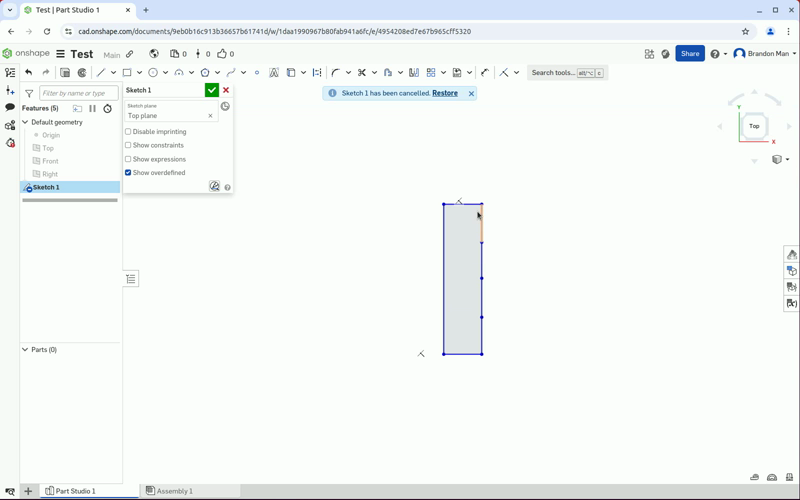
scroll(6)
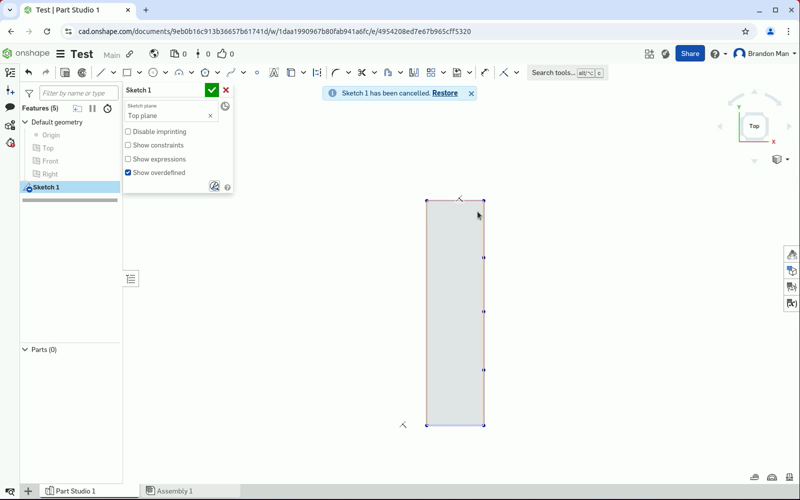
scroll(6)
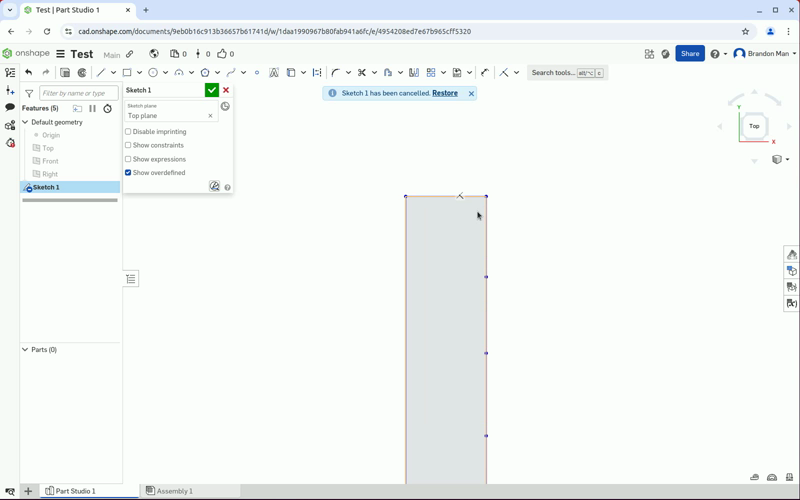
scroll(6)
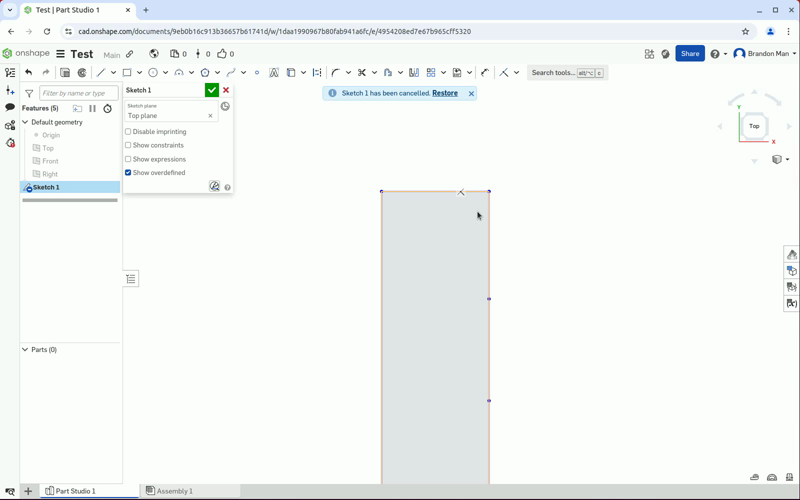
scroll(6)
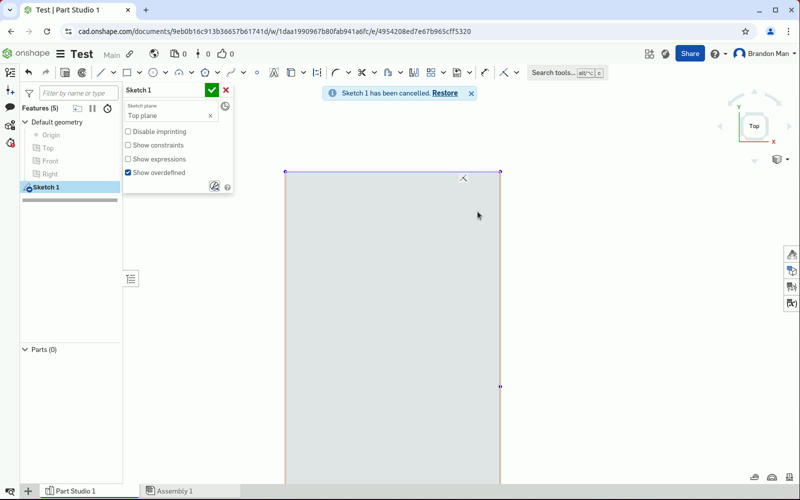
click(477, 211)
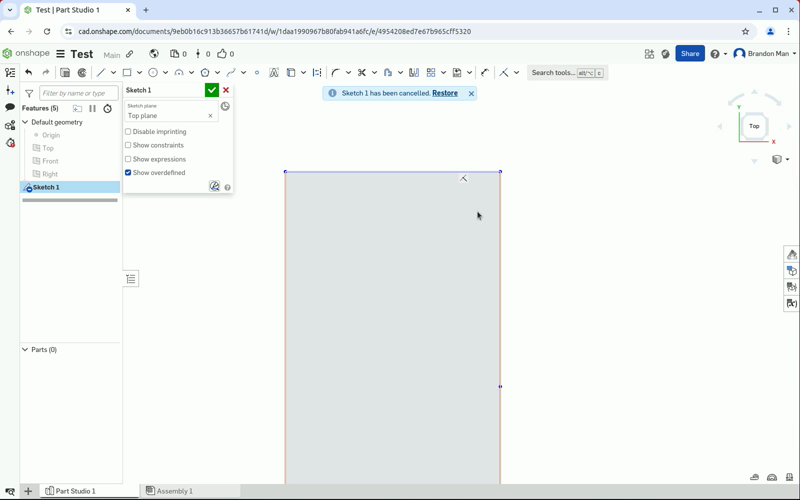
scroll(-6)
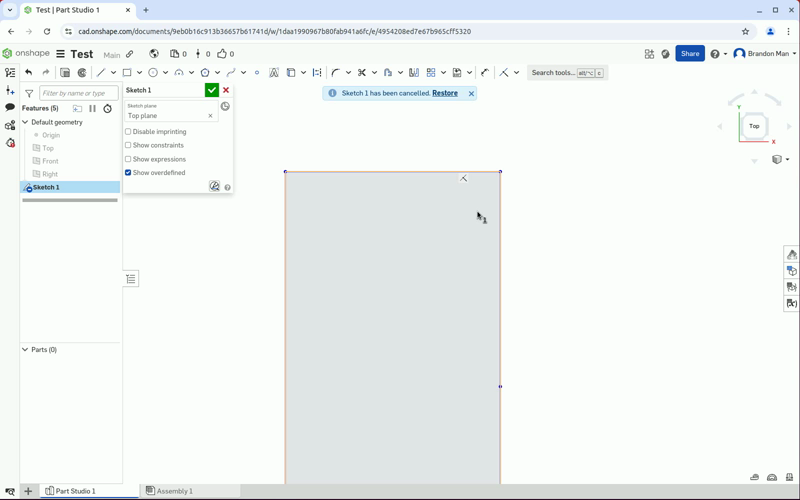
scroll(-6)
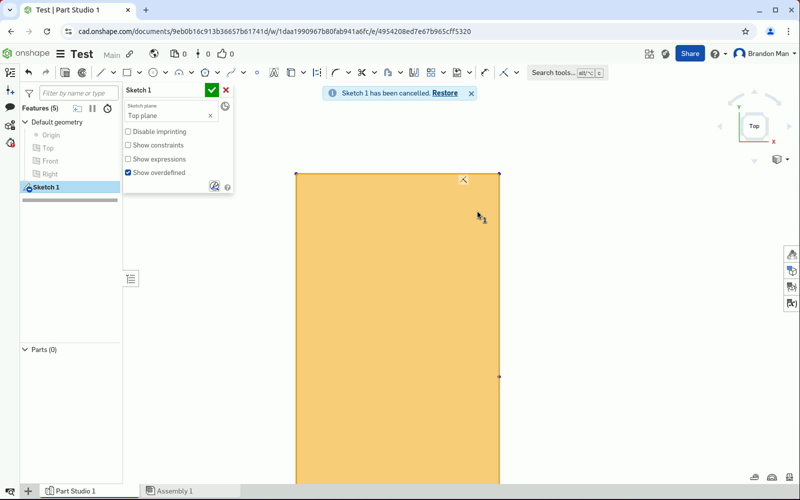
scroll(-6)
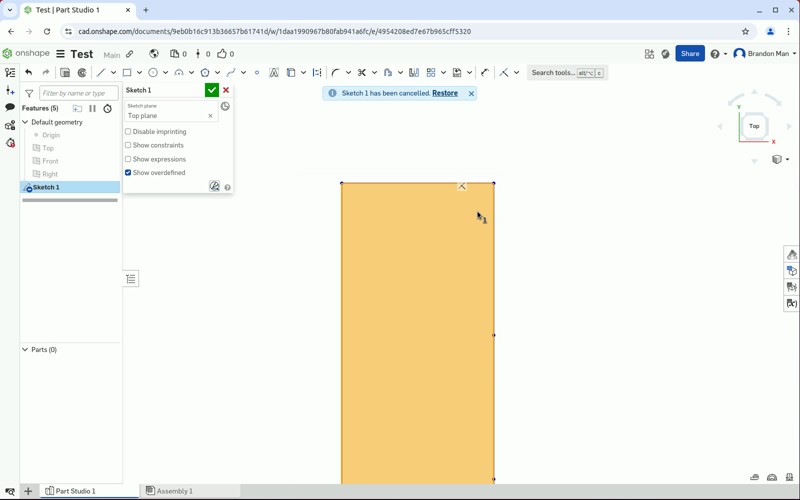
scroll(-6)
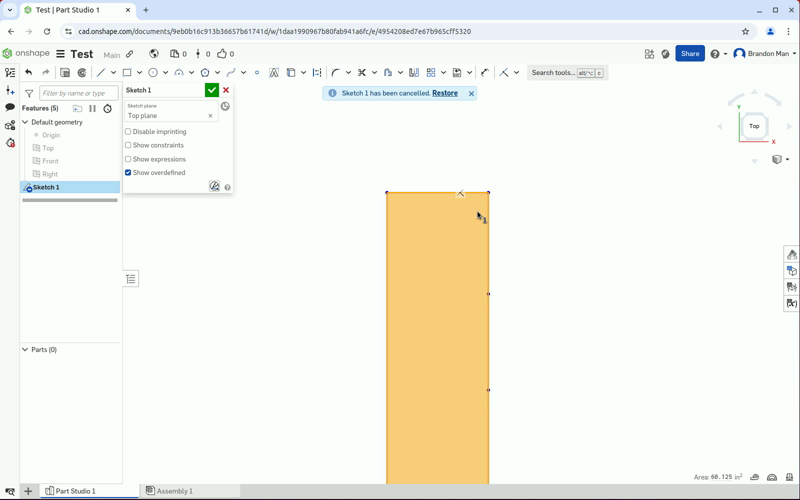
scroll(-6)
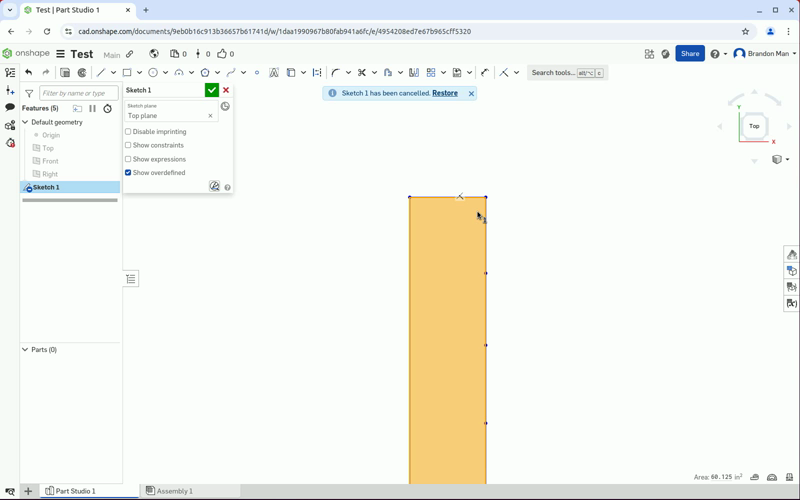
scroll(-6)
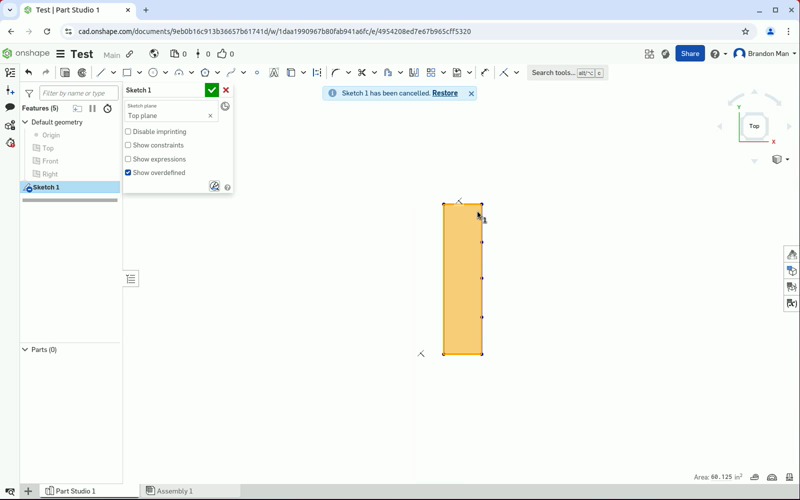
scroll(-6)
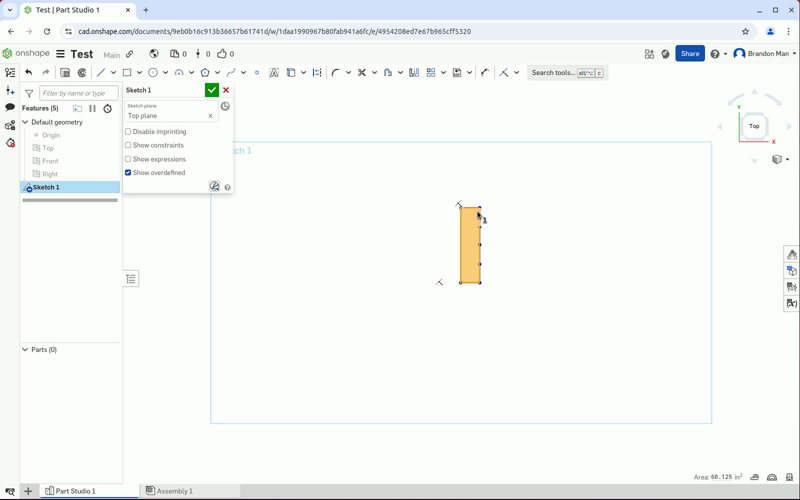
mouse_move(73, 352)
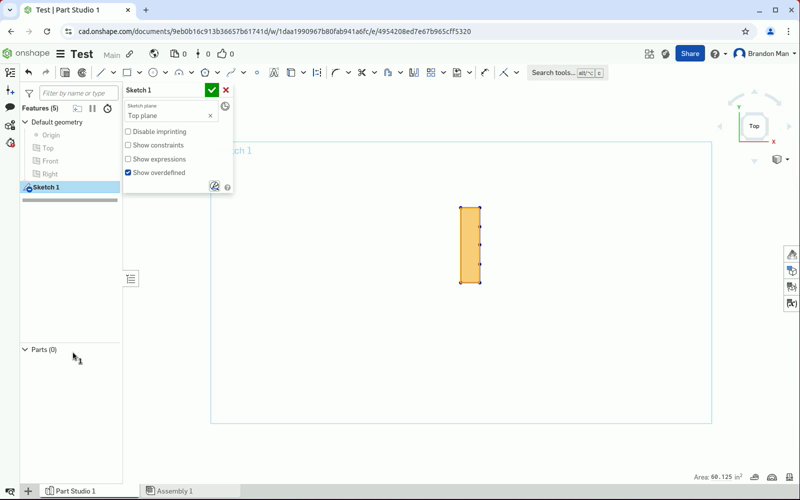
key(shift+y)
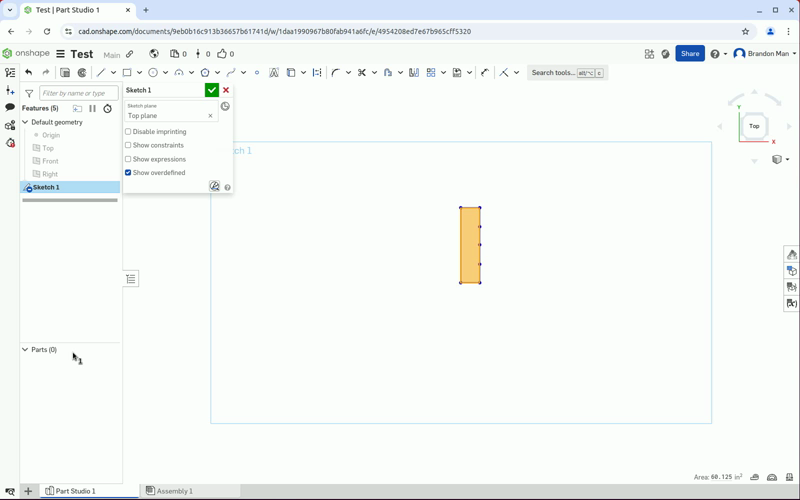
key(shift+e)
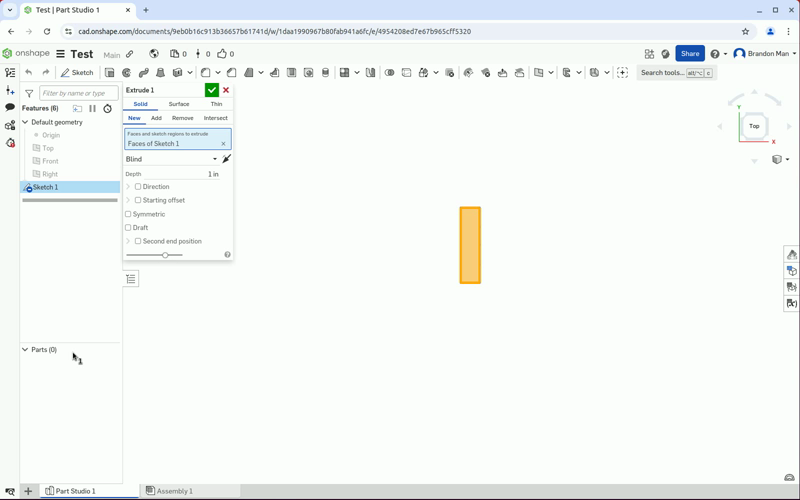
mouse_move(143, 106)
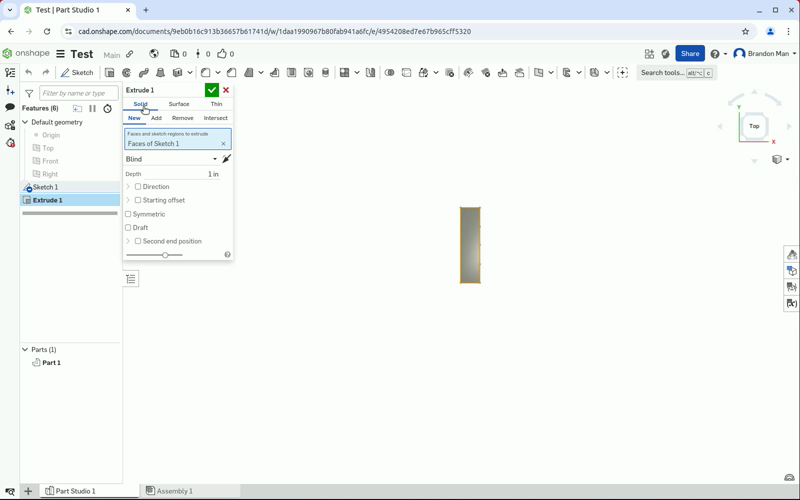
click(143, 106)
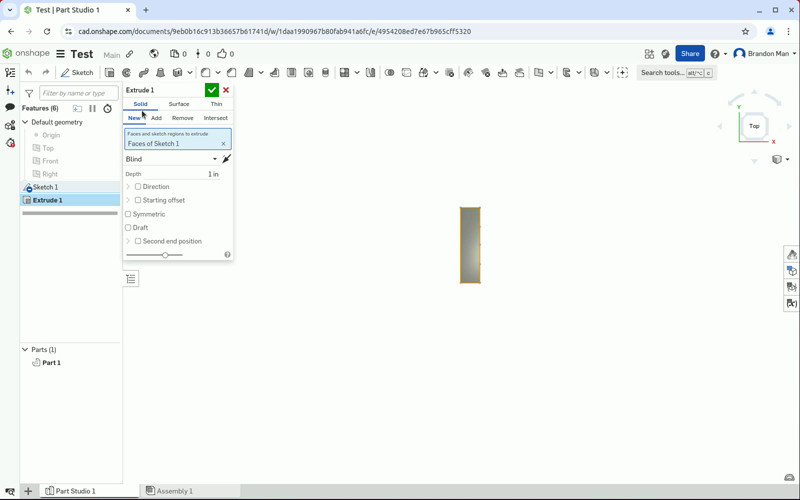
mouse_move(137, 120)
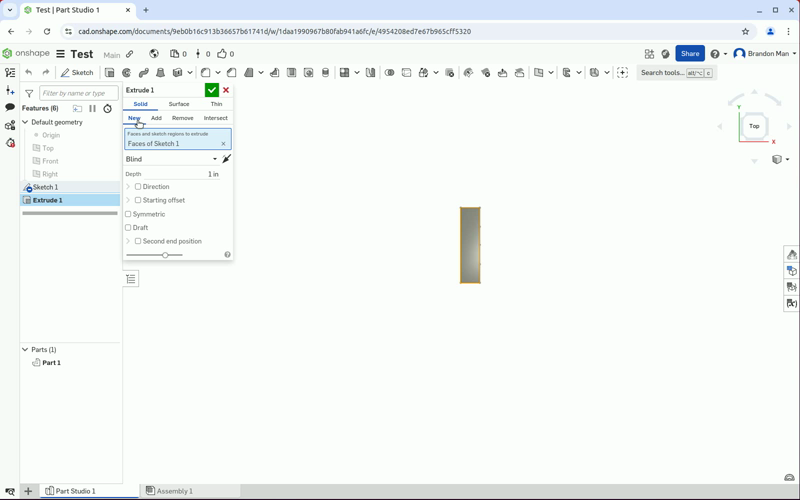
click(137, 120)
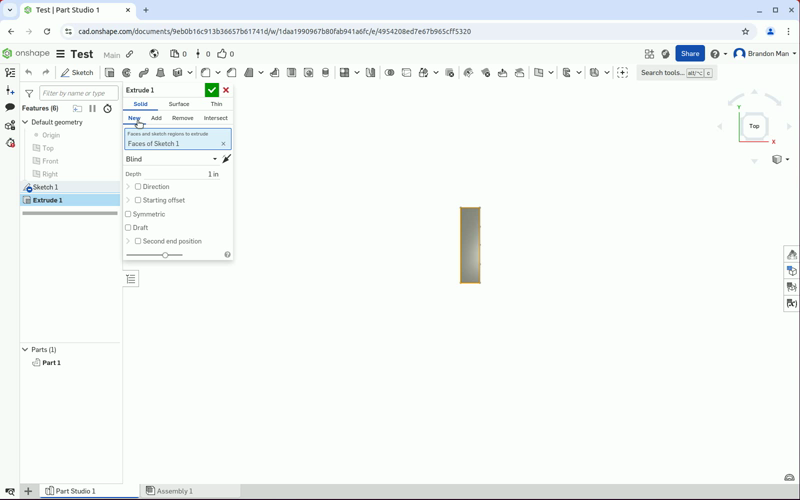
key(tab, 4)
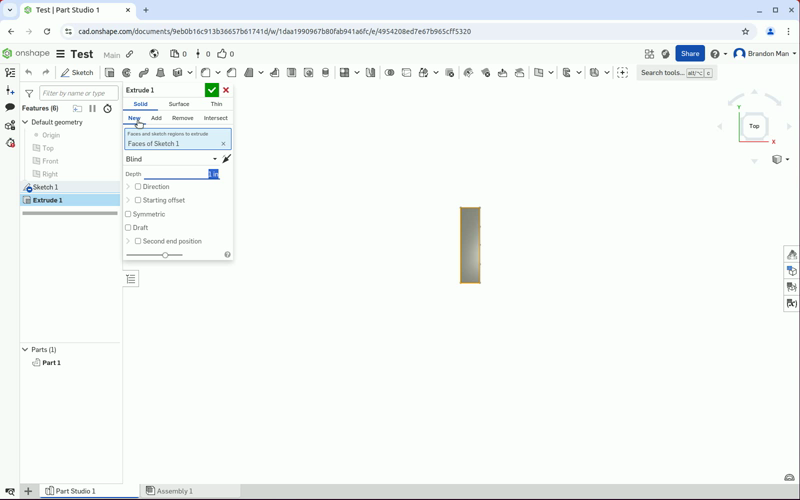
text(15.405)
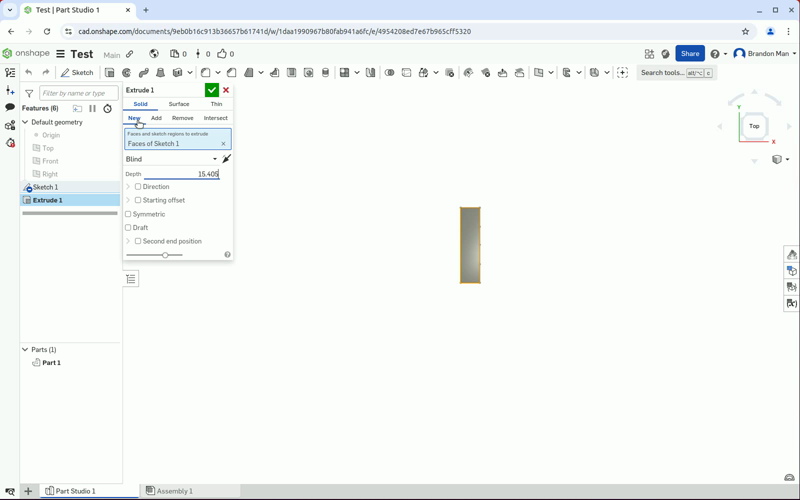
key(enter)
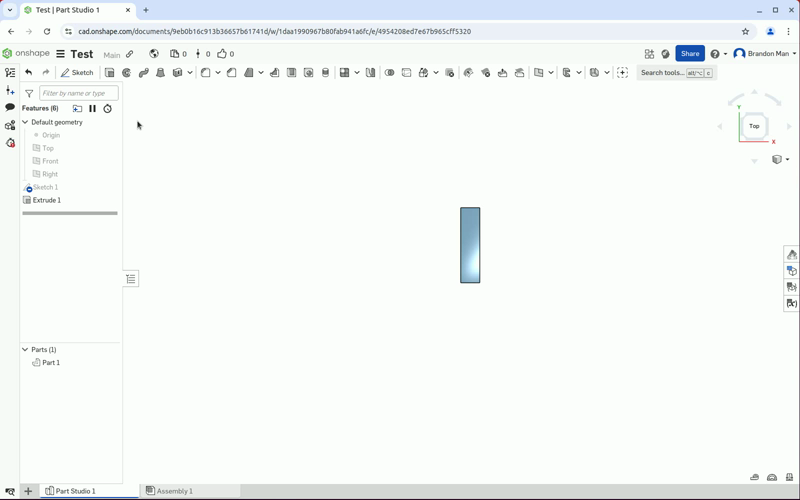
key(shift+h)
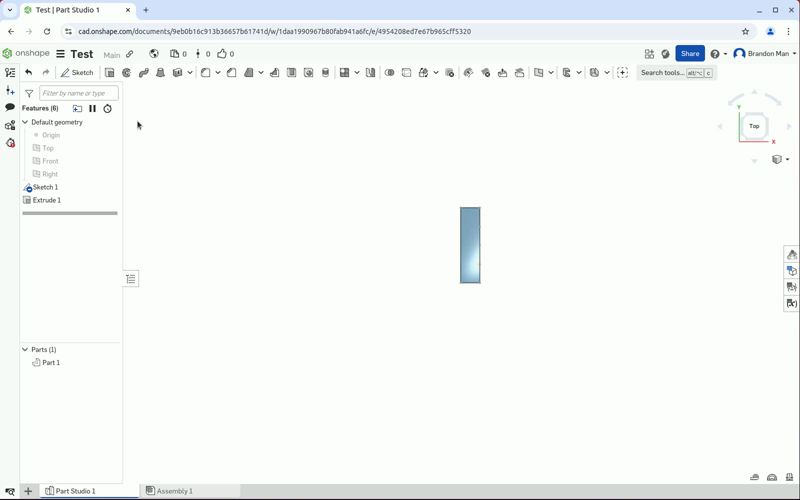
key(shift+h)
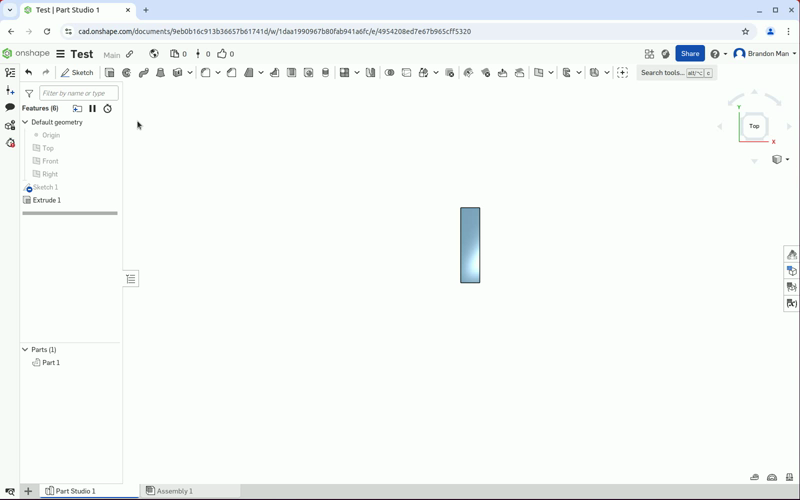
mouse_move(73, 189)
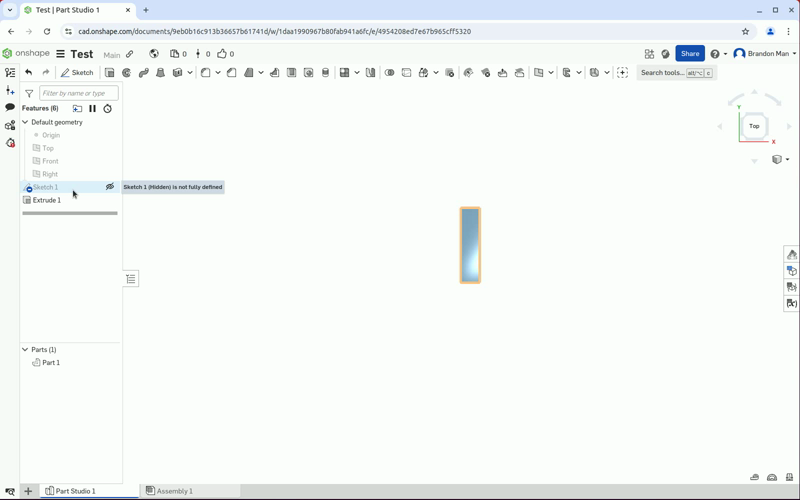
click(73, 189)
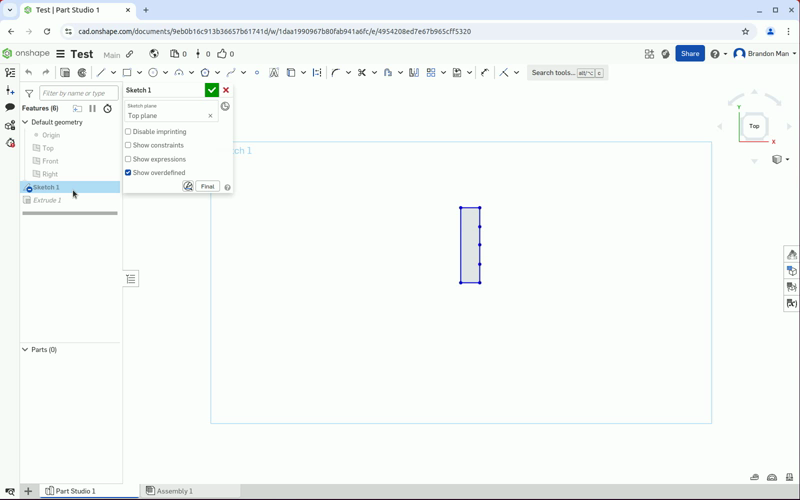
mouse_move(229, 92)
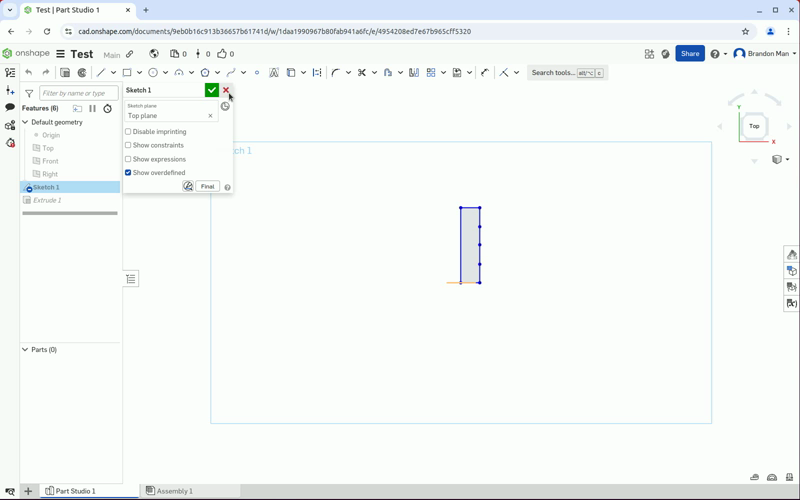
click(229, 92)
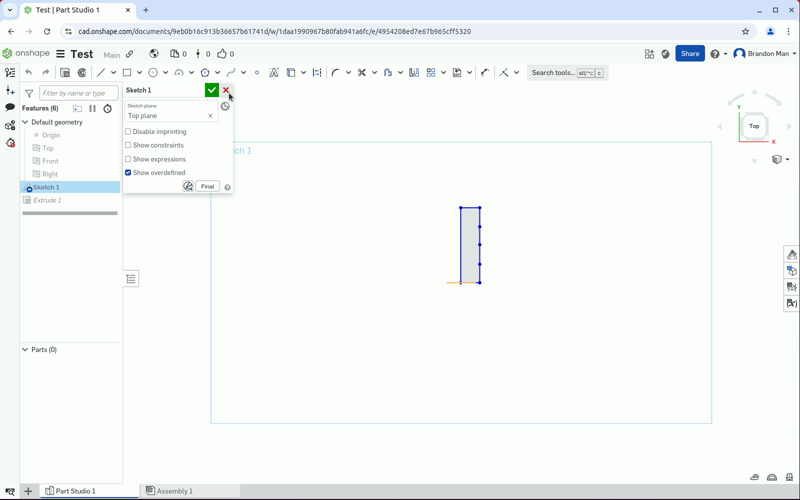
key(shift+s)
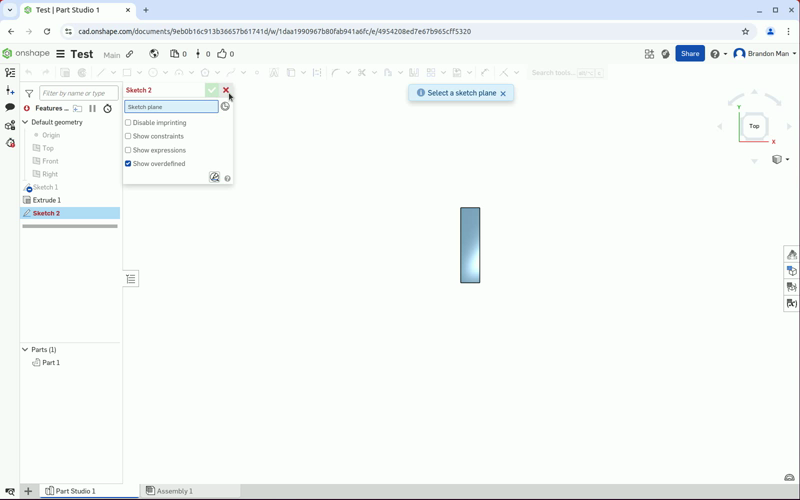
mouse_move(73, 150)
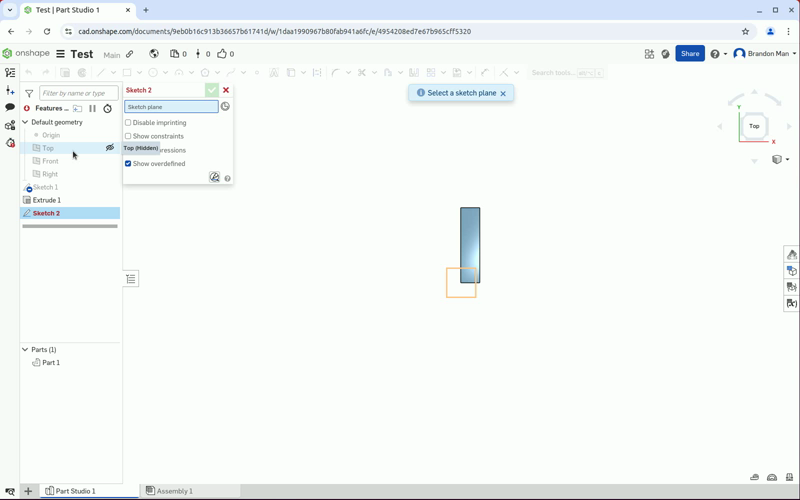
click(73, 150)
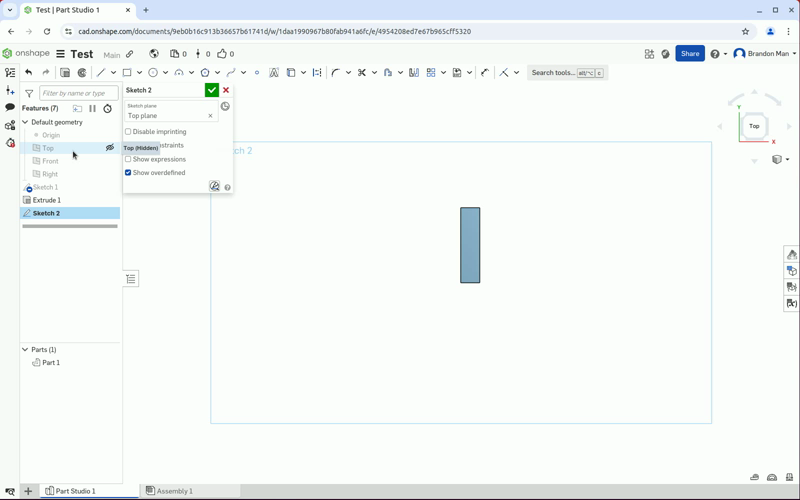
mouse_move(73, 352)
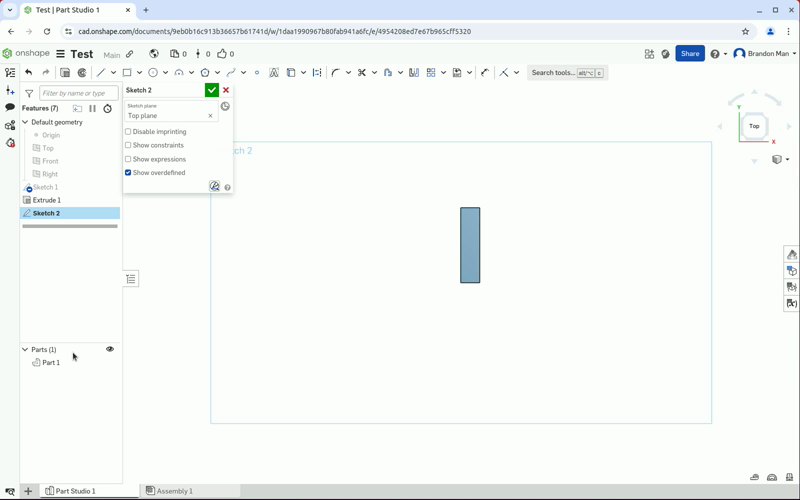
key(y)
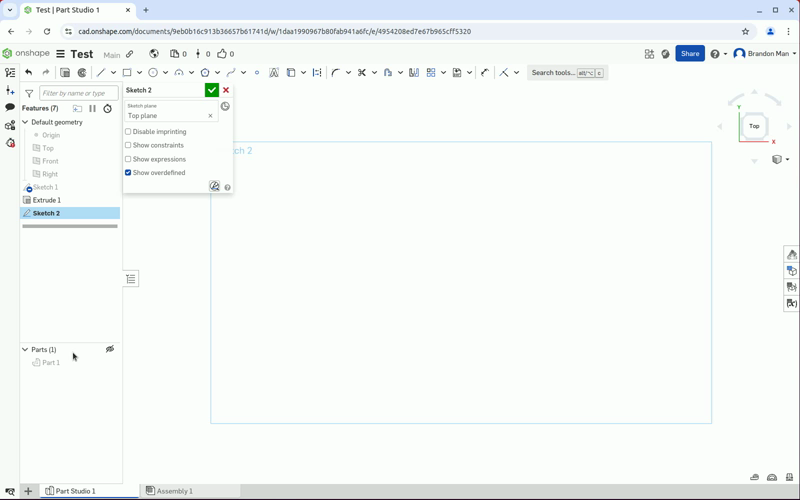
key(l)
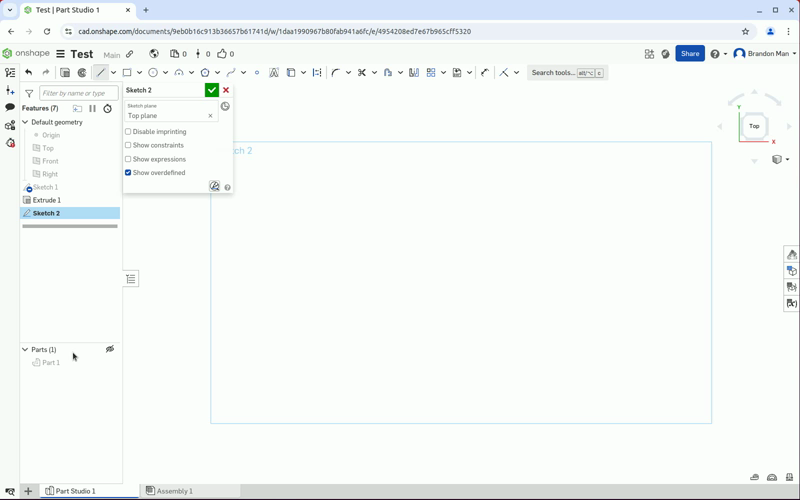
key_down(shift)
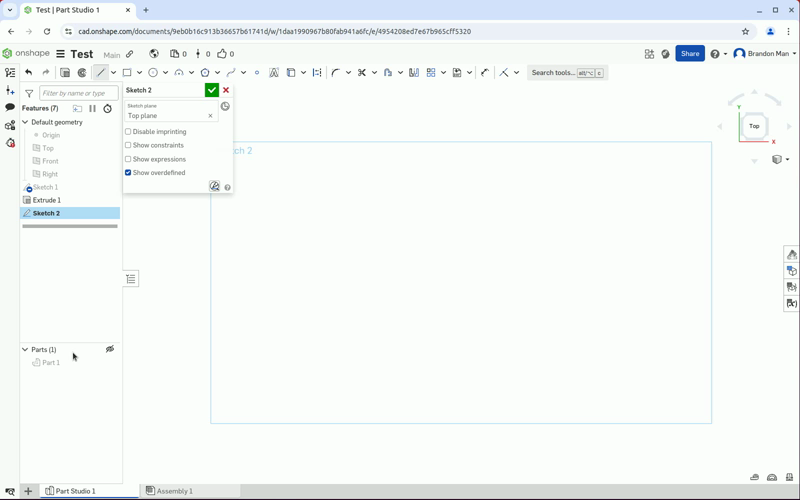
mouse_move(554, 282)
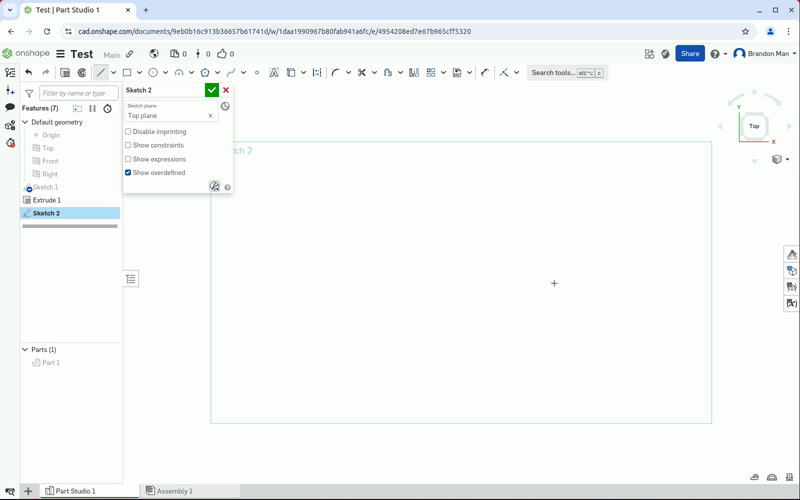
click(554, 282)
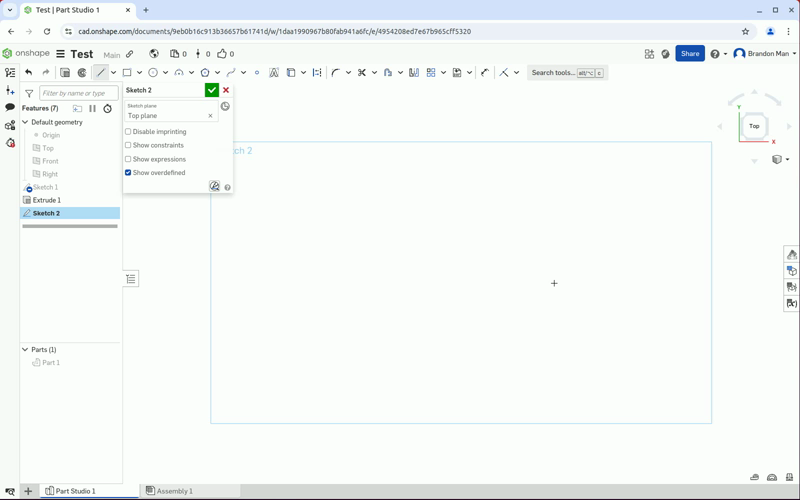
key_up(shift)
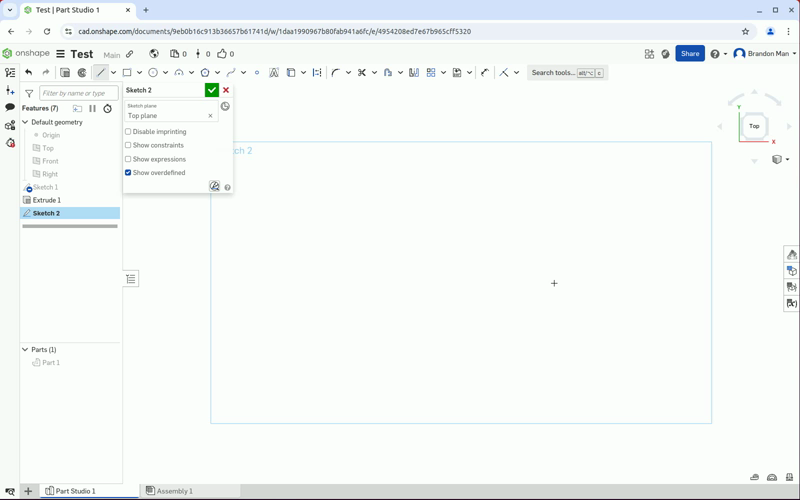
key_down(shift)
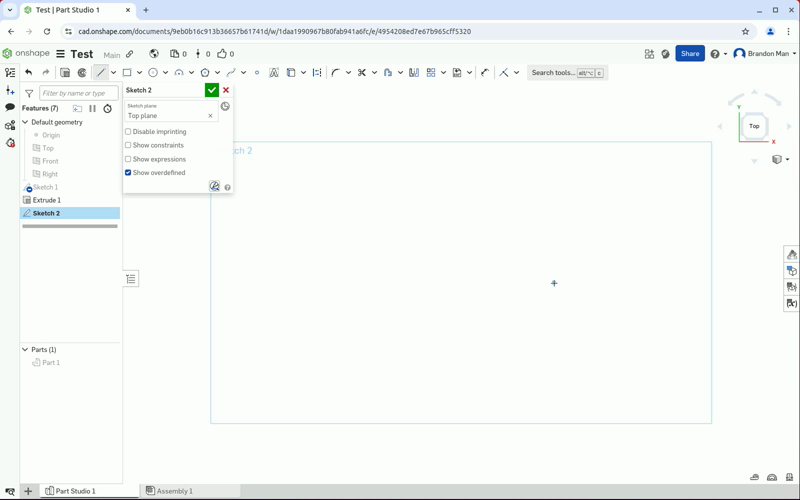
mouse_move(584, 282)
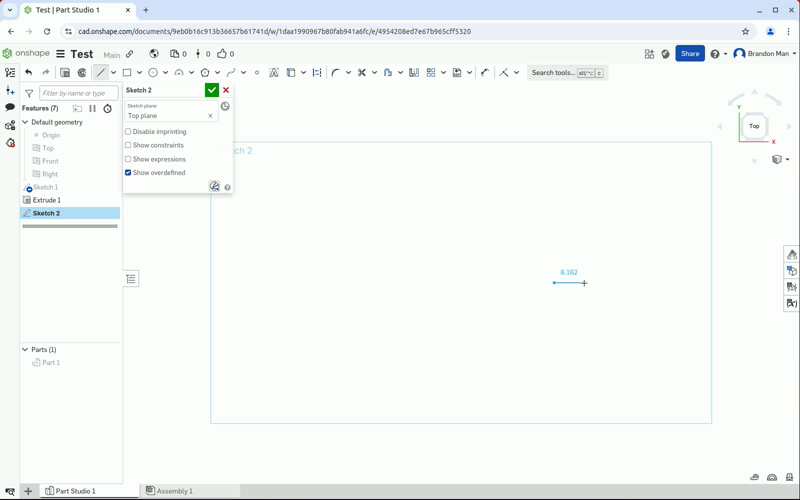
mouse_move(573, 282)
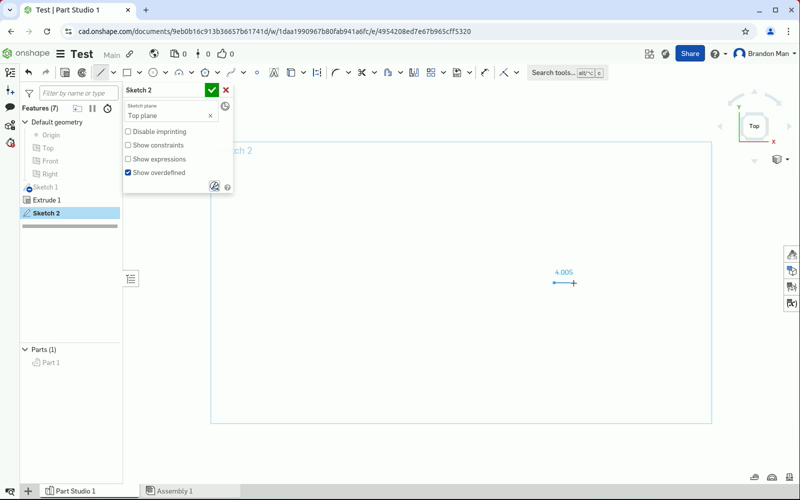
click(573, 282)
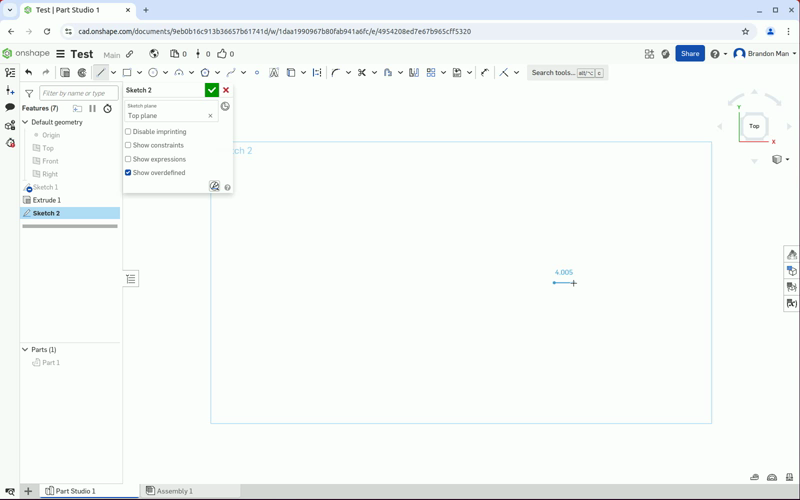
key_up(shift)
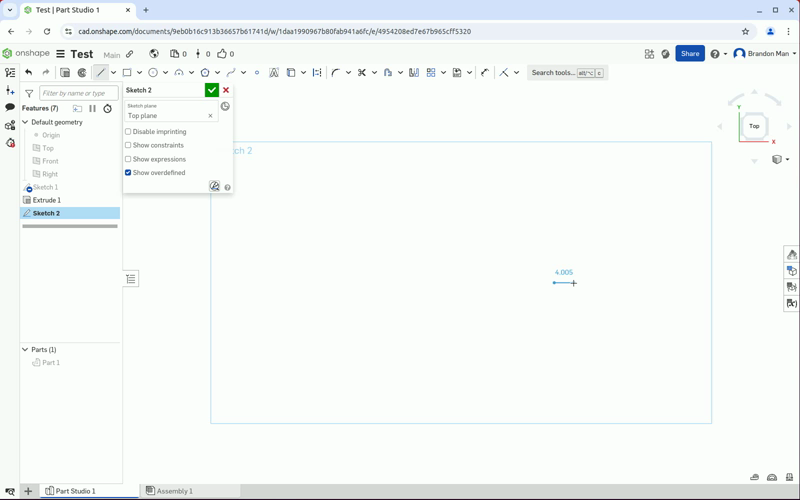
key_down(shift)
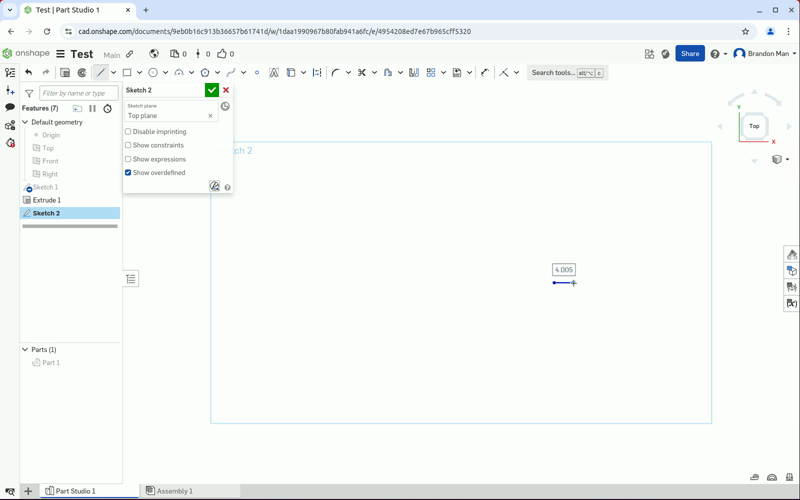
mouse_move(573, 207)
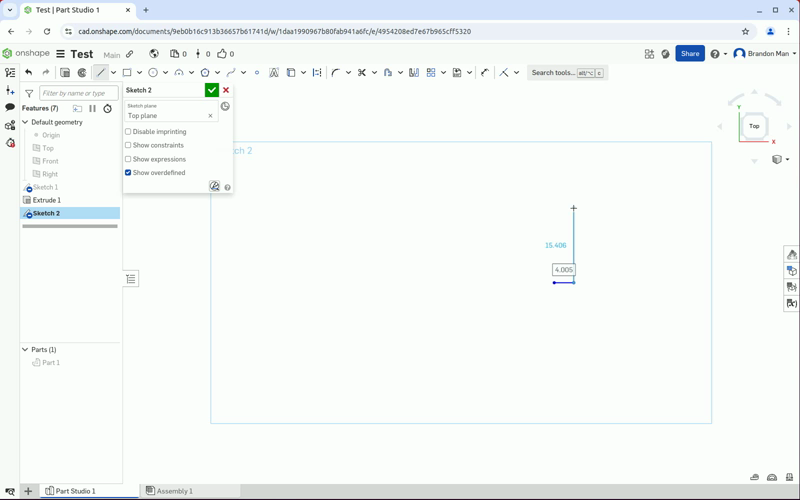
click(573, 207)
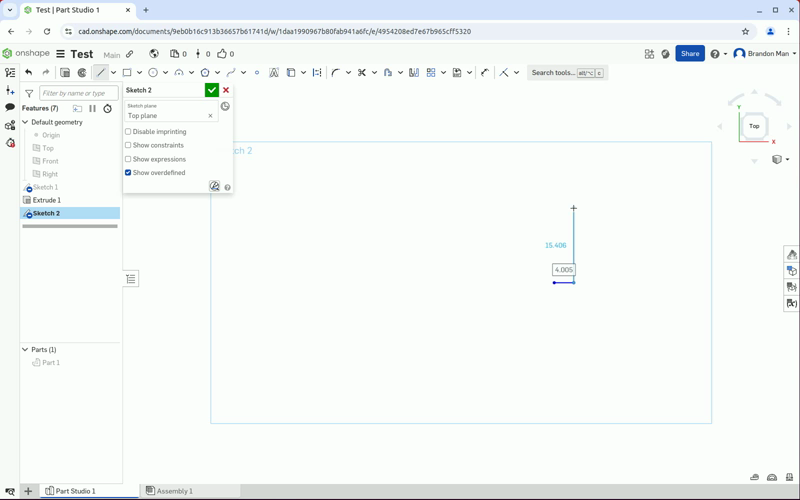
key_up(shift)
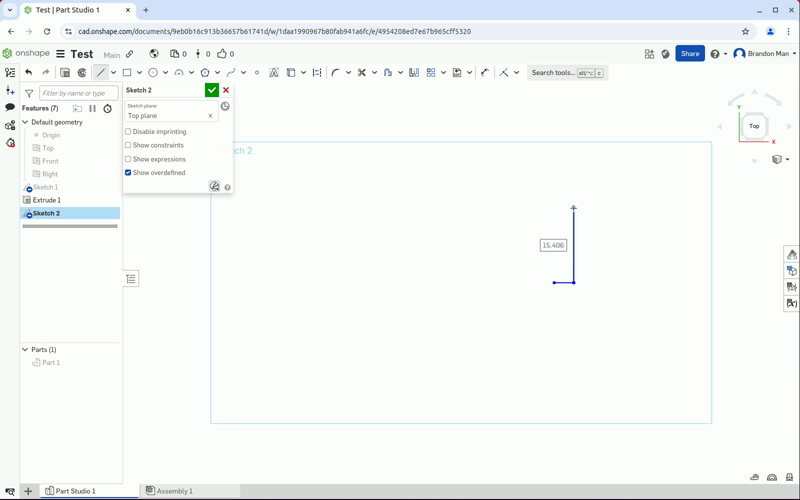
key_down(shift)
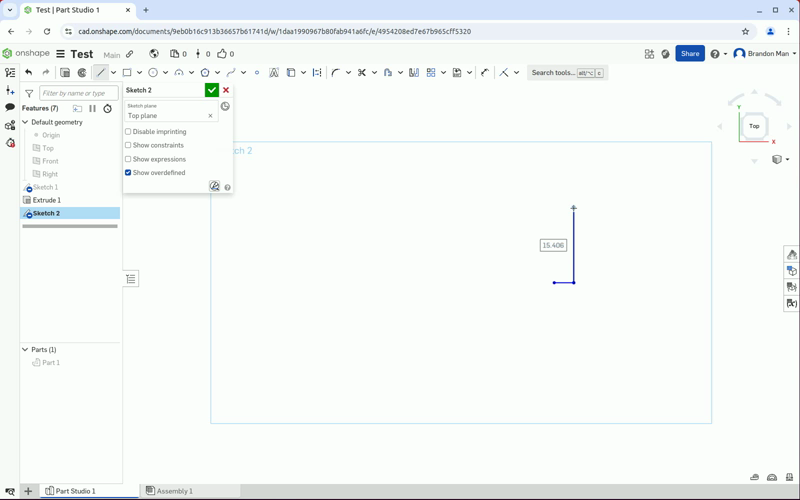
mouse_move(589, 207)
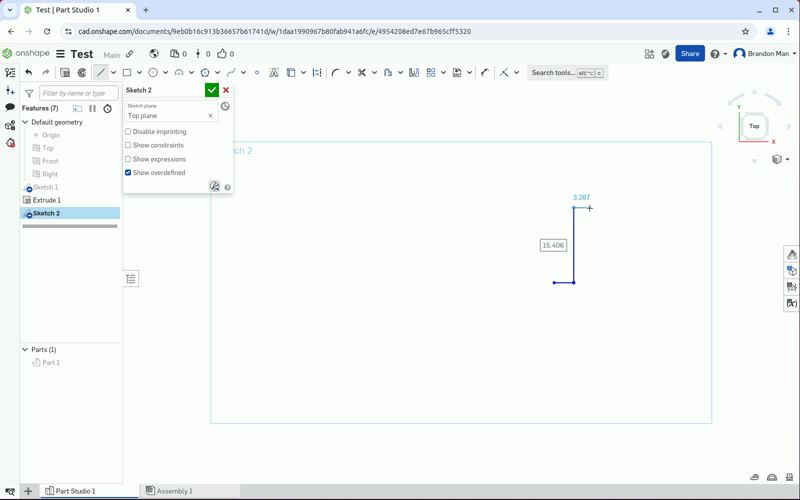
mouse_move(554, 207)
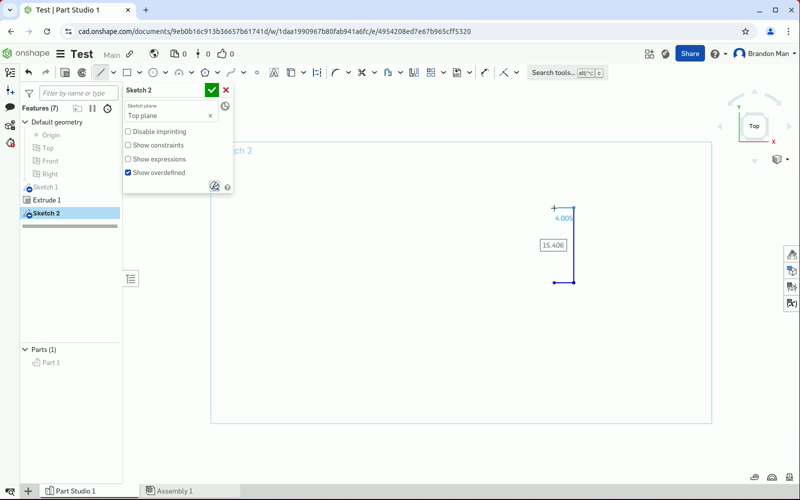
click(554, 207)
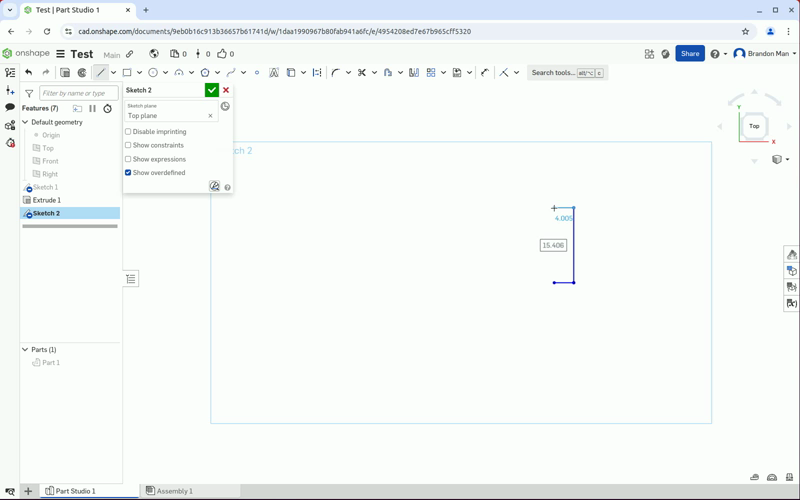
key_up(shift)
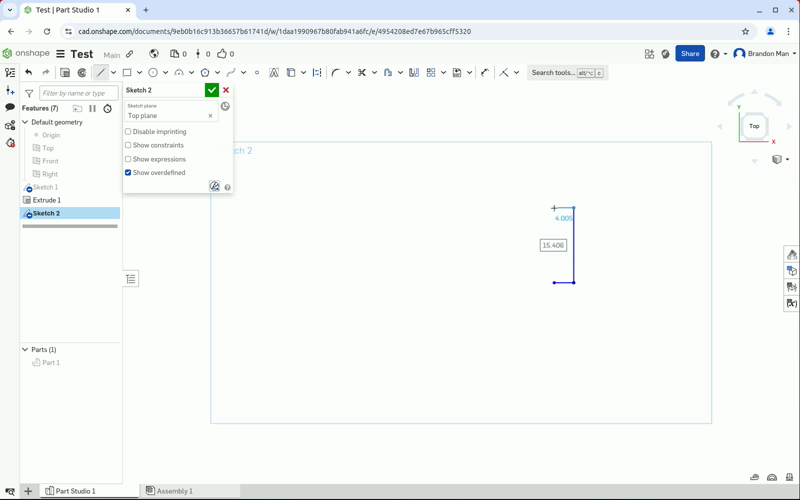
key_down(shift)
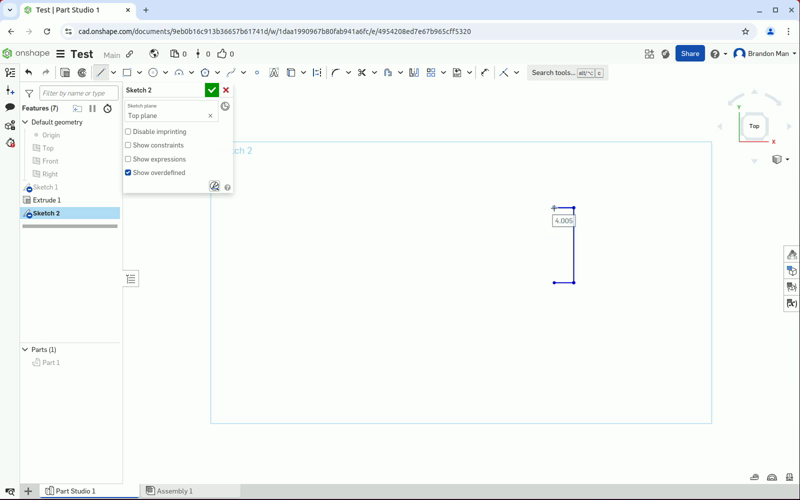
mouse_move(584, 207)
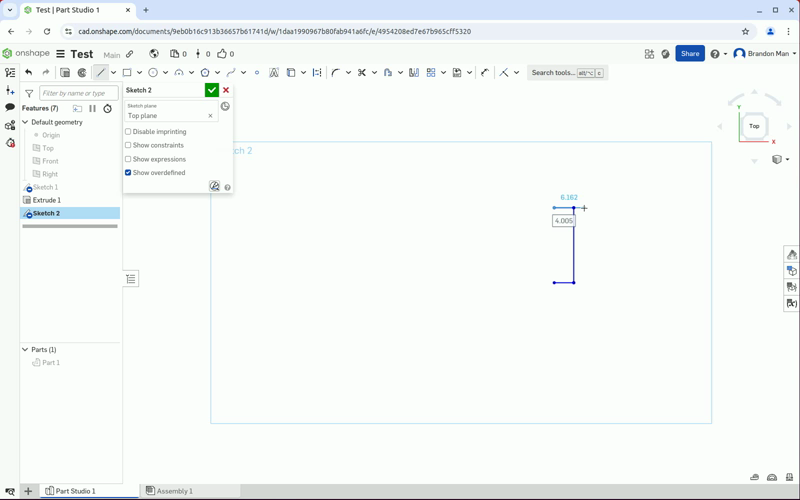
mouse_move(554, 226)
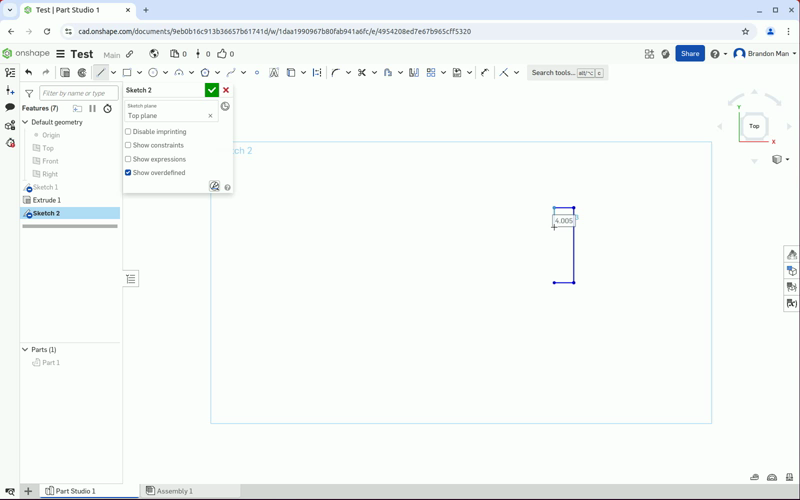
click(554, 226)
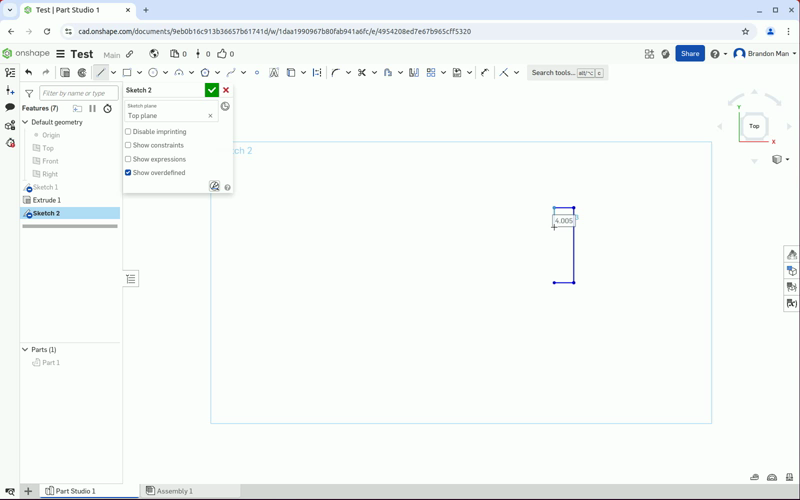
key_up(shift)
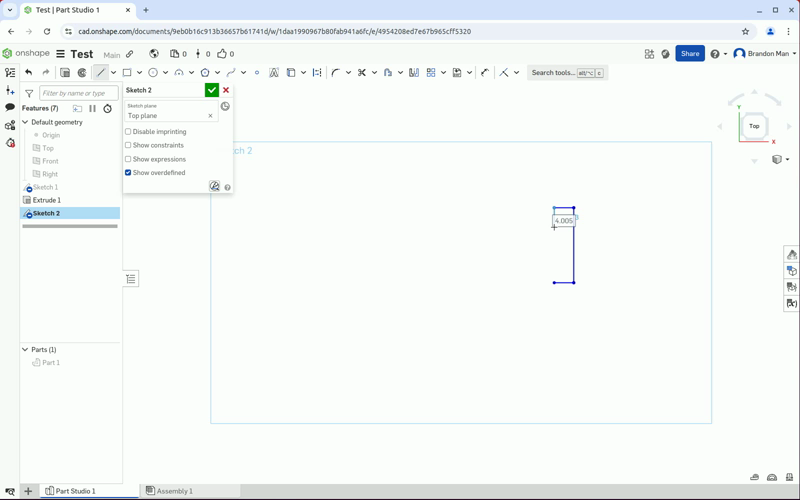
key_down(shift)
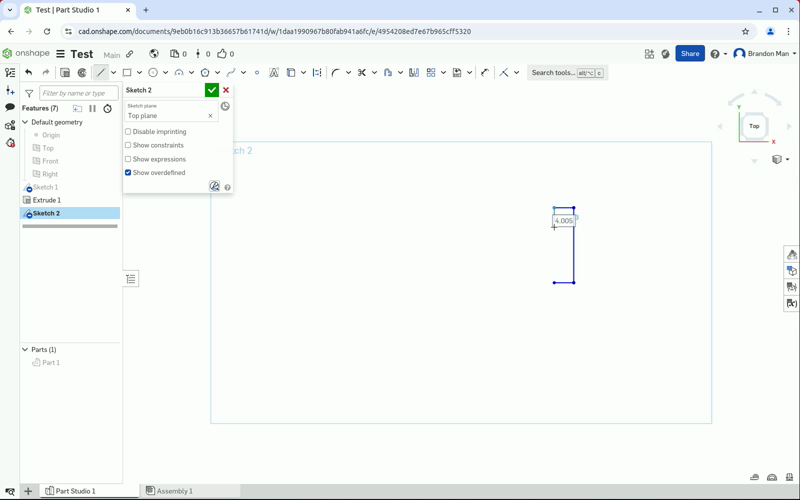
mouse_move(584, 226)
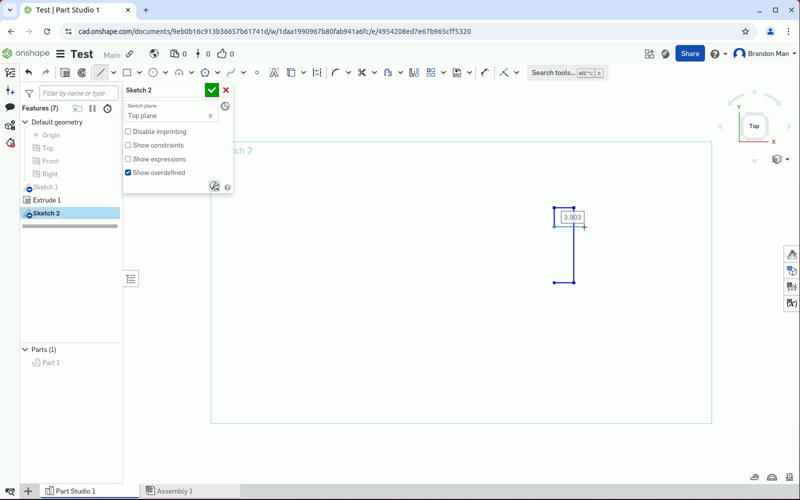
mouse_move(554, 244)
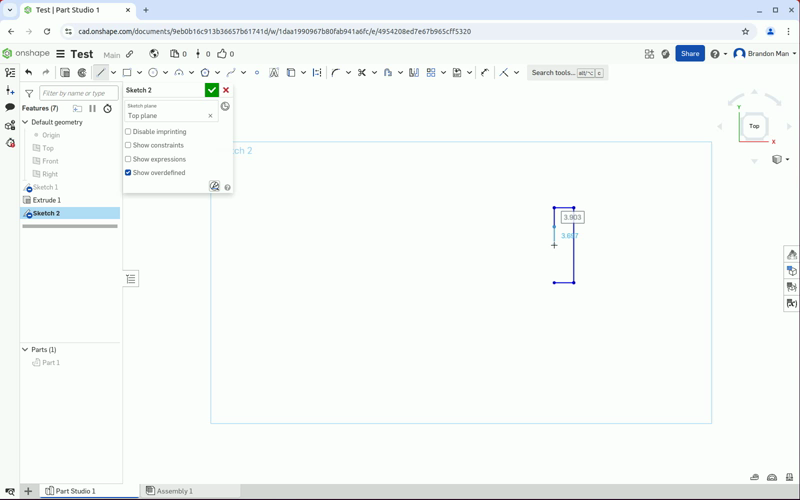
click(554, 244)
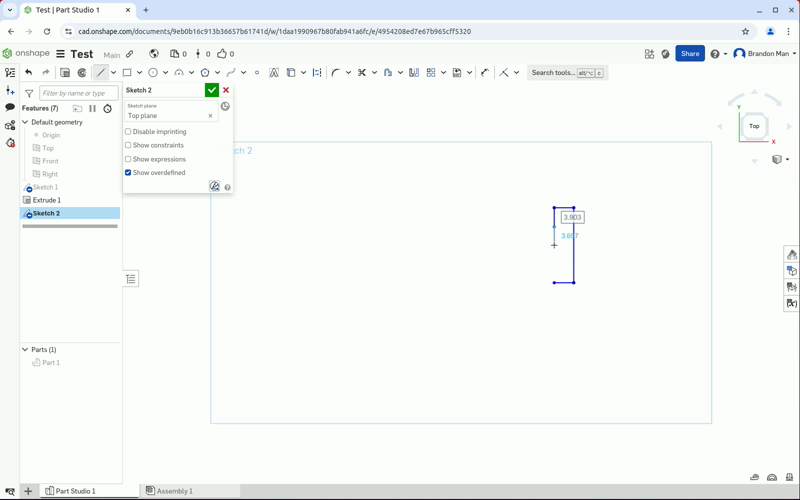
key_up(shift)
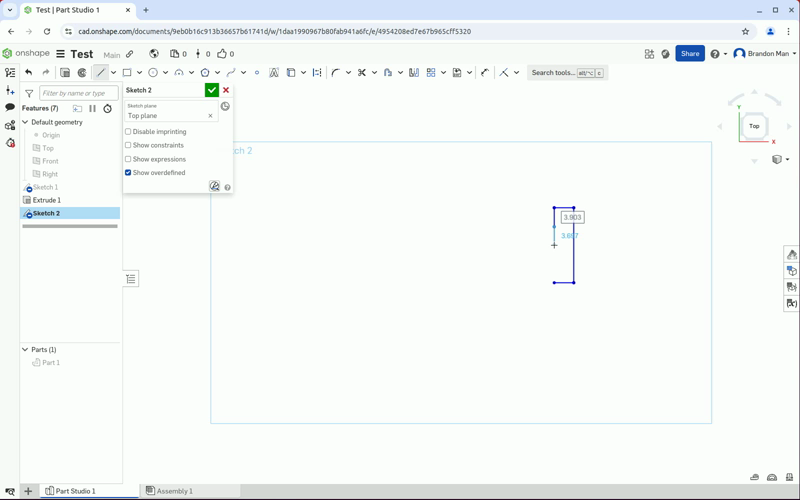
key_down(shift)
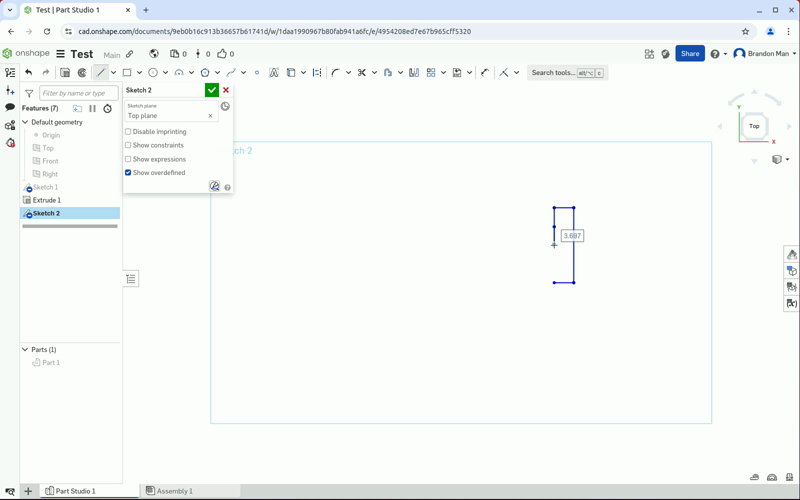
mouse_move(584, 244)
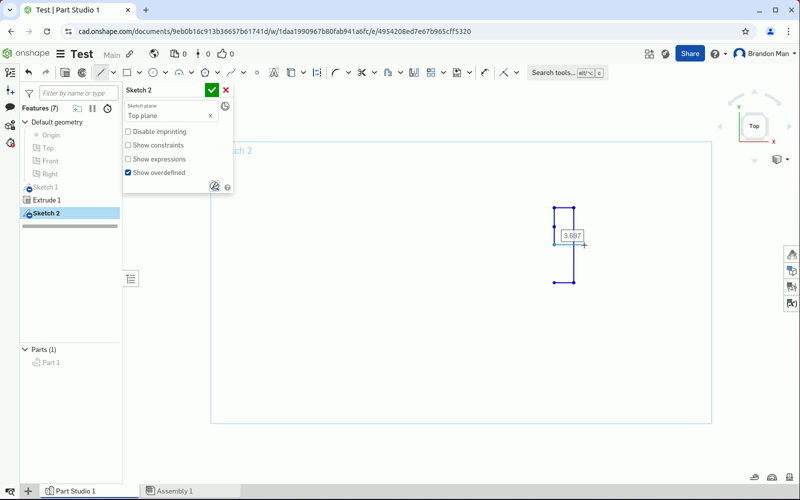
mouse_move(554, 264)
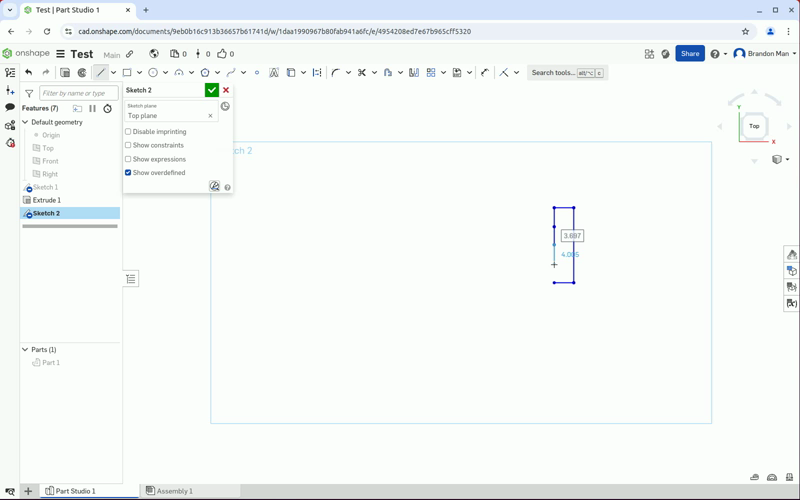
click(554, 264)
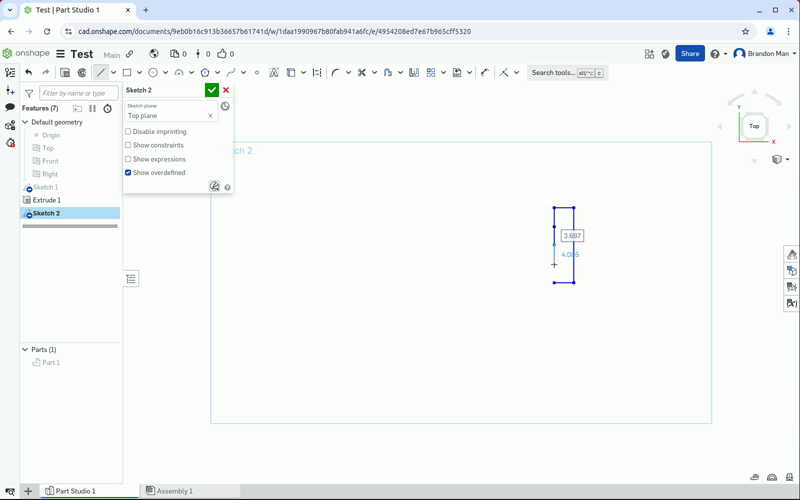
key_up(shift)
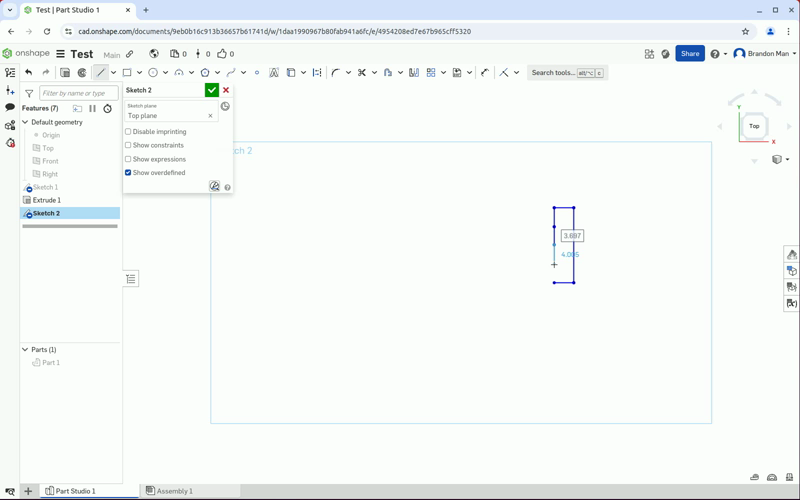
mouse_move(584, 264)
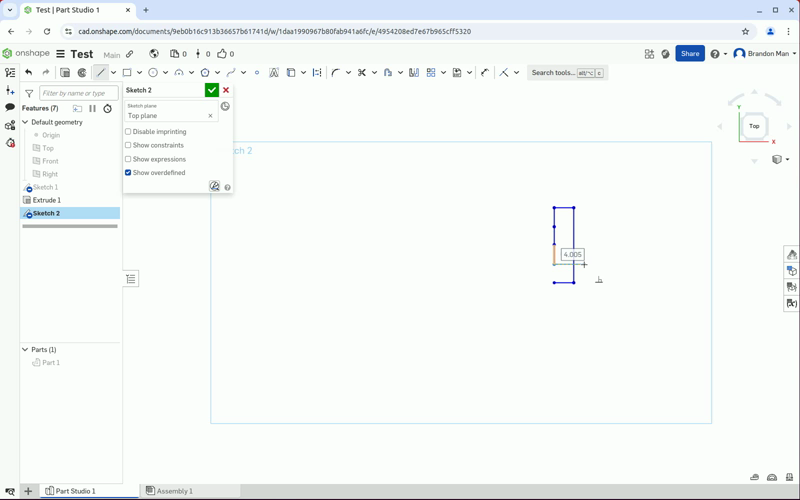
key_down(shift)
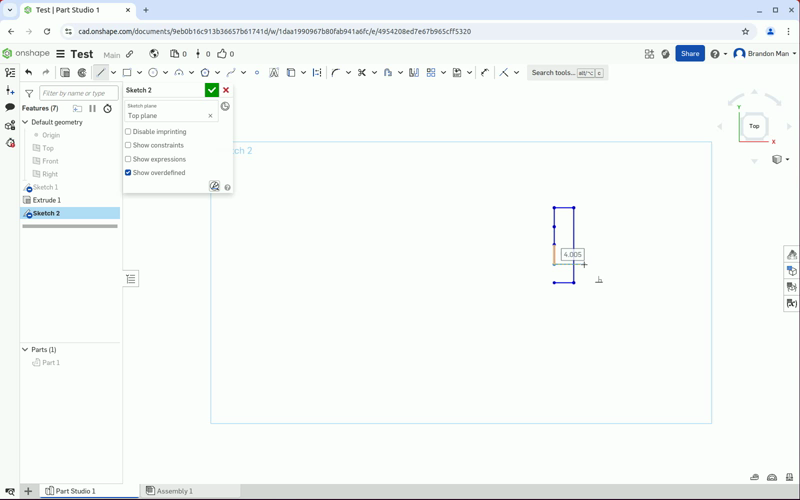
mouse_move(554, 282)
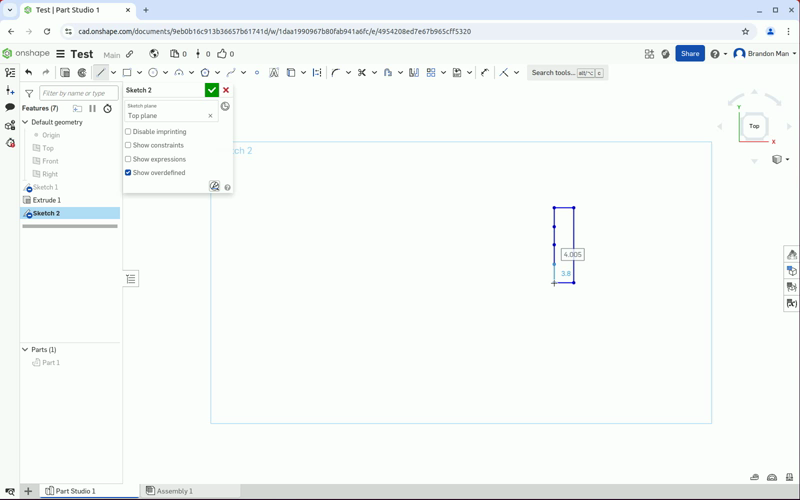
key_up(shift)
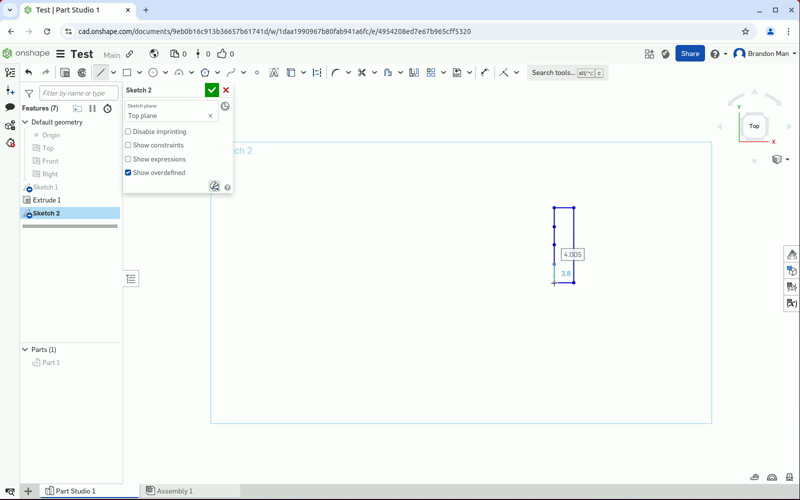
click(554, 282)
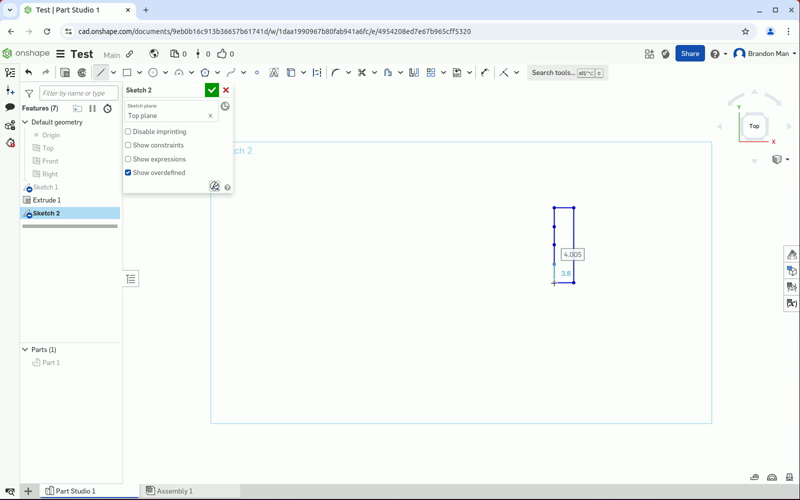
key(esc)
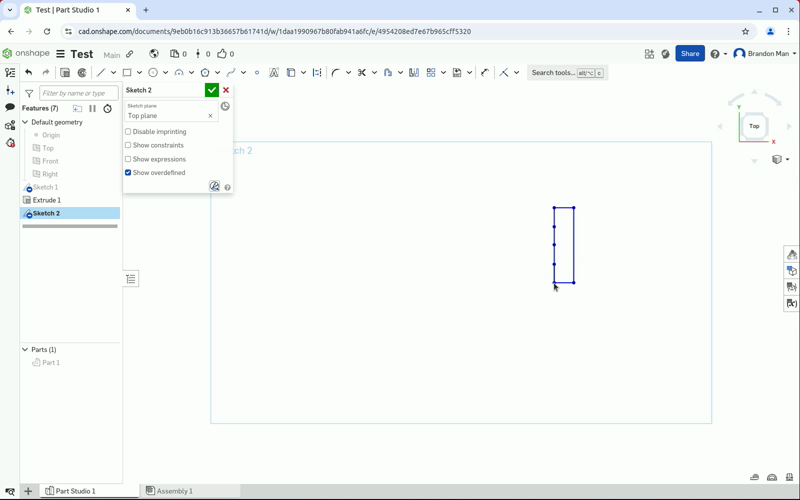
mouse_move(561, 279)
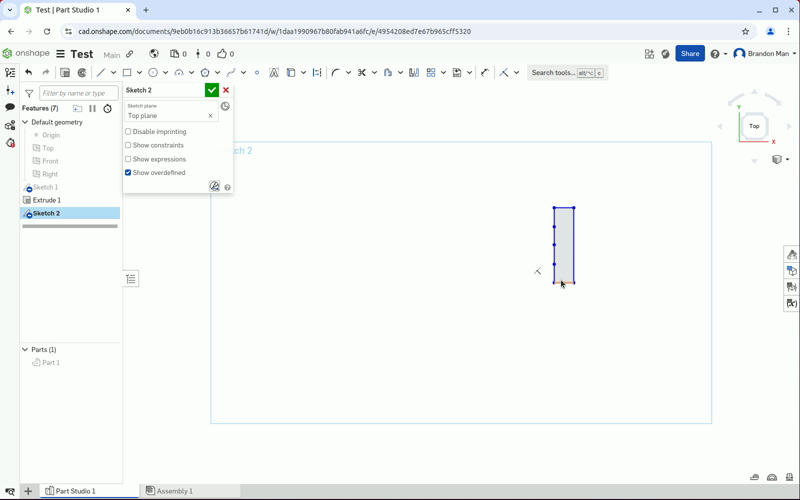
scroll(6)
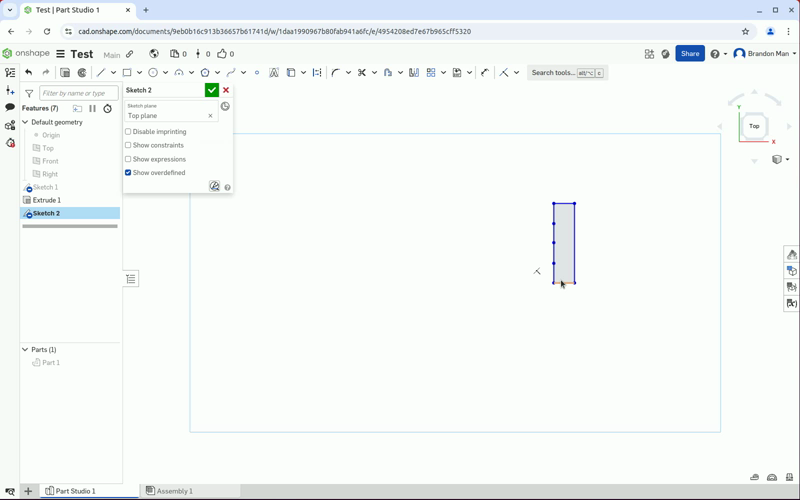
scroll(6)
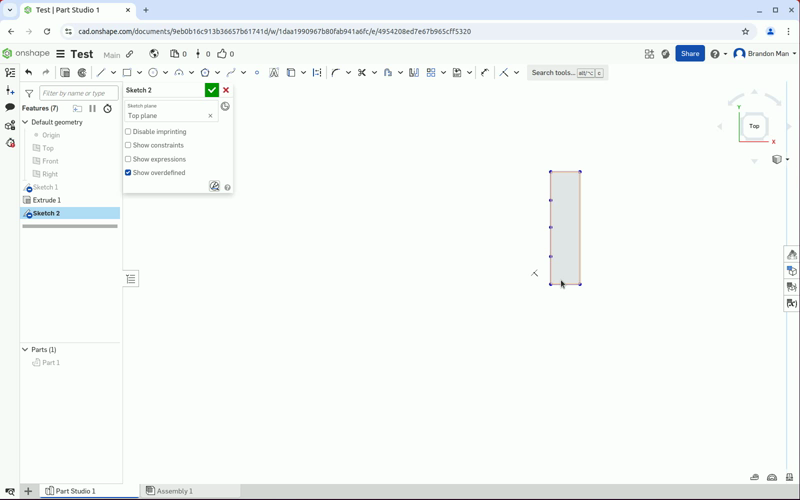
scroll(6)
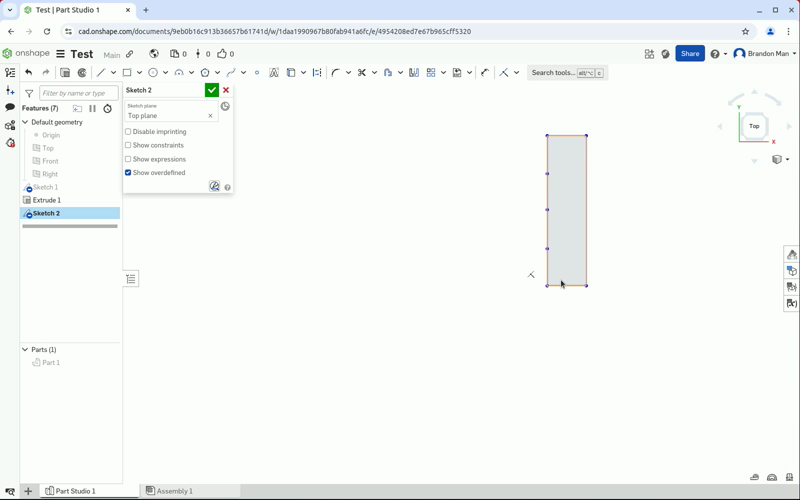
scroll(6)
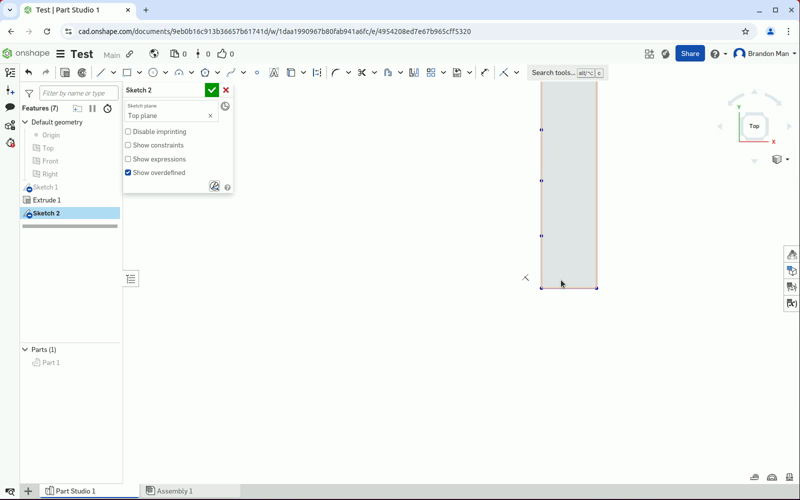
scroll(6)
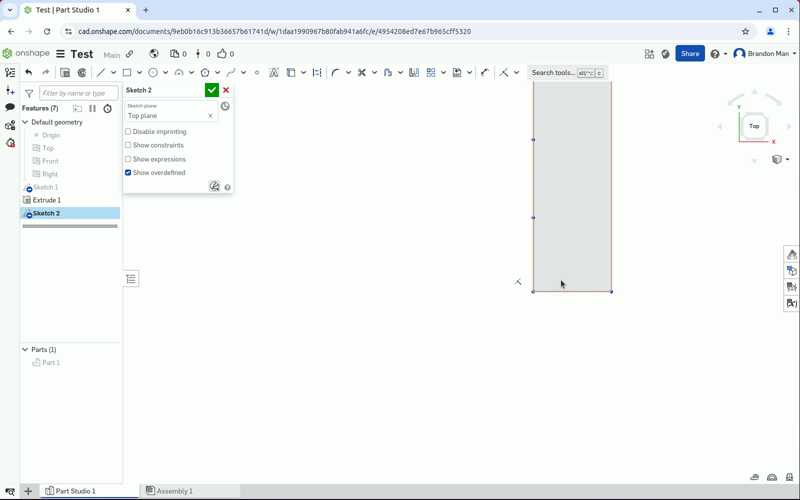
scroll(6)
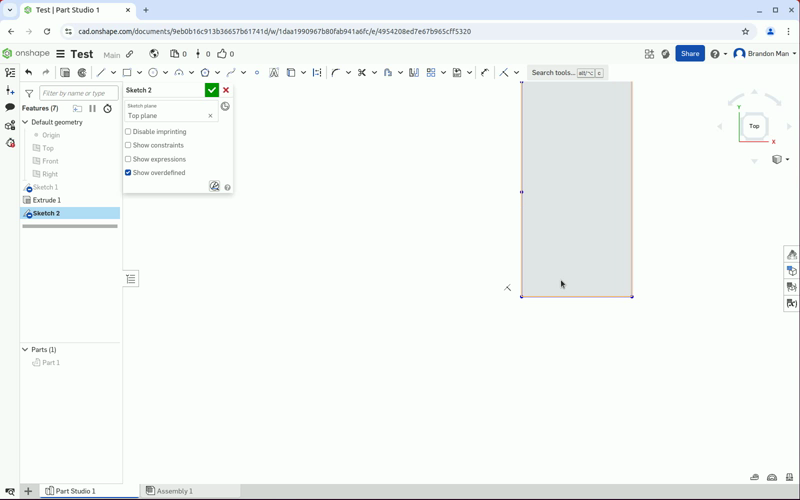
scroll(6)
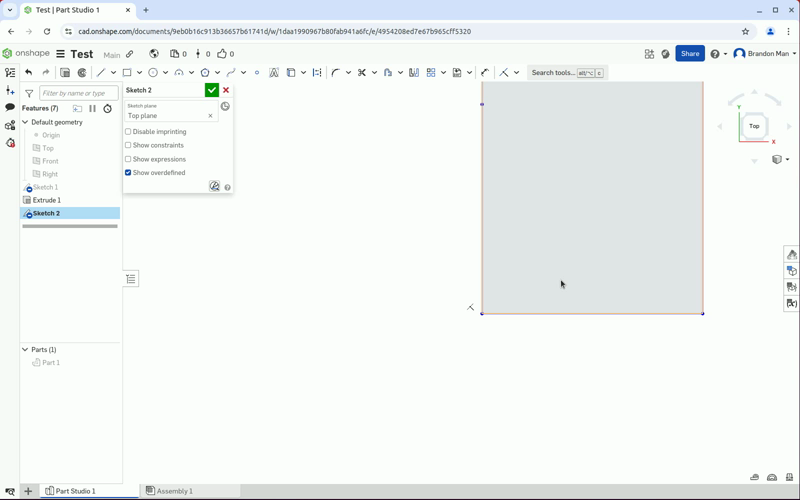
click(561, 279)
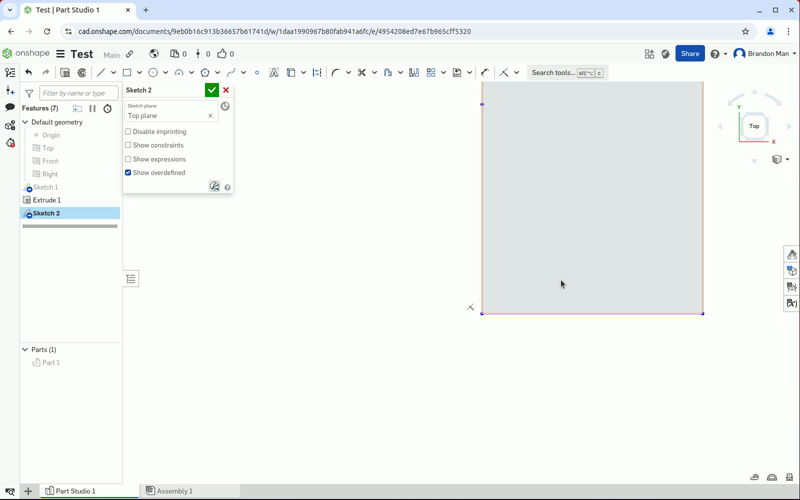
scroll(-6)
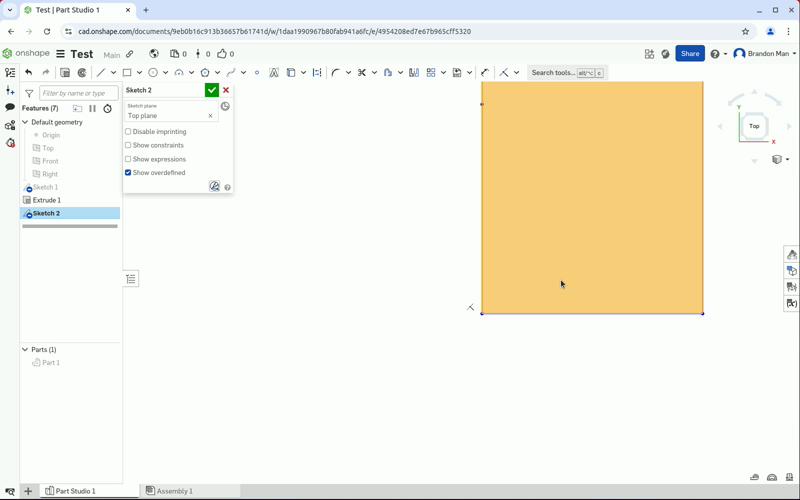
scroll(-6)
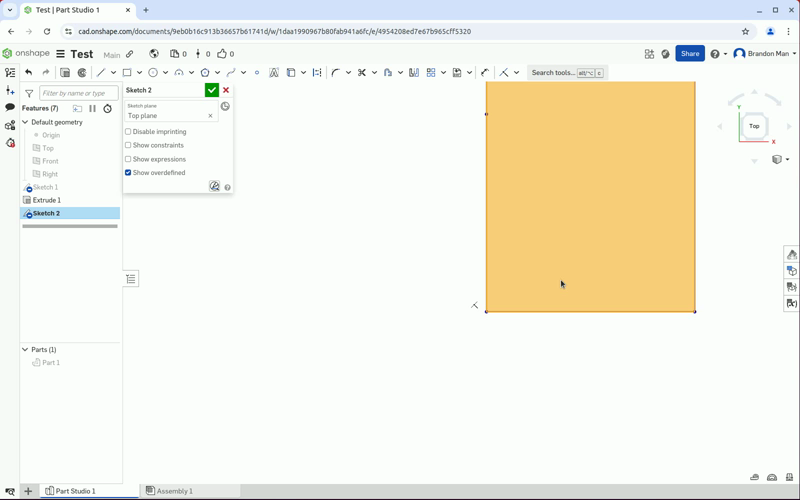
scroll(-6)
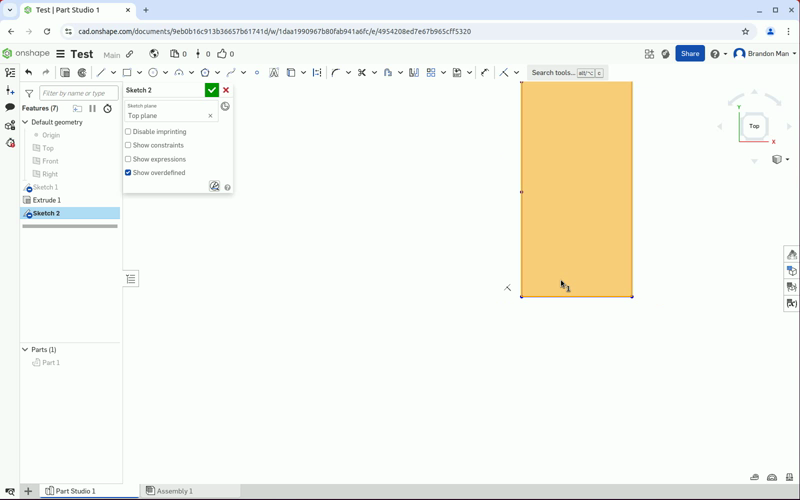
scroll(-6)
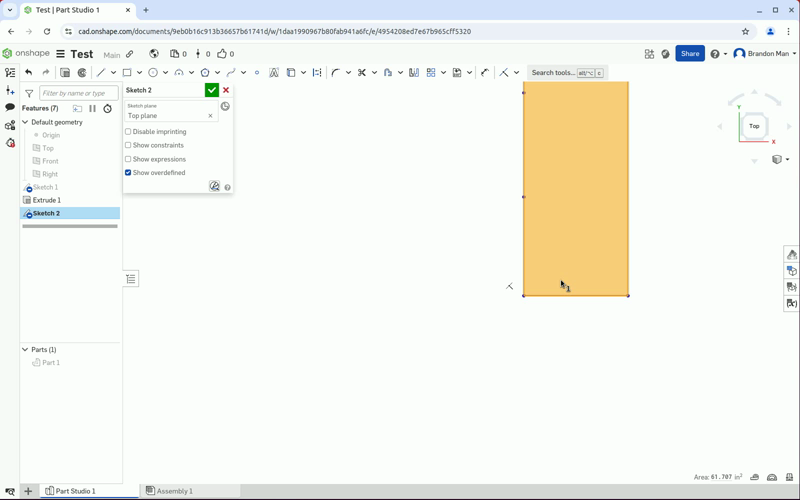
scroll(-6)
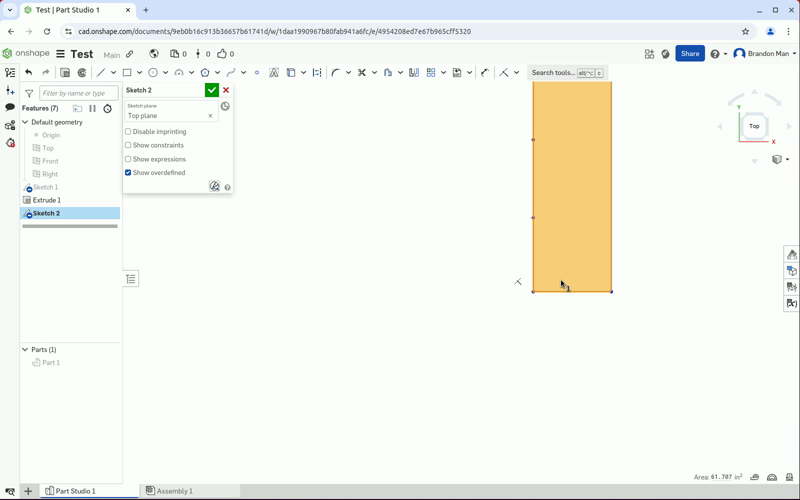
scroll(-6)
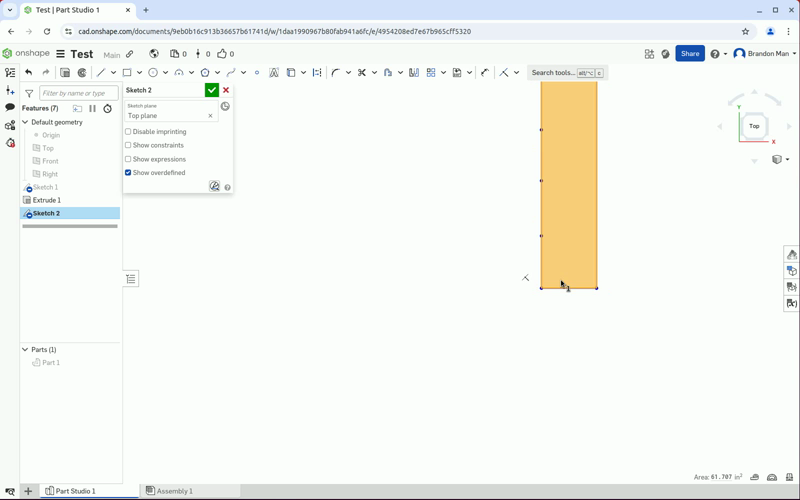
scroll(-6)
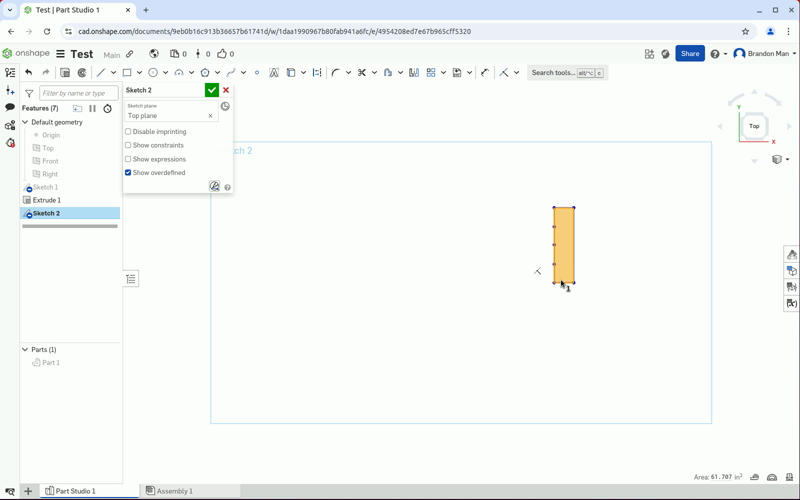
mouse_move(73, 352)
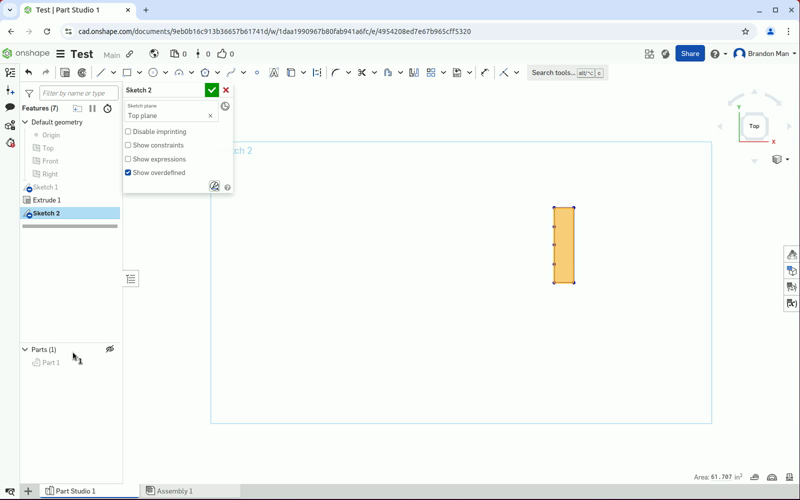
key(shift+y)
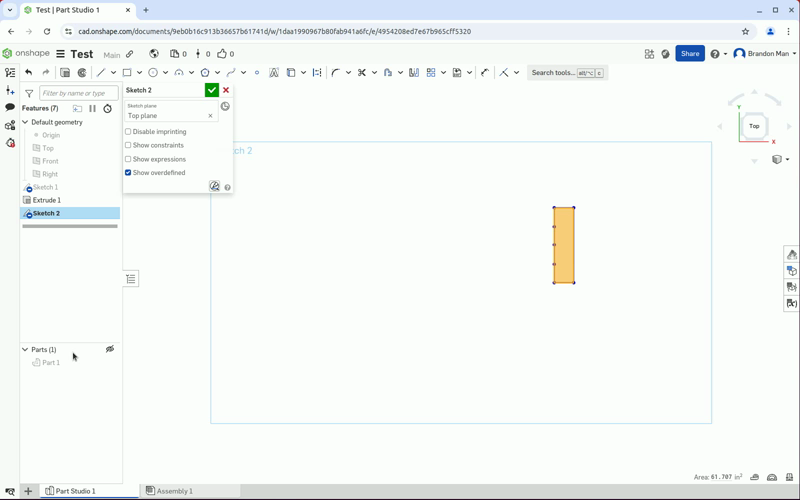
key(shift+e)
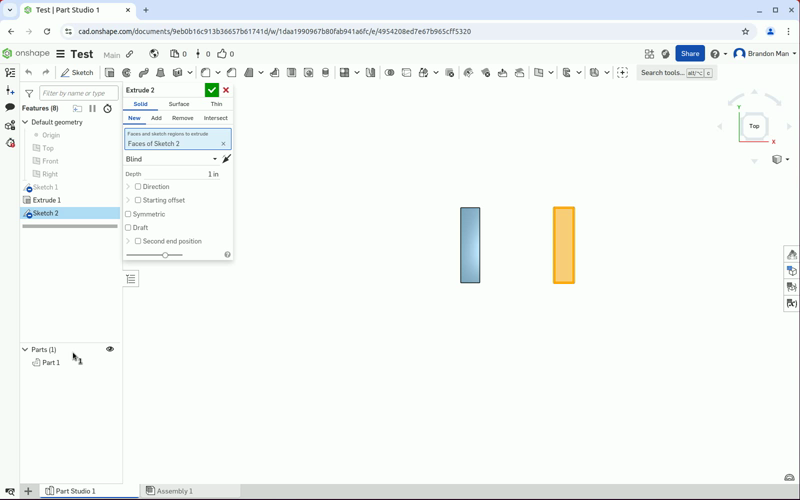
mouse_move(143, 106)
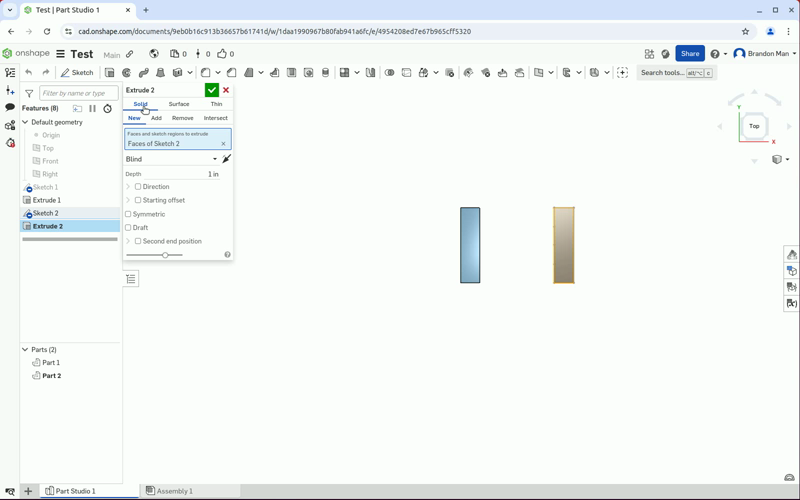
click(143, 106)
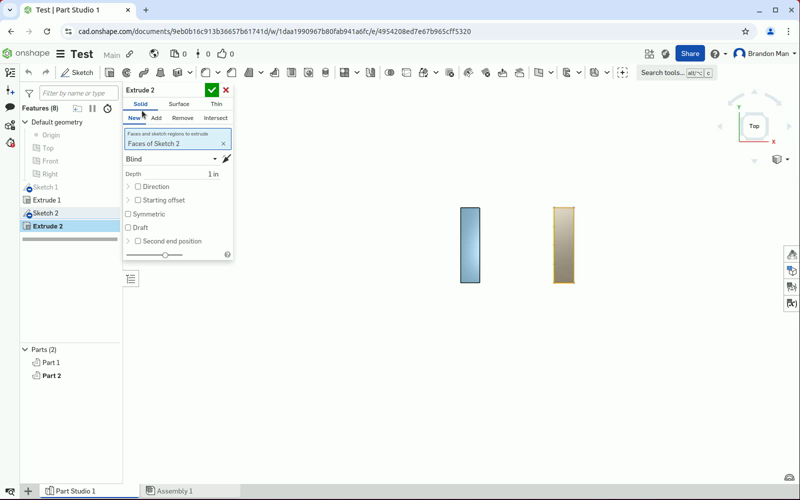
mouse_move(137, 120)
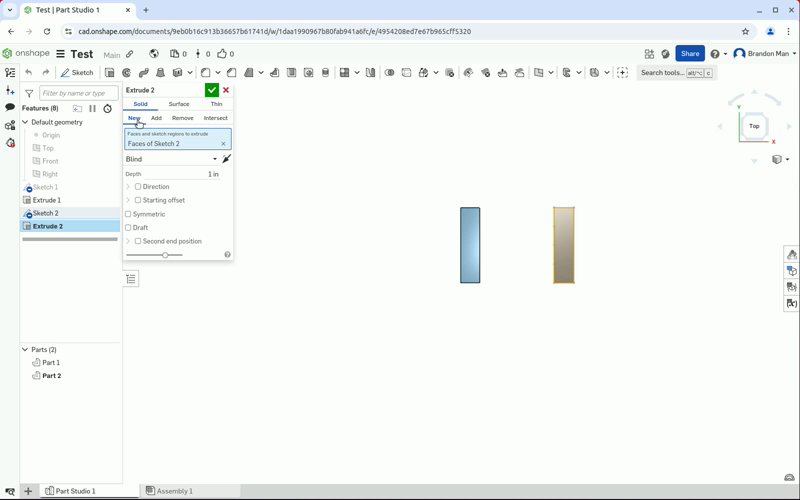
click(137, 120)
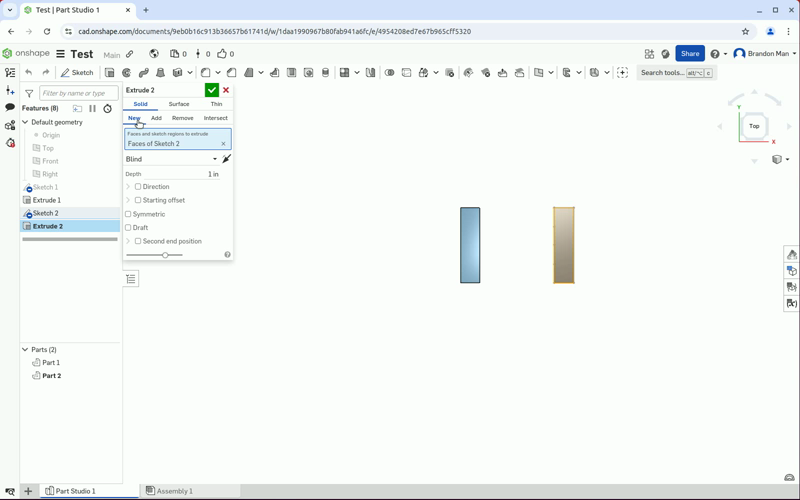
key(tab, 4)
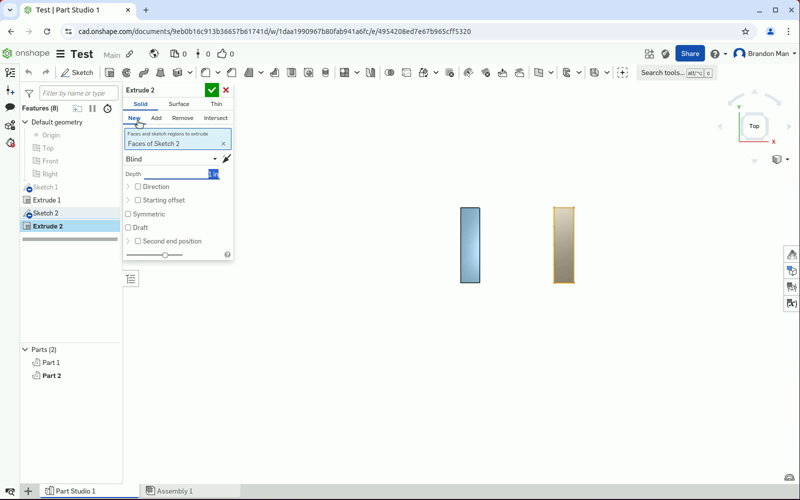
text(15.405)
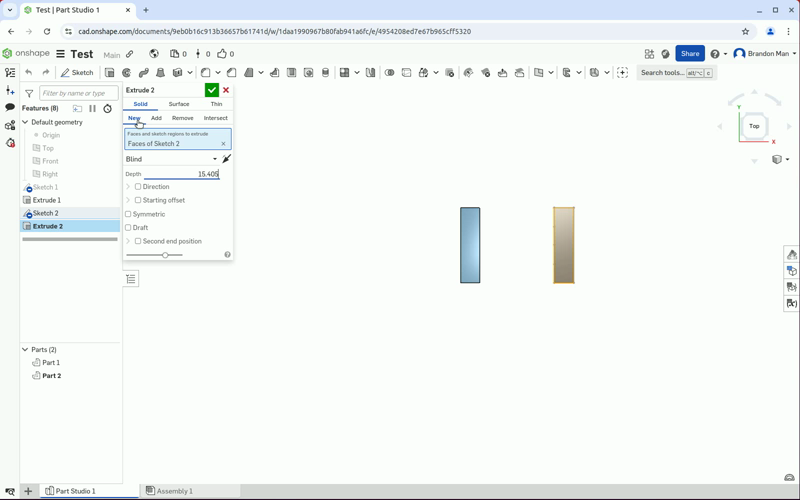
key(enter)
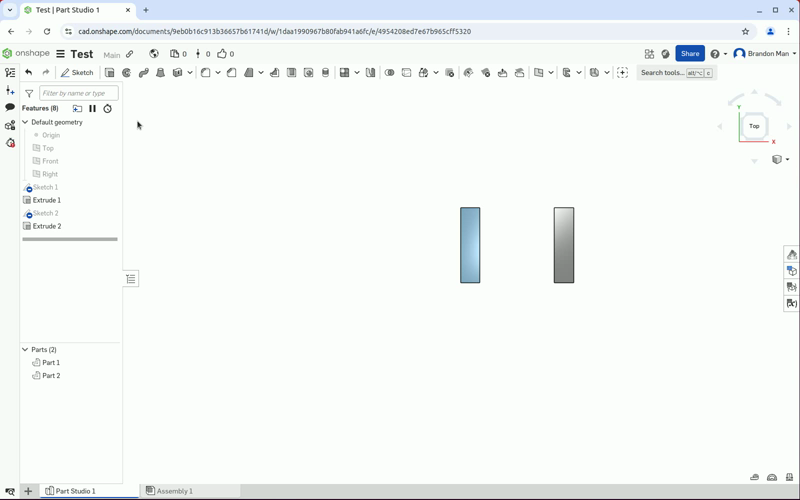
key(shift+h)
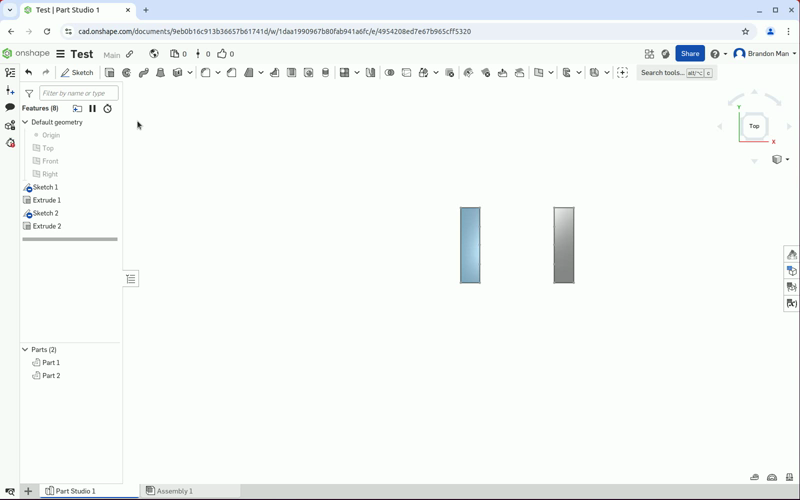
key(shift+h)
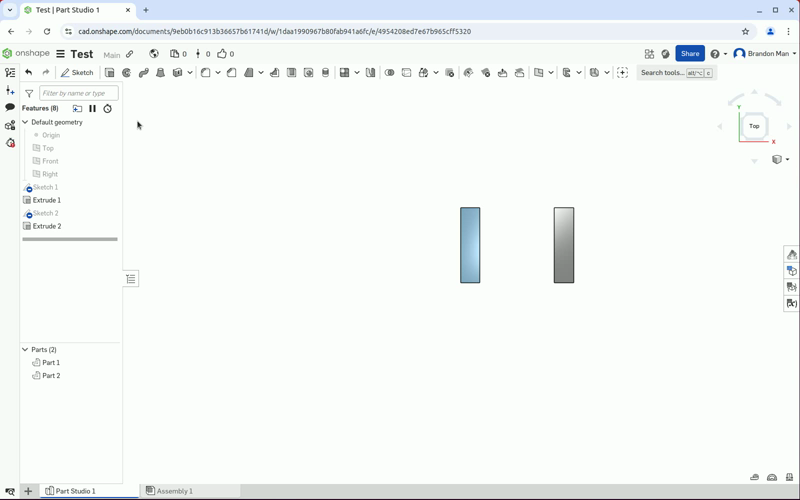
mouse_move(73, 189)
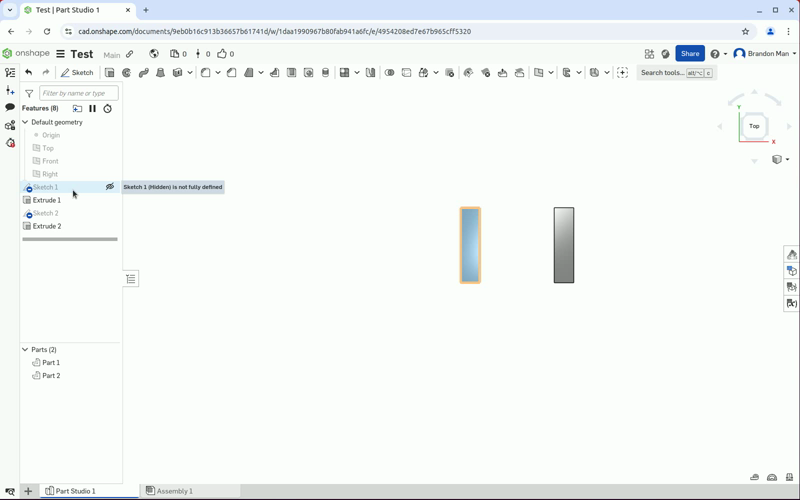
click(73, 189)
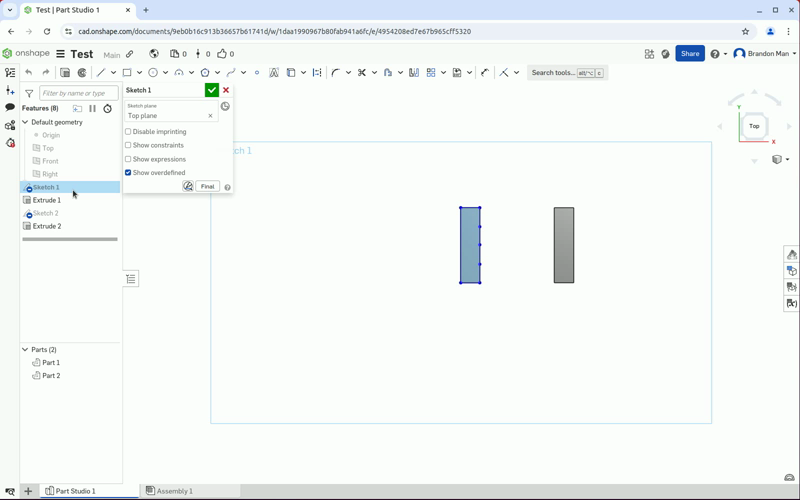
mouse_move(229, 92)
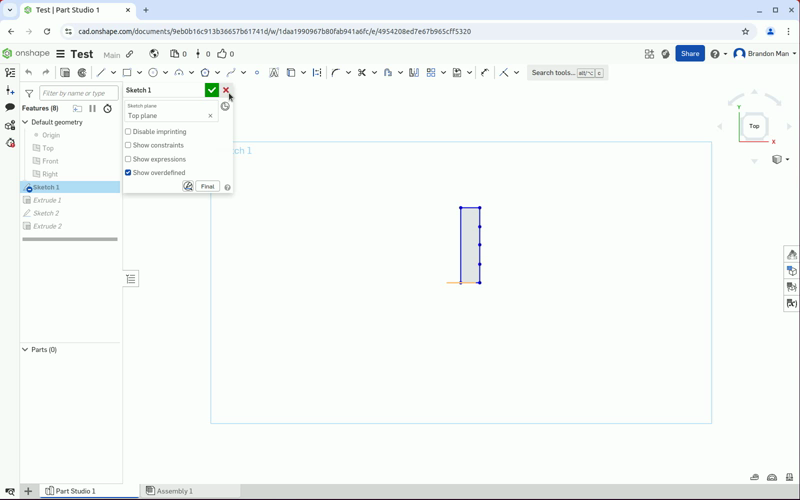
click(229, 92)
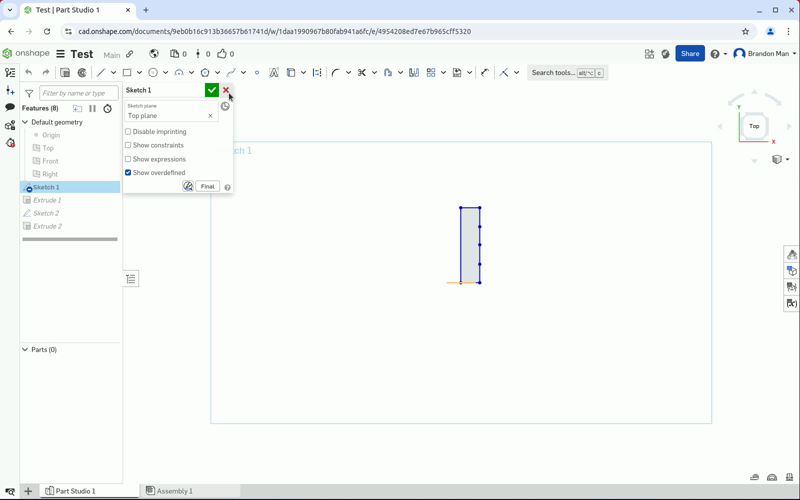
key(shift+s)
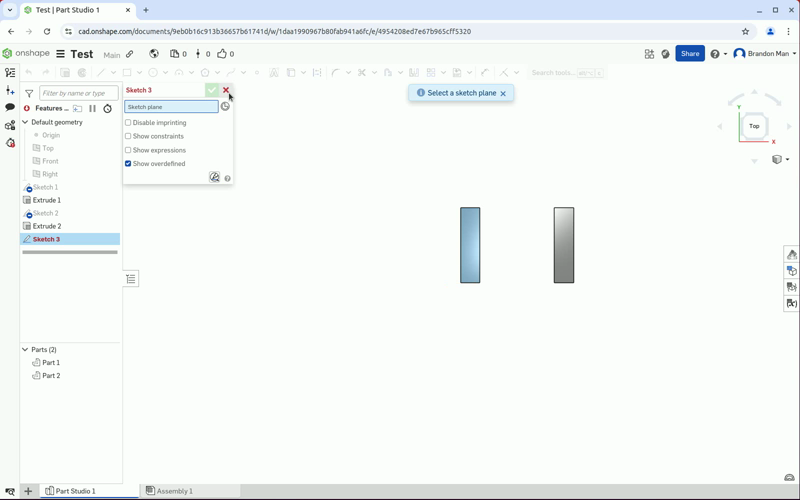
mouse_move(73, 150)
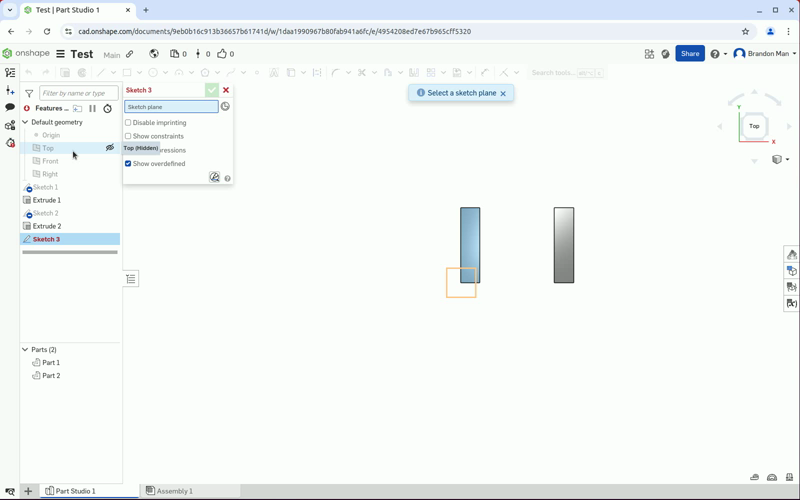
click(73, 150)
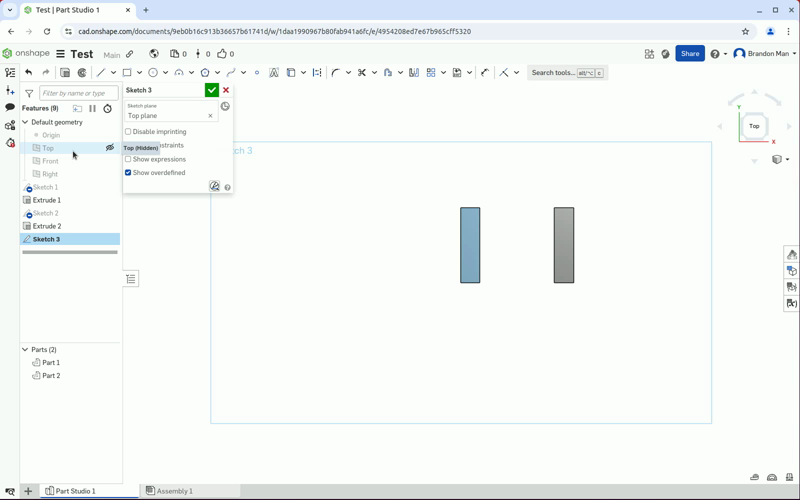
mouse_move(73, 352)
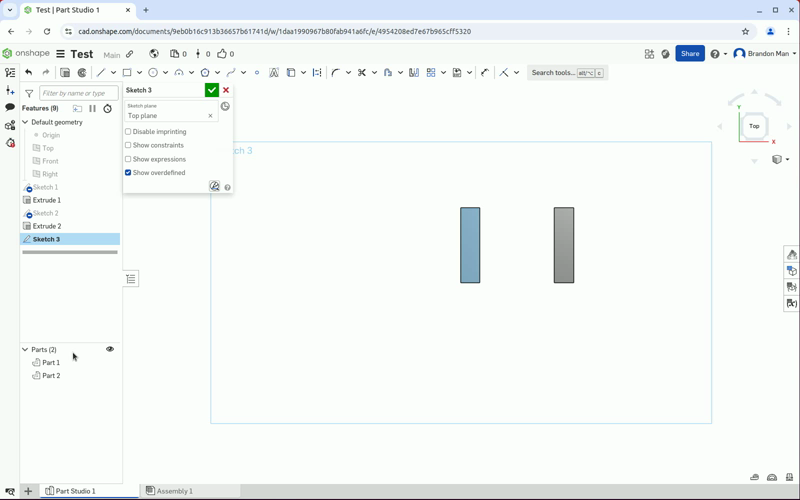
key(y)
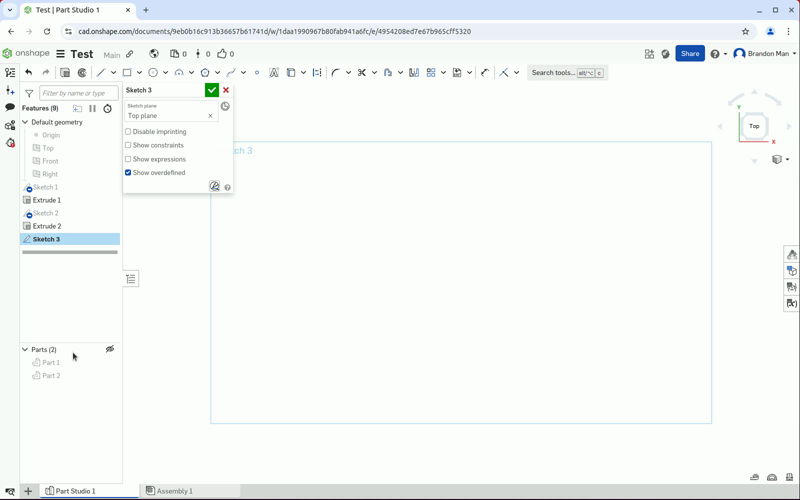
key(l)
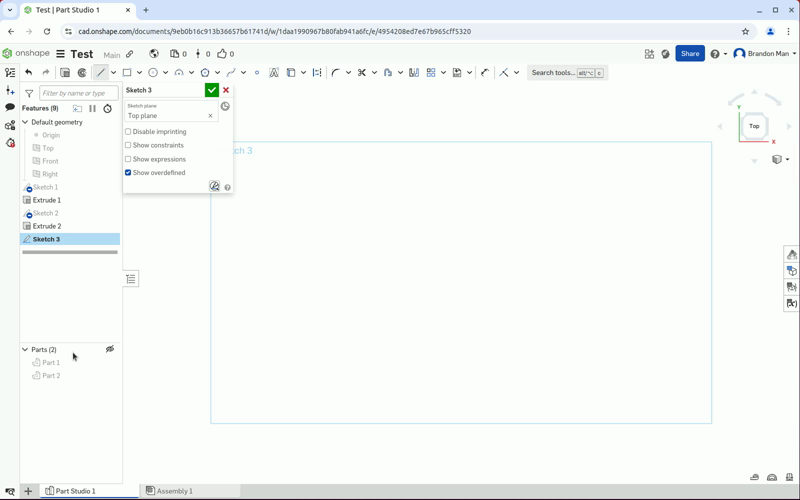
key_down(shift)
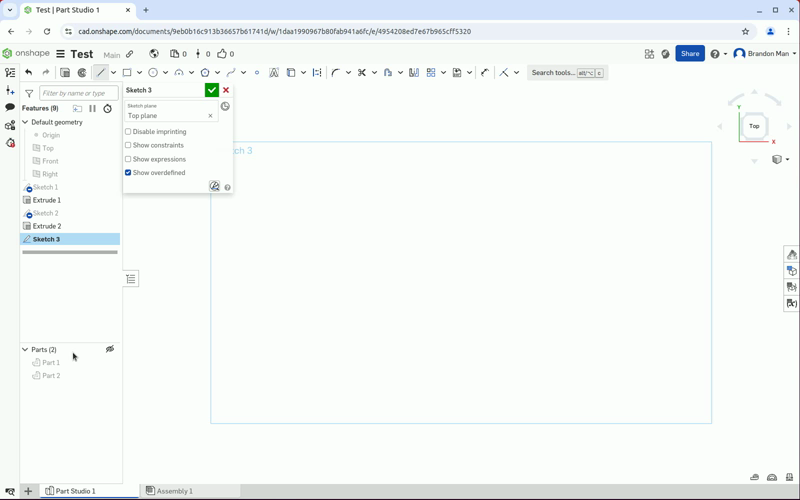
mouse_move(479, 245)
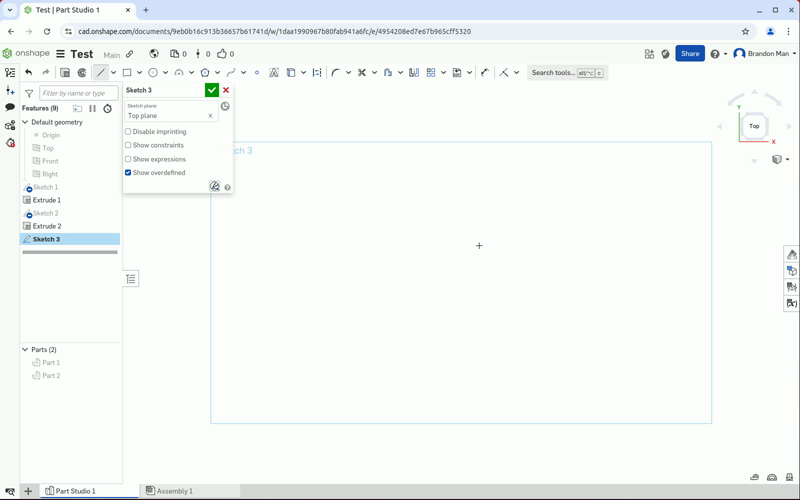
click(479, 245)
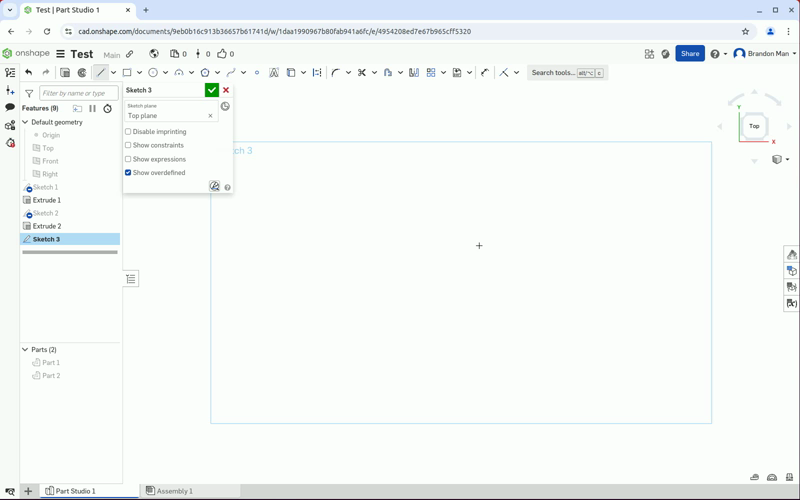
key_up(shift)
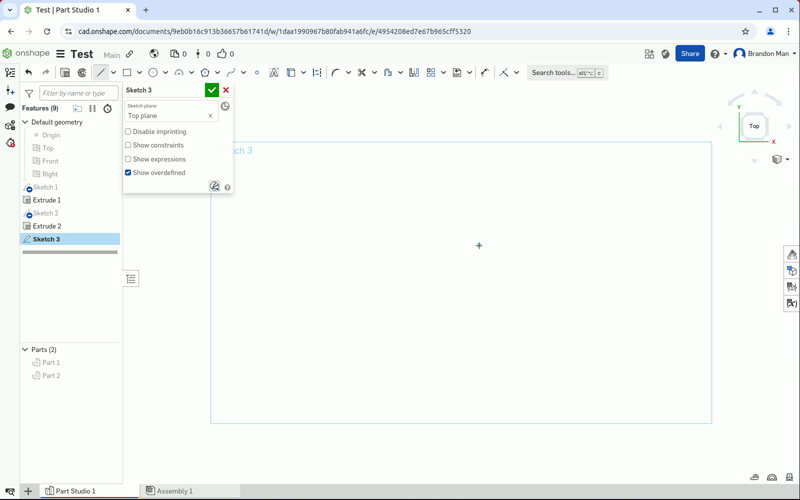
key_down(shift)
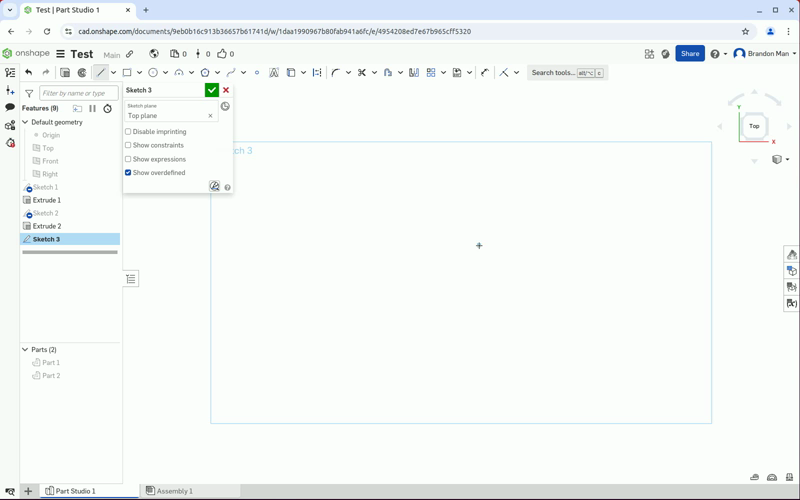
mouse_move(509, 245)
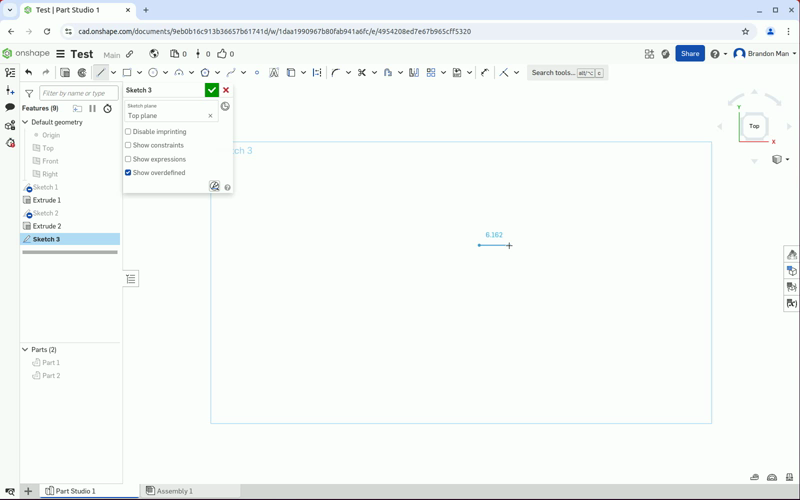
mouse_move(517, 264)
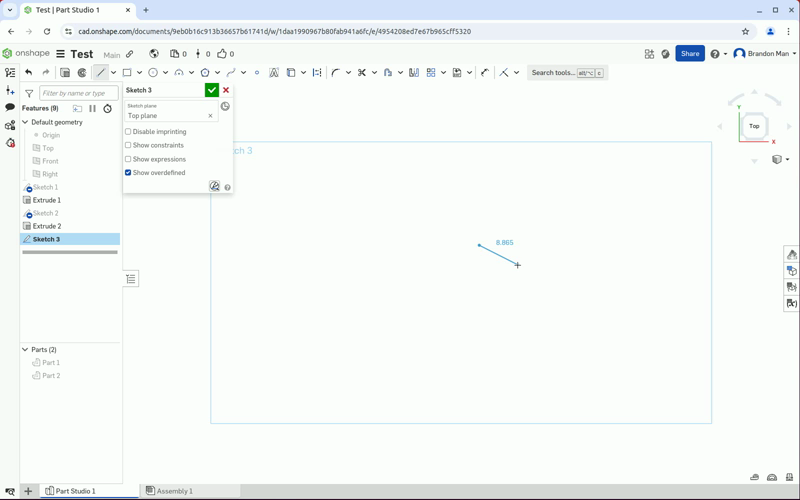
click(517, 264)
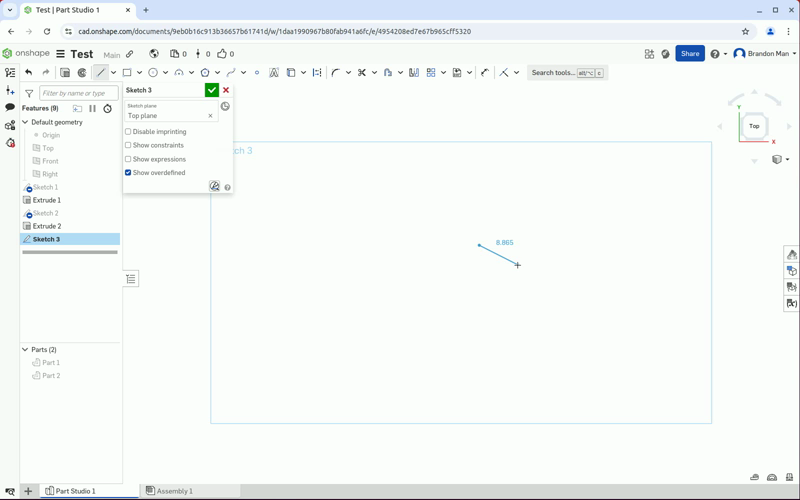
key_up(shift)
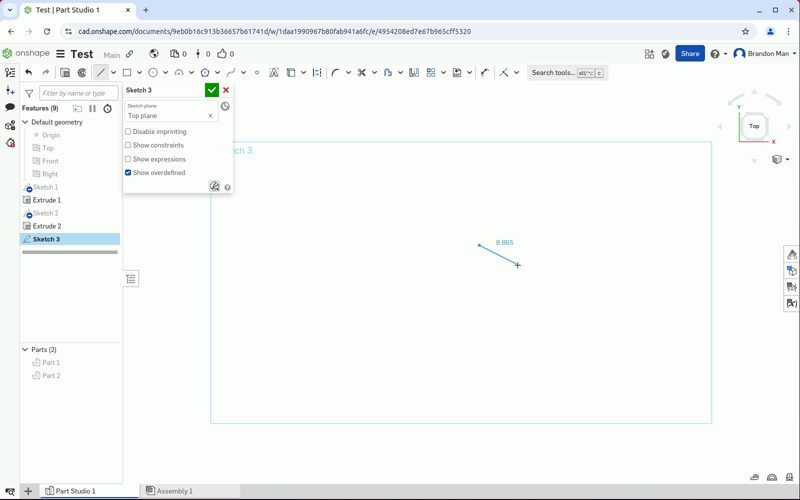
key_down(shift)
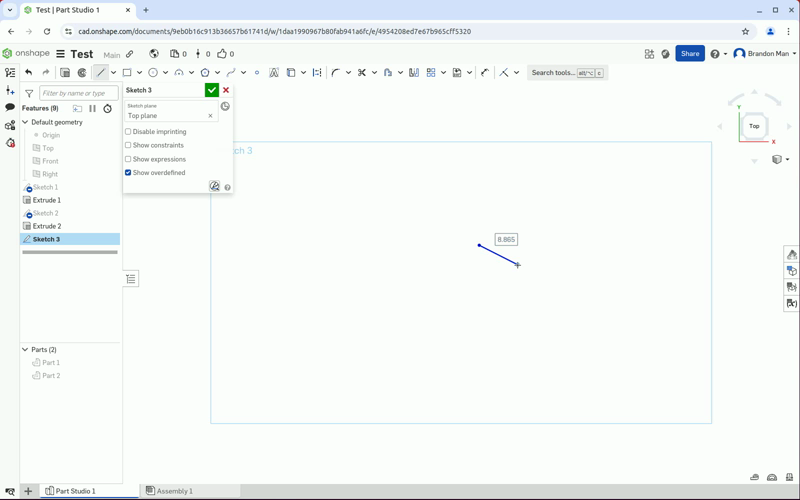
mouse_move(547, 264)
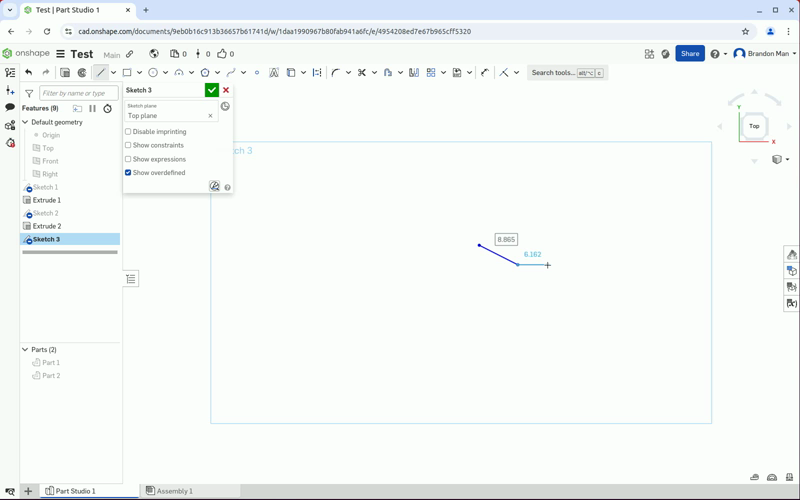
mouse_move(517, 245)
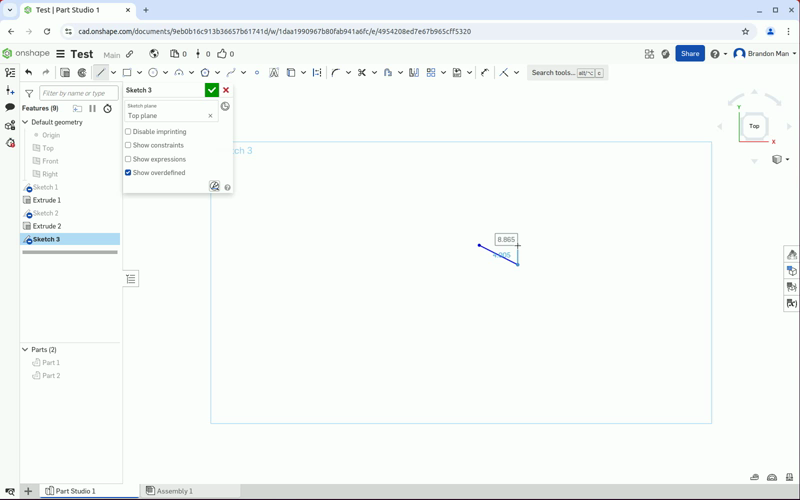
click(517, 245)
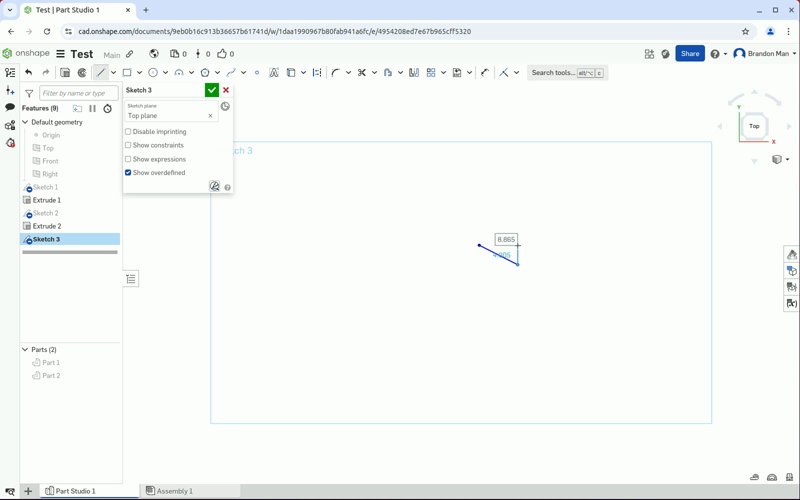
key_up(shift)
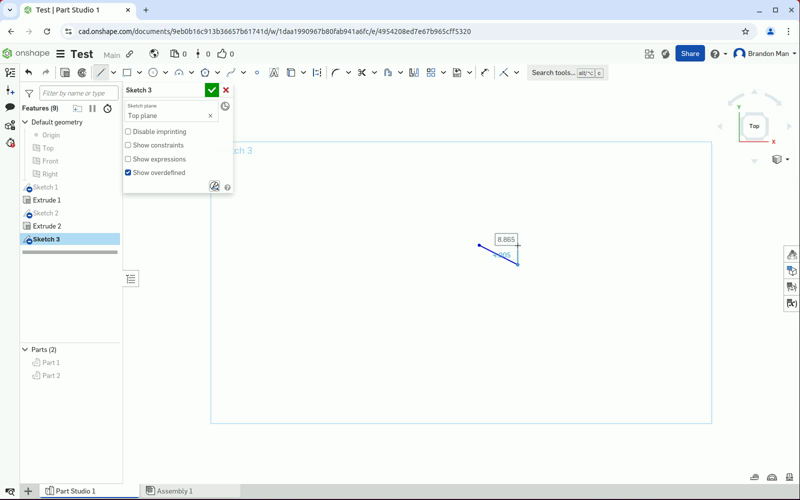
mouse_move(547, 245)
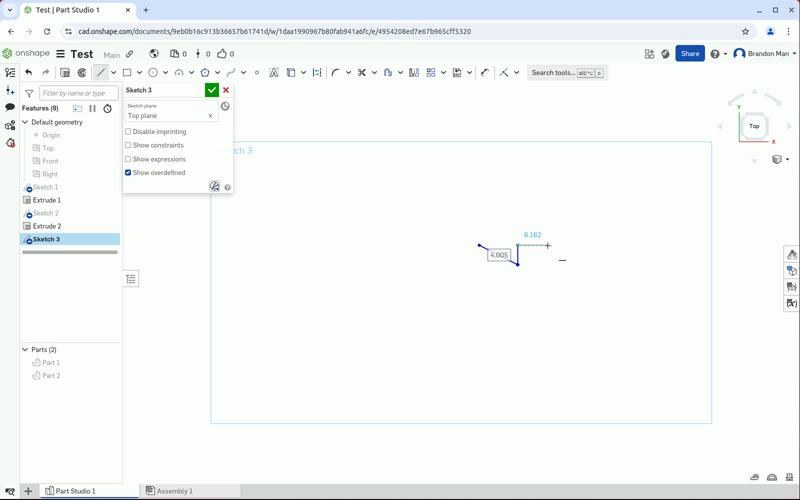
key_down(shift)
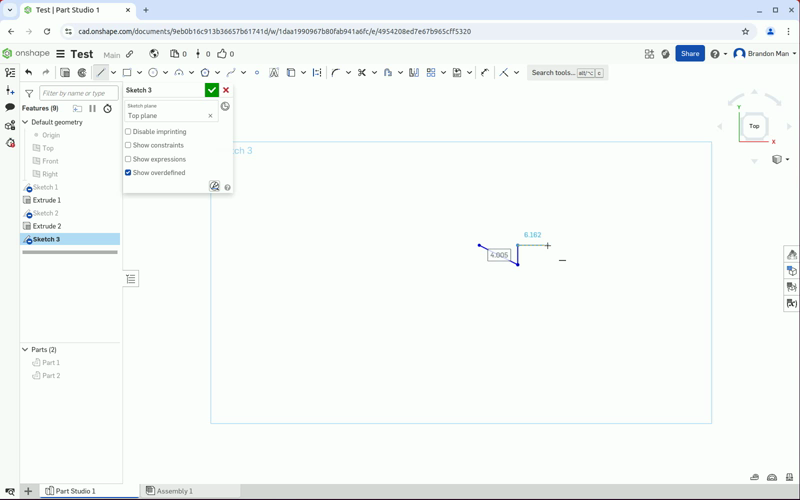
mouse_move(479, 245)
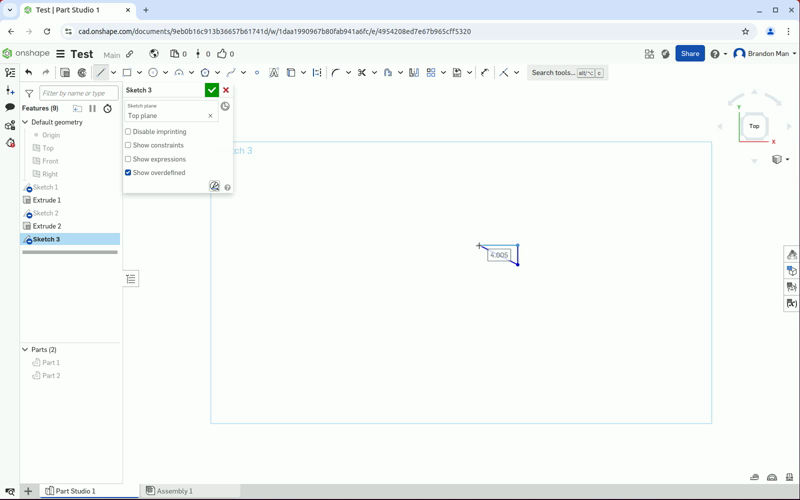
key_up(shift)
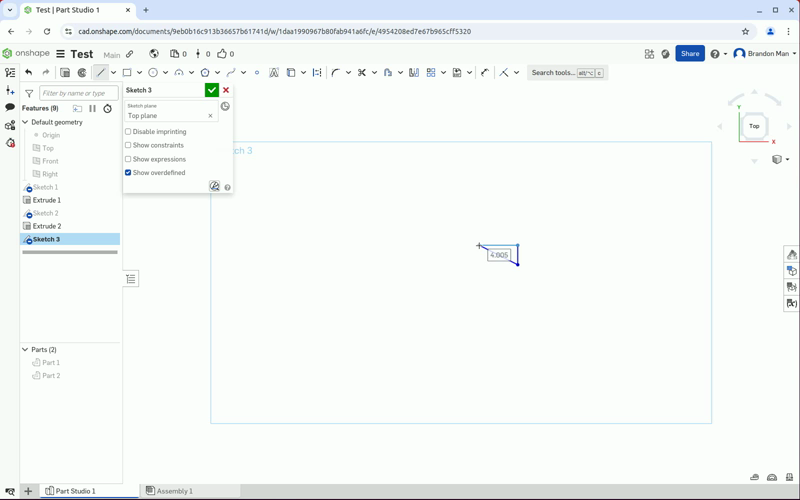
click(479, 245)
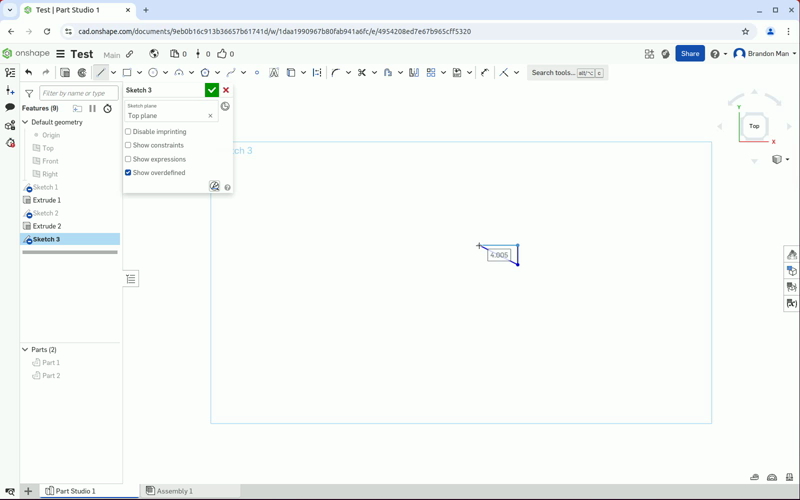
key(esc)
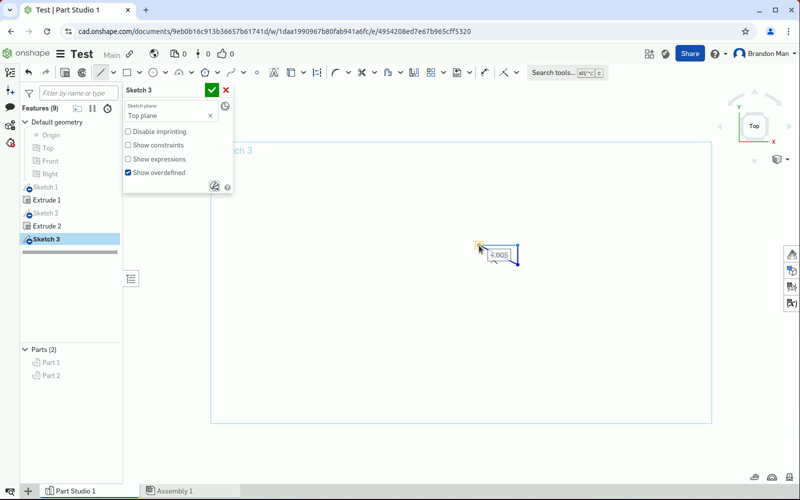
mouse_move(514, 255)
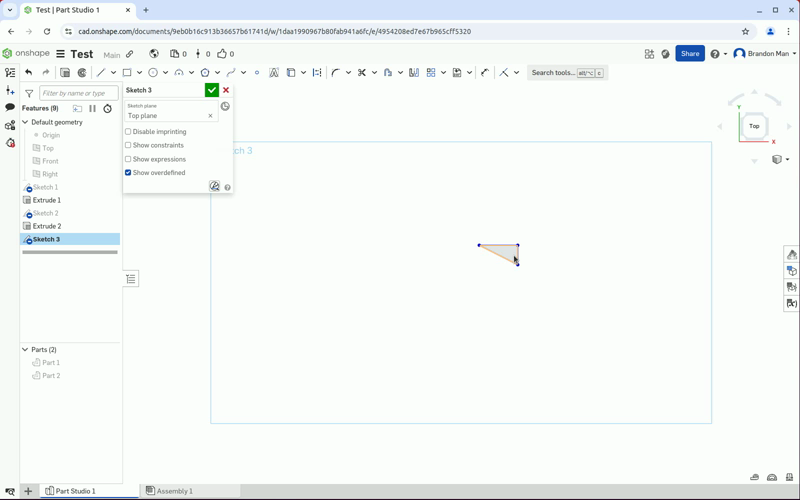
scroll(6)
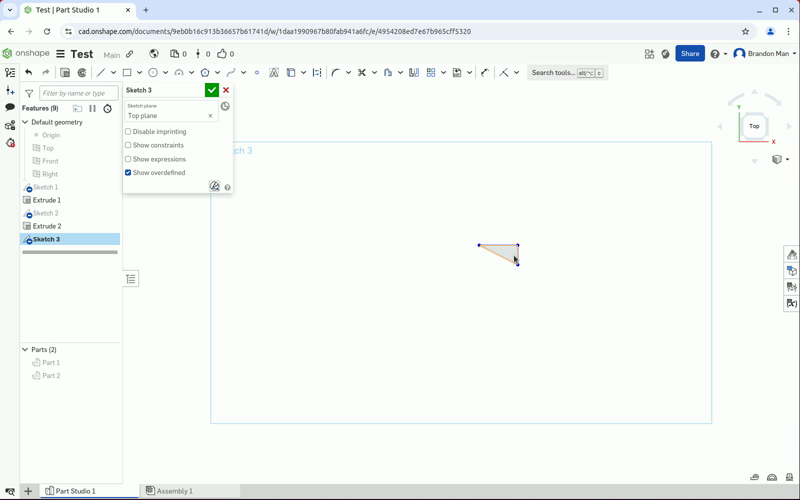
scroll(6)
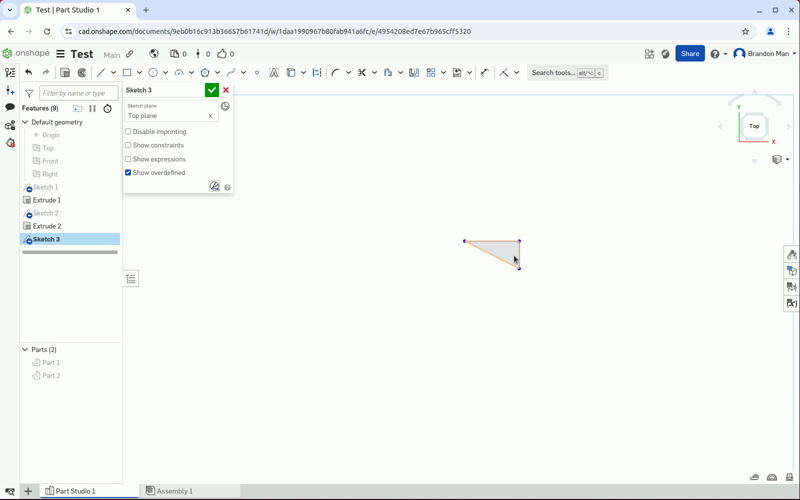
scroll(6)
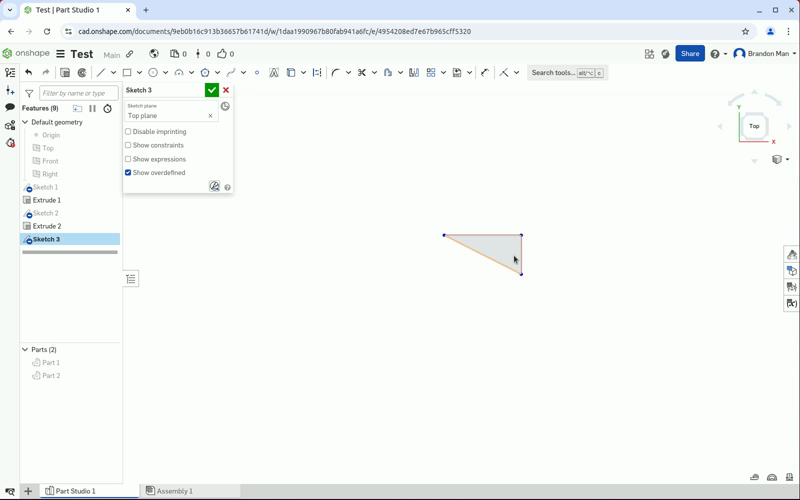
scroll(6)
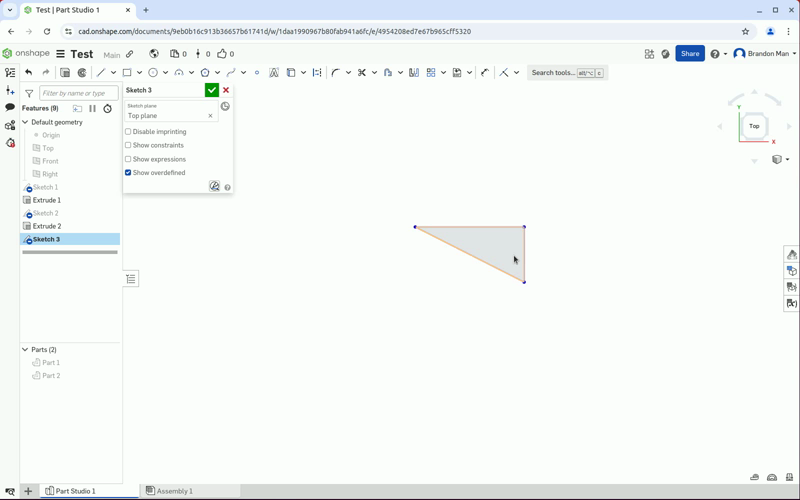
scroll(6)
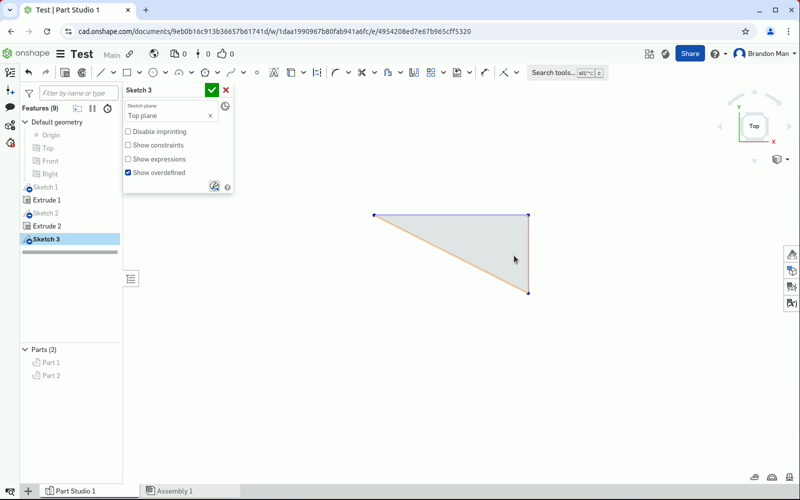
scroll(6)
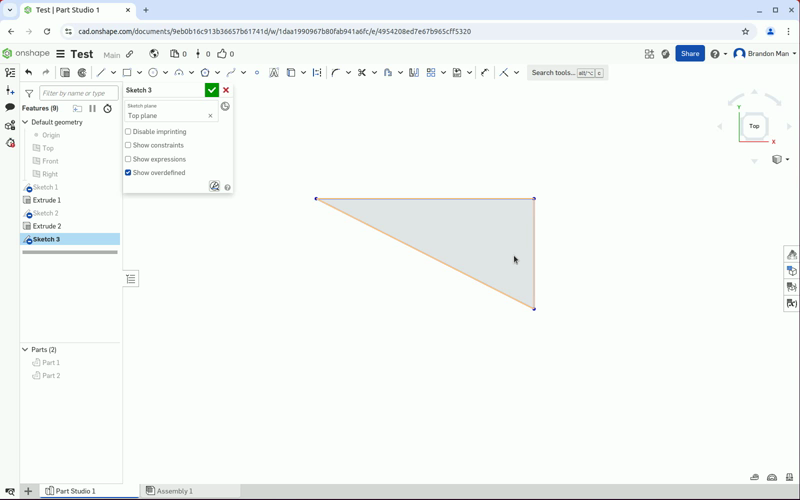
scroll(6)
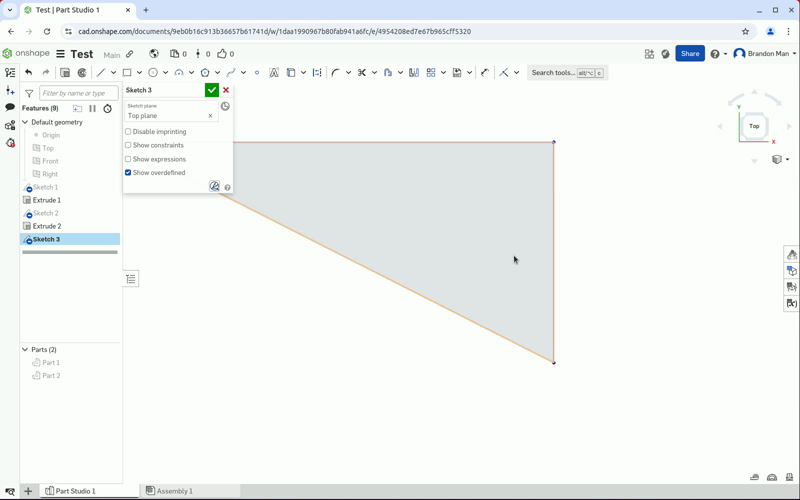
click(514, 255)
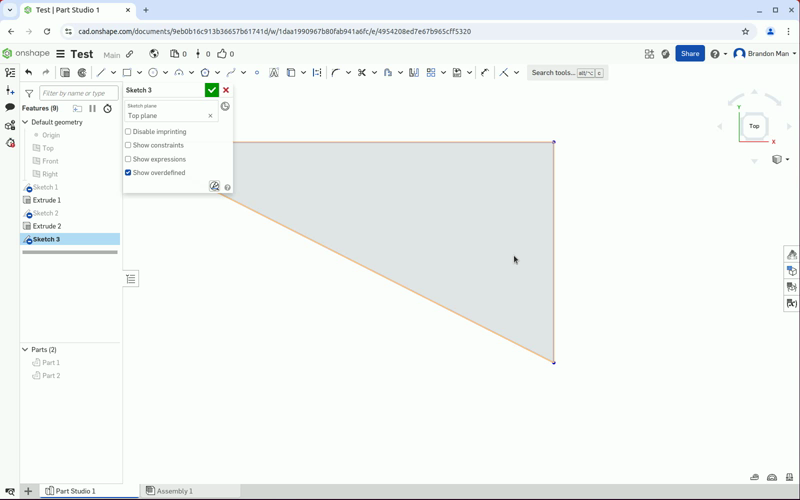
scroll(-6)
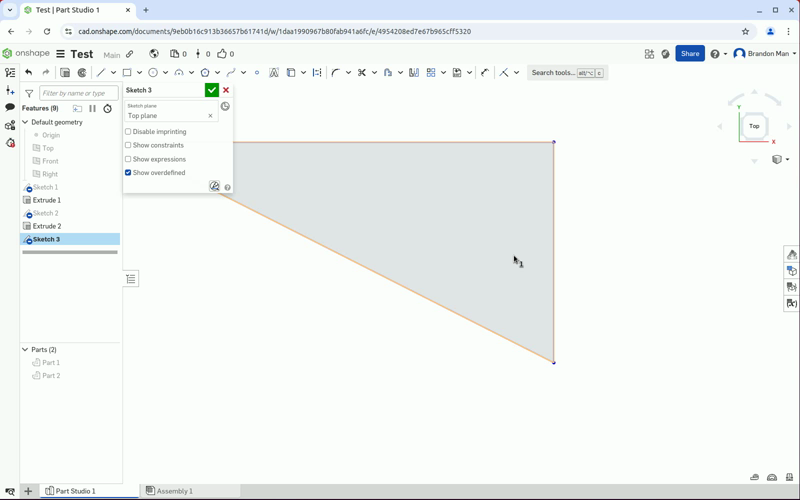
scroll(-6)
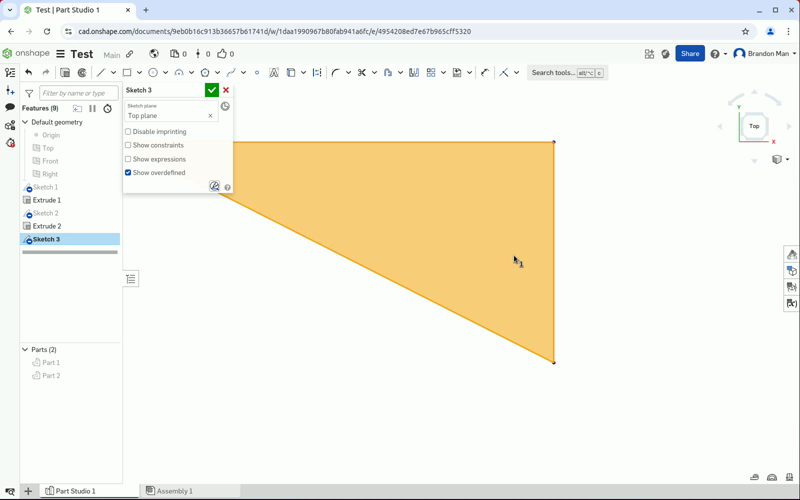
scroll(-6)
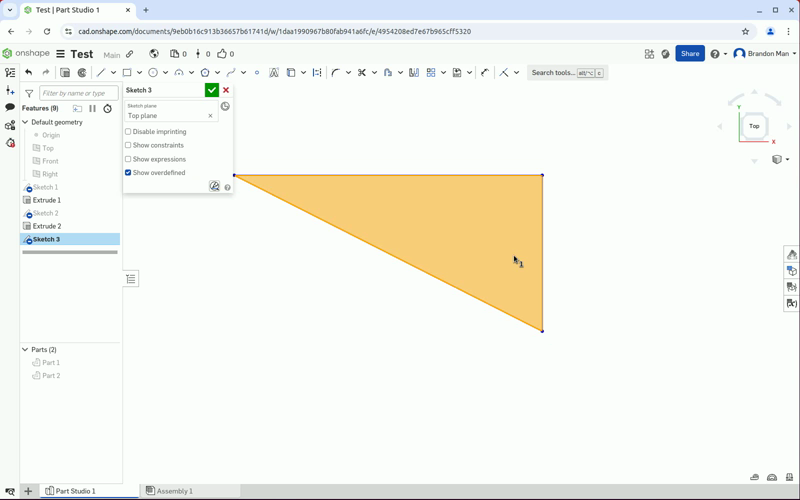
scroll(-6)
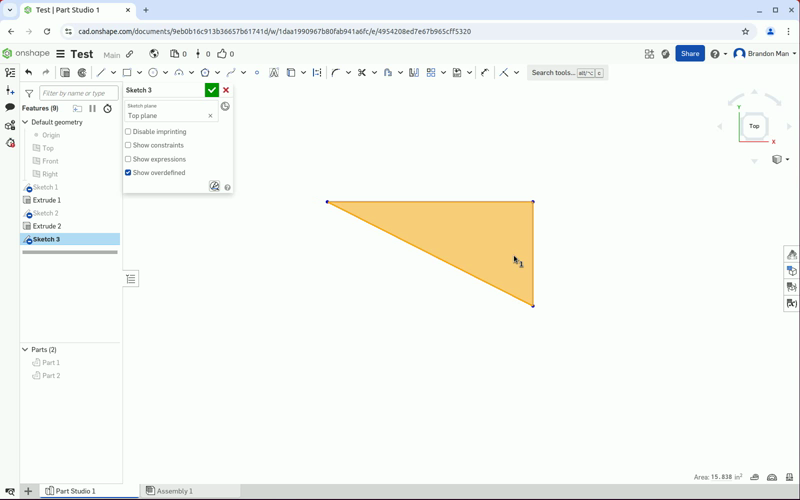
scroll(-6)
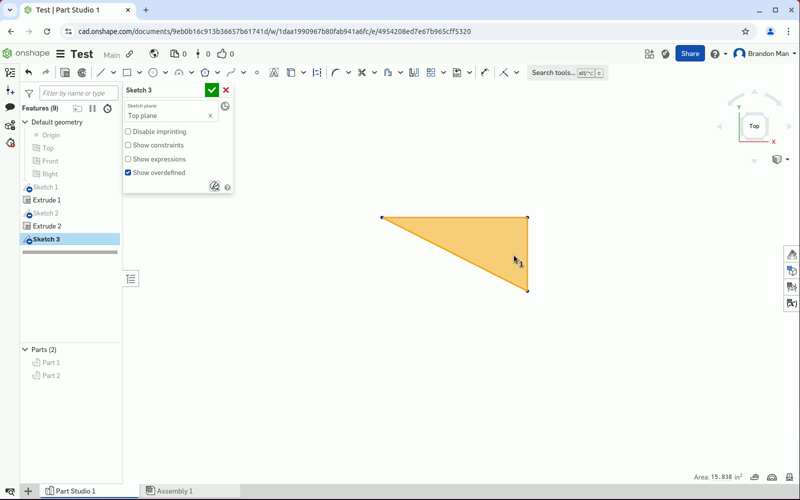
scroll(-6)
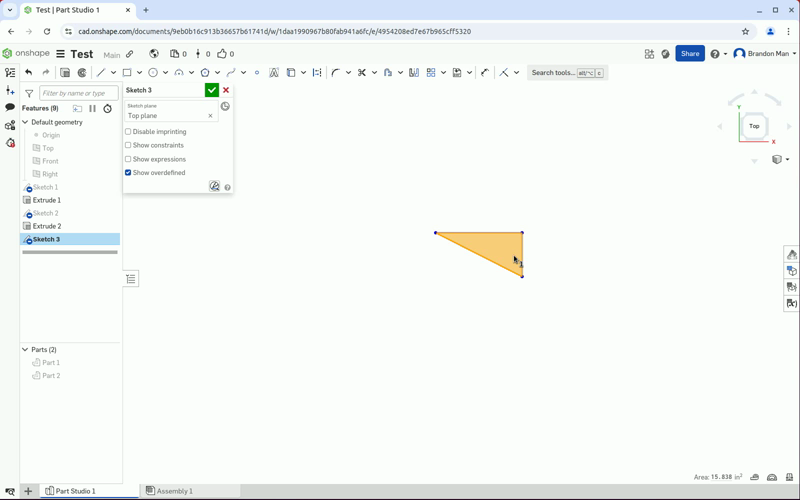
scroll(-6)
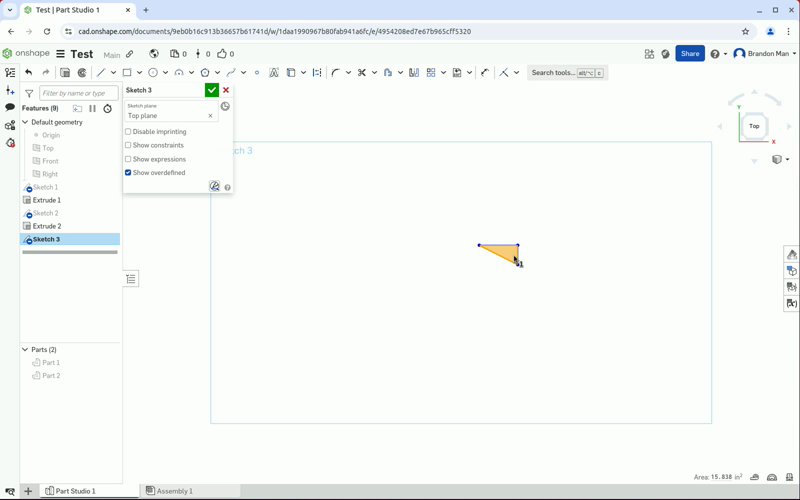
mouse_move(73, 352)
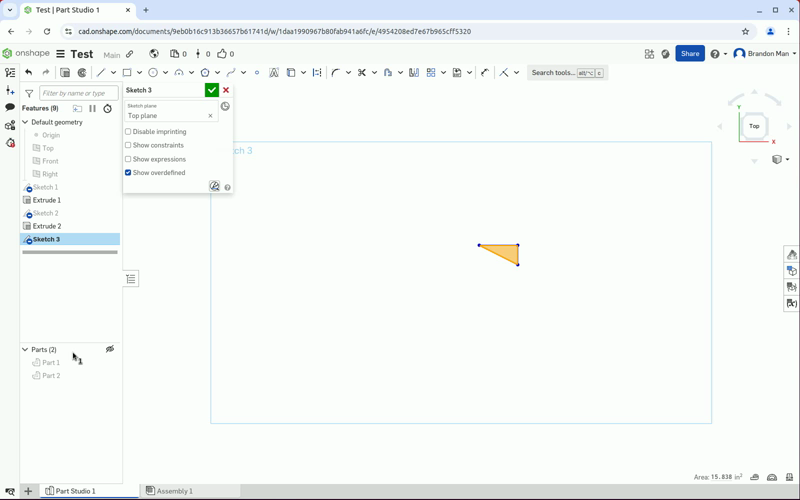
key(shift+y)
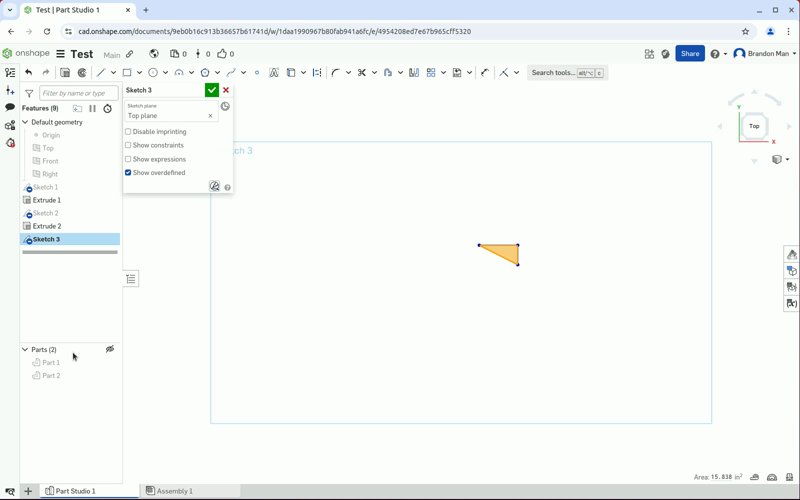
key(shift+e)
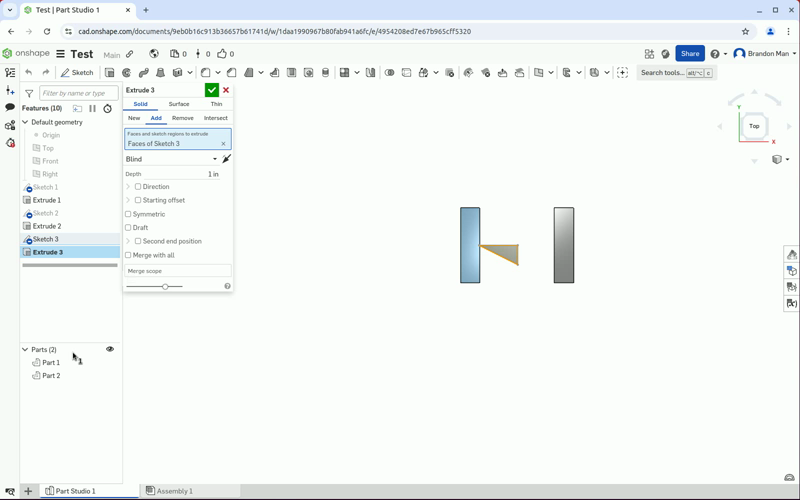
mouse_move(143, 106)
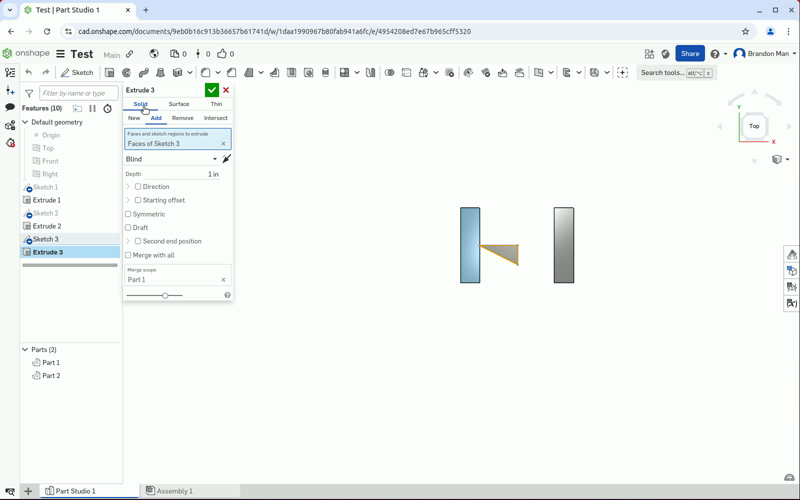
click(143, 106)
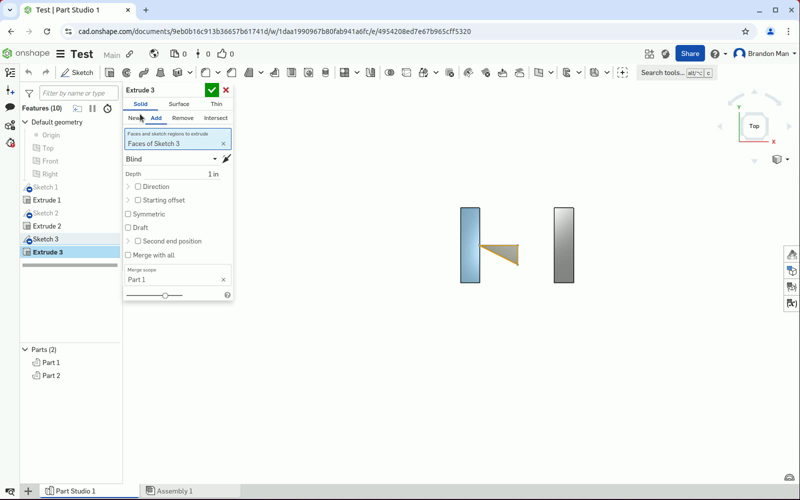
mouse_move(137, 120)
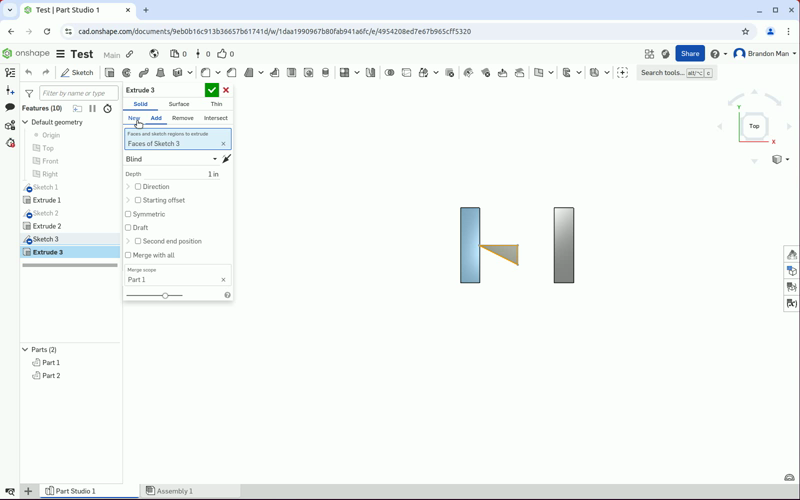
click(137, 120)
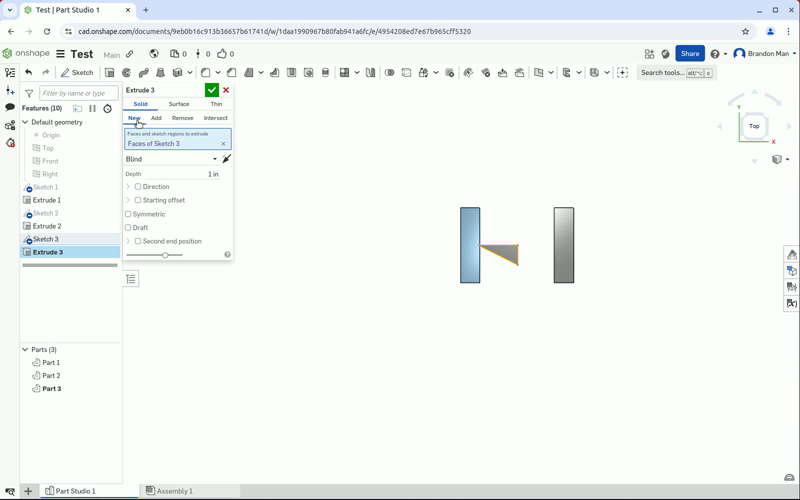
key(tab, 4)
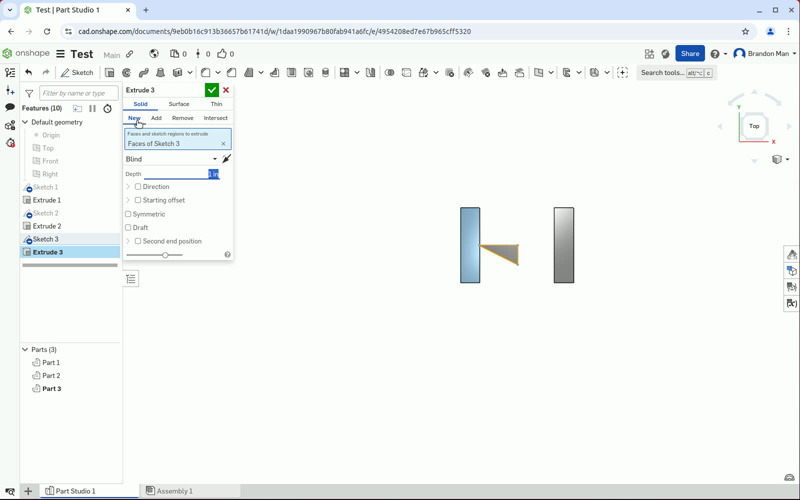
text(3.851)
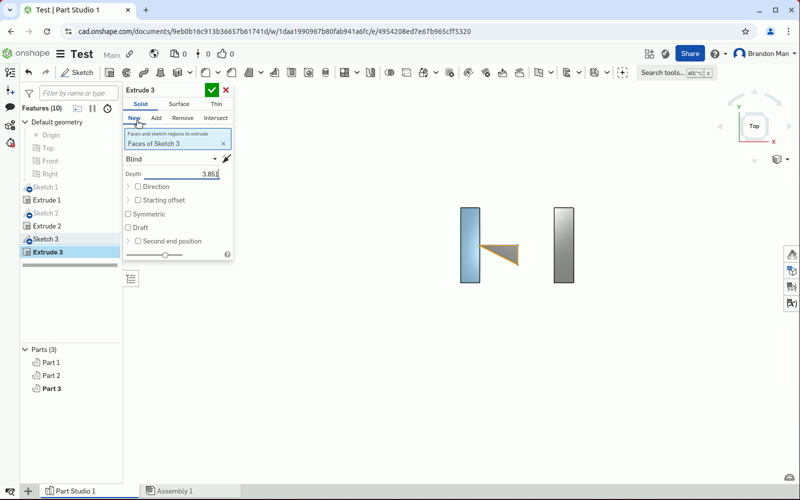
key(enter)
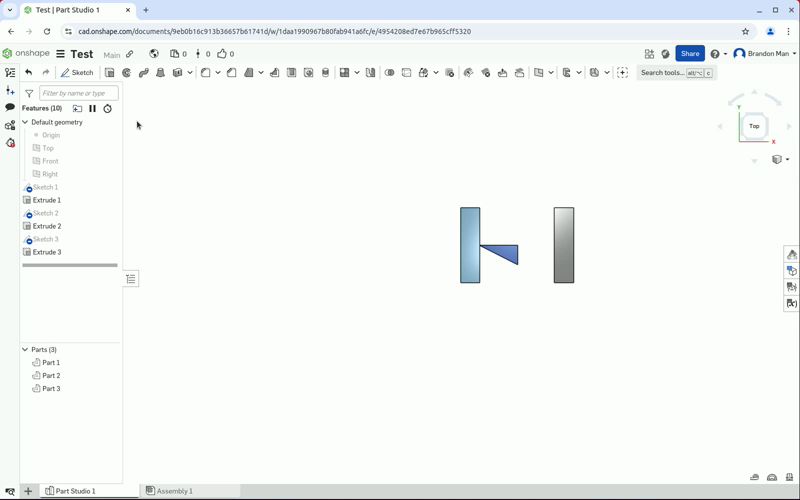
key(shift+h)
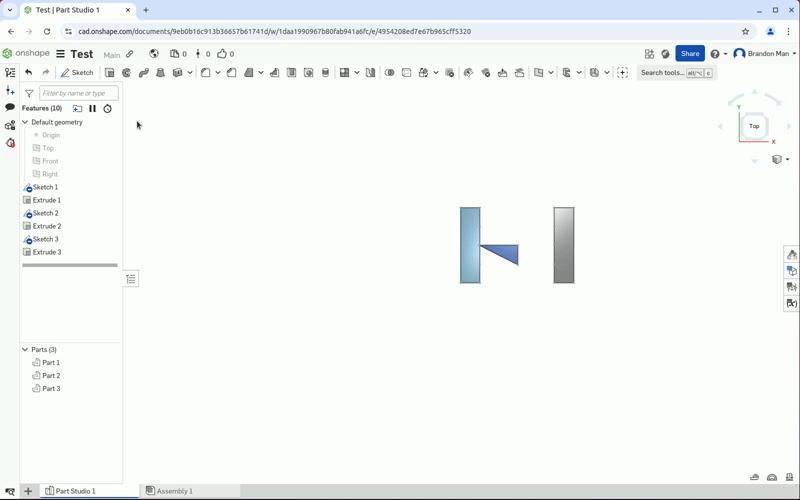
key(shift+h)
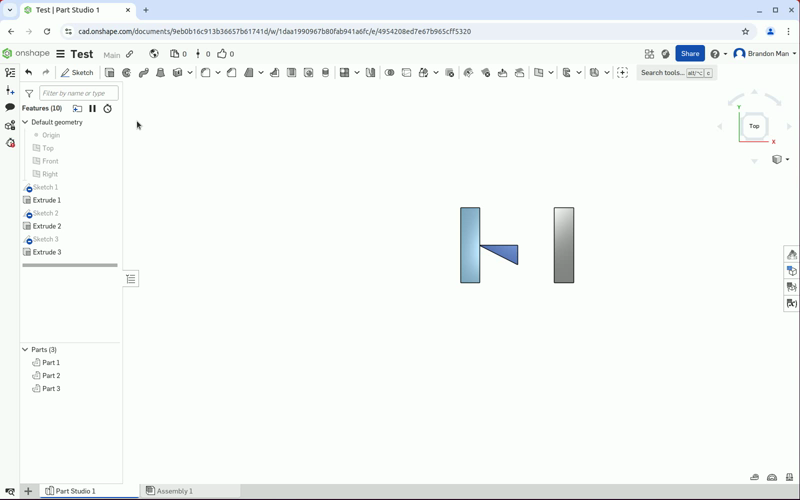
mouse_move(73, 189)
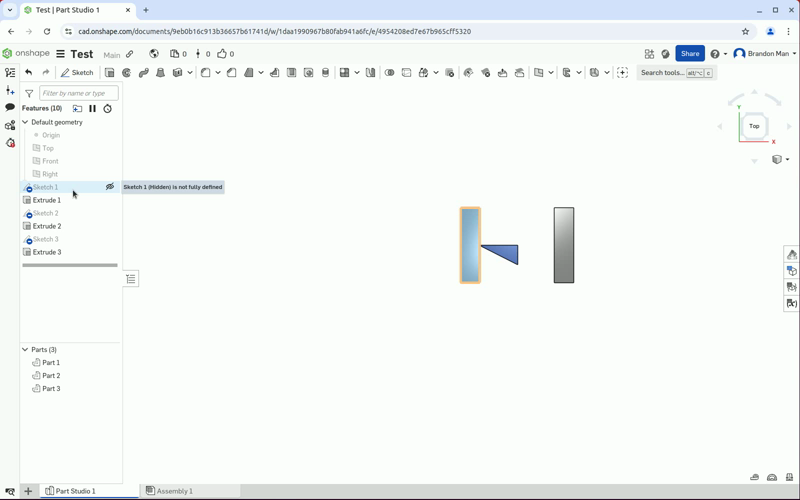
click(73, 189)
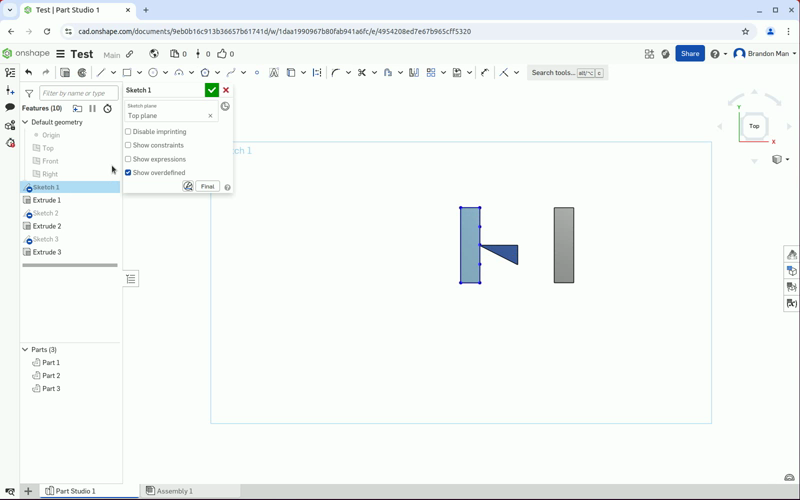
mouse_move(229, 92)
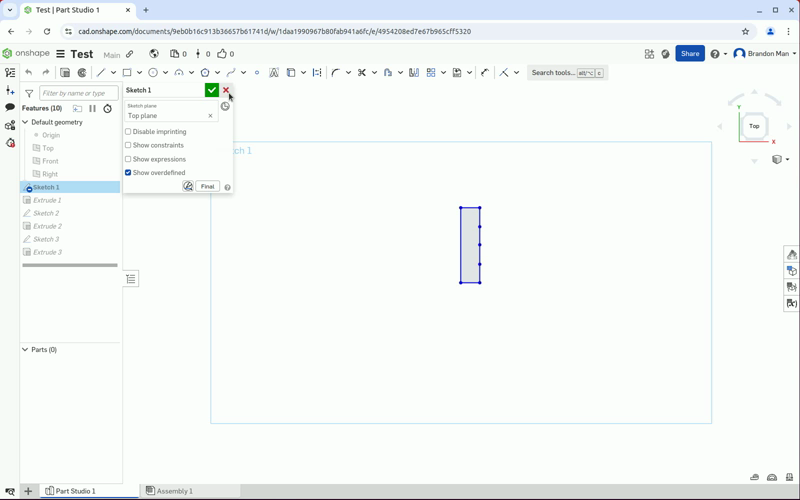
click(229, 92)
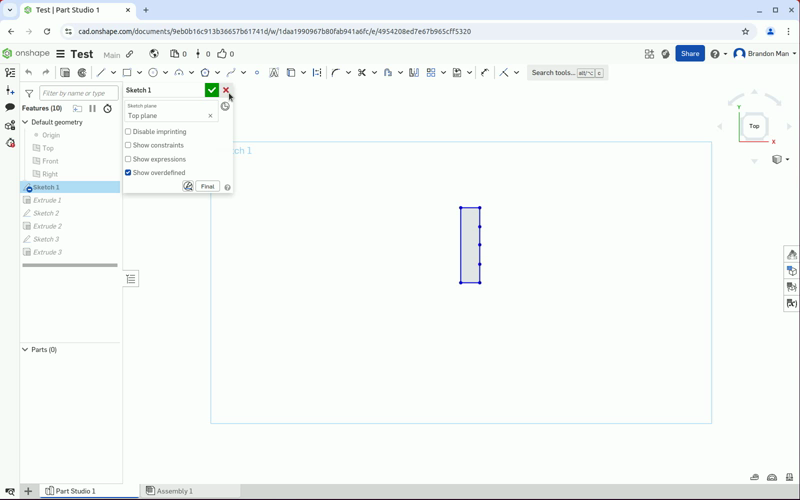
key(shift+s)
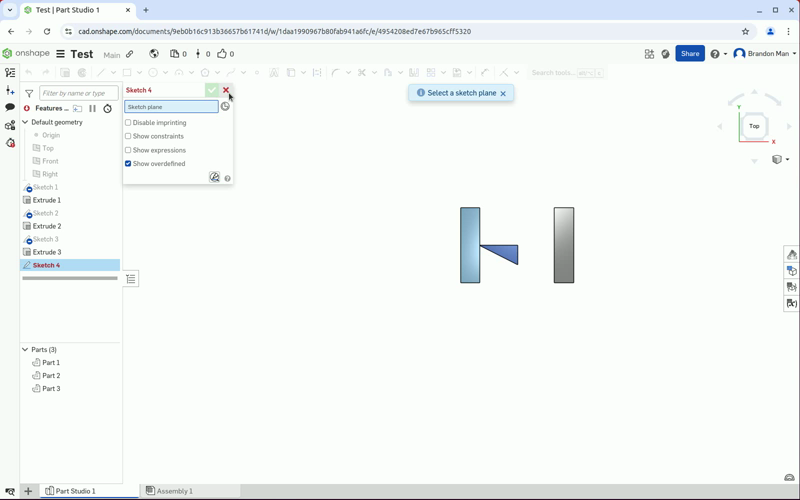
mouse_move(73, 150)
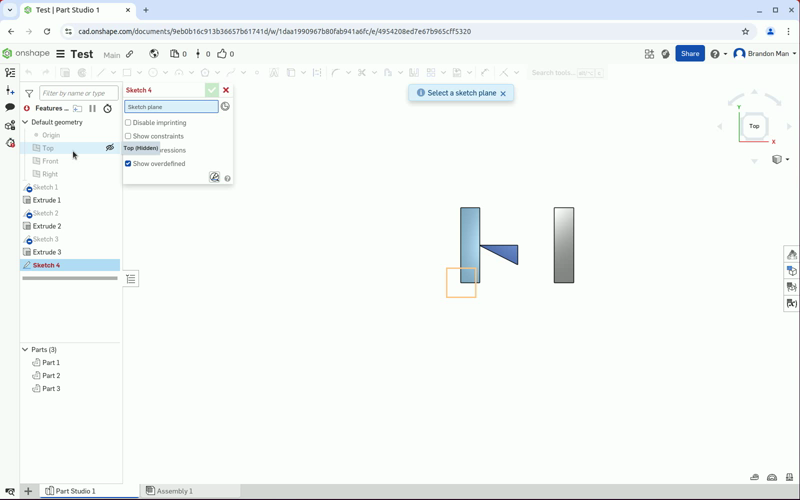
click(73, 150)
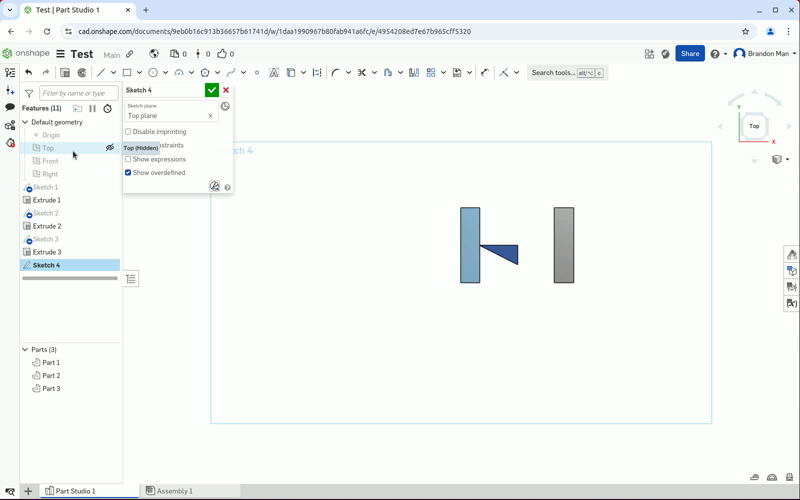
mouse_move(73, 352)
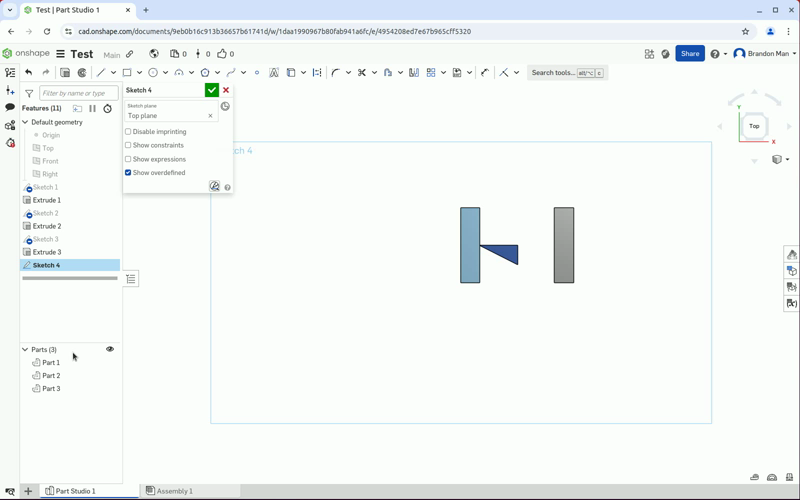
key(y)
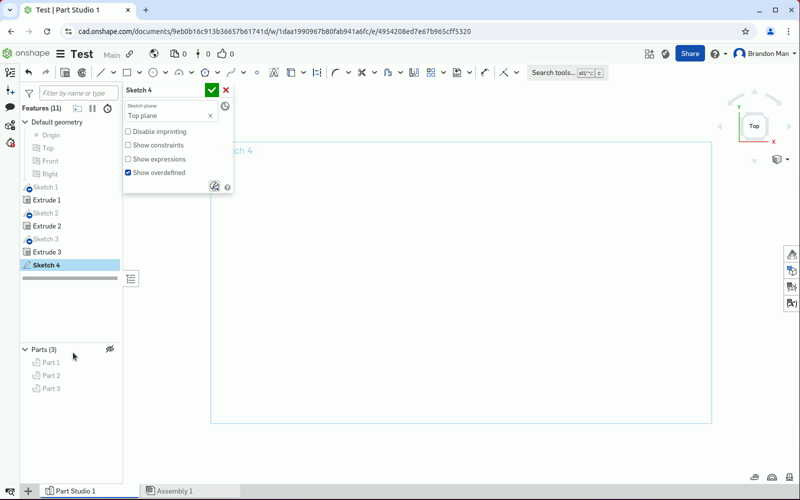
key(l)
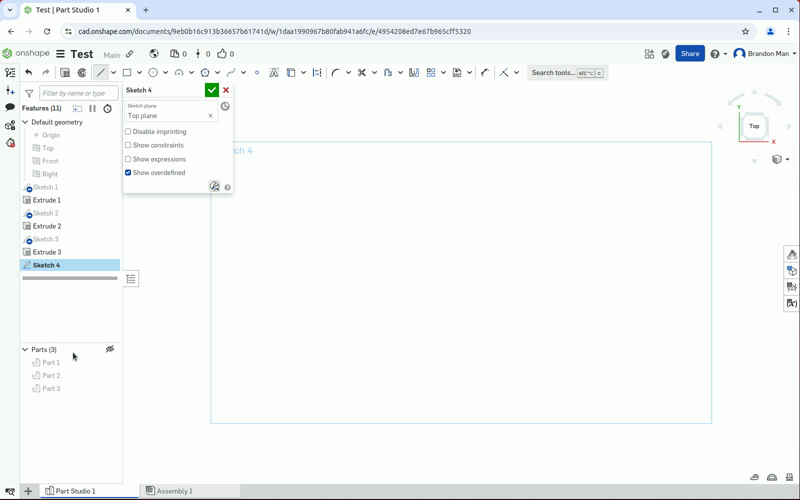
key_down(shift)
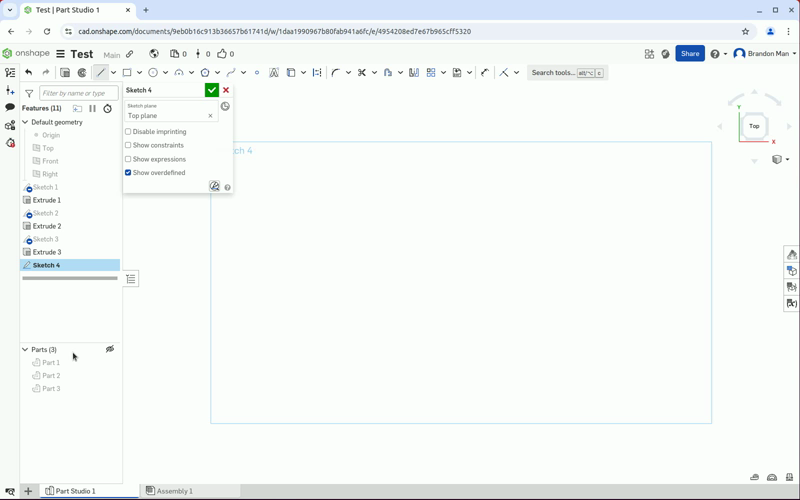
mouse_move(479, 245)
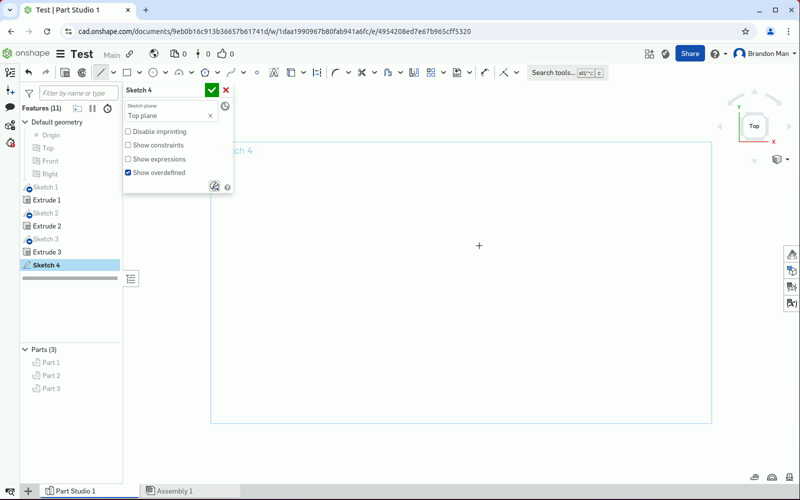
click(479, 245)
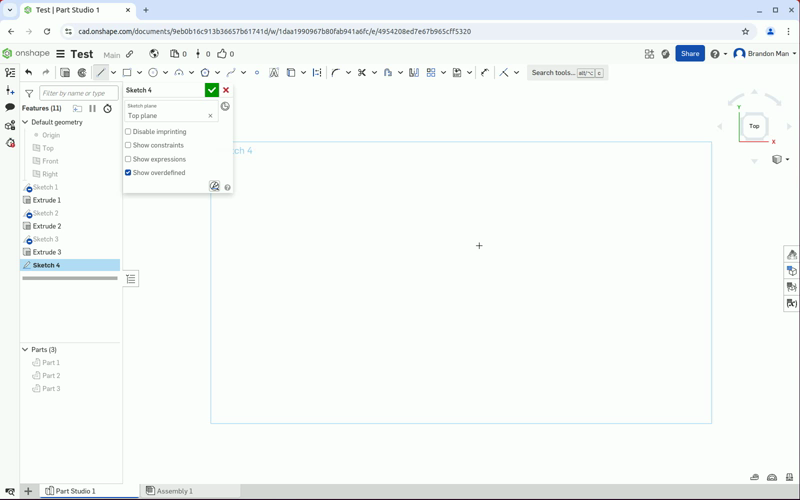
key_up(shift)
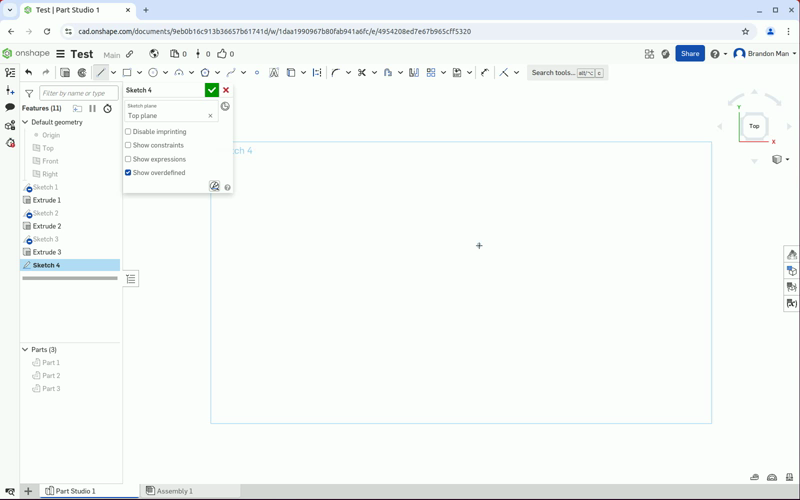
key_down(shift)
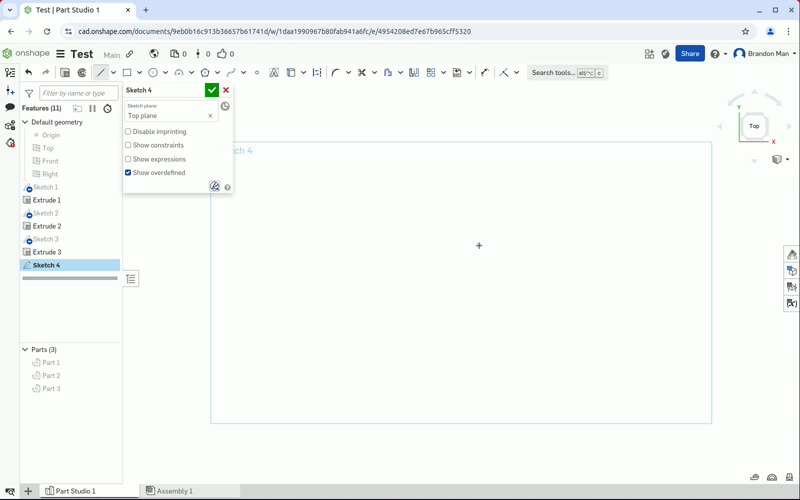
mouse_move(509, 245)
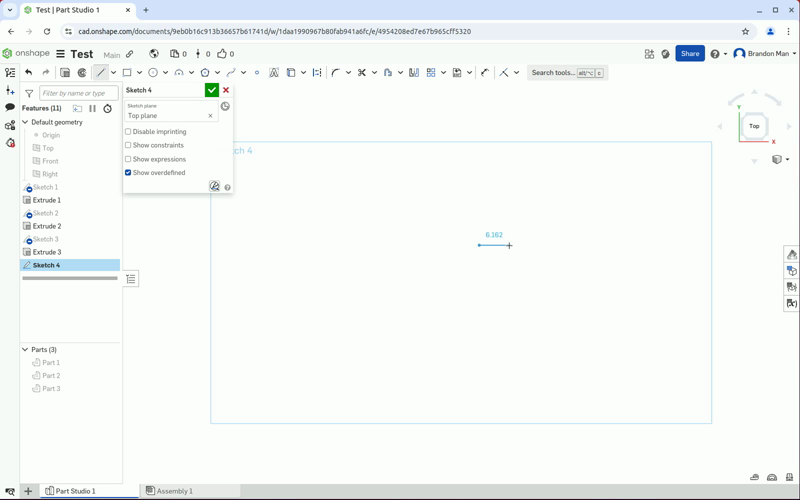
mouse_move(517, 245)
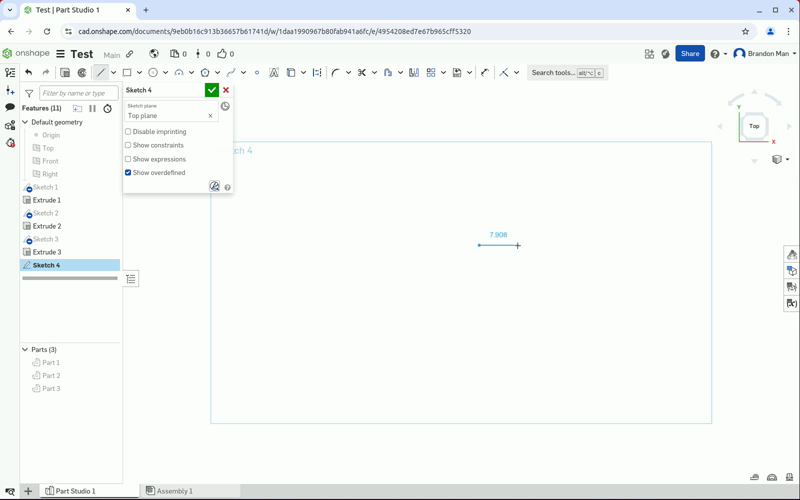
click(517, 245)
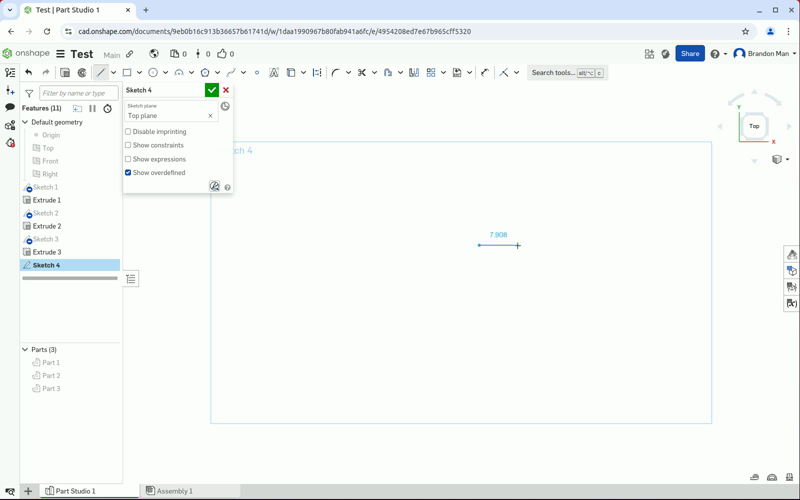
key_up(shift)
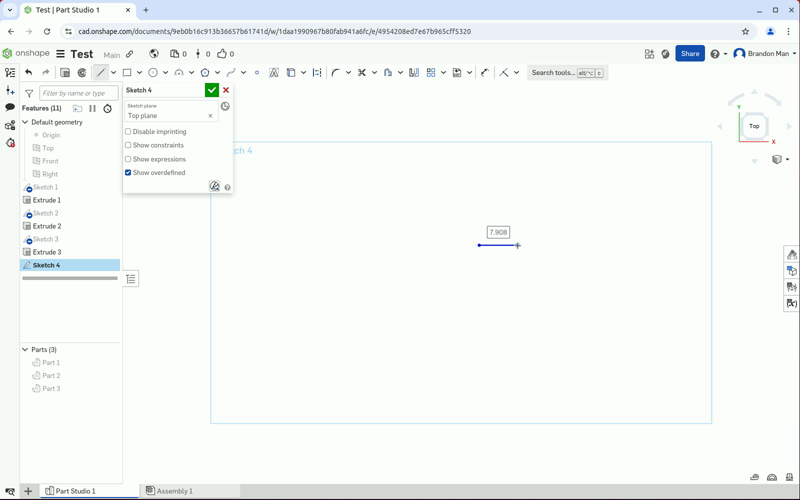
key_down(shift)
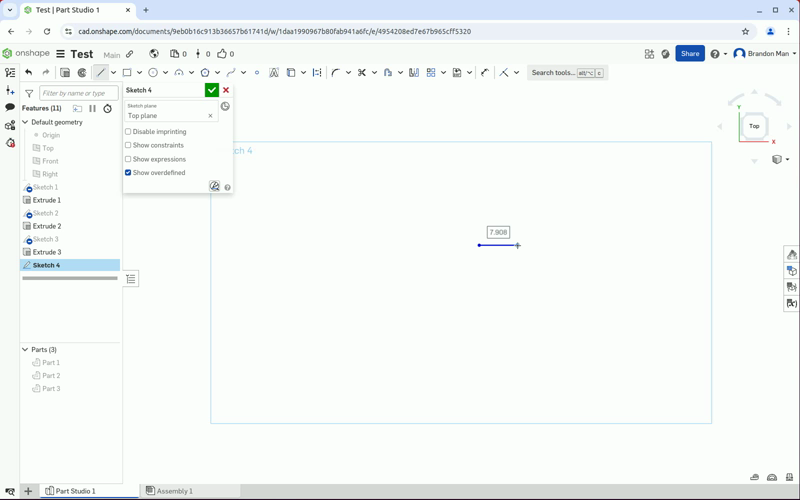
mouse_move(547, 245)
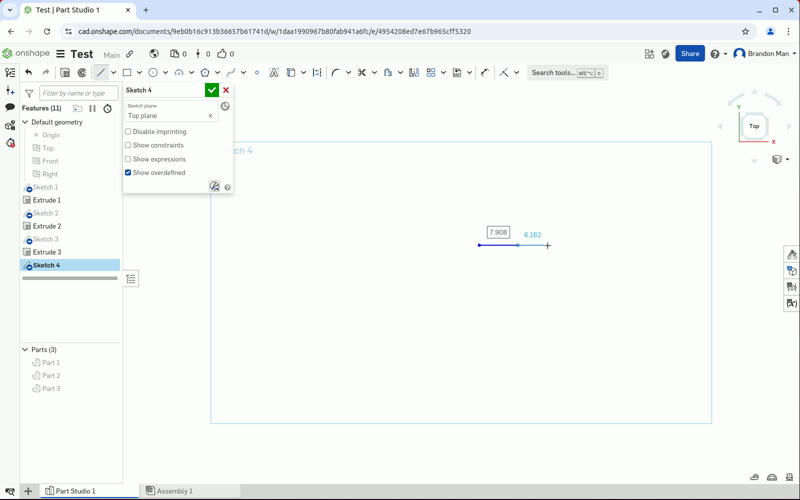
mouse_move(517, 226)
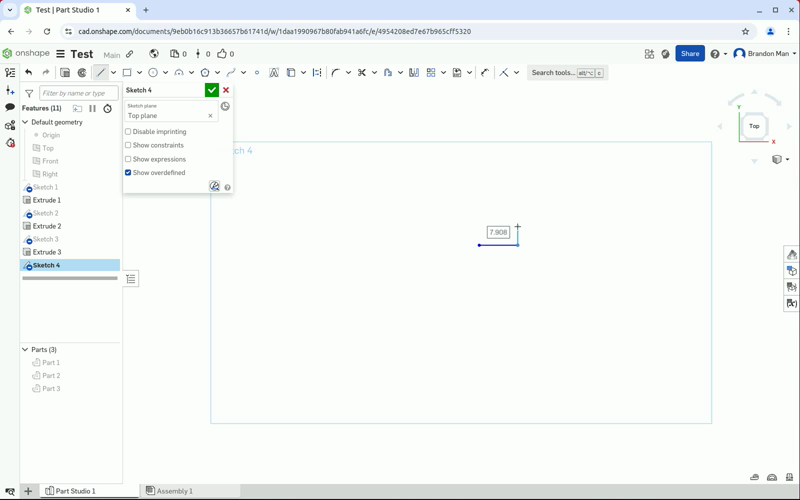
click(517, 226)
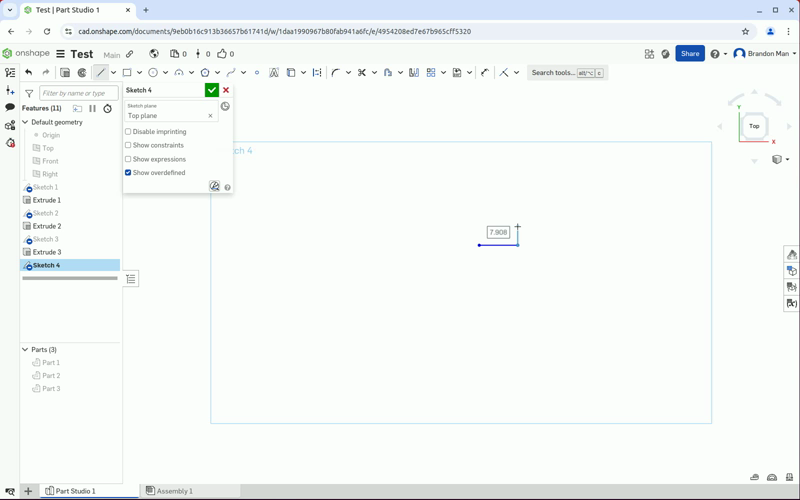
key_up(shift)
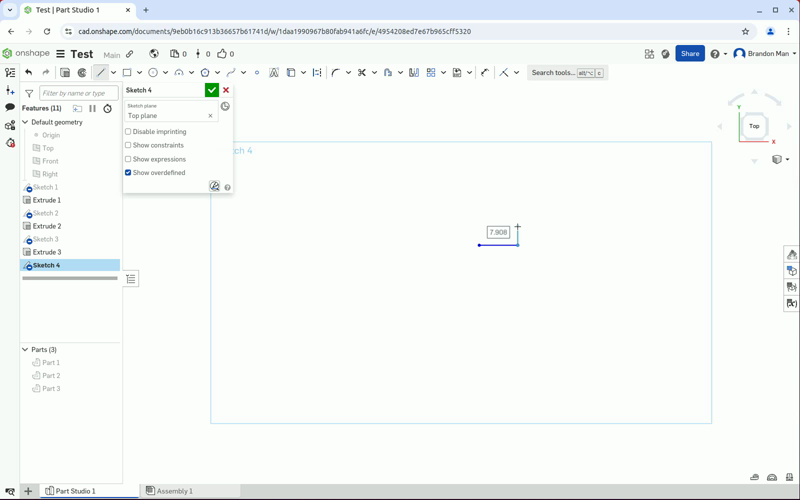
key_down(shift)
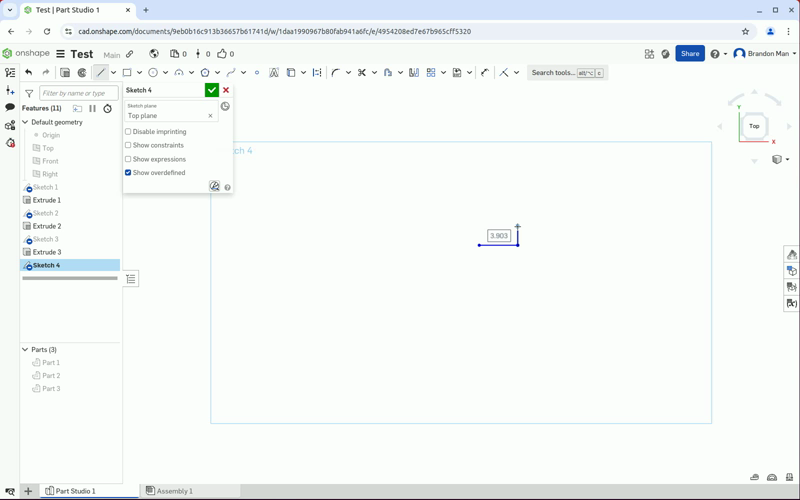
mouse_move(547, 226)
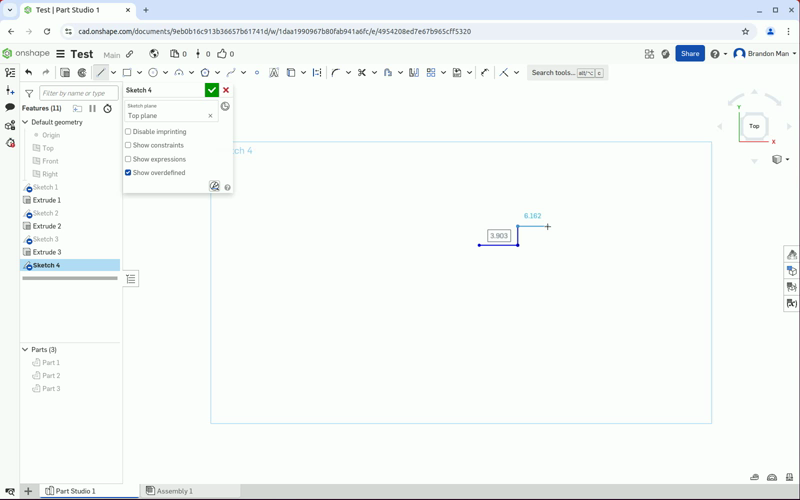
mouse_move(479, 226)
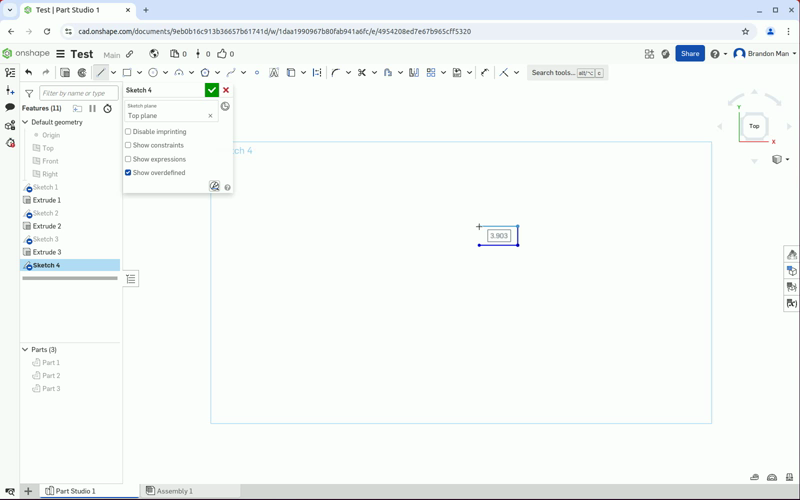
click(479, 226)
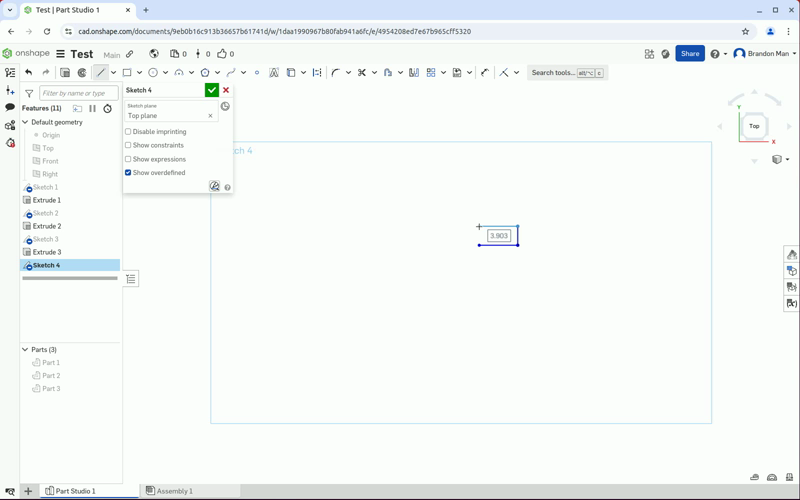
key_up(shift)
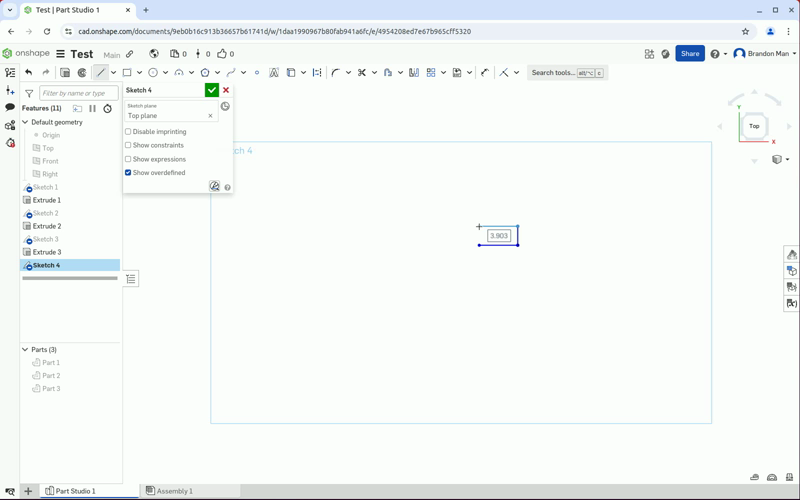
mouse_move(509, 226)
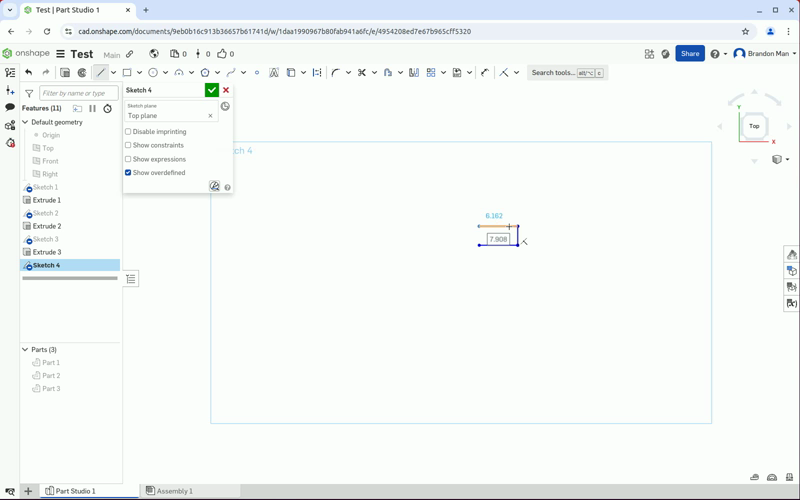
key_down(shift)
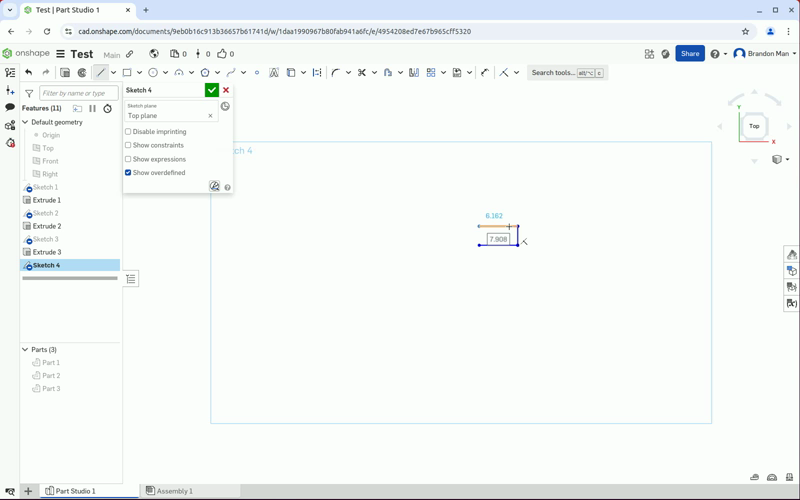
mouse_move(479, 245)
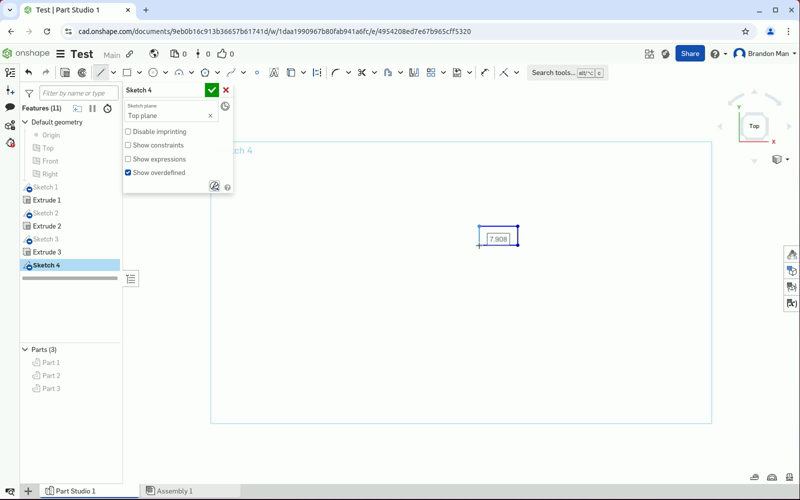
key_up(shift)
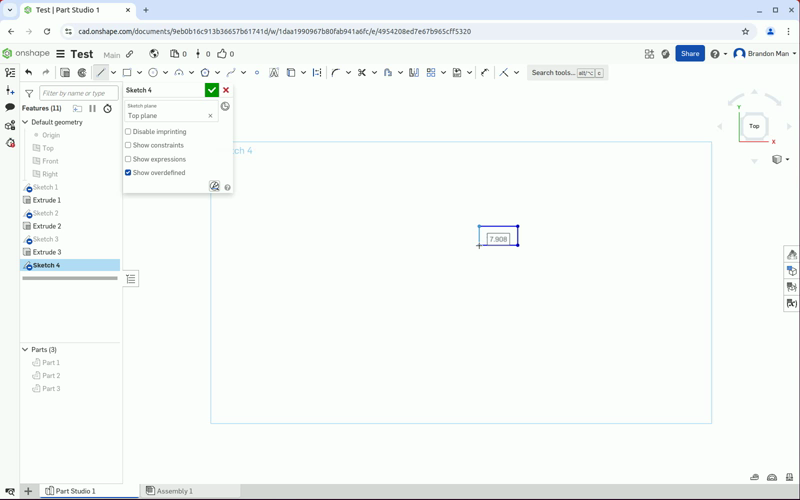
click(479, 245)
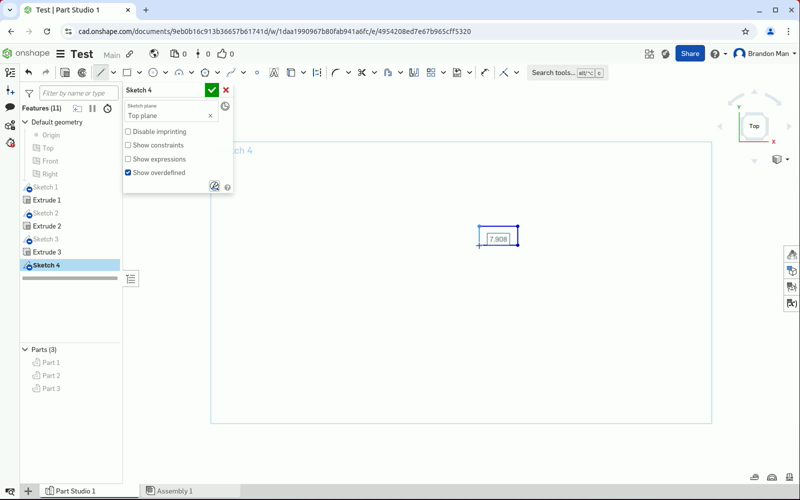
key(esc)
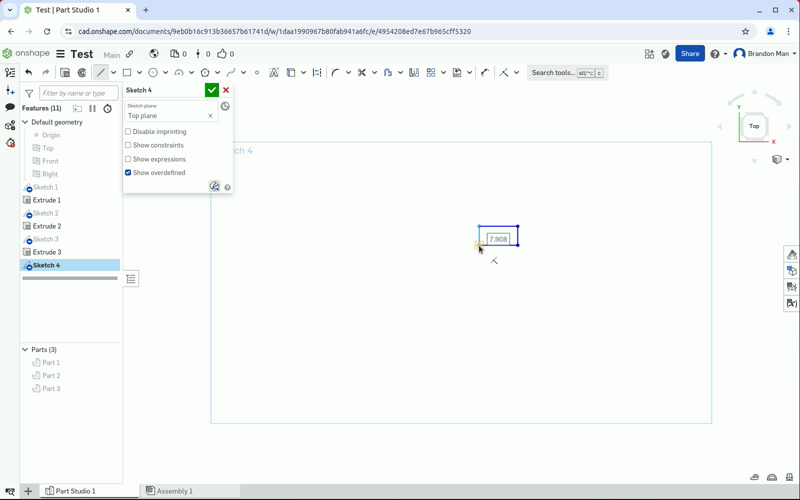
mouse_move(512, 243)
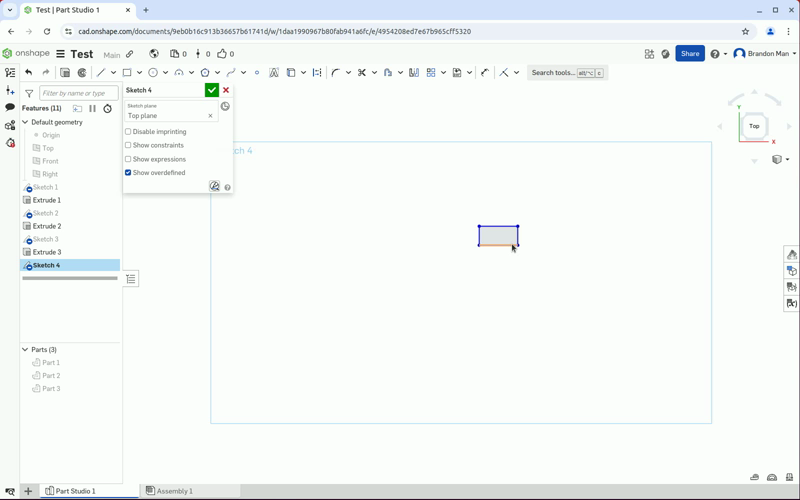
scroll(6)
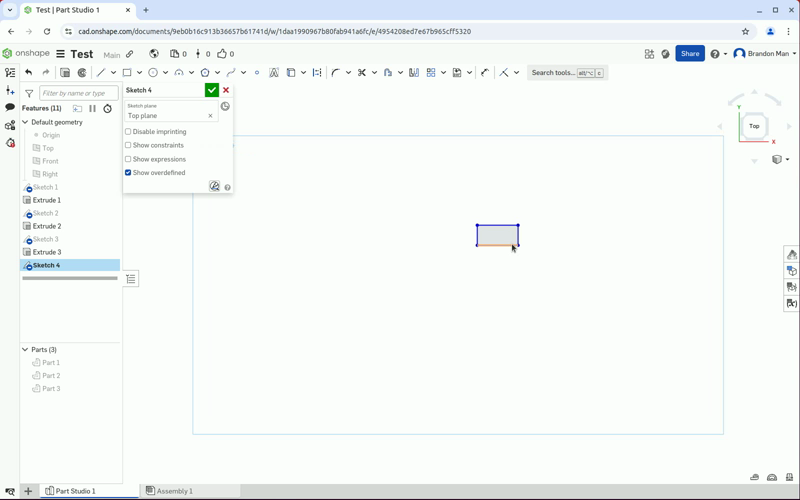
scroll(6)
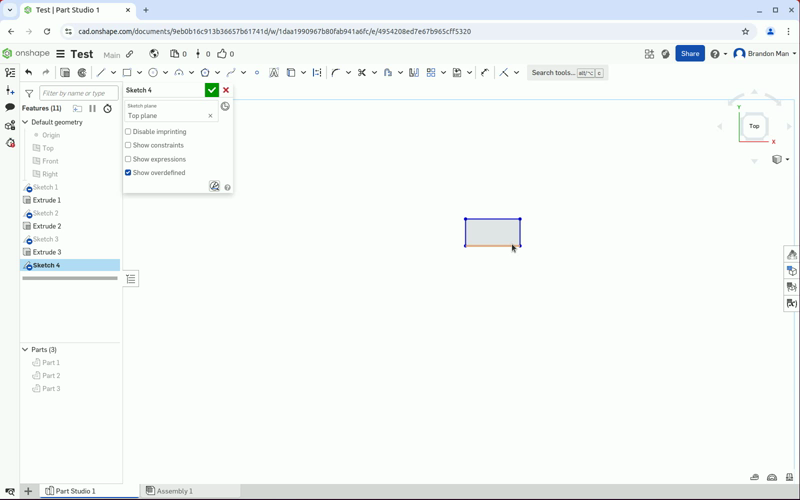
scroll(6)
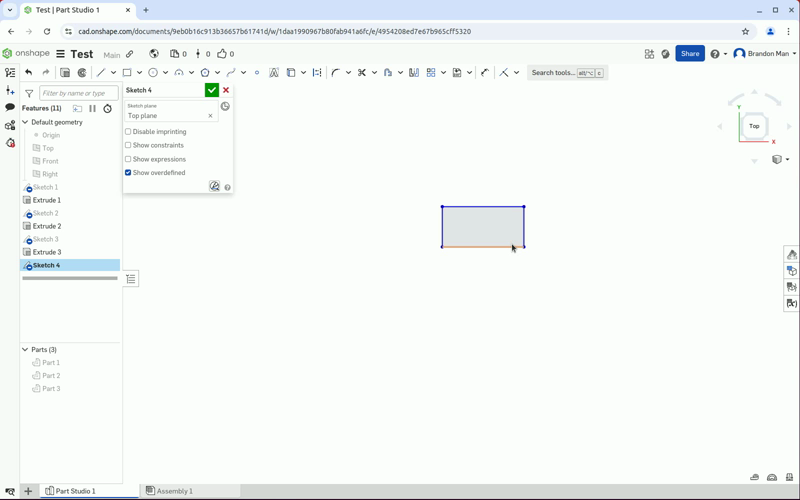
scroll(6)
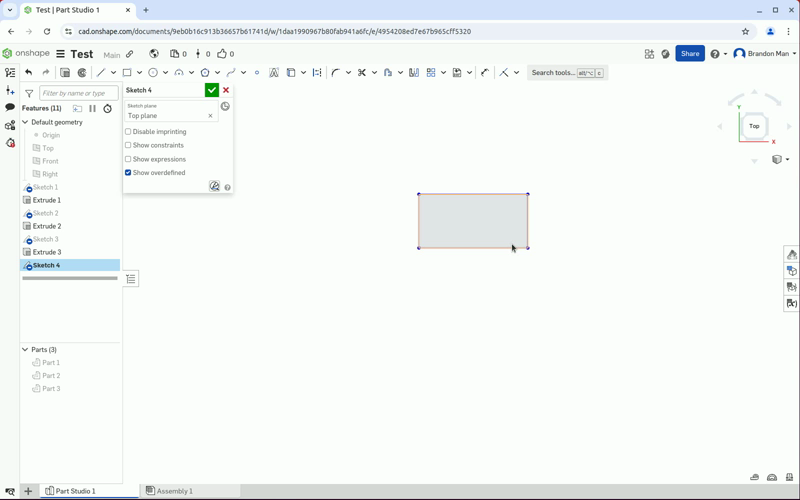
scroll(6)
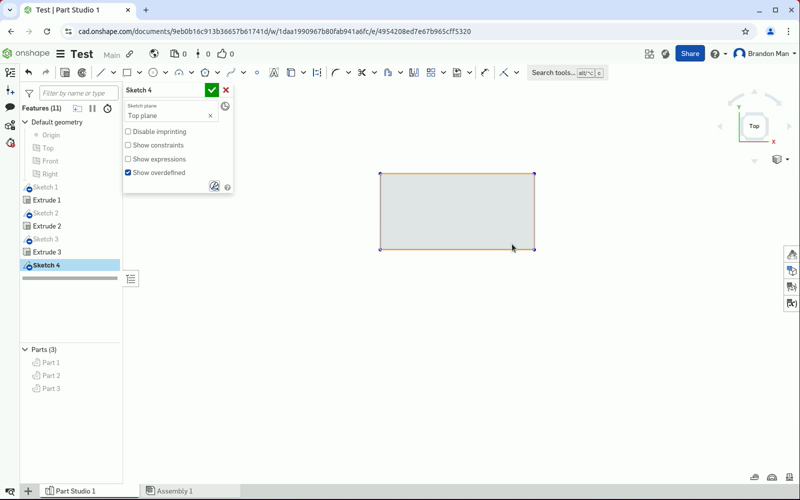
scroll(6)
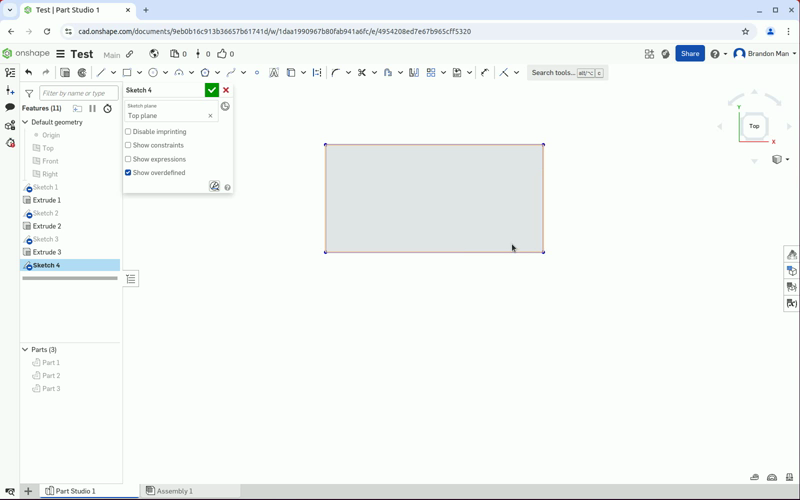
scroll(6)
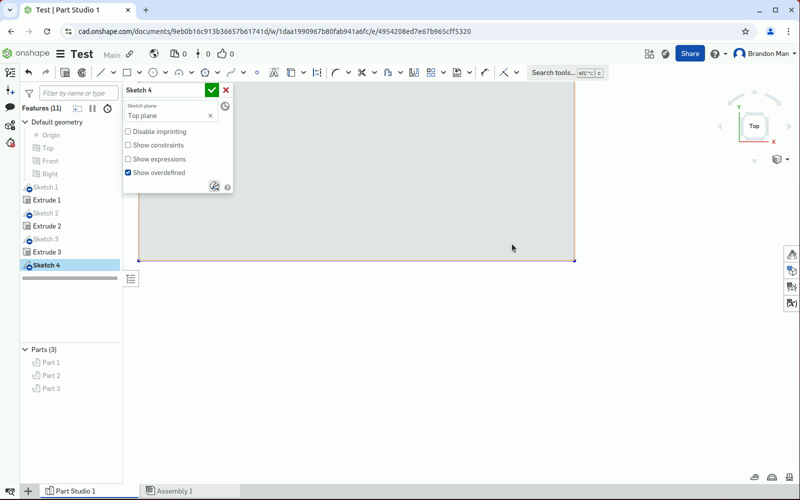
click(512, 243)
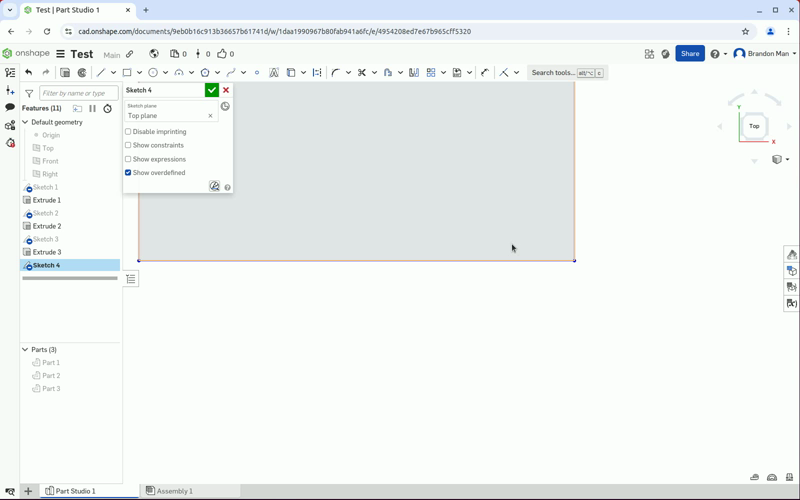
scroll(-6)
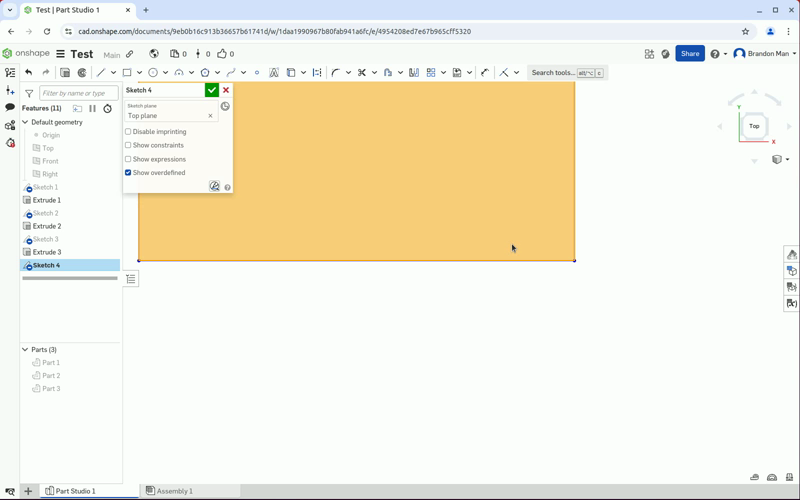
scroll(-6)
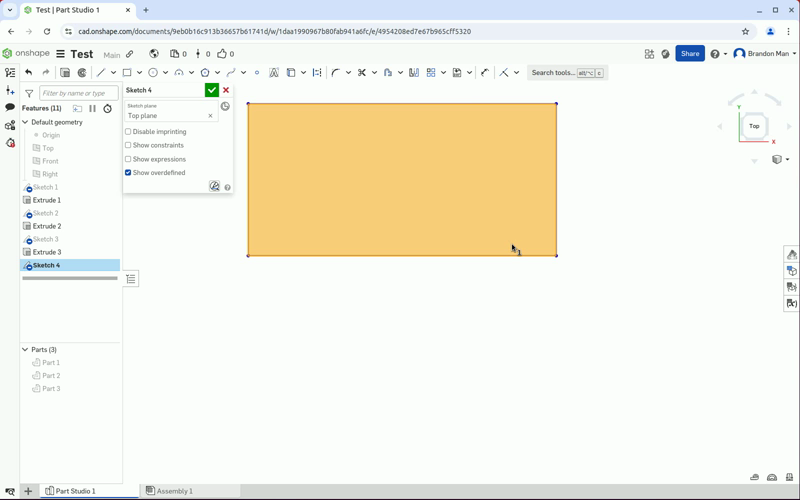
scroll(-6)
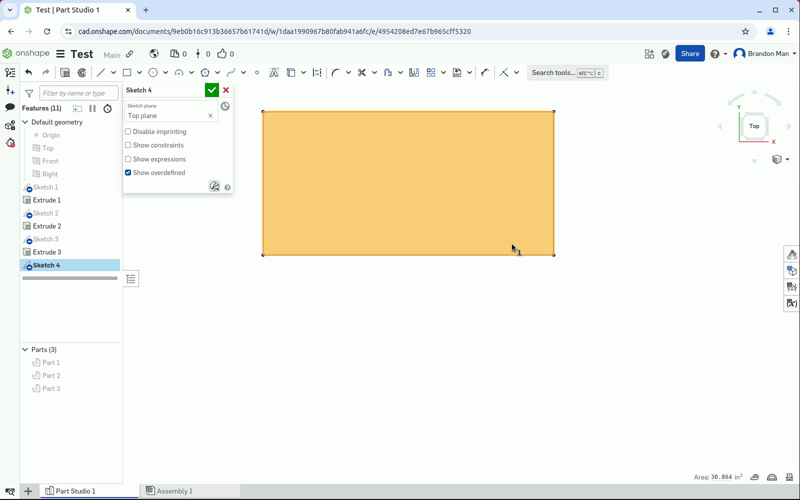
scroll(-6)
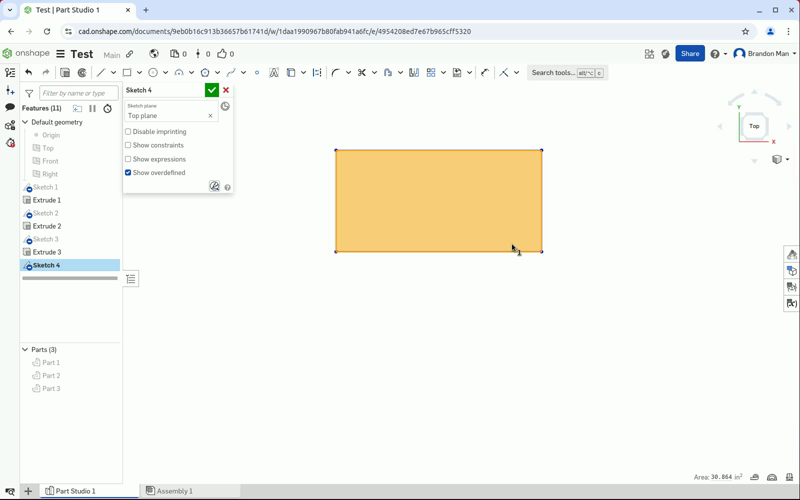
scroll(-6)
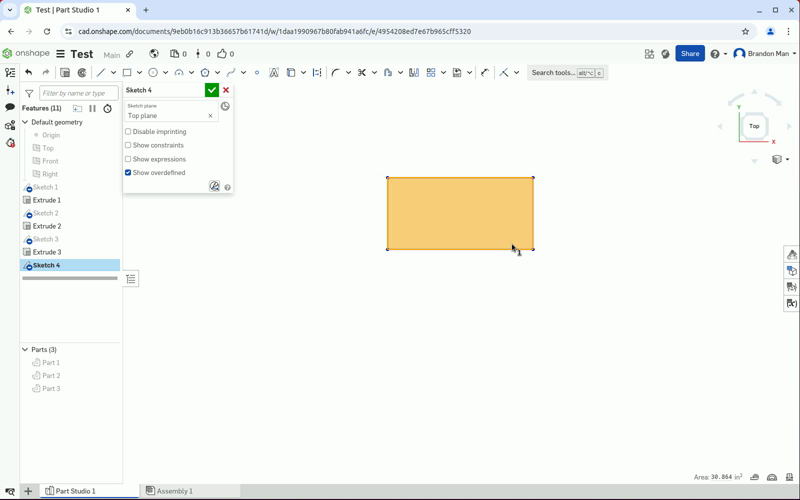
scroll(-6)
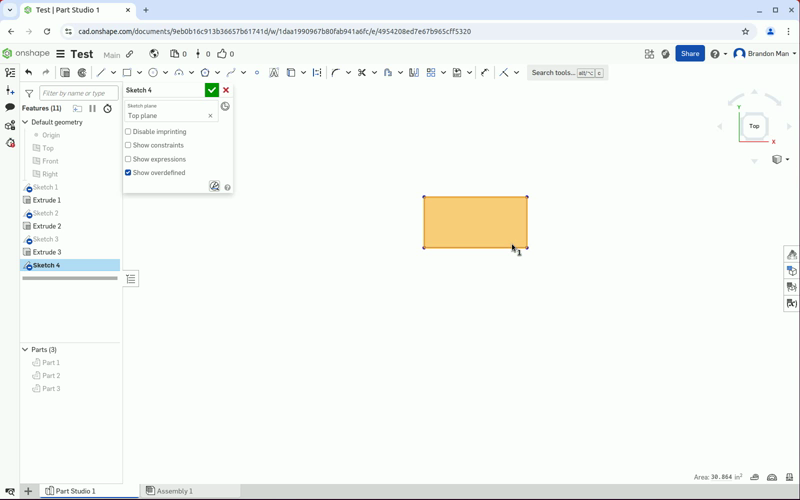
scroll(-6)
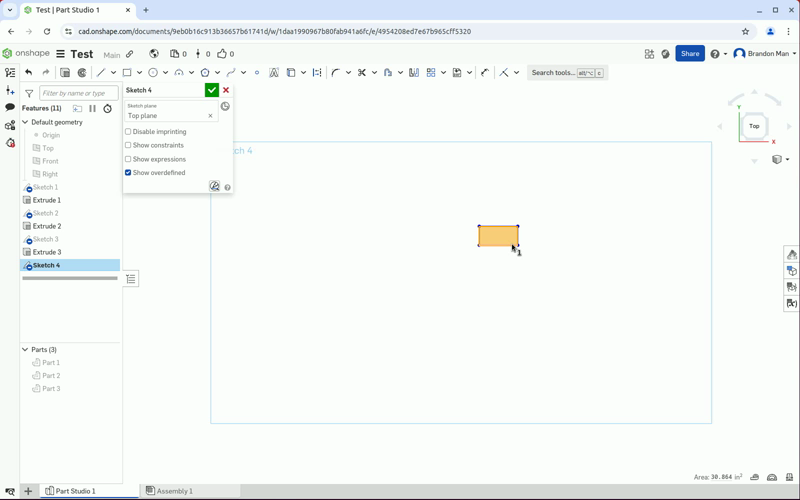
mouse_move(73, 352)
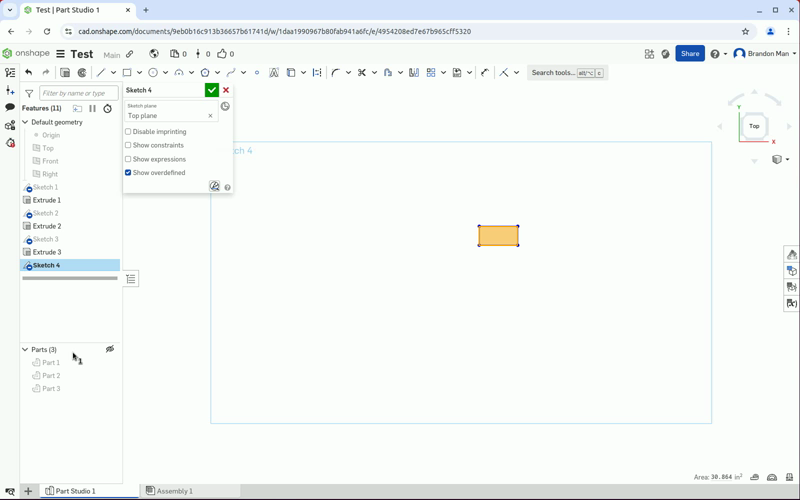
key(shift+y)
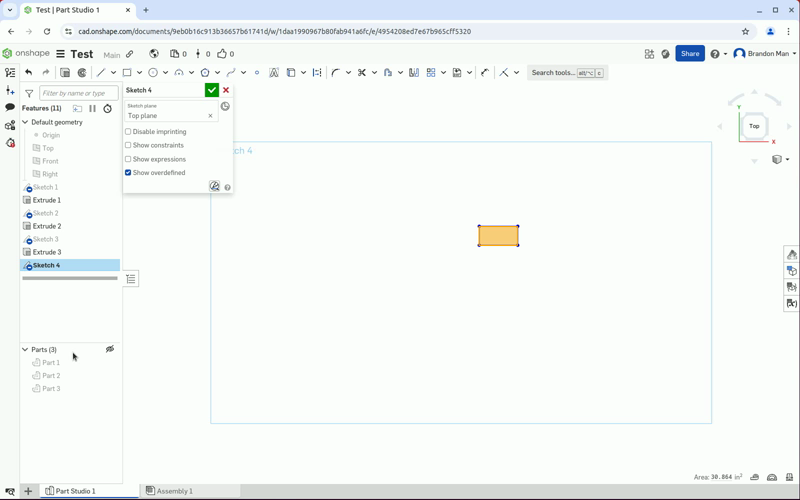
key(shift+e)
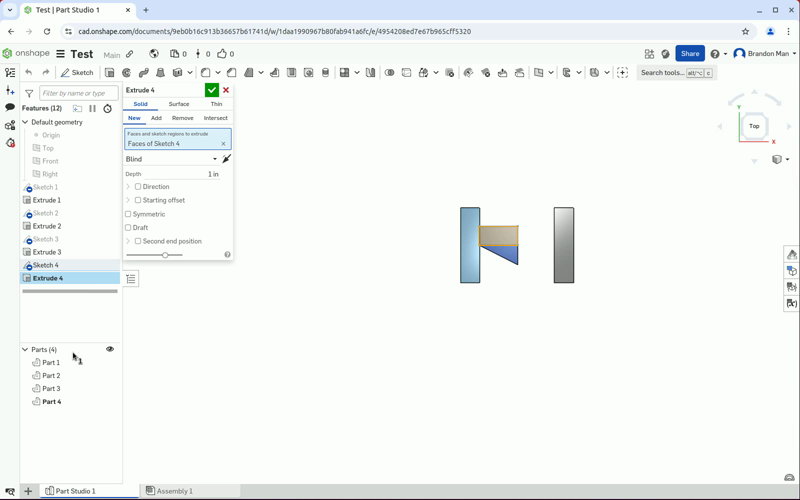
mouse_move(143, 106)
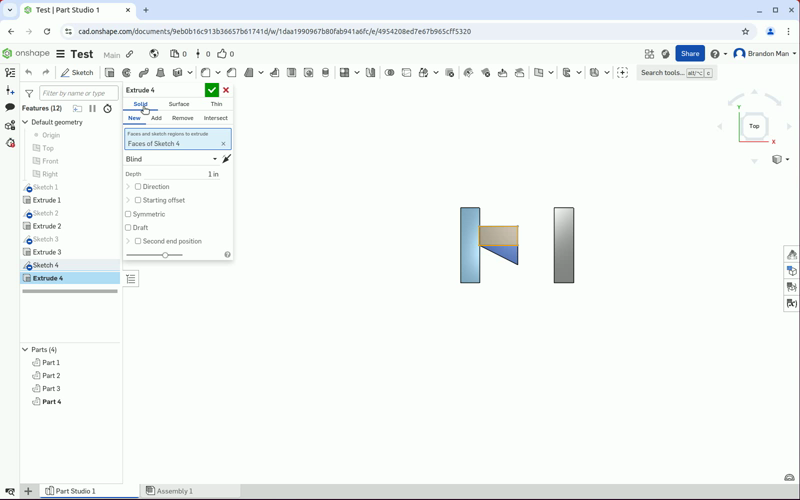
click(143, 106)
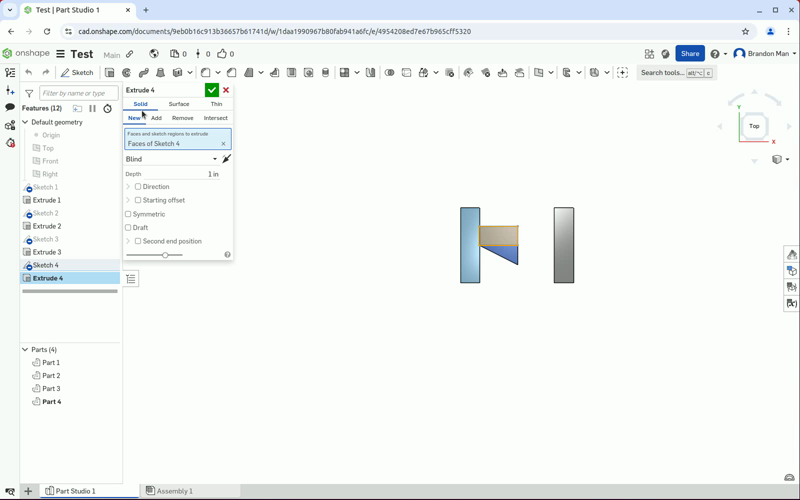
mouse_move(137, 120)
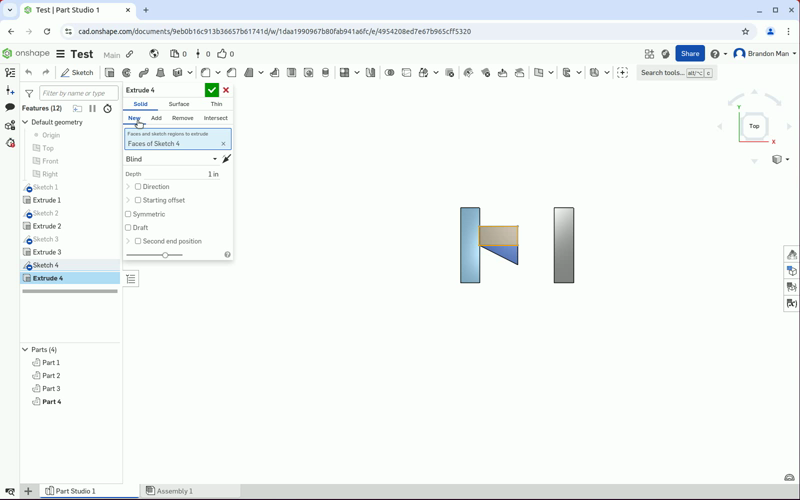
click(137, 120)
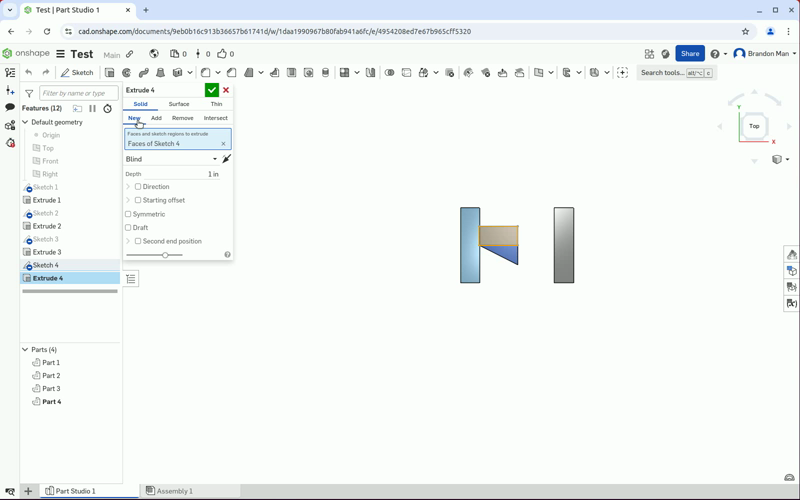
key(tab, 4)
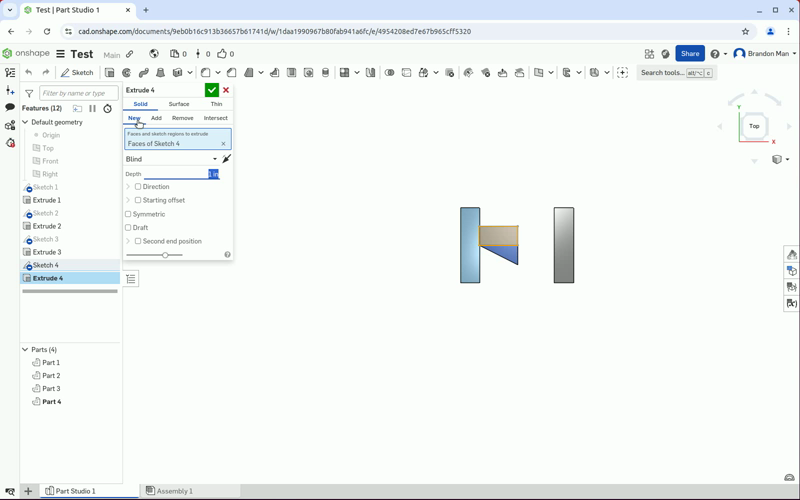
text(3.851)
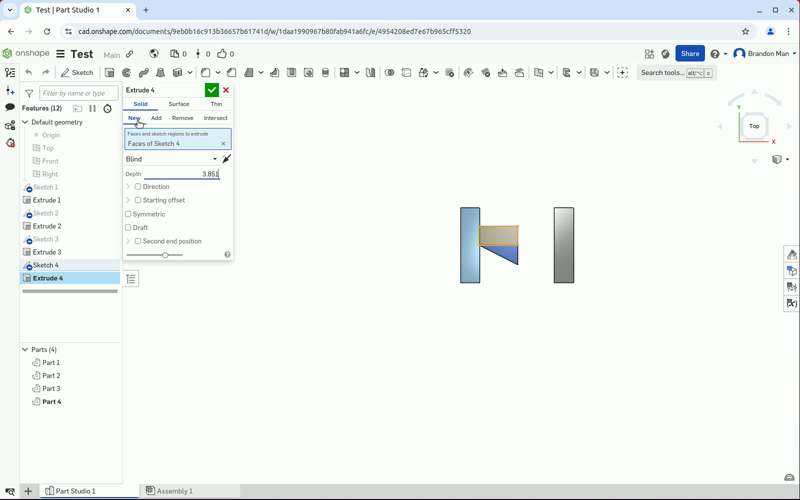
key(enter)
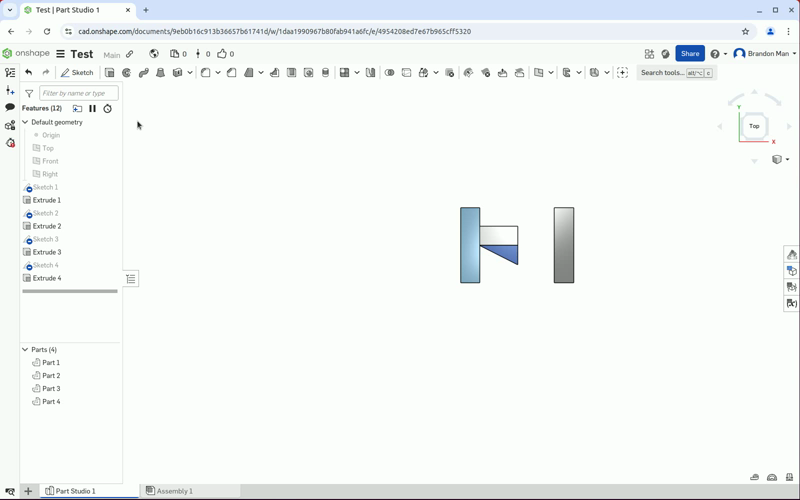
key(shift+h)
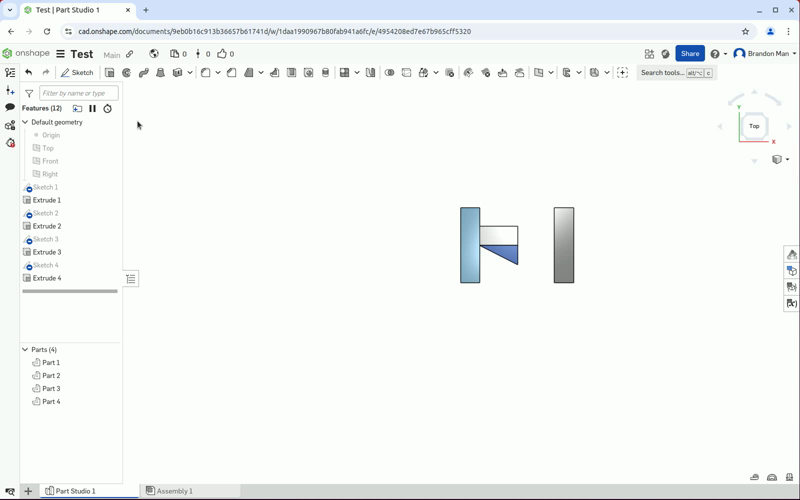
key(shift+h)
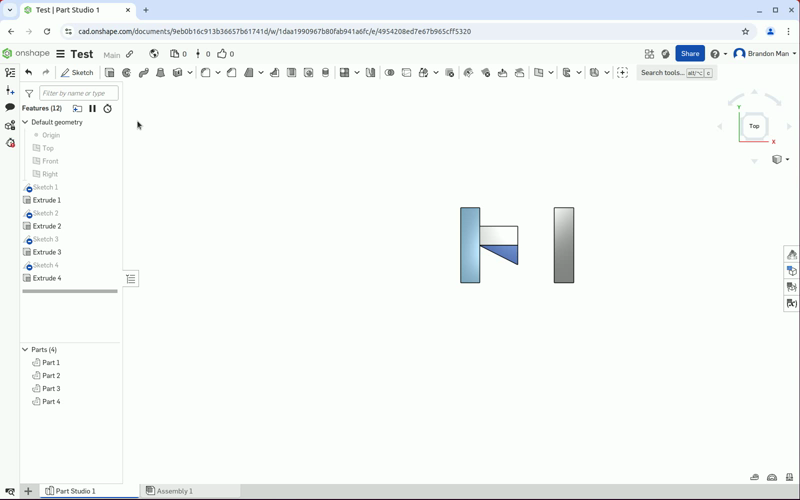
mouse_move(73, 189)
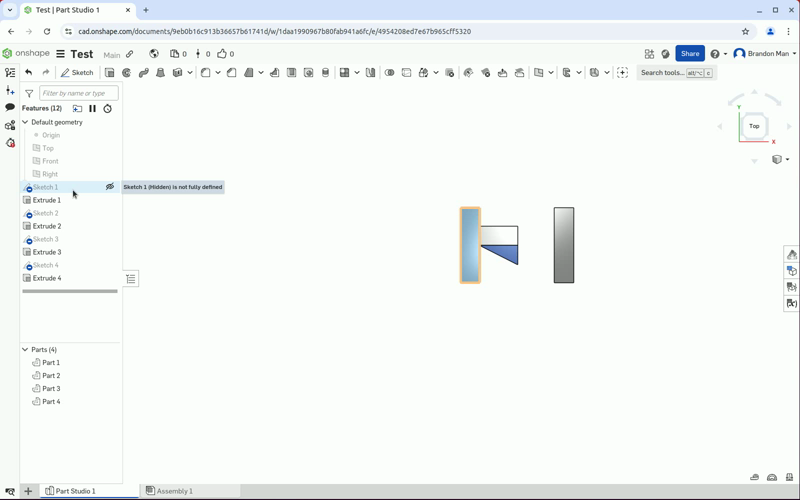
click(73, 189)
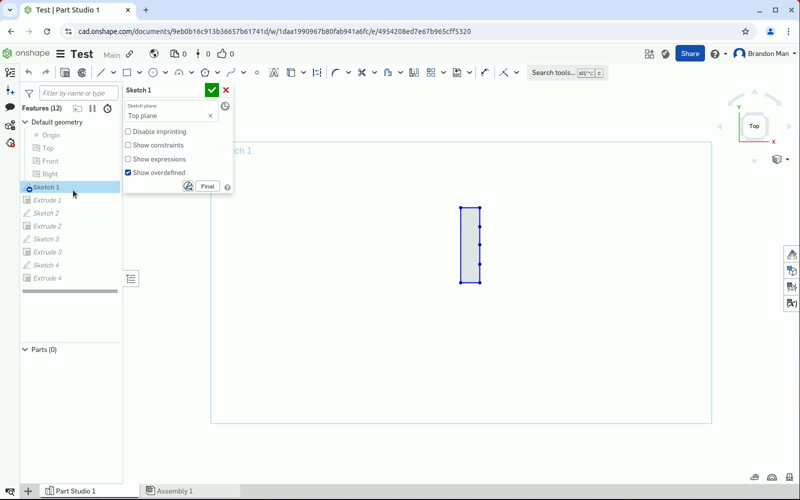
mouse_move(229, 92)
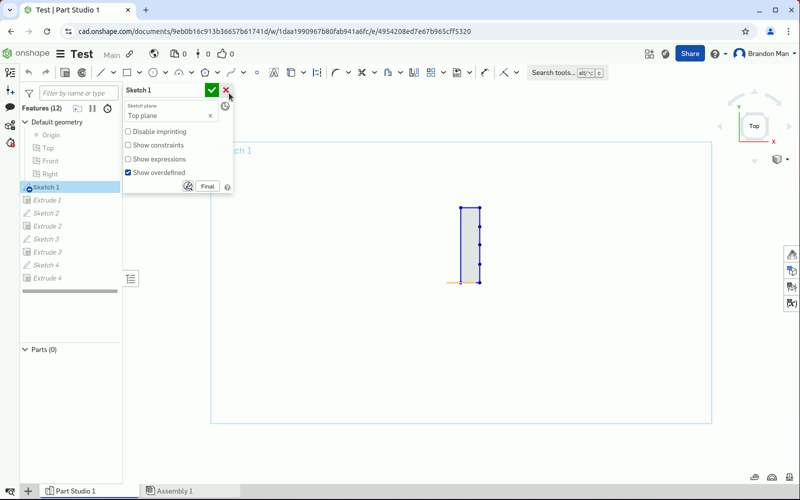
click(229, 92)
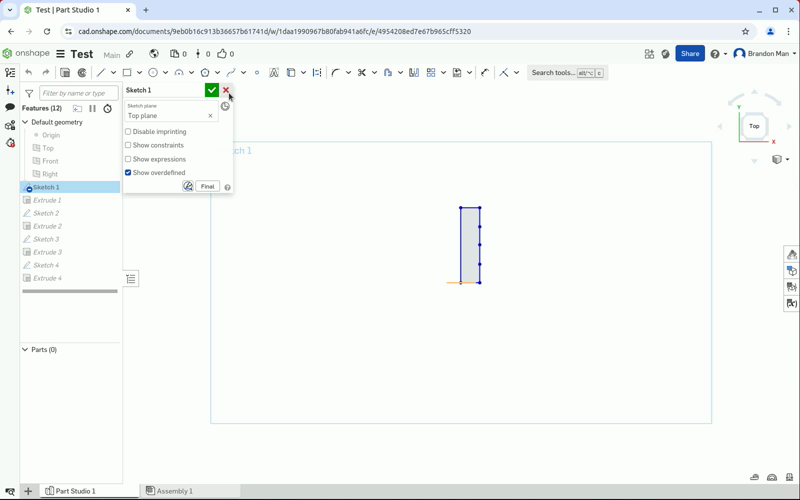
key(shift+s)
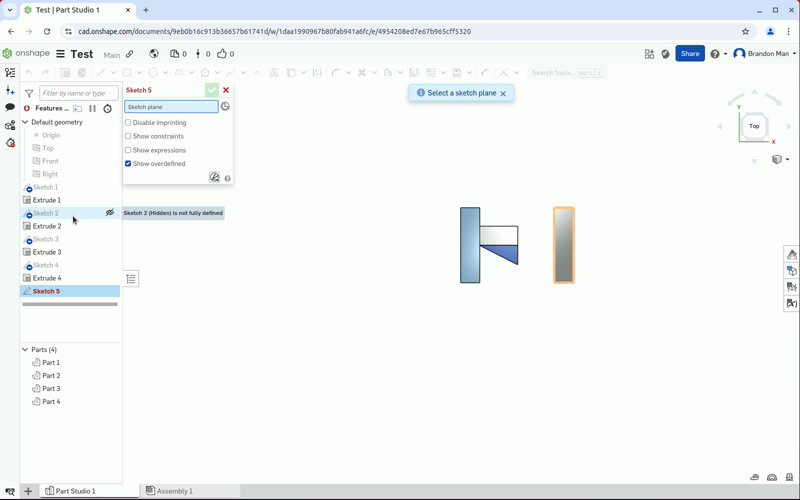
scroll(3)
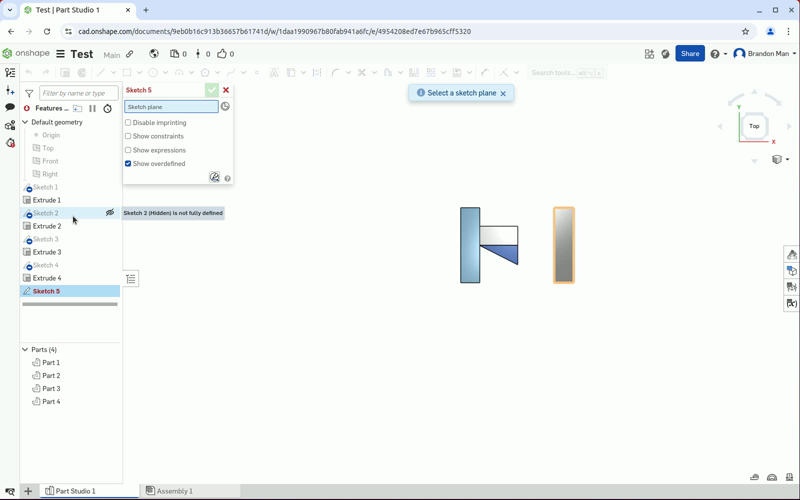
mouse_move(73, 150)
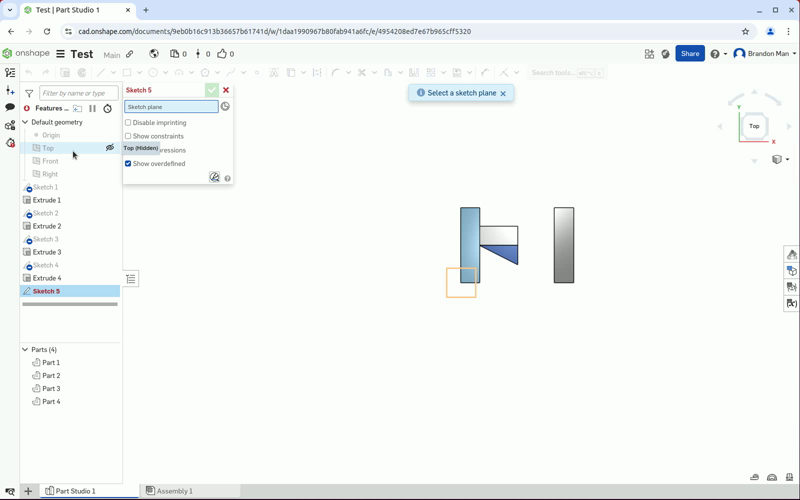
click(73, 150)
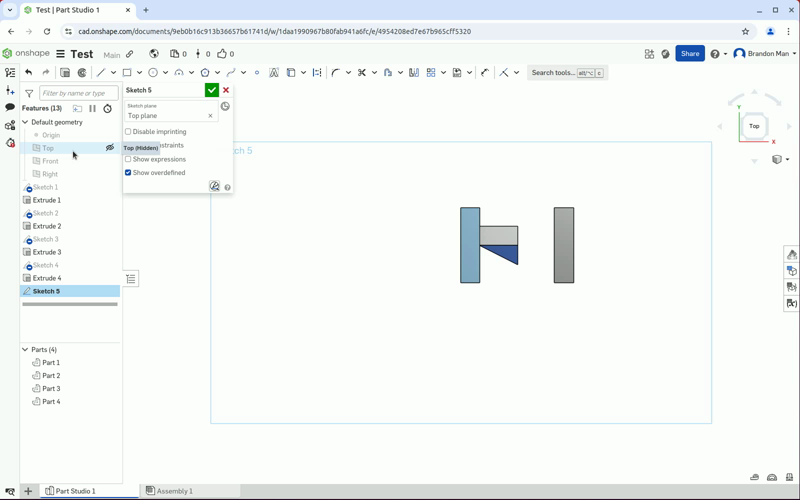
mouse_move(73, 352)
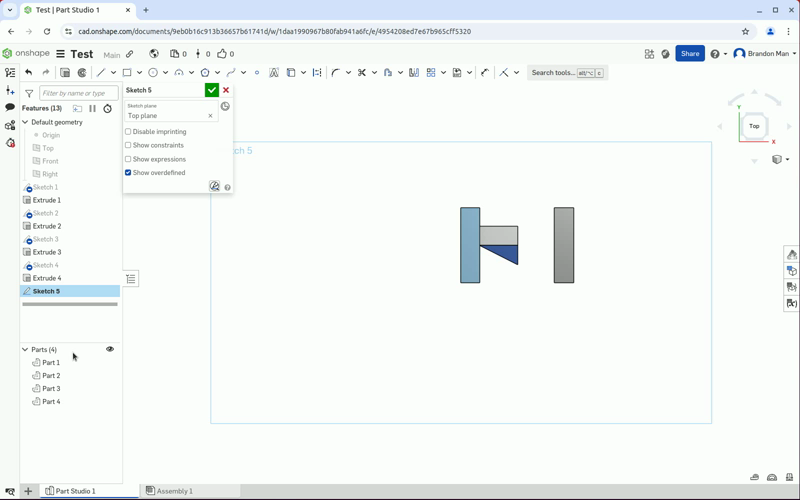
key(y)
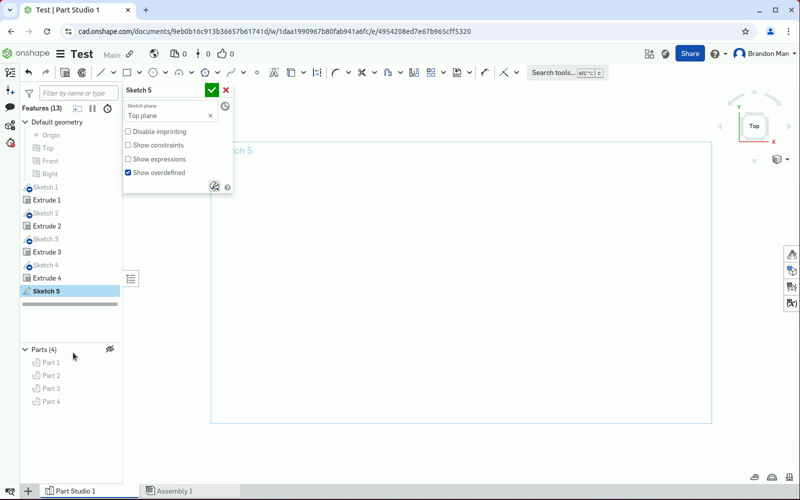
key(l)
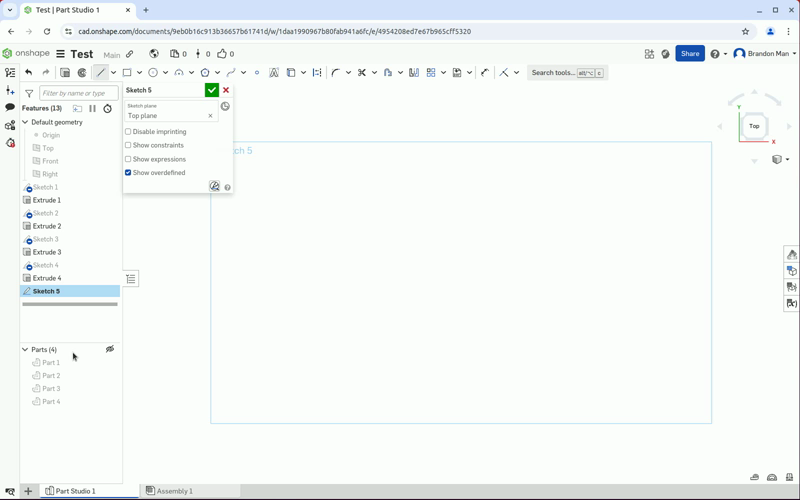
key_down(shift)
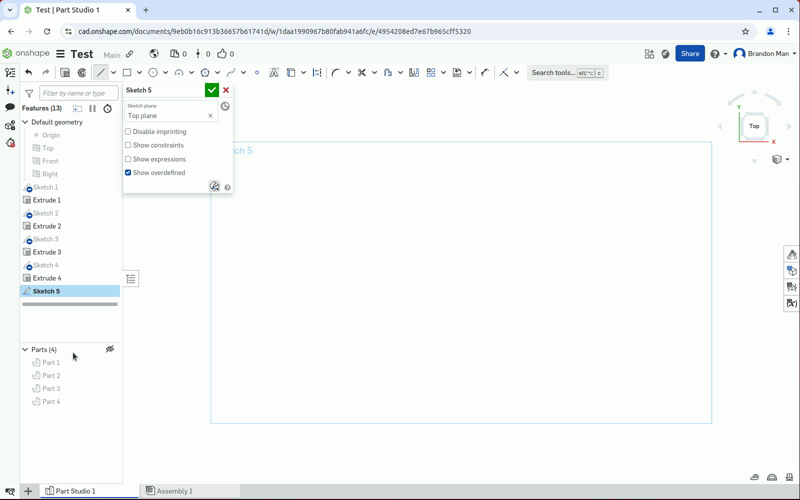
mouse_move(479, 226)
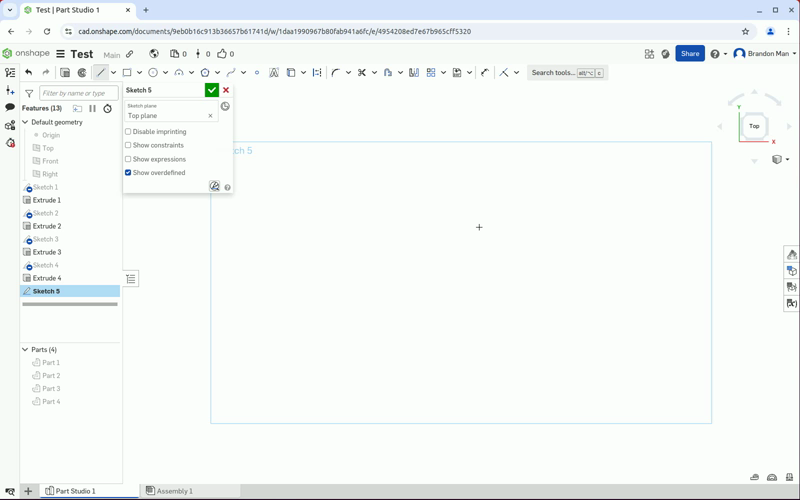
click(479, 226)
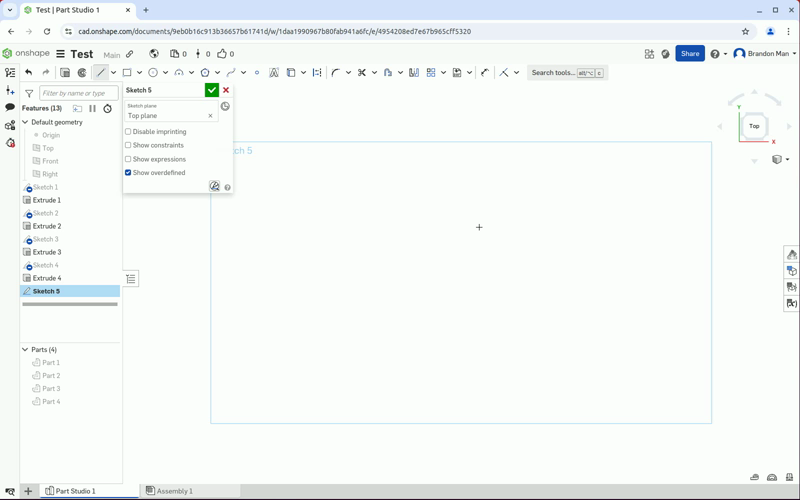
key_up(shift)
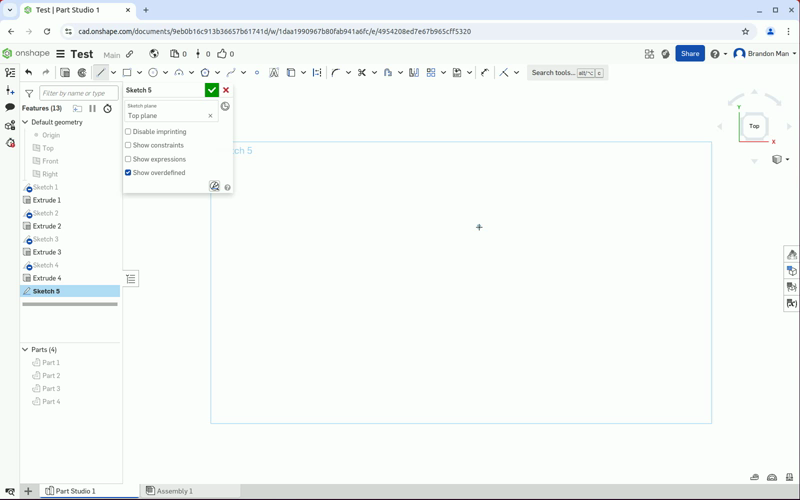
key_down(shift)
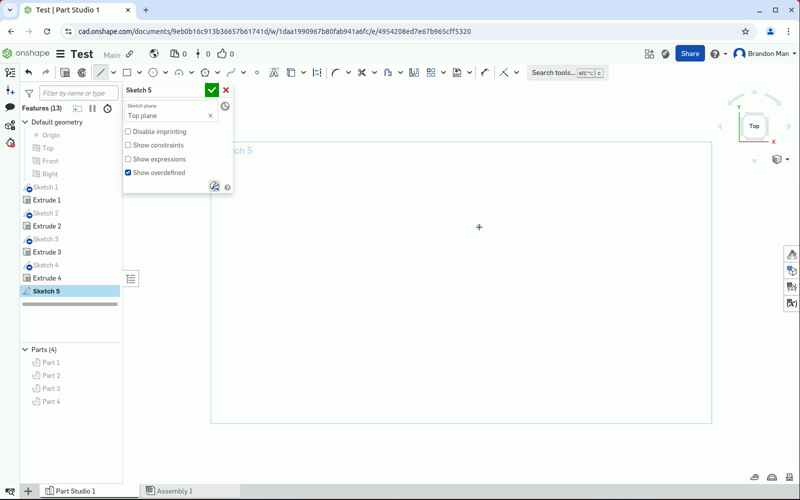
mouse_move(509, 226)
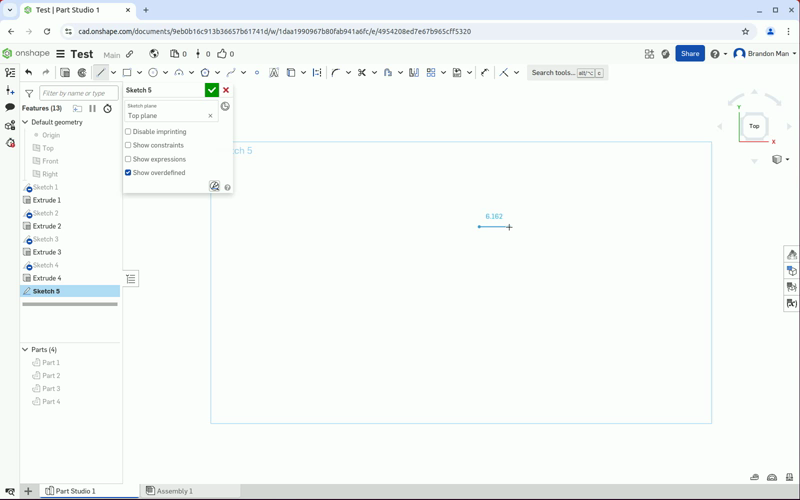
mouse_move(517, 226)
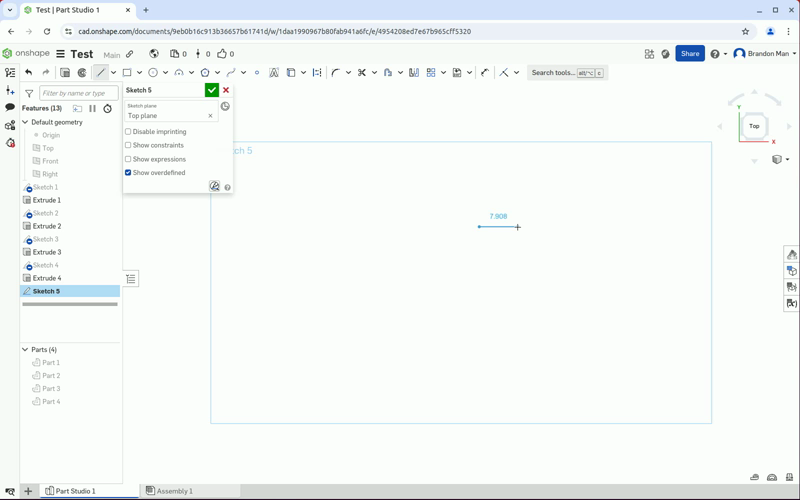
click(517, 226)
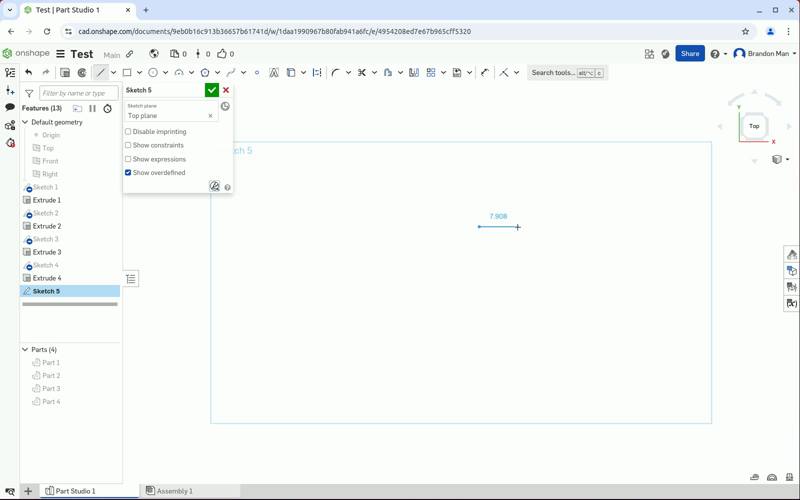
key_up(shift)
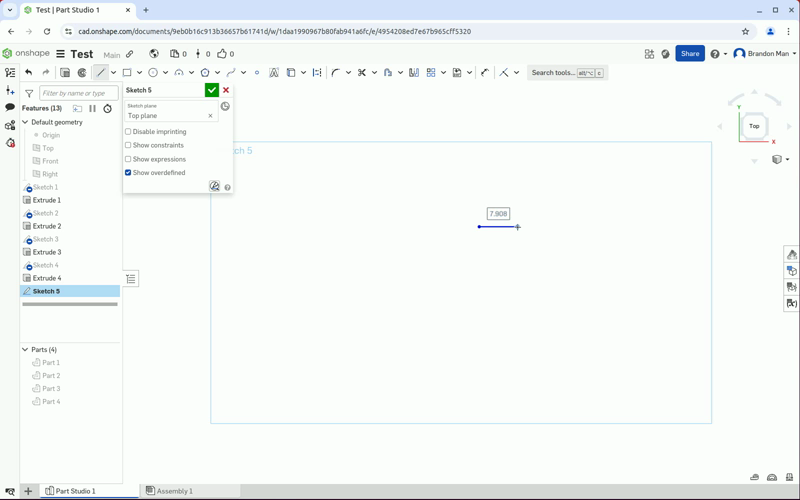
key_down(shift)
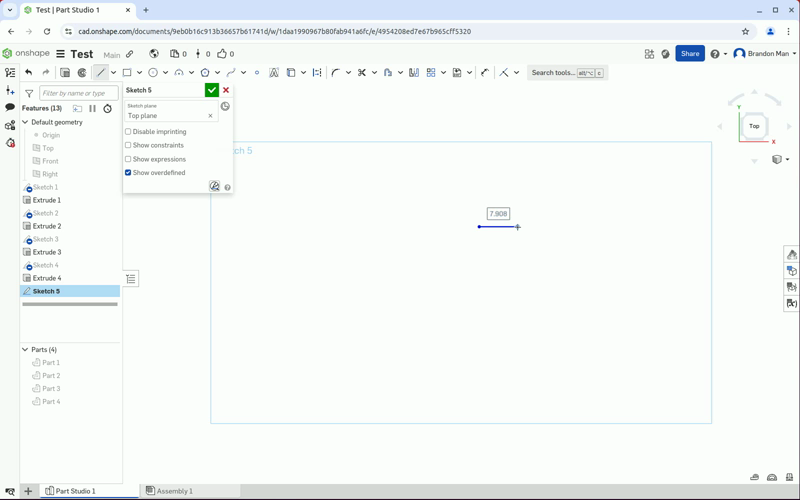
mouse_move(547, 226)
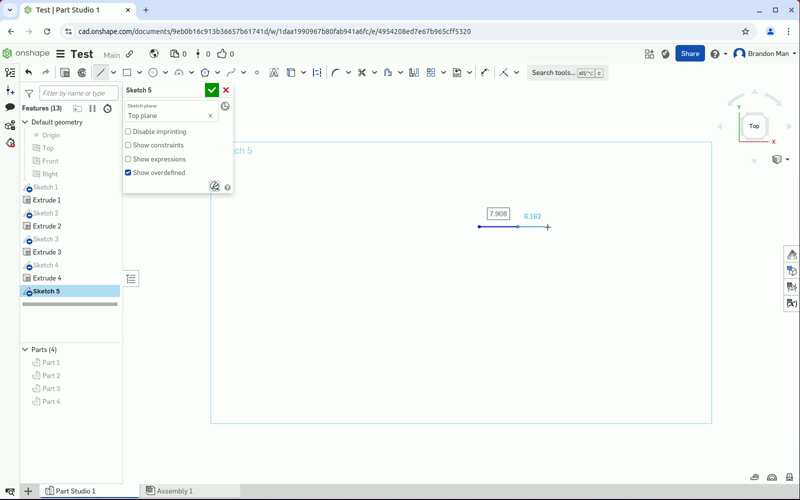
mouse_move(517, 207)
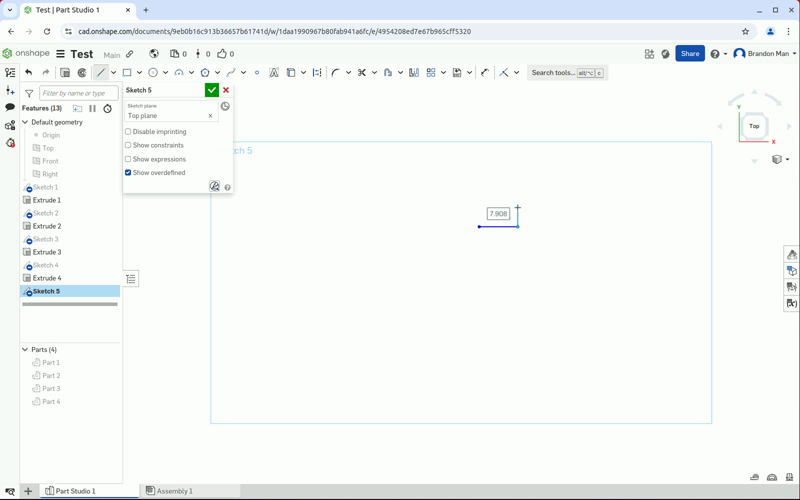
click(517, 207)
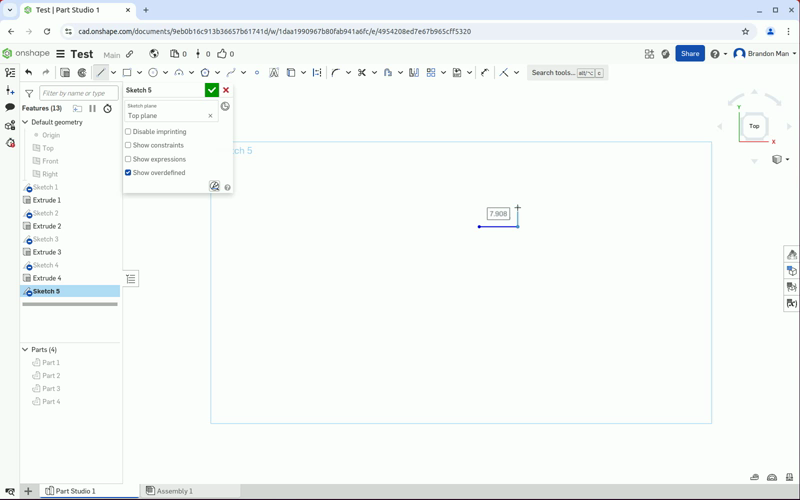
key_up(shift)
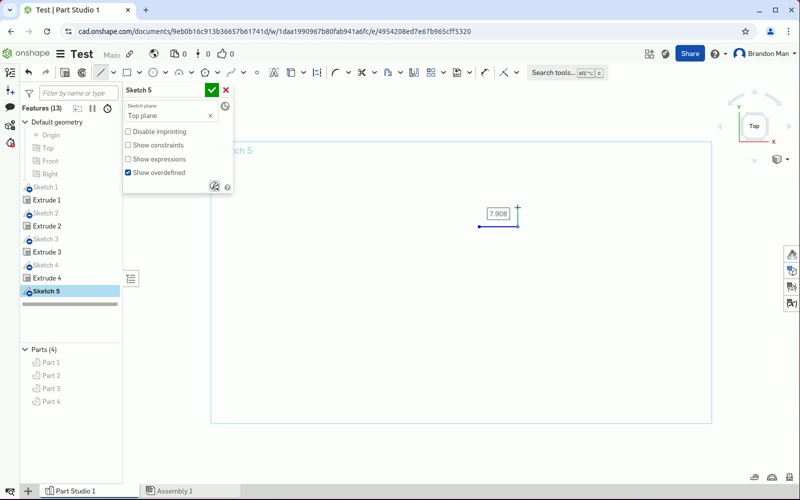
key_down(shift)
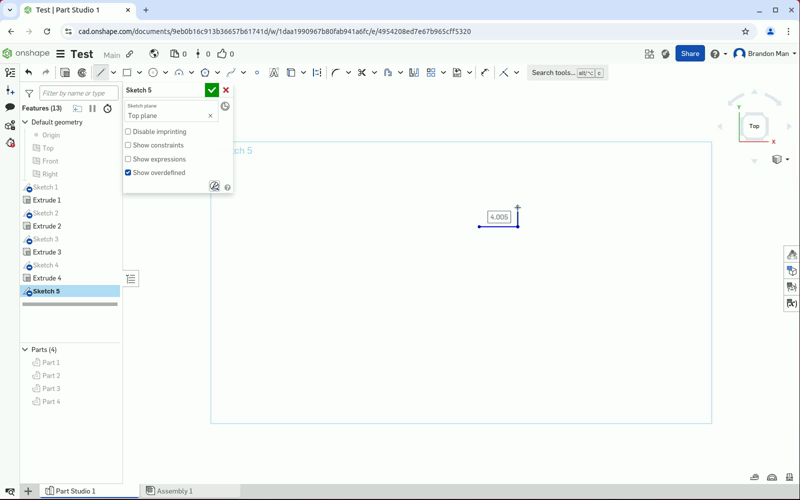
mouse_move(547, 207)
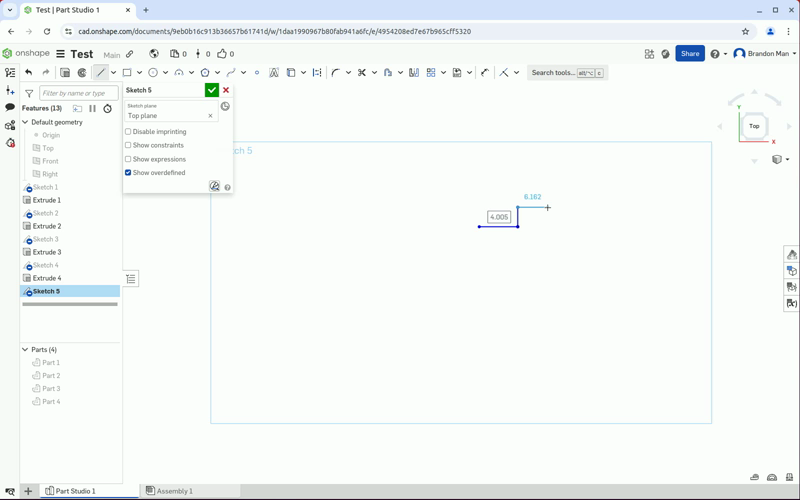
mouse_move(479, 207)
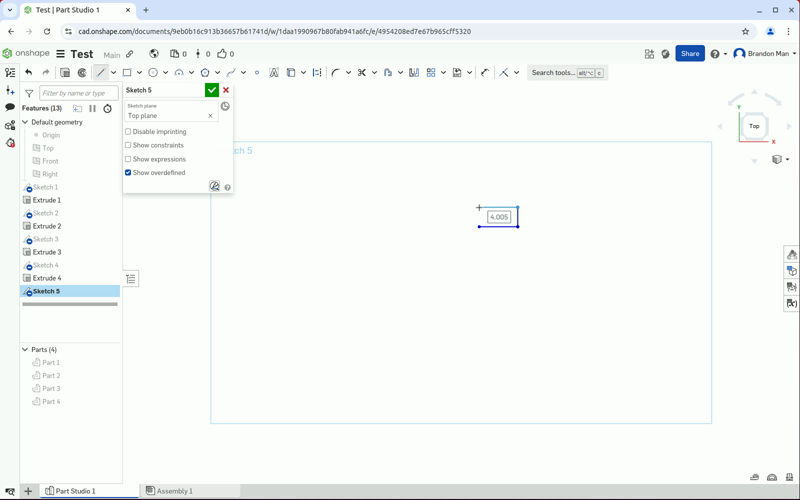
click(479, 207)
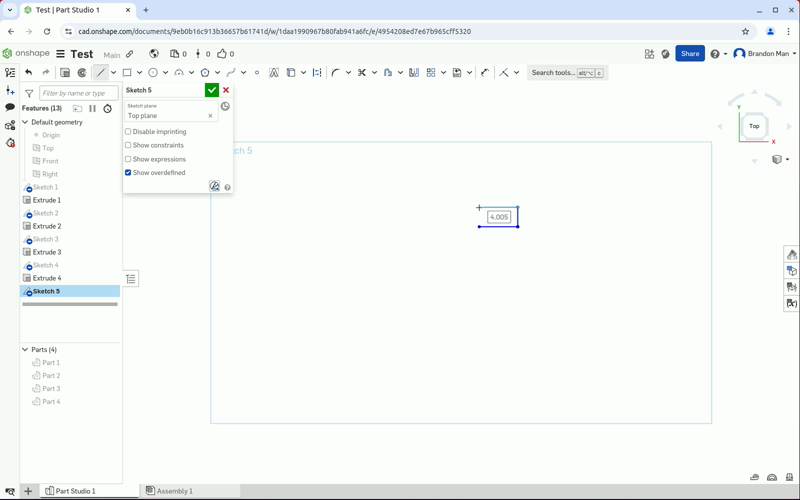
key_up(shift)
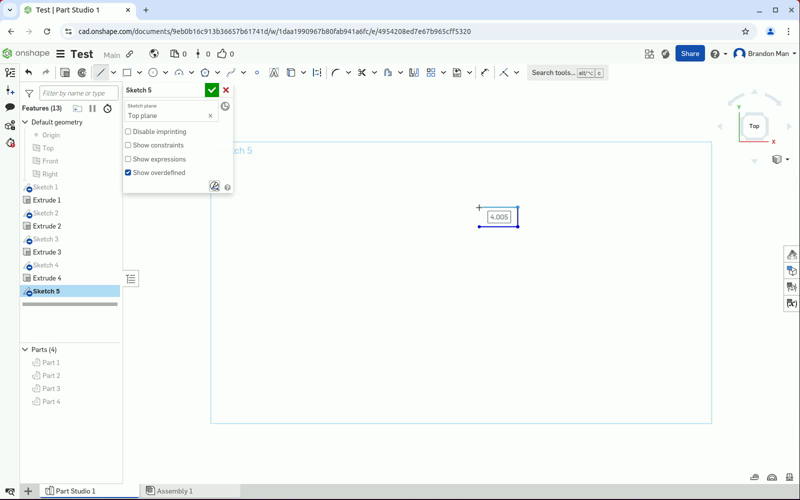
mouse_move(509, 207)
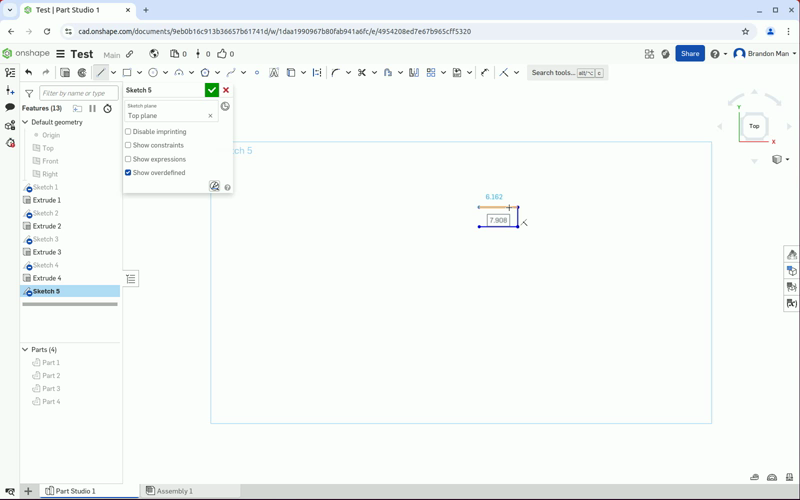
key_down(shift)
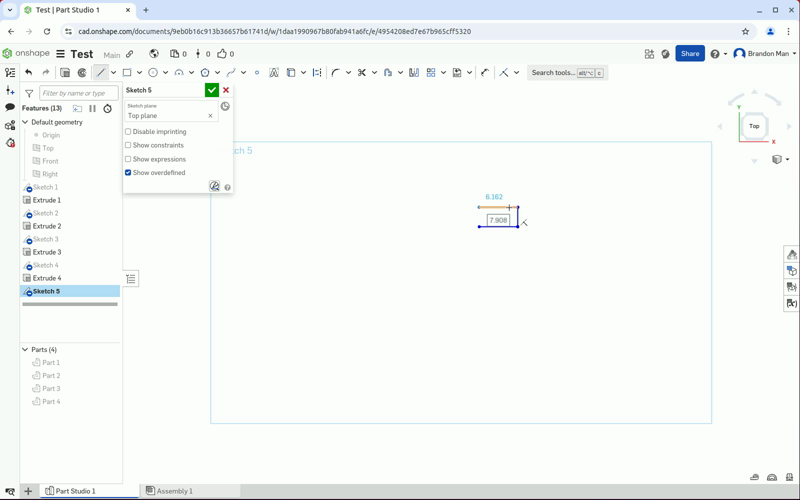
mouse_move(479, 226)
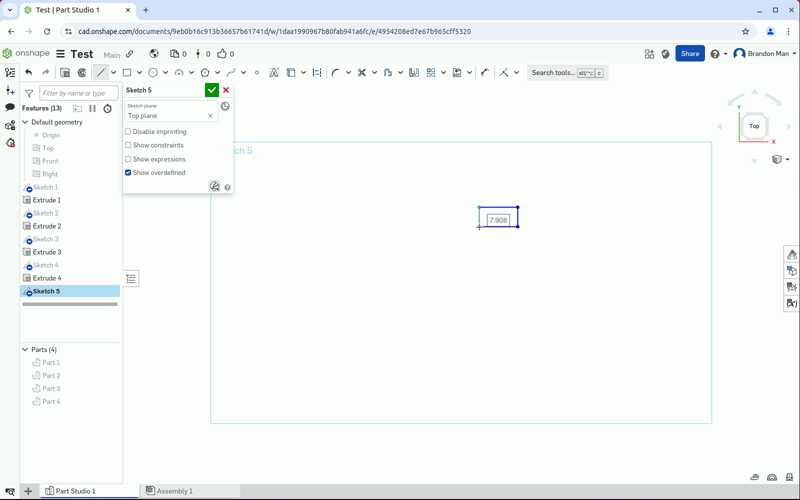
key_up(shift)
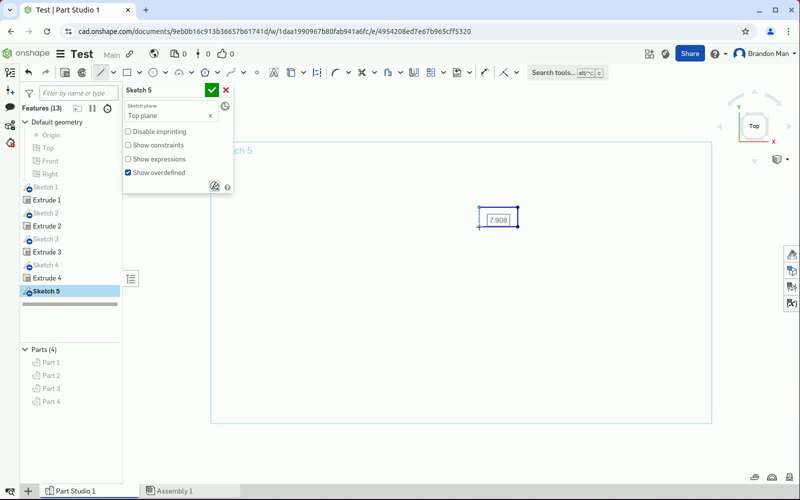
click(479, 226)
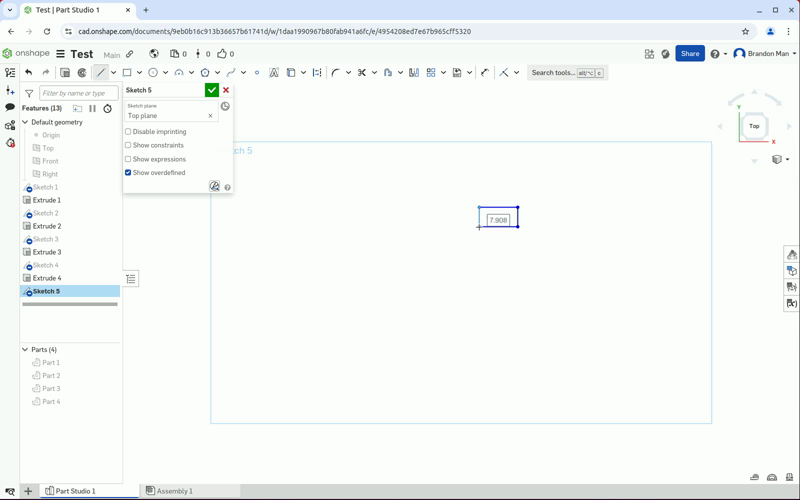
key(esc)
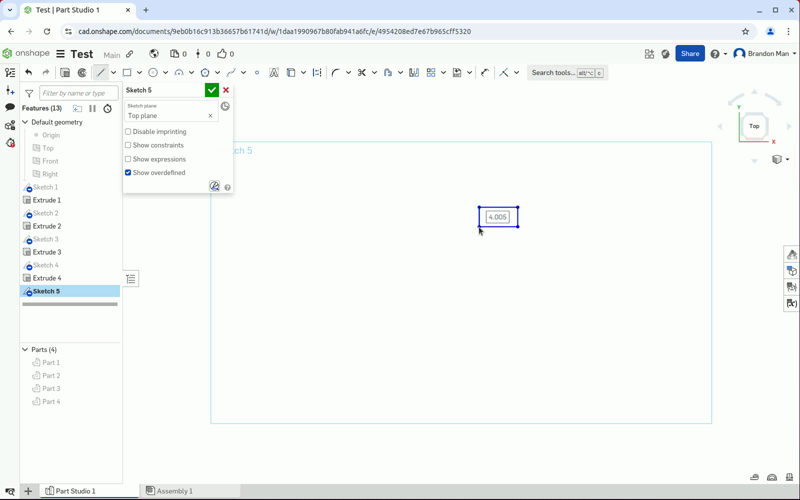
mouse_move(500, 216)
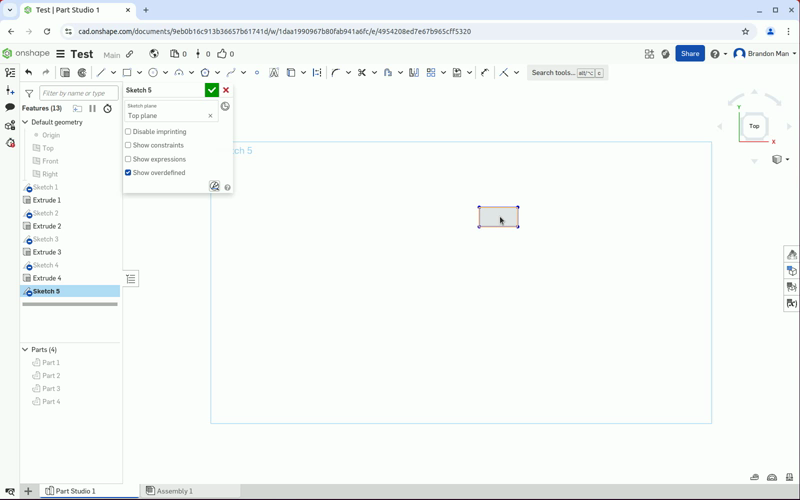
scroll(6)
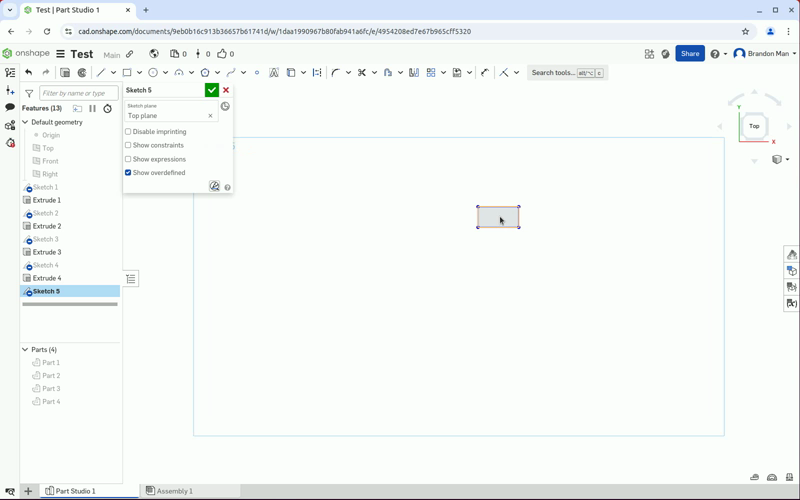
scroll(6)
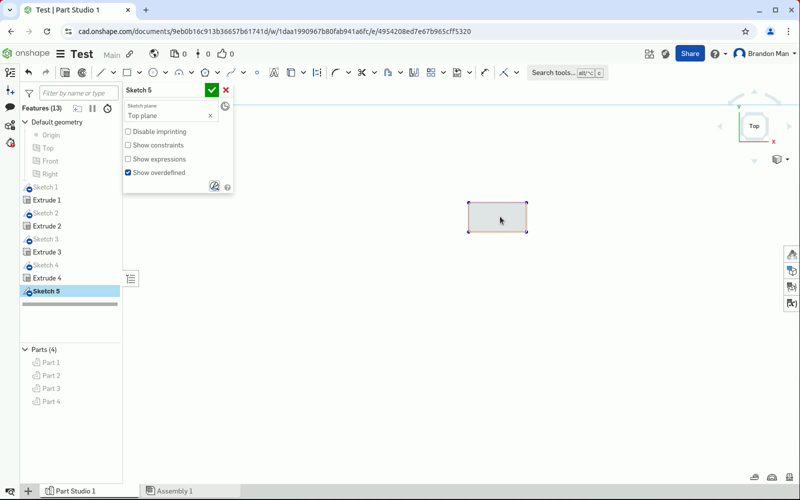
scroll(6)
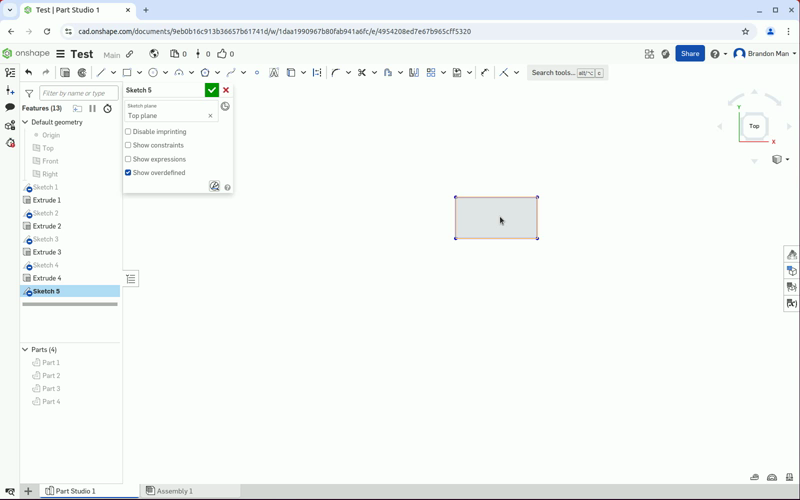
scroll(6)
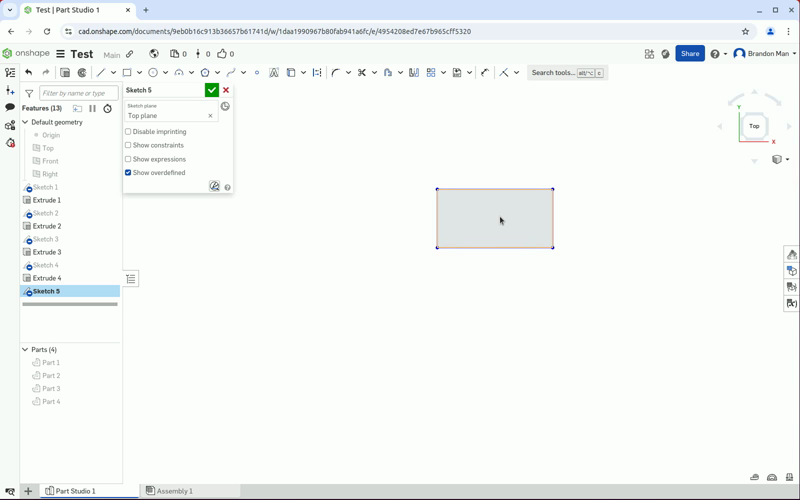
scroll(6)
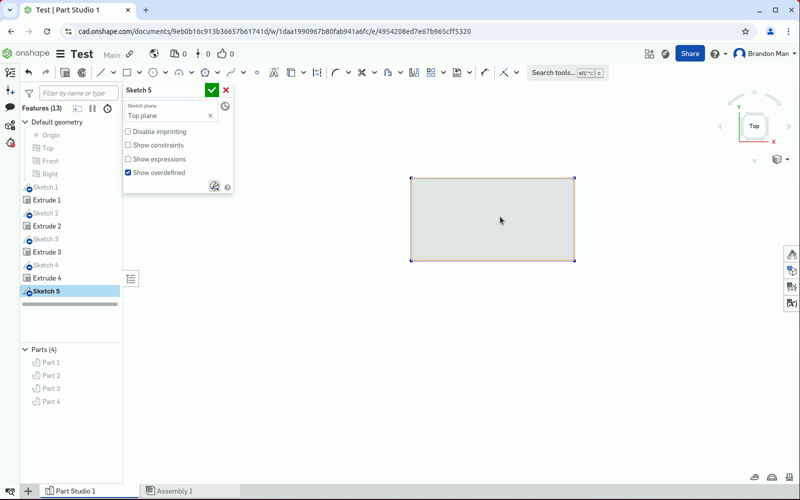
scroll(6)
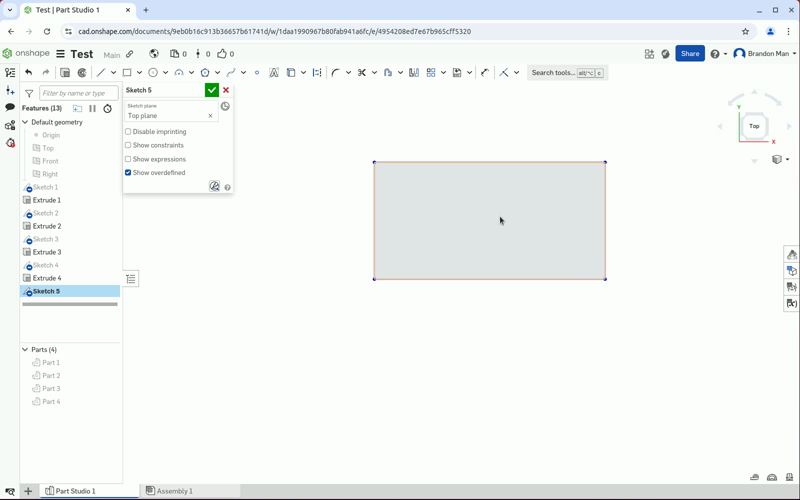
scroll(6)
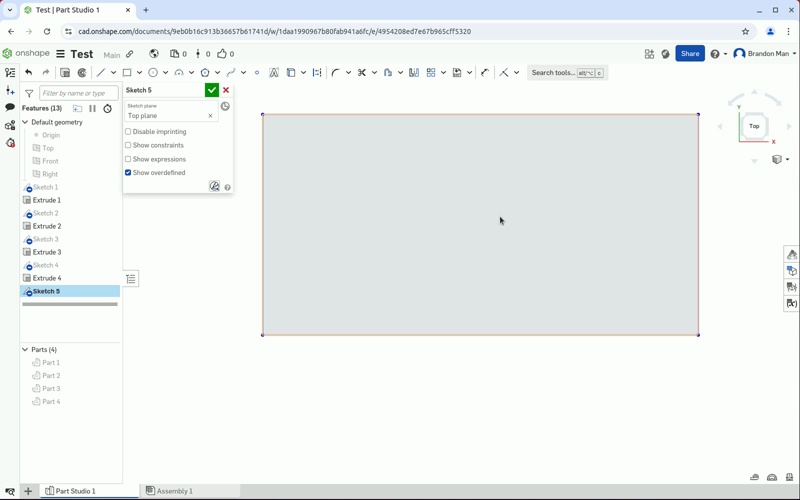
click(500, 216)
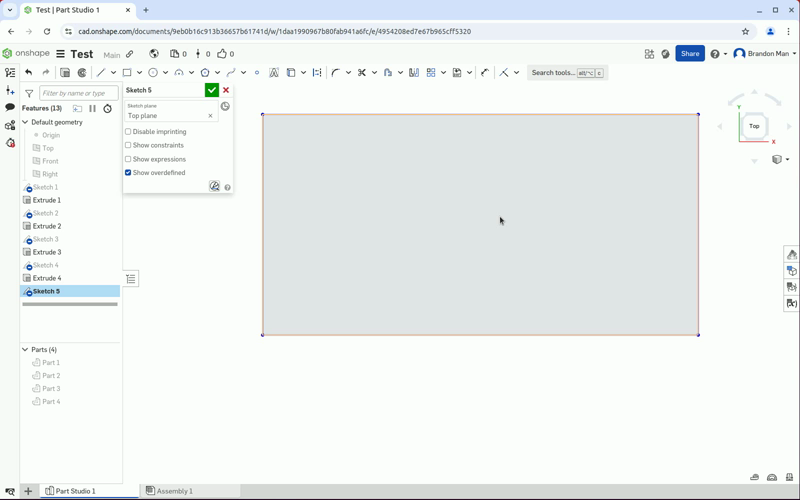
scroll(-6)
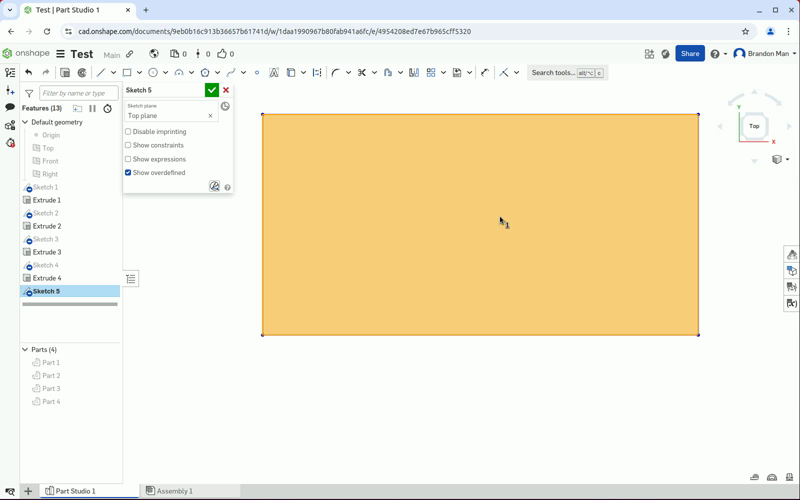
scroll(-6)
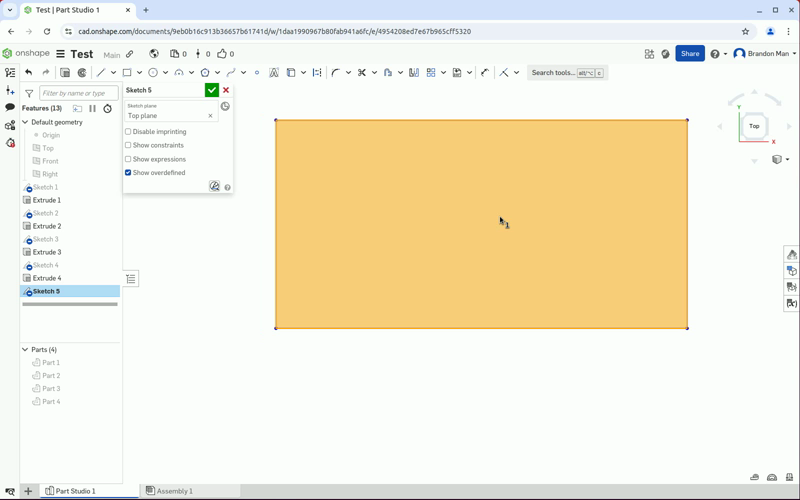
scroll(-6)
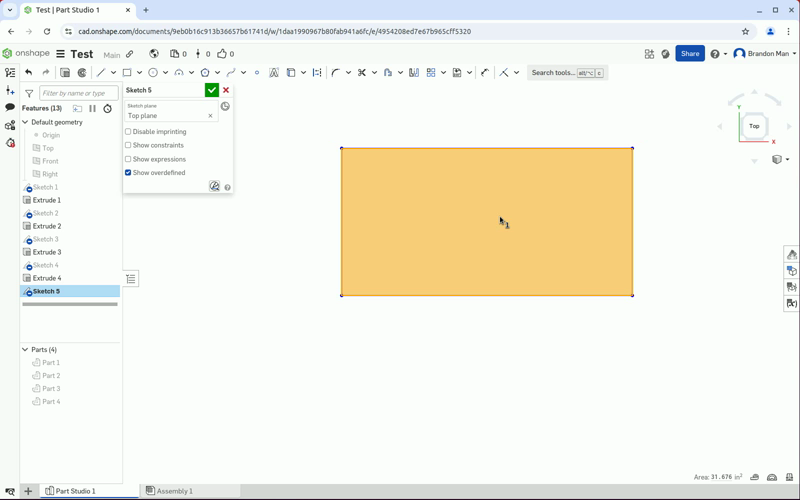
scroll(-6)
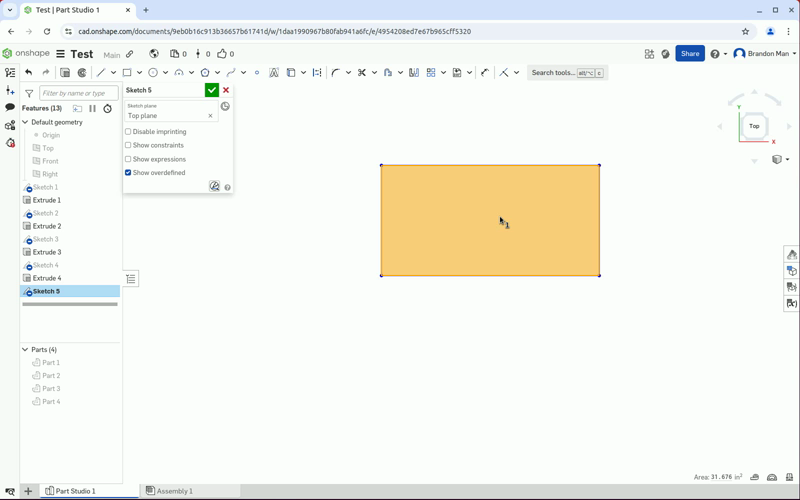
scroll(-6)
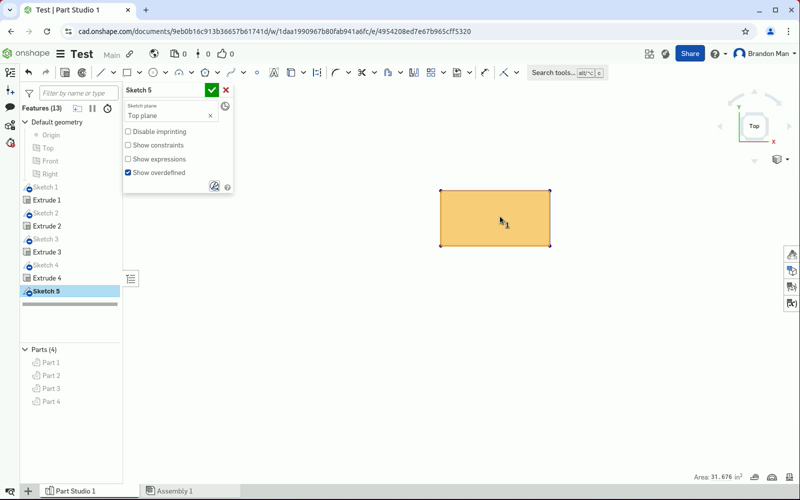
scroll(-6)
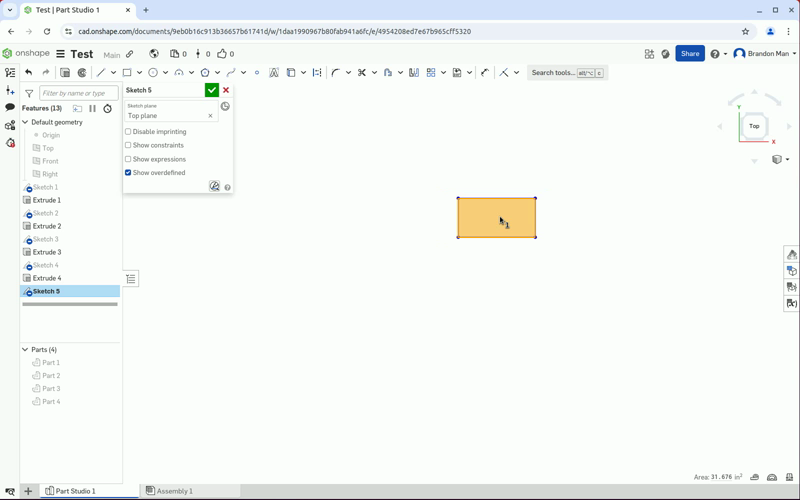
scroll(-6)
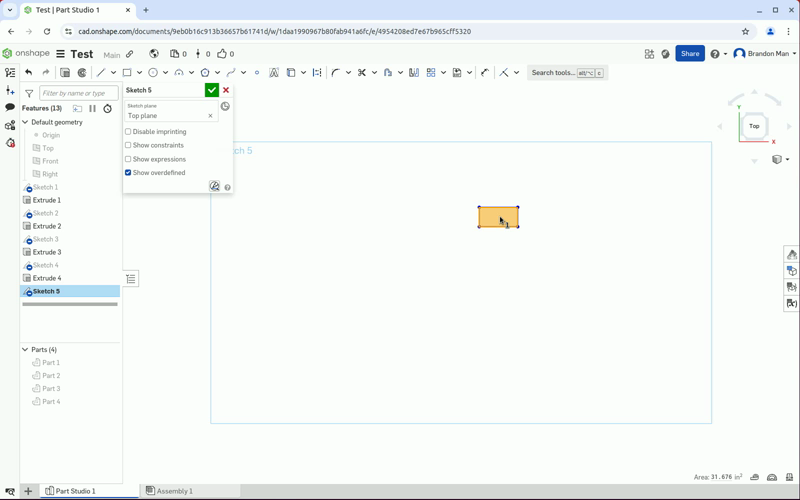
mouse_move(73, 352)
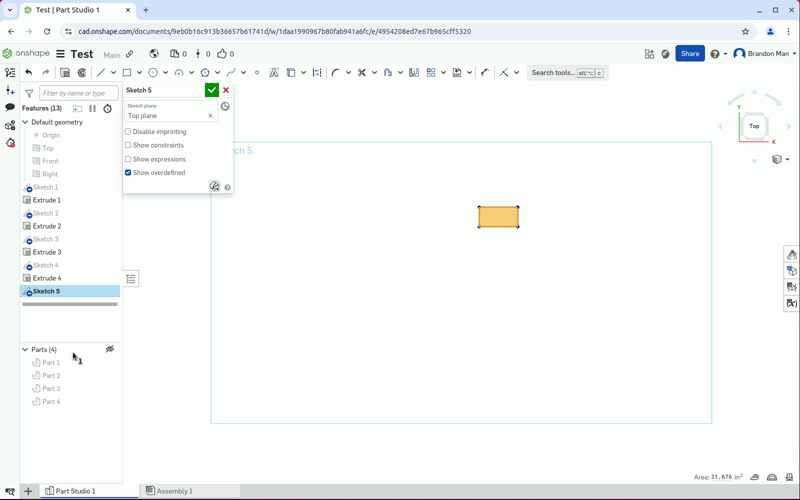
key(shift+y)
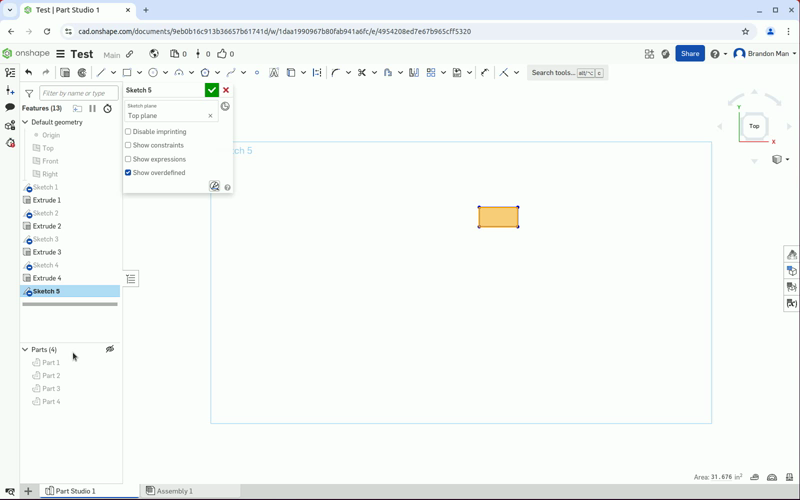
key(shift+e)
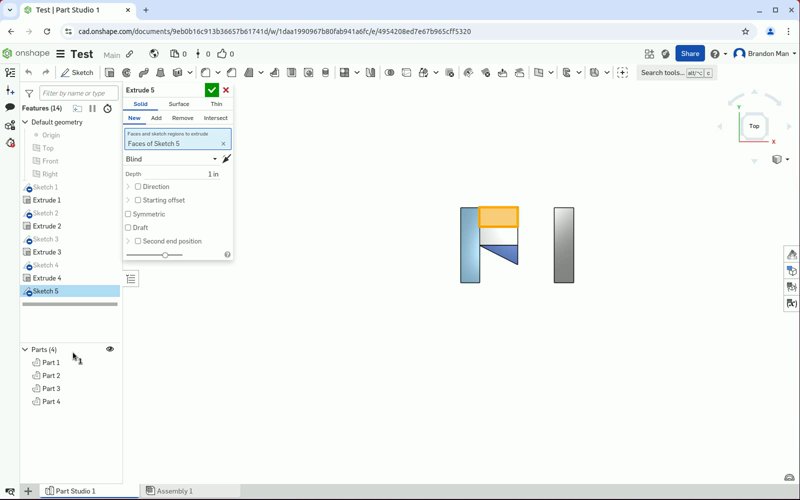
mouse_move(143, 106)
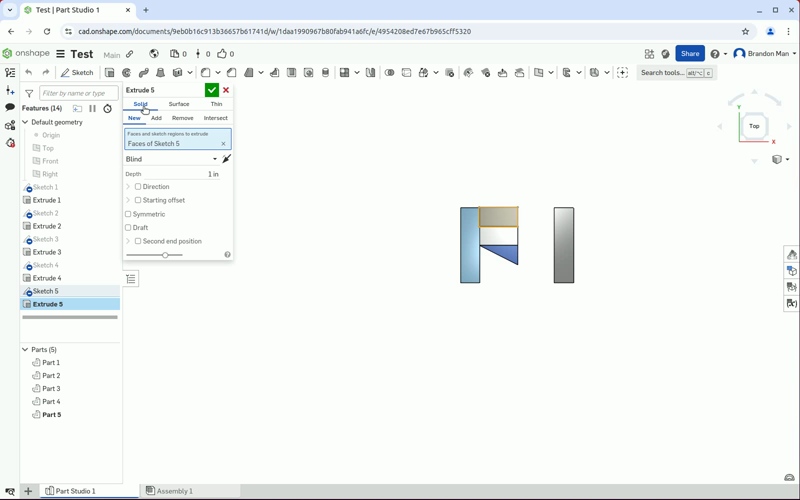
click(143, 106)
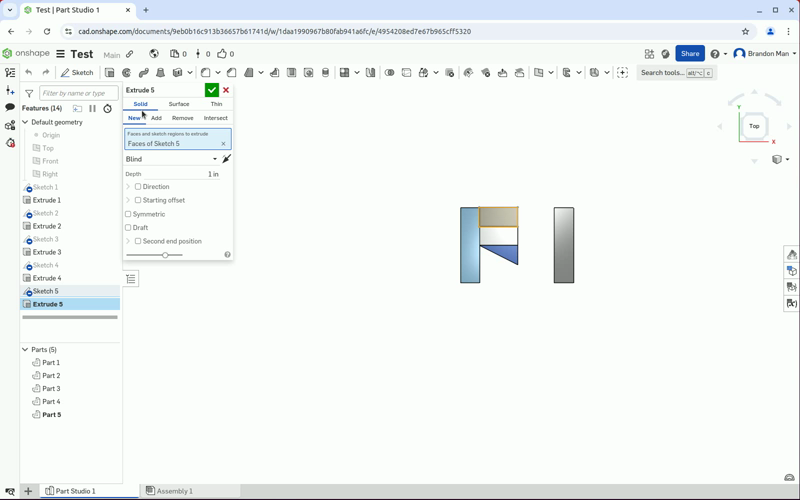
mouse_move(137, 120)
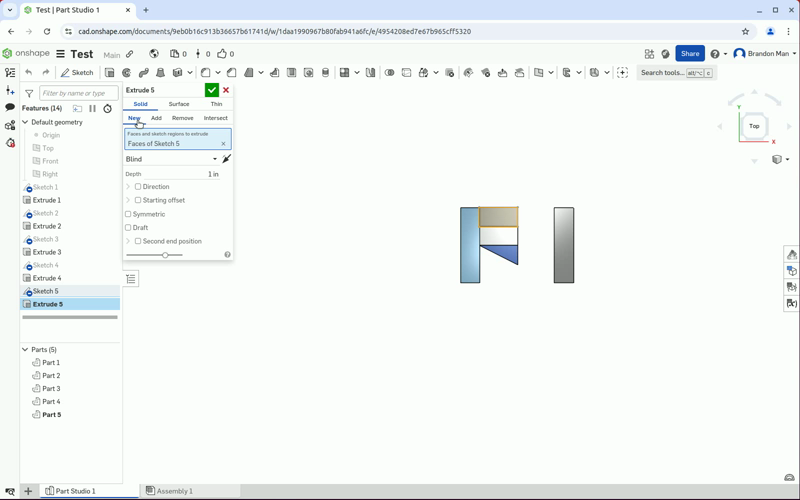
click(137, 120)
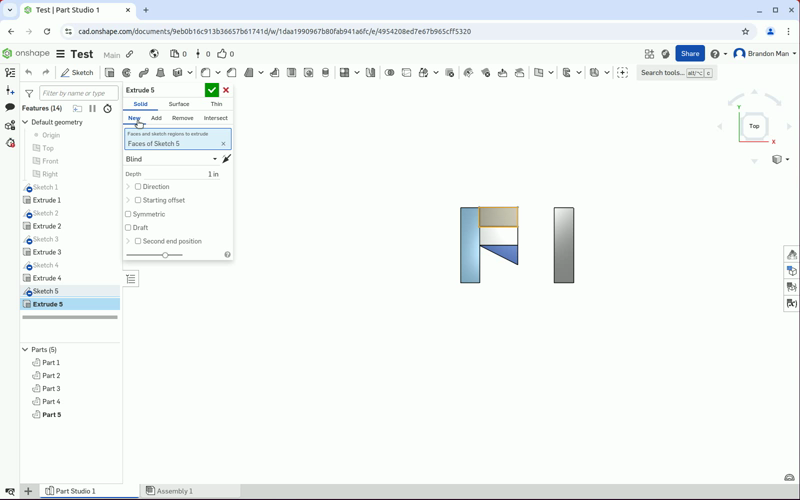
key(tab, 4)
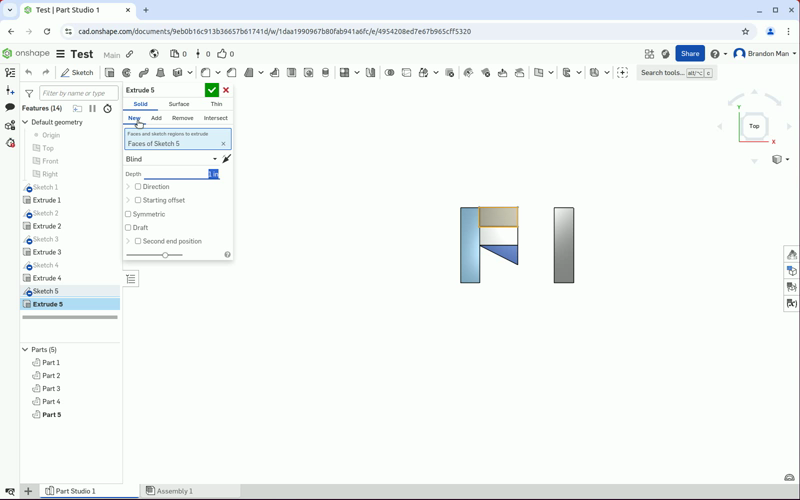
text(3.851)
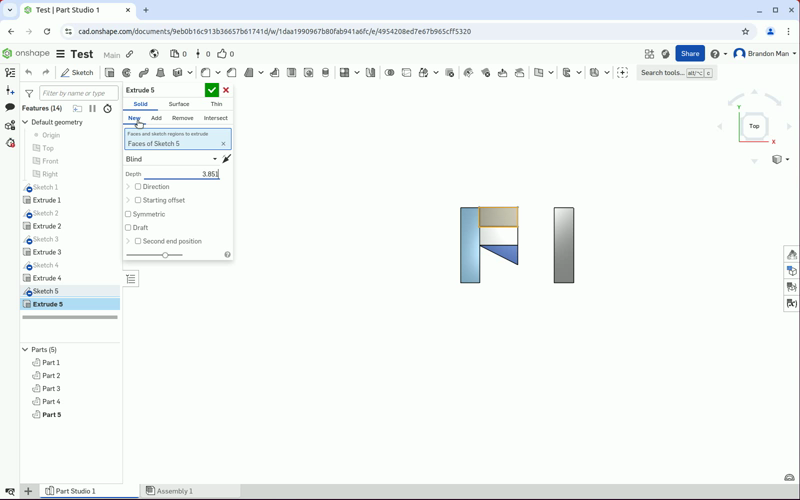
key(enter)
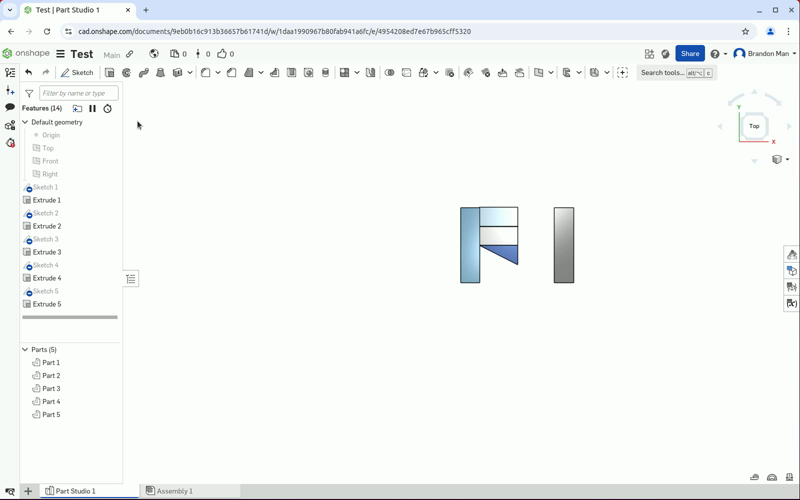
key(shift+h)
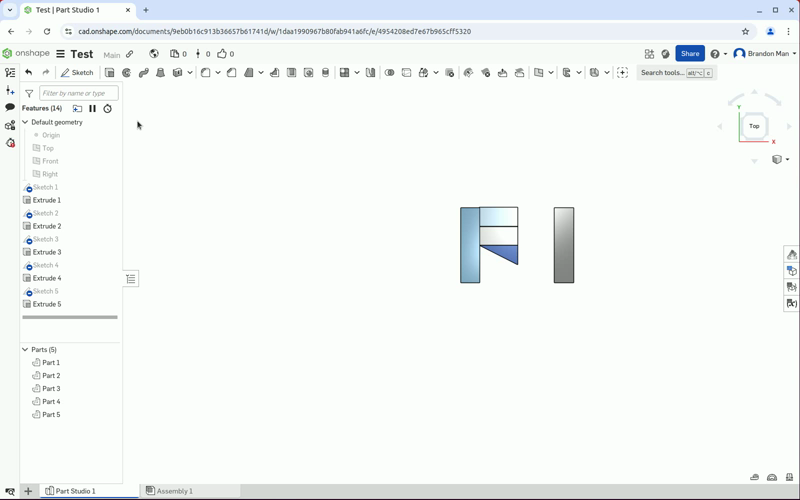
key(shift+h)
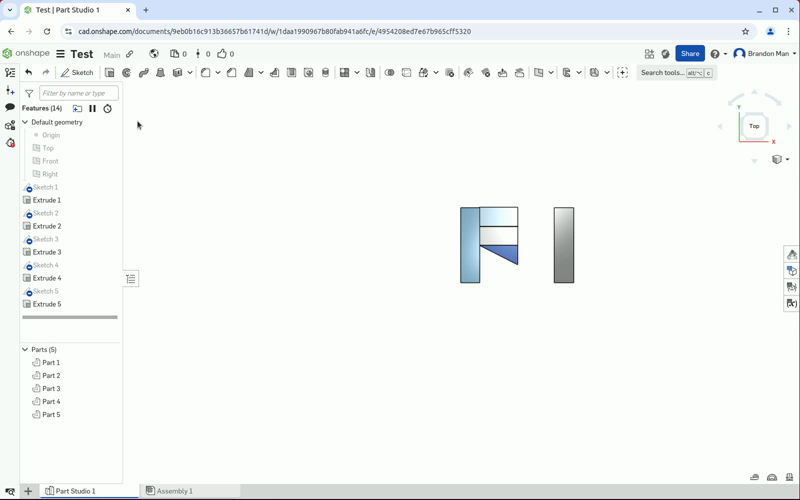
mouse_move(73, 189)
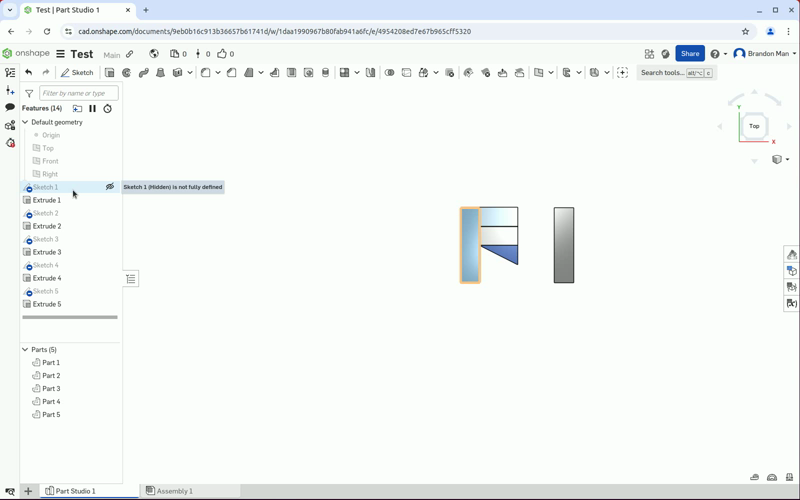
click(73, 189)
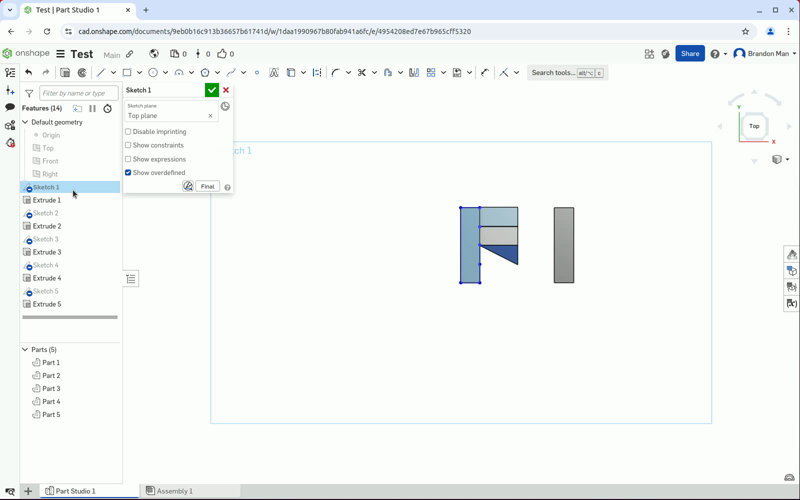
mouse_move(229, 92)
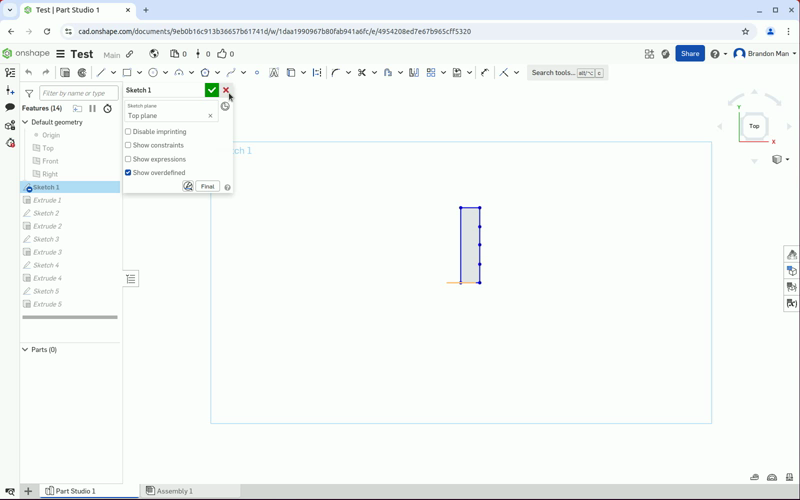
click(229, 92)
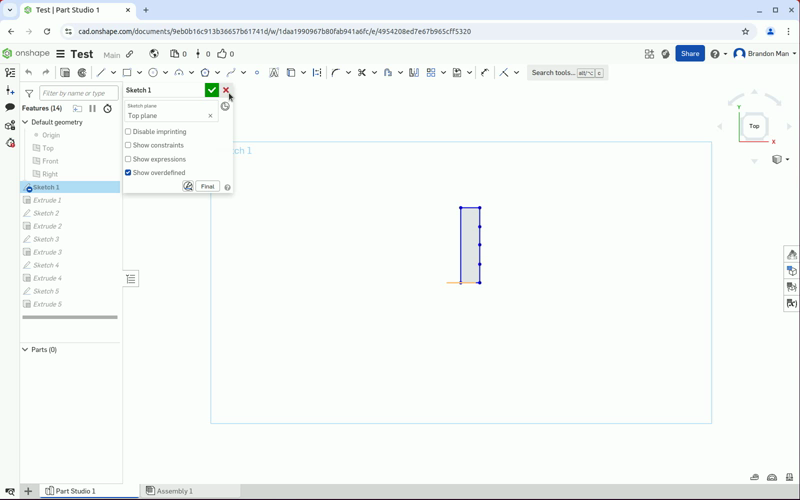
key(shift+s)
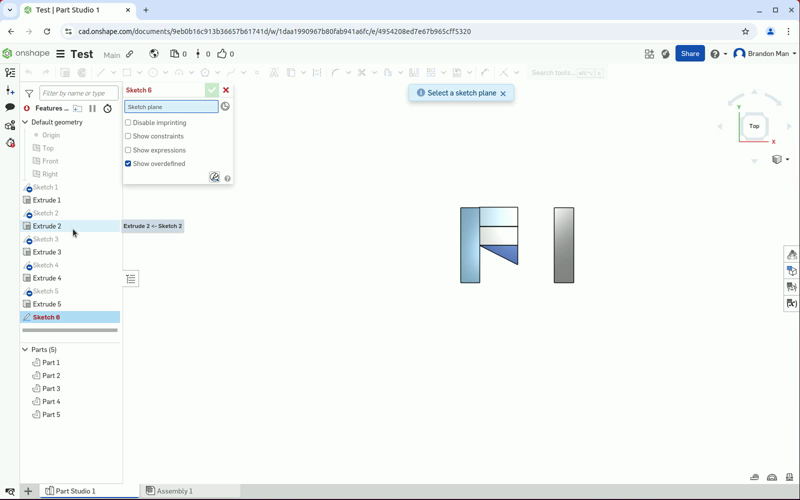
scroll(3)
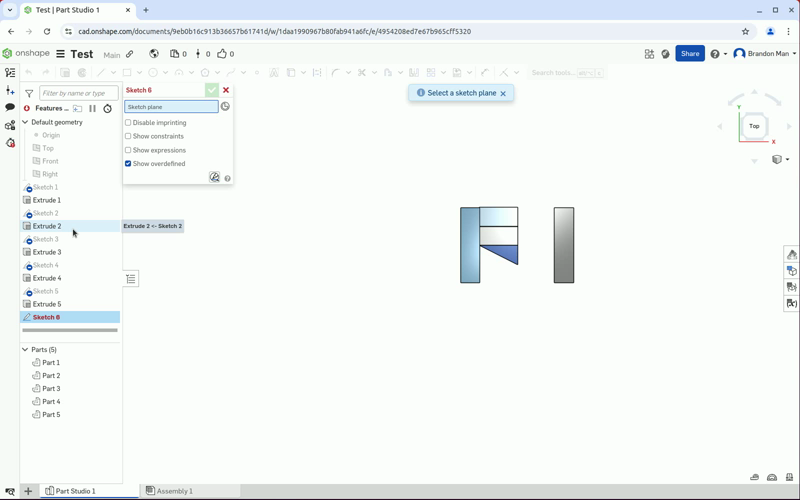
mouse_move(73, 150)
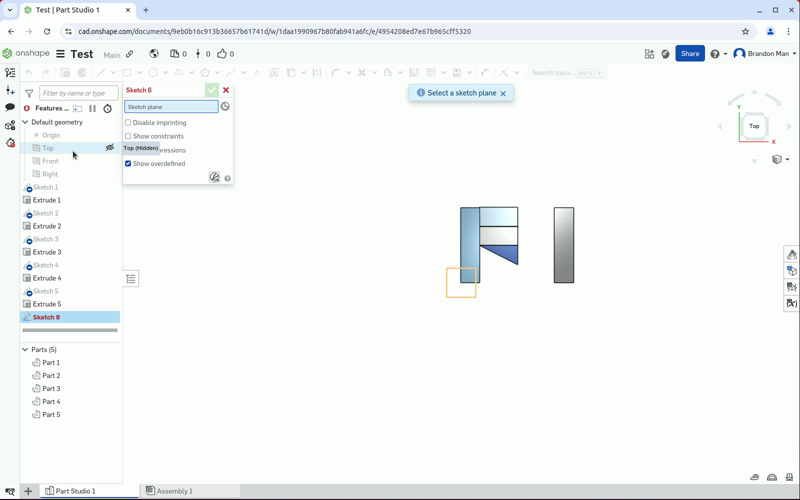
click(73, 150)
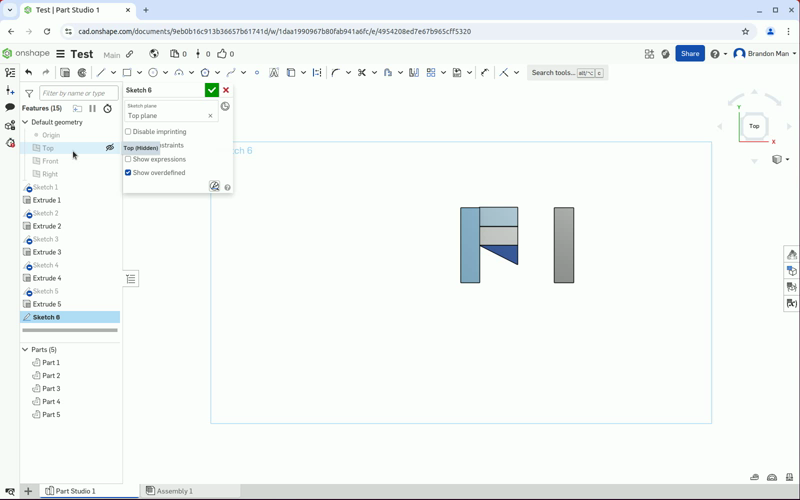
mouse_move(73, 352)
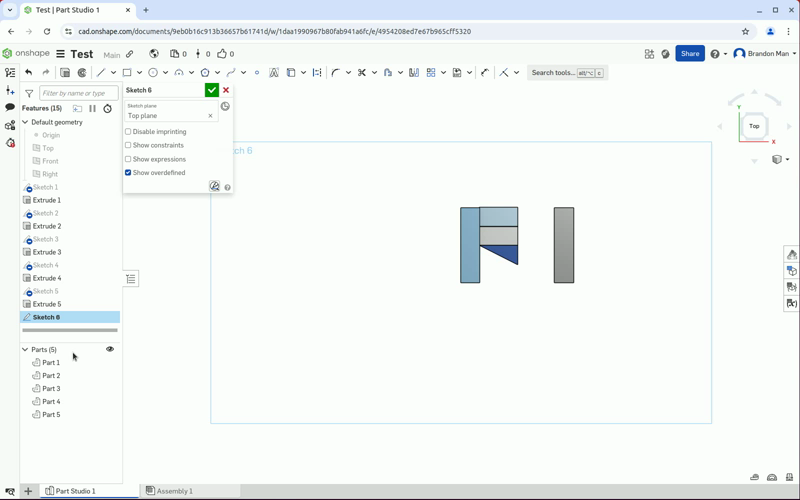
key(y)
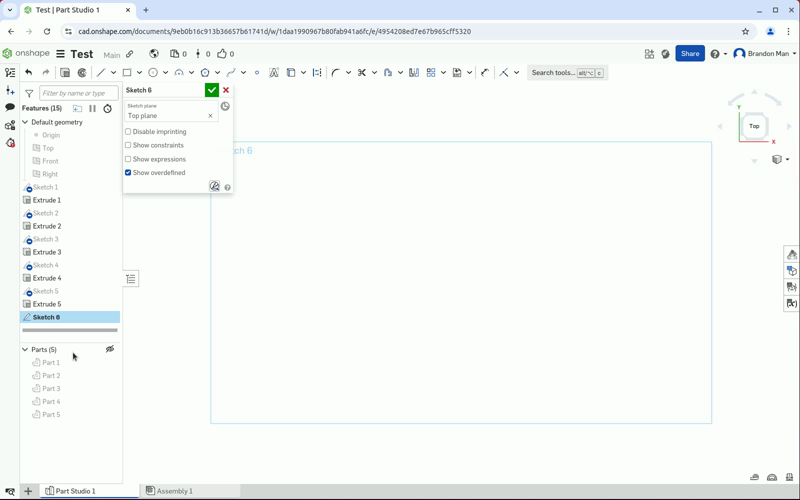
key(l)
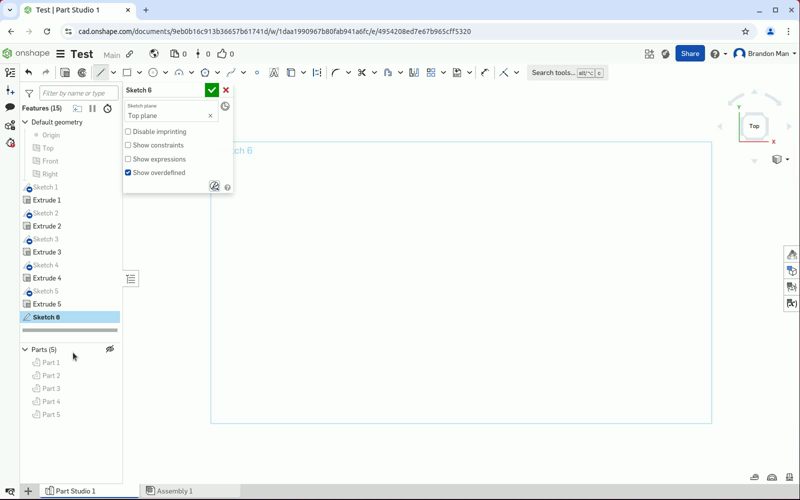
key_down(shift)
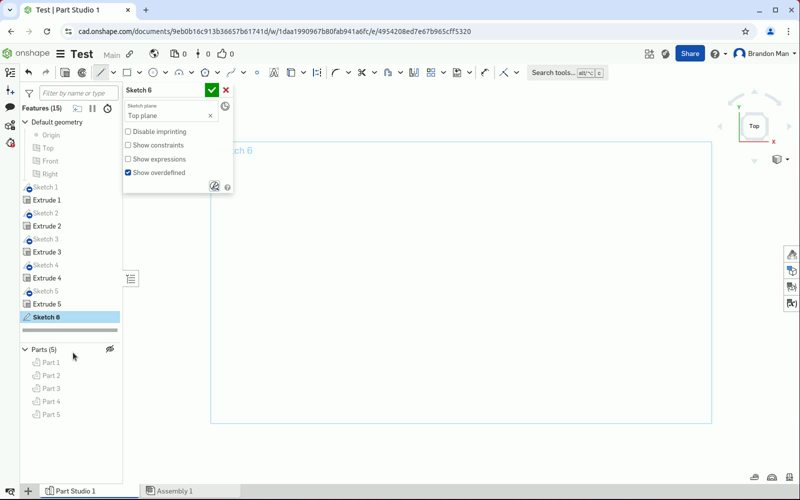
mouse_move(516, 226)
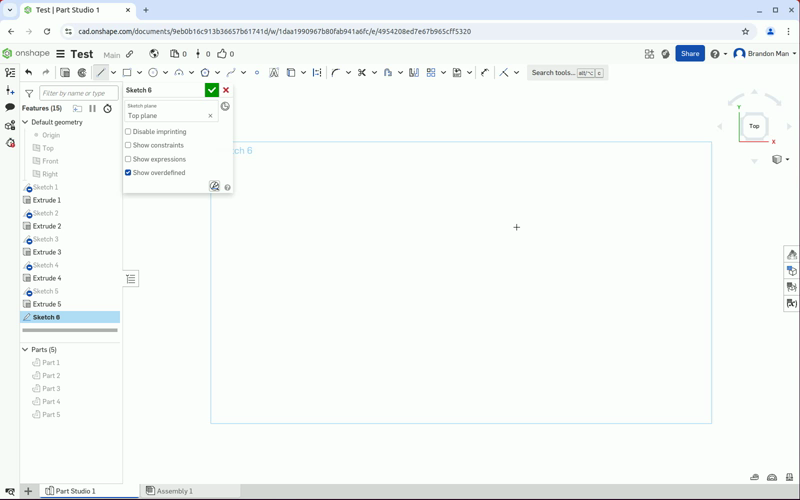
click(516, 226)
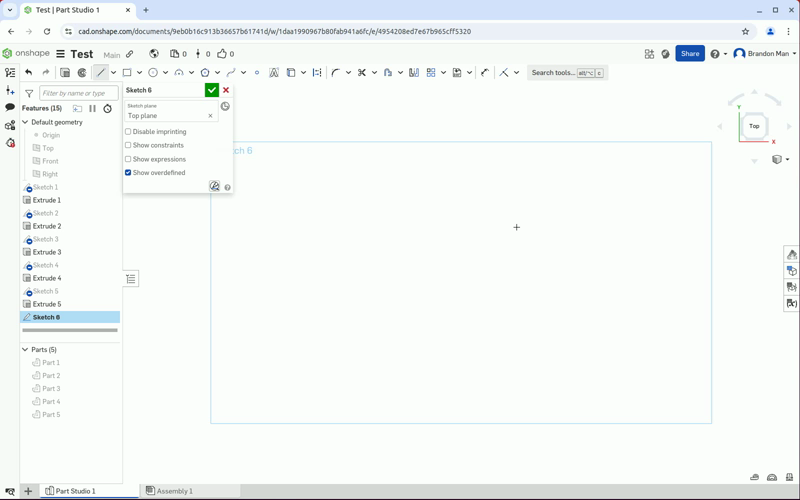
key_up(shift)
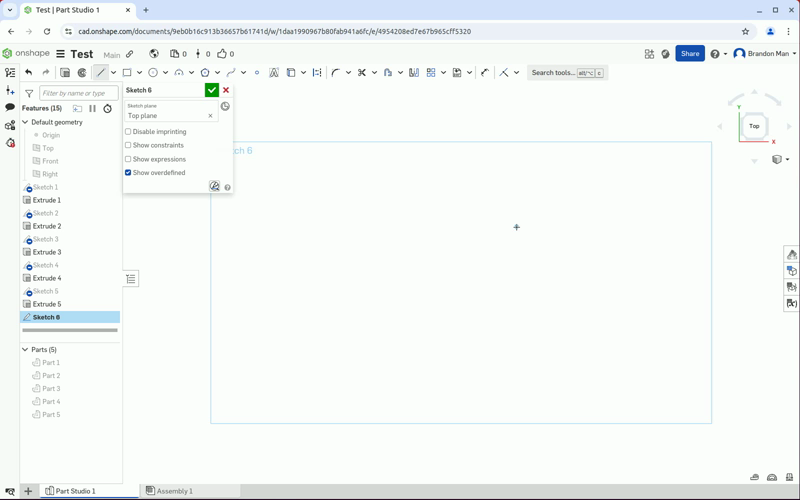
key_down(shift)
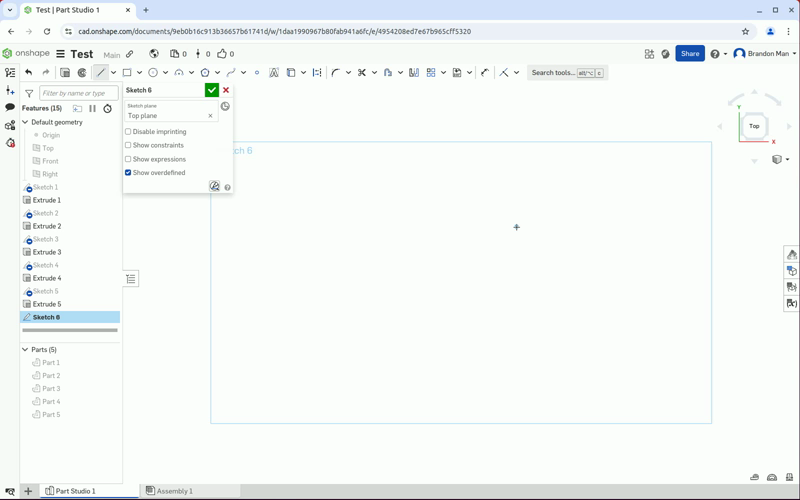
mouse_move(546, 226)
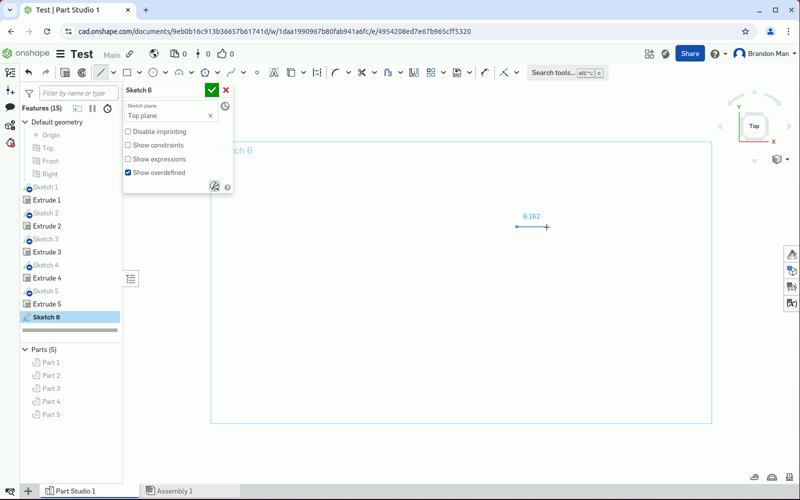
mouse_move(555, 226)
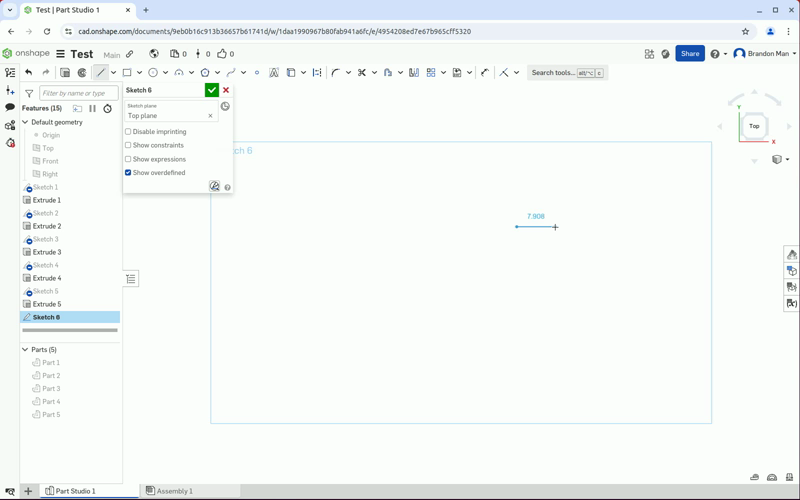
click(555, 226)
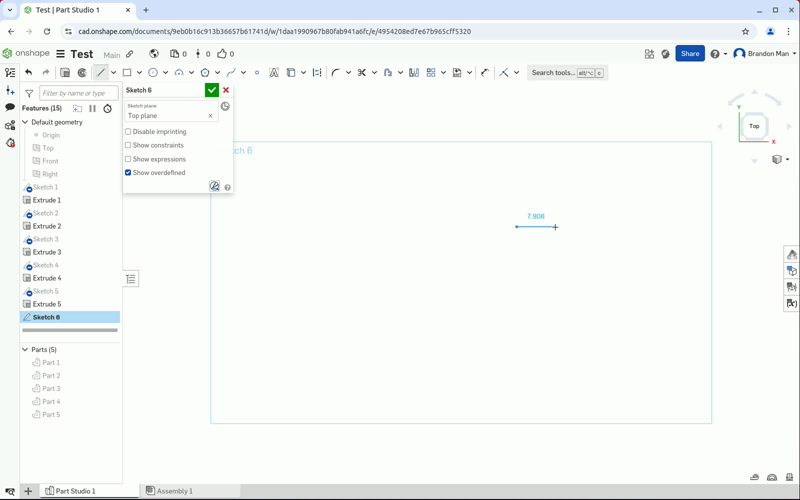
key_up(shift)
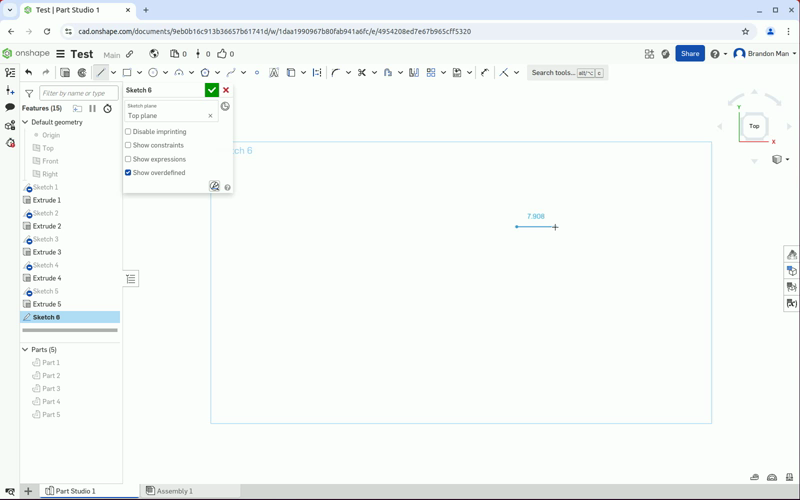
key_down(shift)
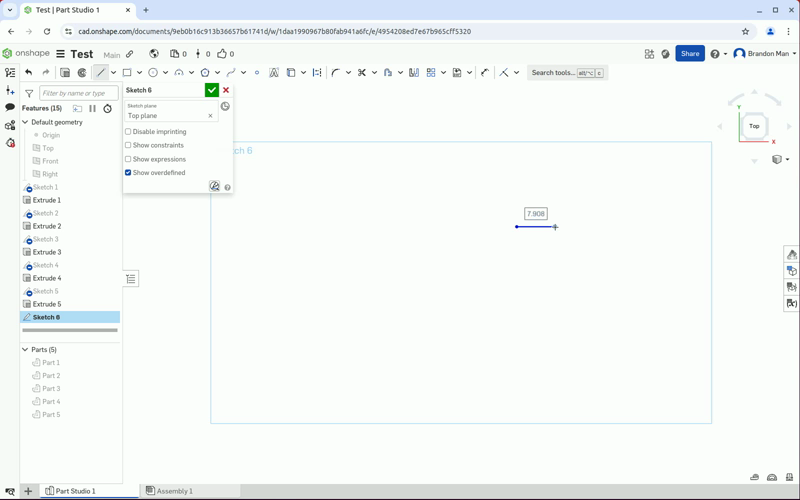
mouse_move(585, 226)
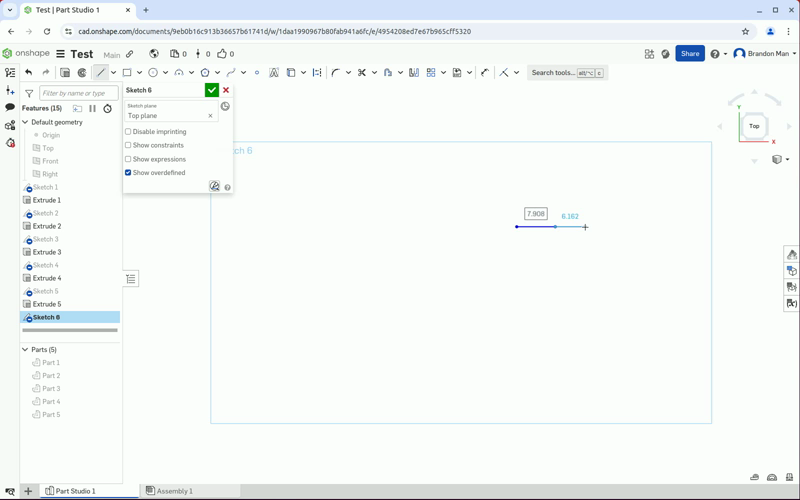
mouse_move(555, 207)
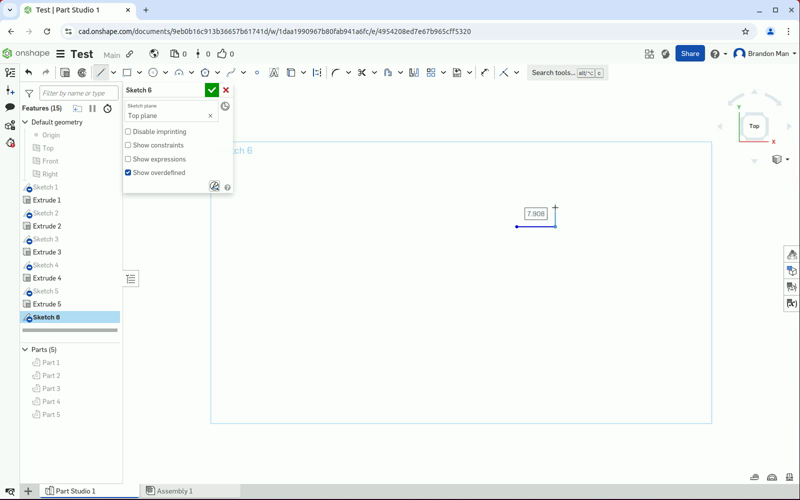
click(555, 207)
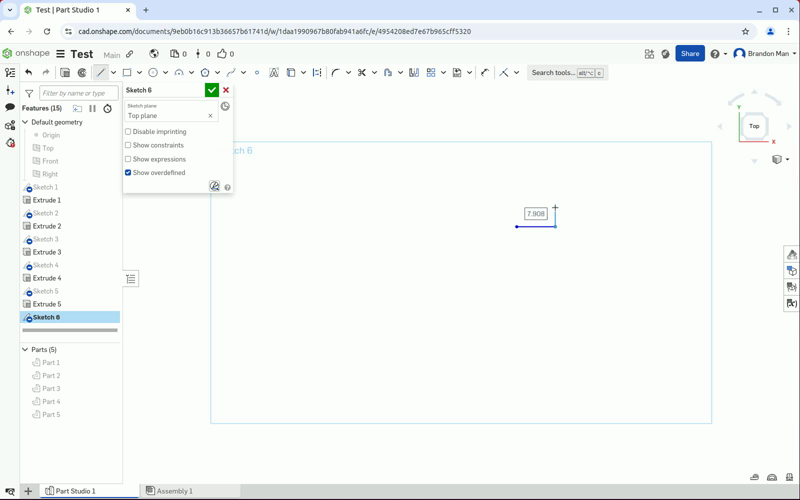
key_up(shift)
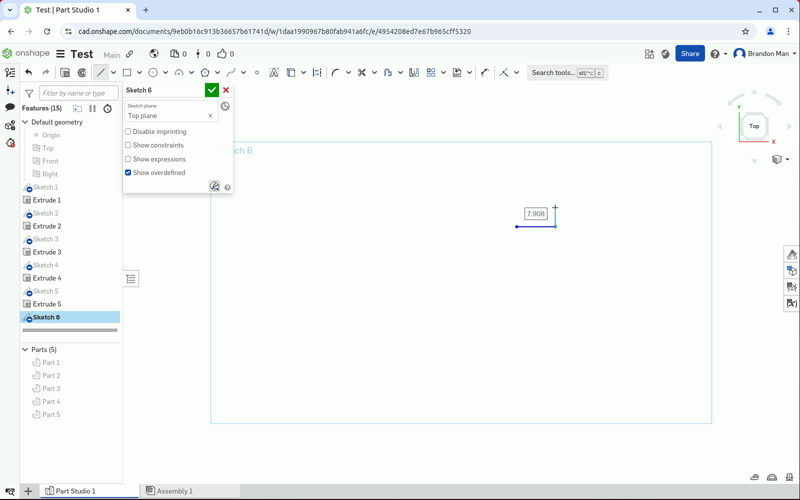
key_down(shift)
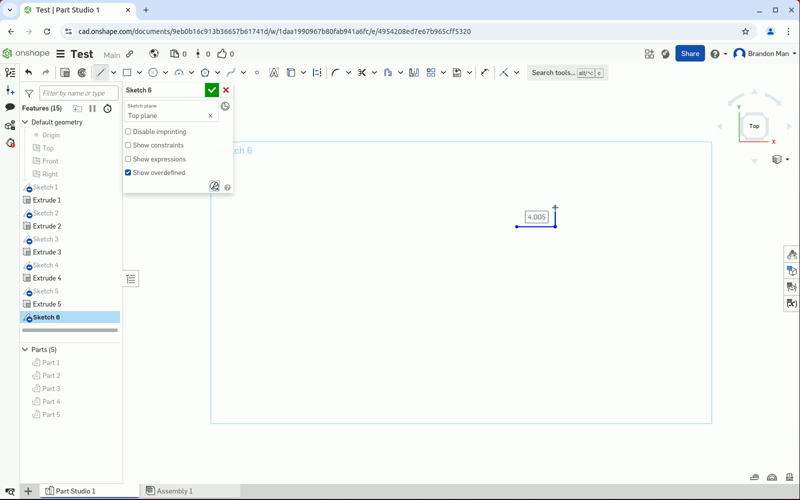
mouse_move(585, 207)
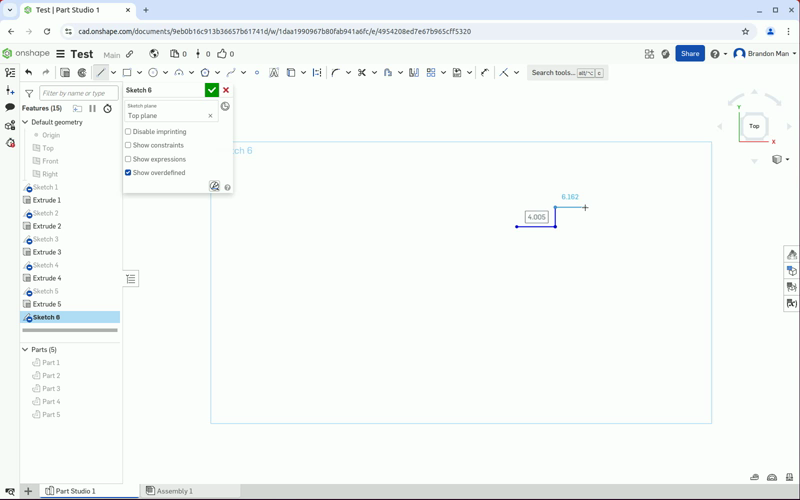
mouse_move(516, 207)
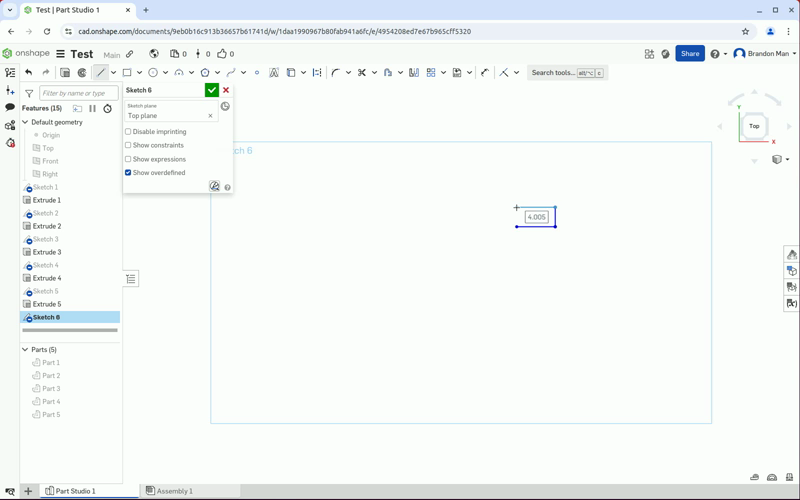
click(516, 207)
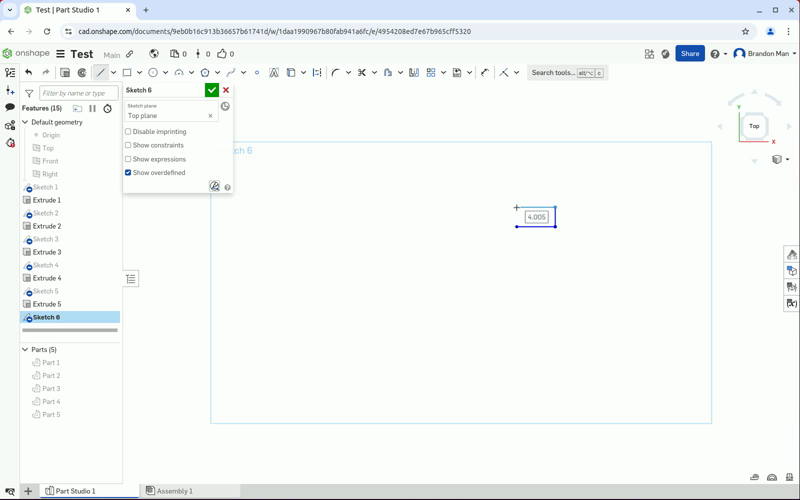
key_up(shift)
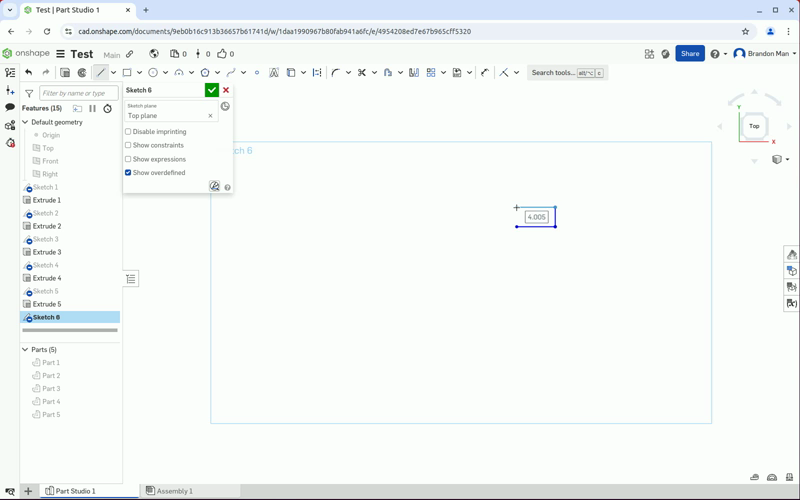
mouse_move(546, 207)
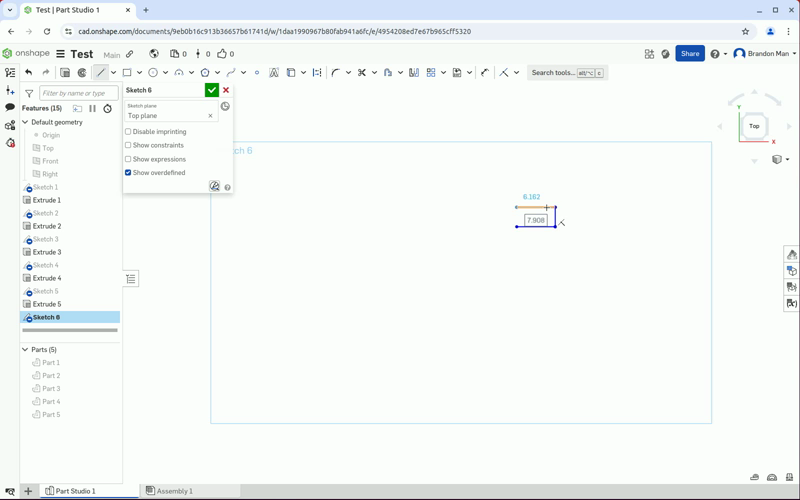
key_down(shift)
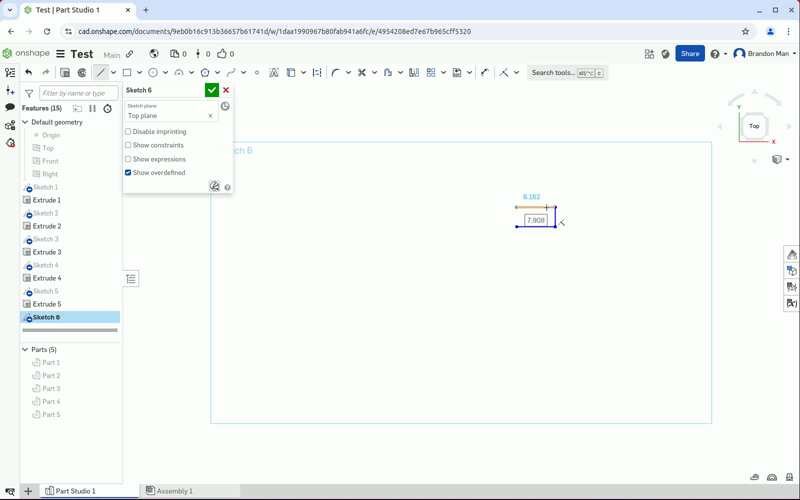
mouse_move(516, 226)
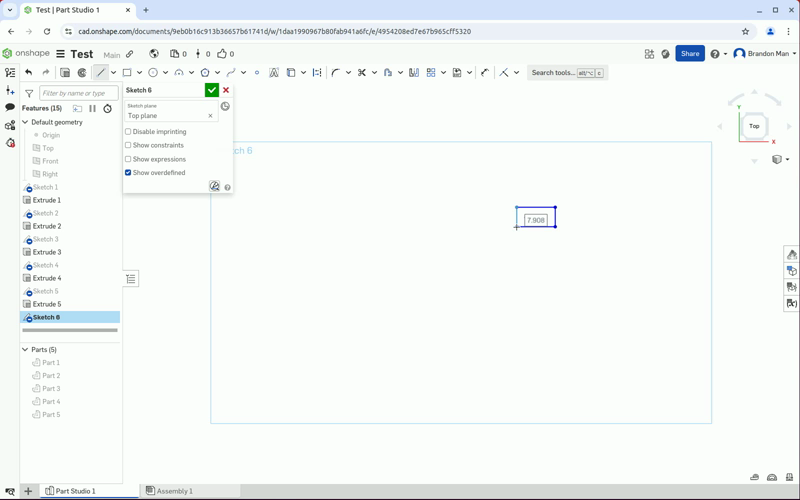
key_up(shift)
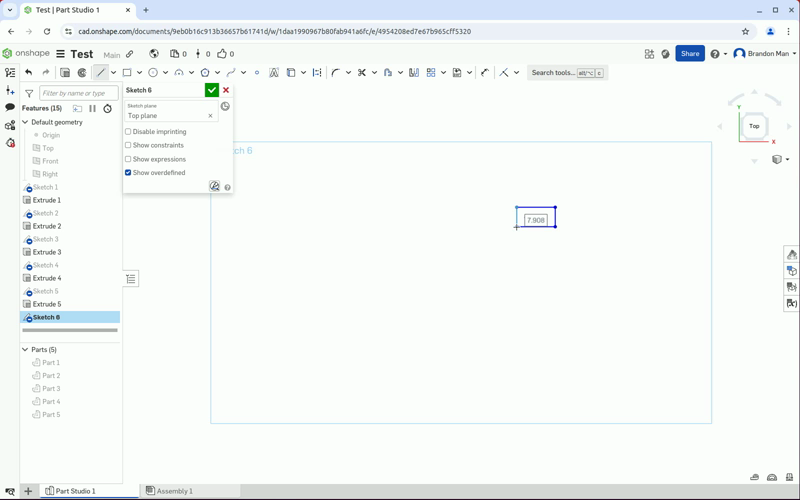
click(516, 226)
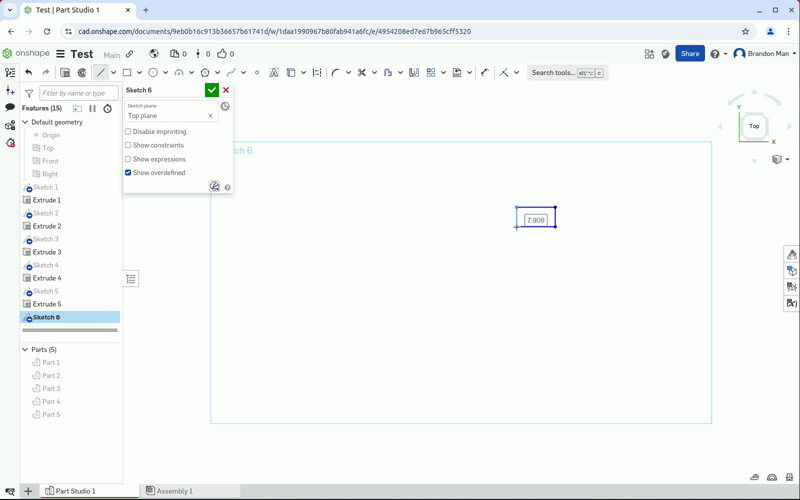
key(esc)
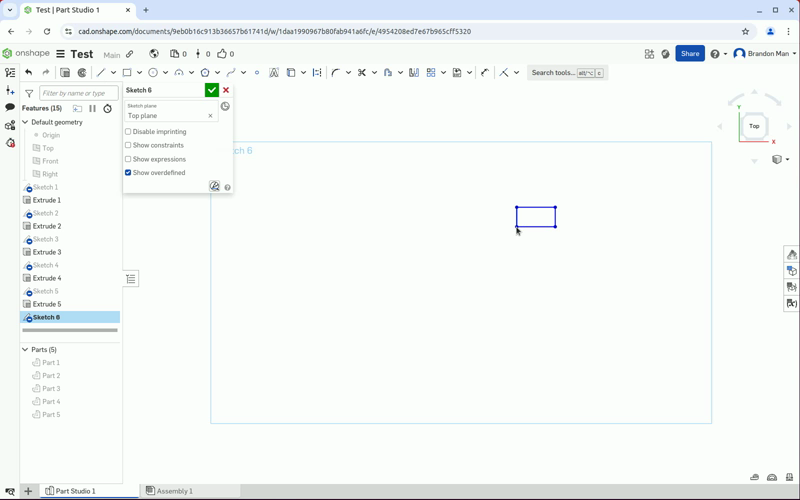
mouse_move(541, 213)
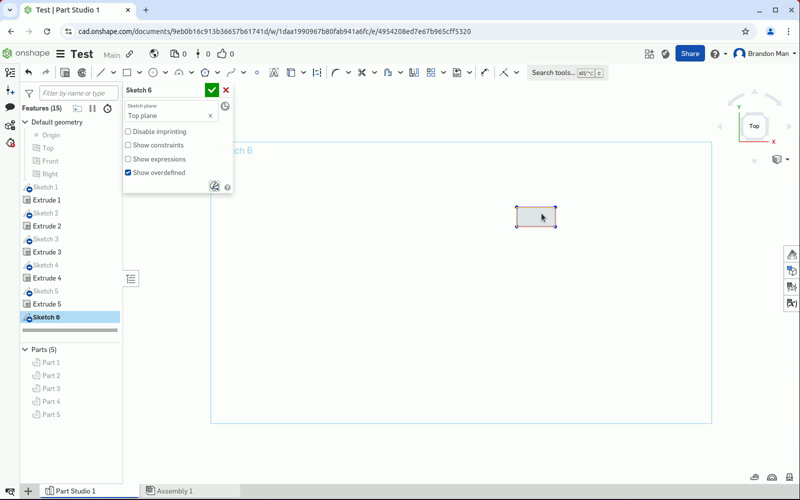
scroll(6)
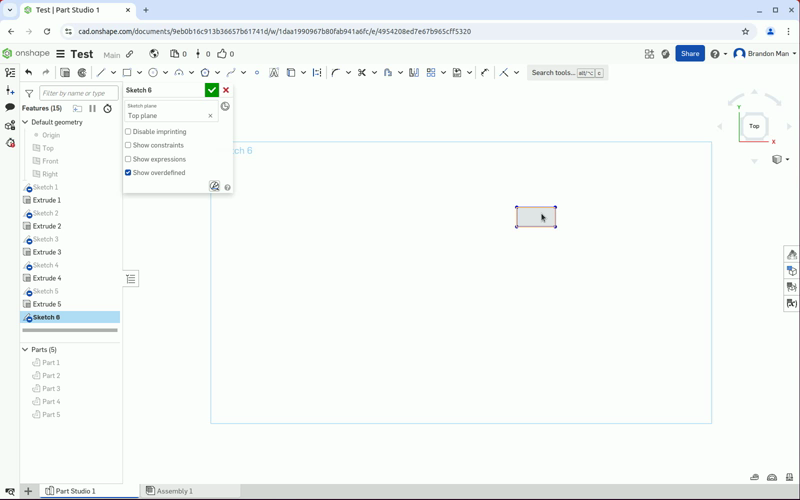
scroll(6)
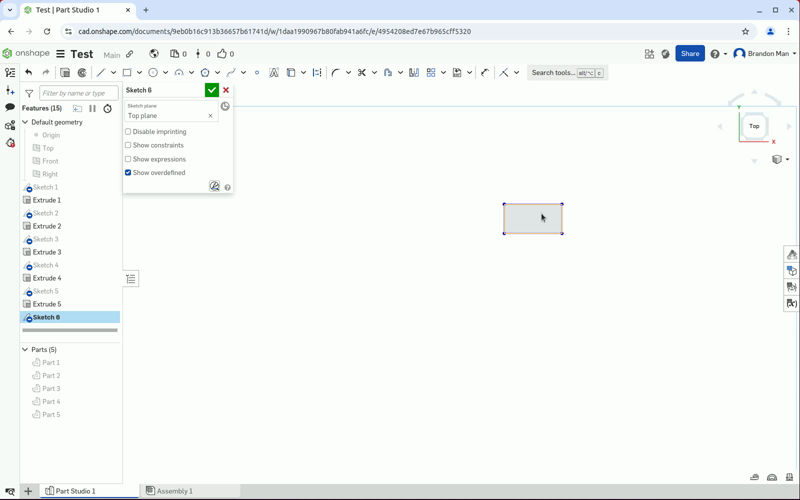
scroll(6)
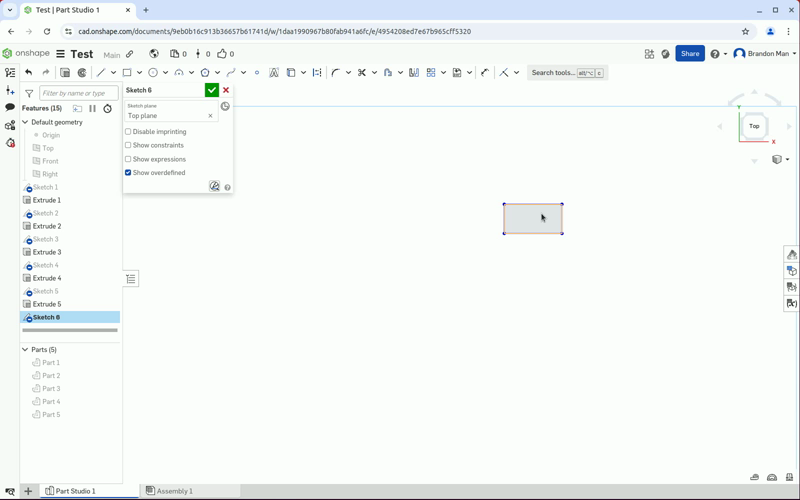
scroll(6)
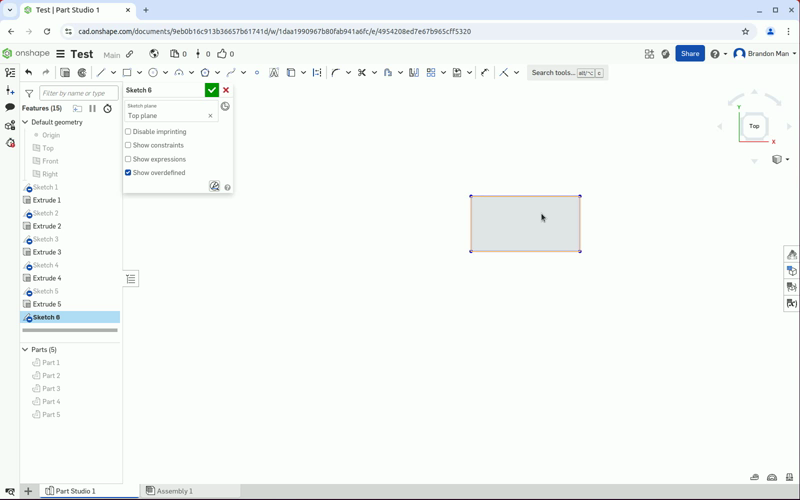
scroll(6)
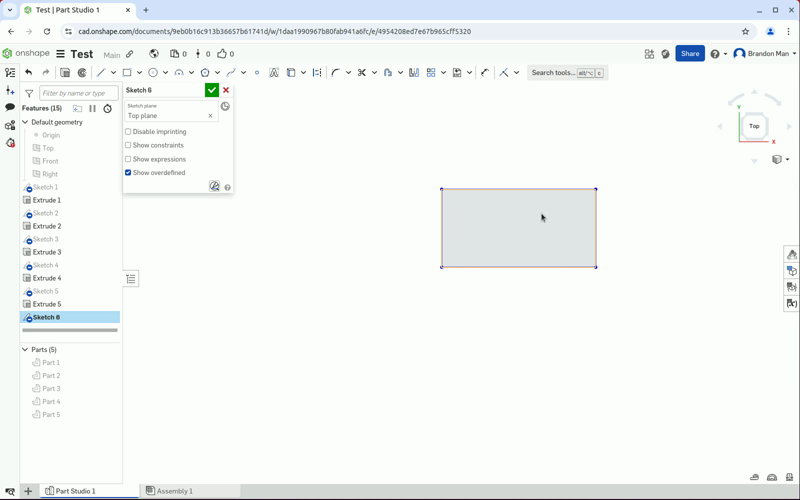
scroll(6)
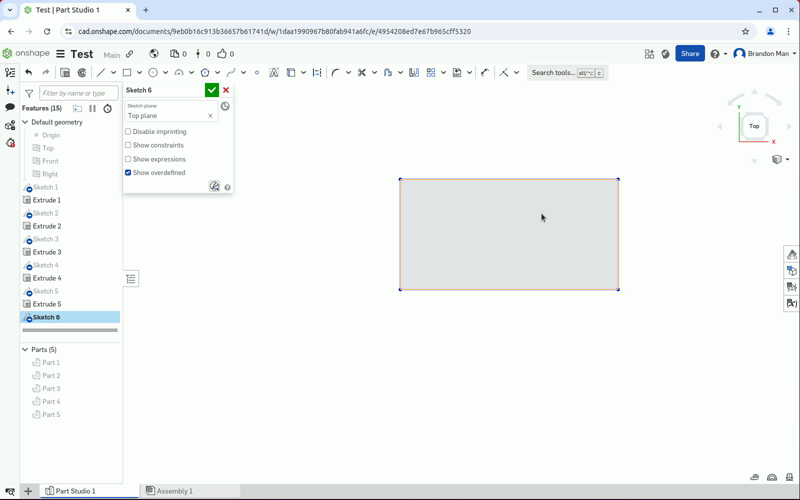
scroll(6)
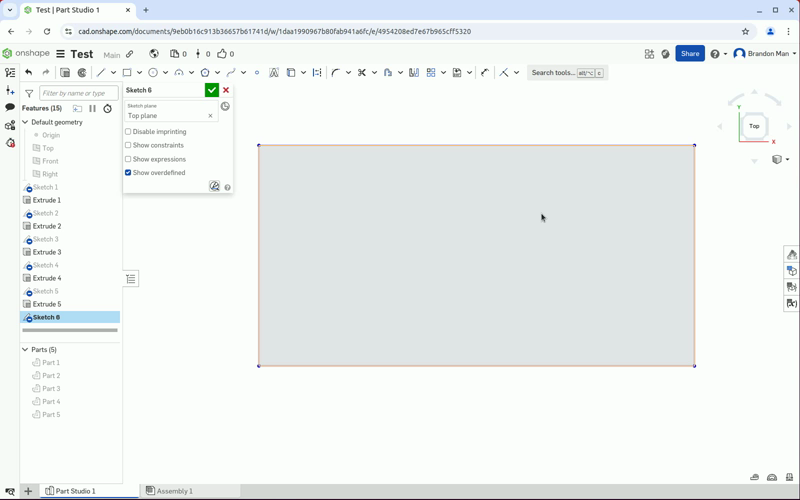
click(541, 213)
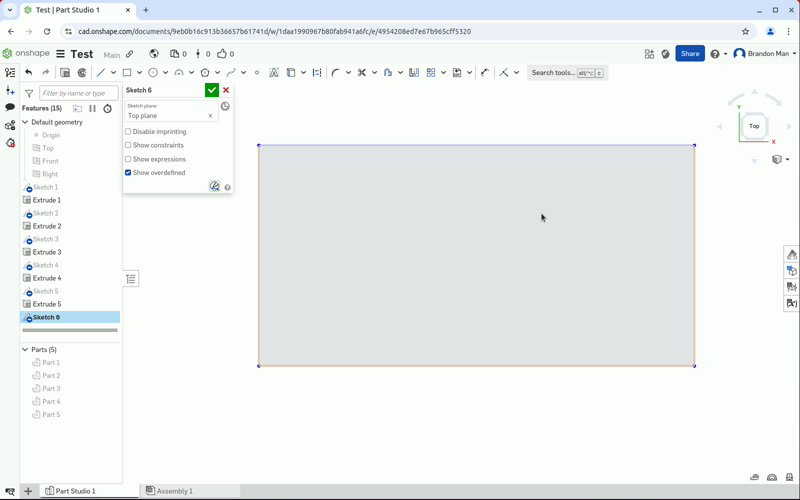
scroll(-6)
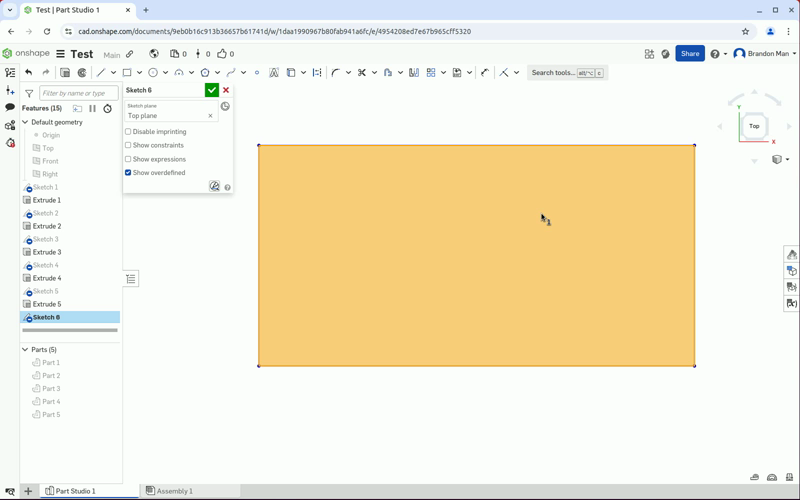
scroll(-6)
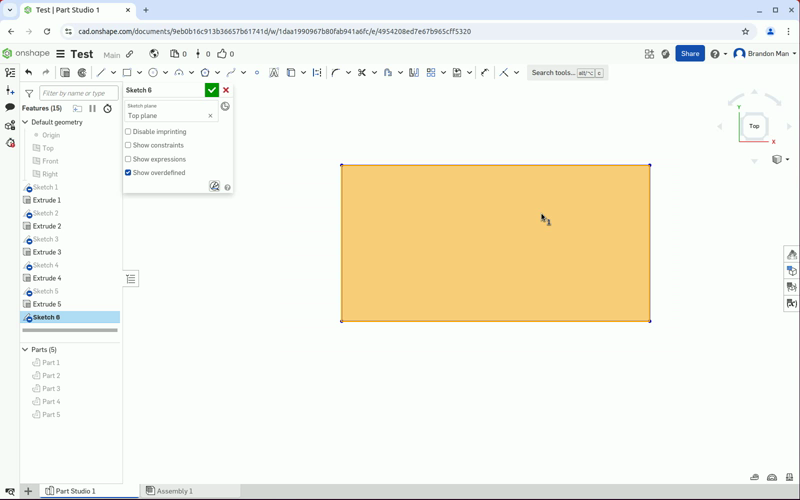
scroll(-6)
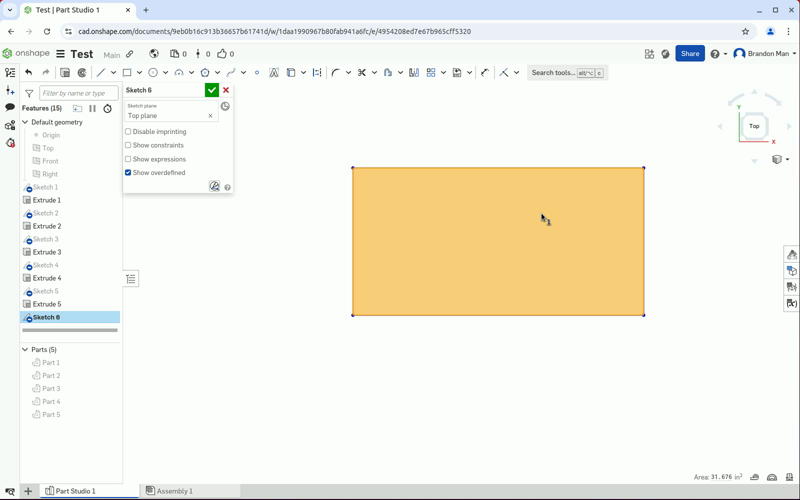
scroll(-6)
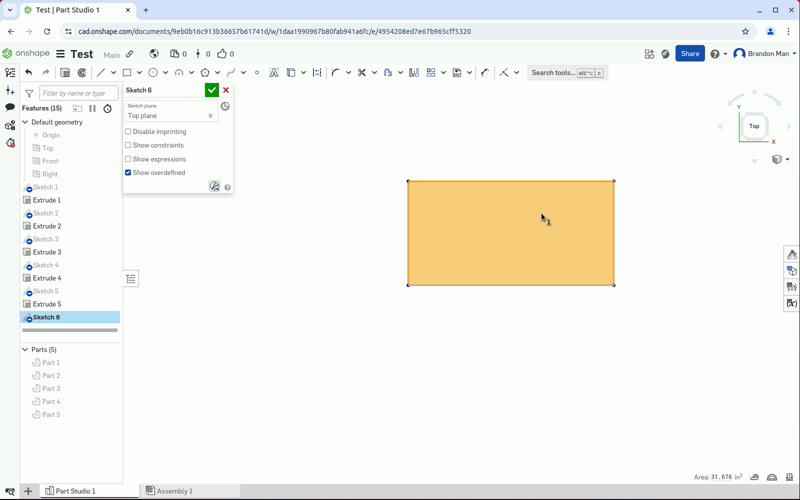
scroll(-6)
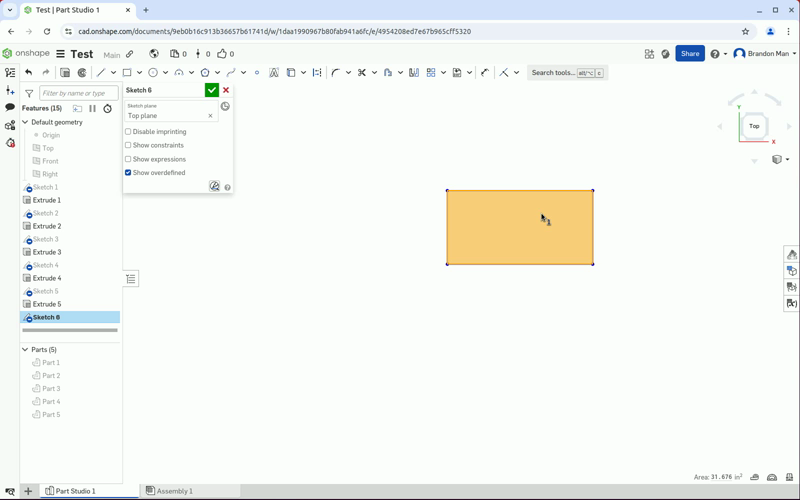
scroll(-6)
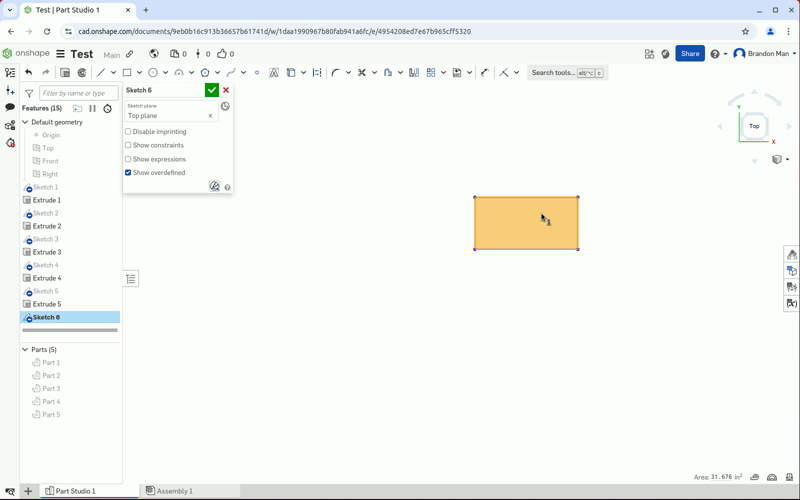
scroll(-6)
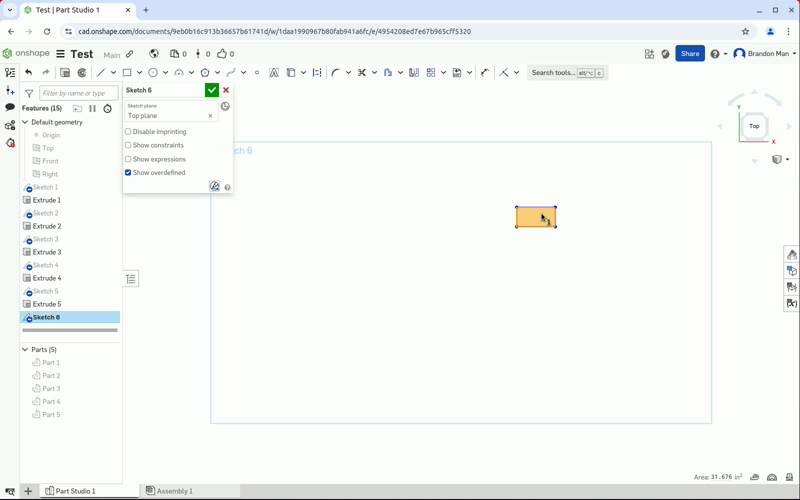
mouse_move(73, 352)
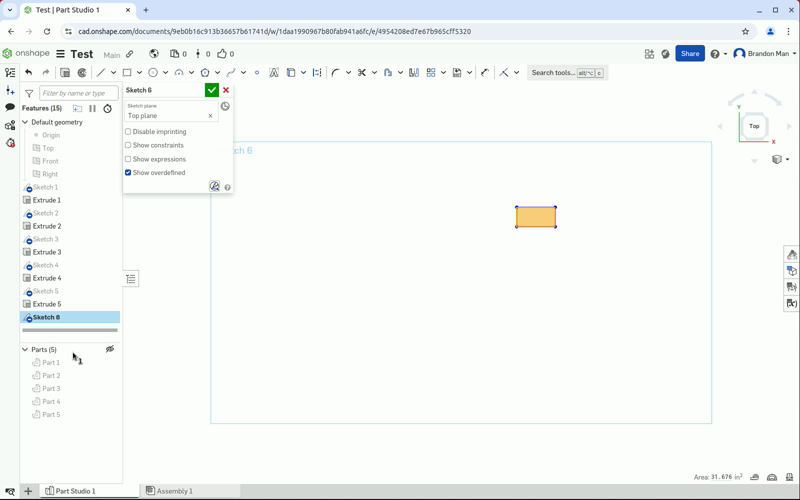
key(shift+y)
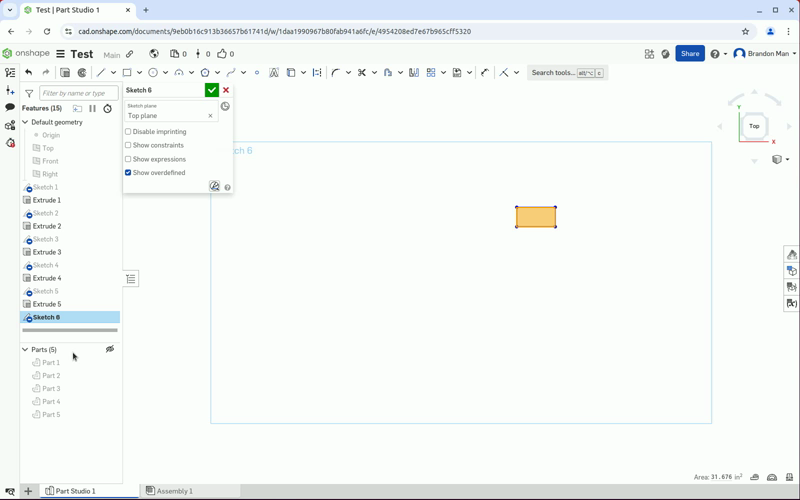
key(shift+e)
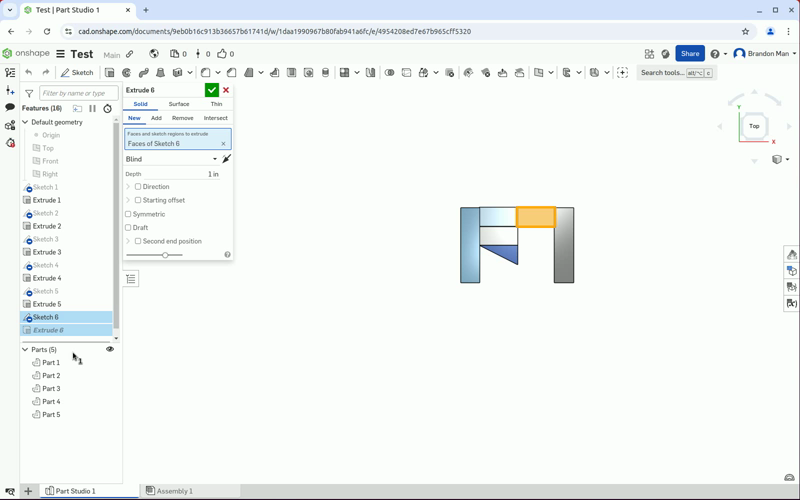
mouse_move(143, 106)
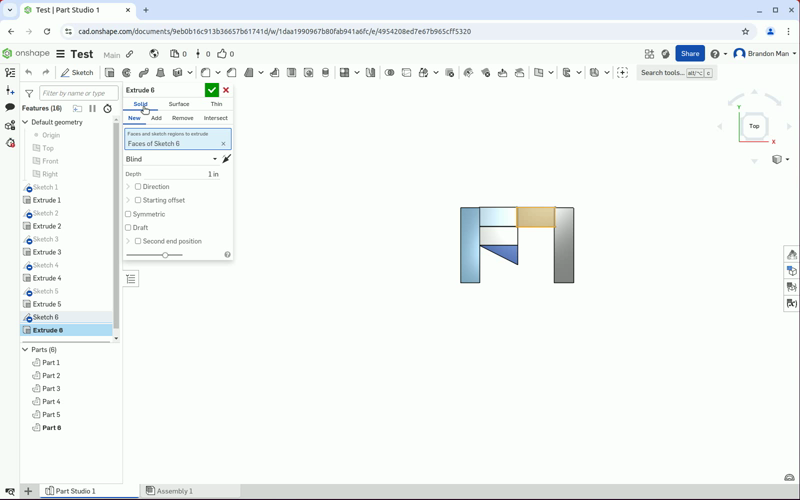
click(143, 106)
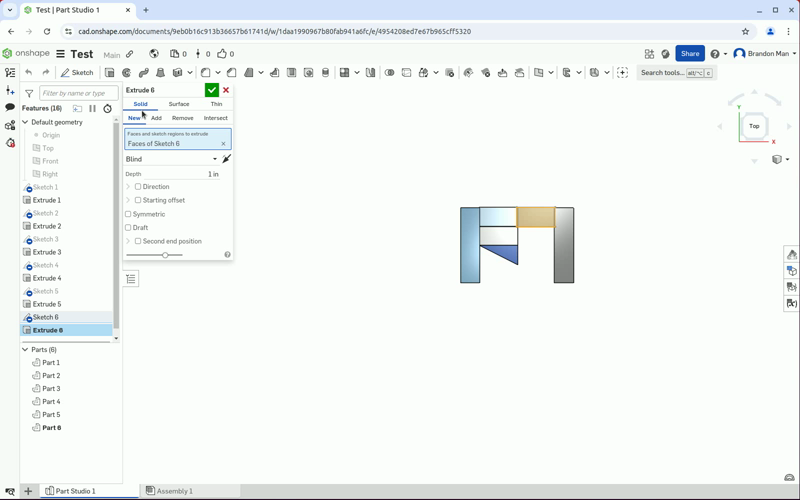
mouse_move(137, 120)
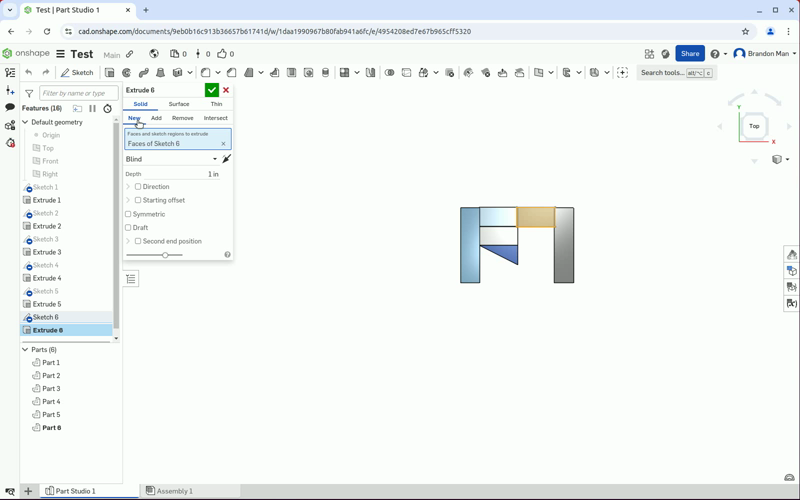
click(137, 120)
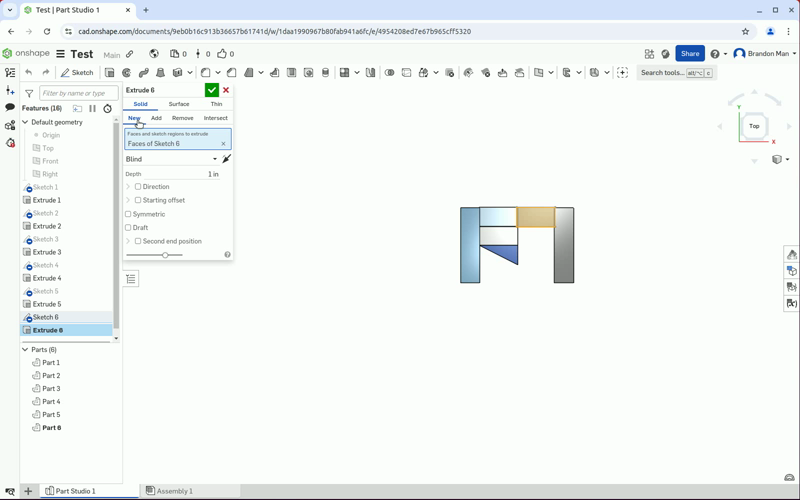
key(tab, 4)
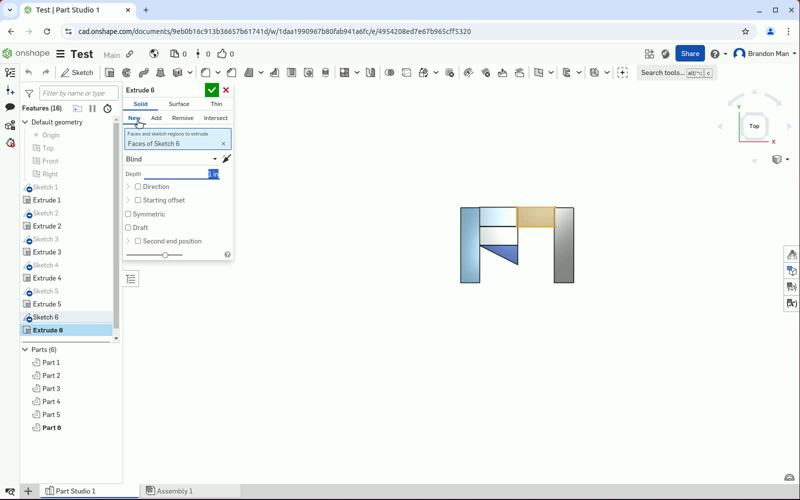
text(3.851)
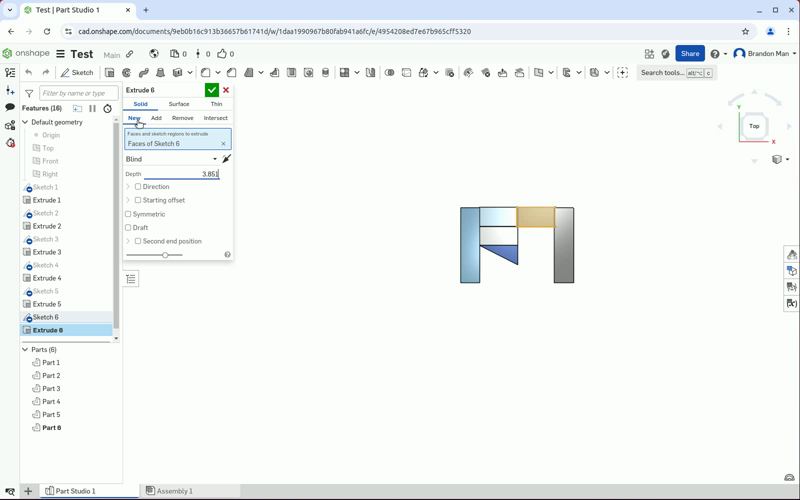
key(enter)
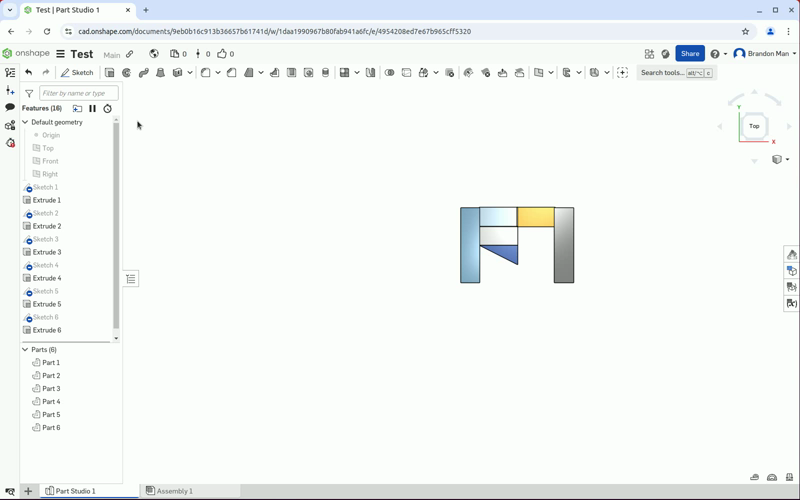
key(shift+h)
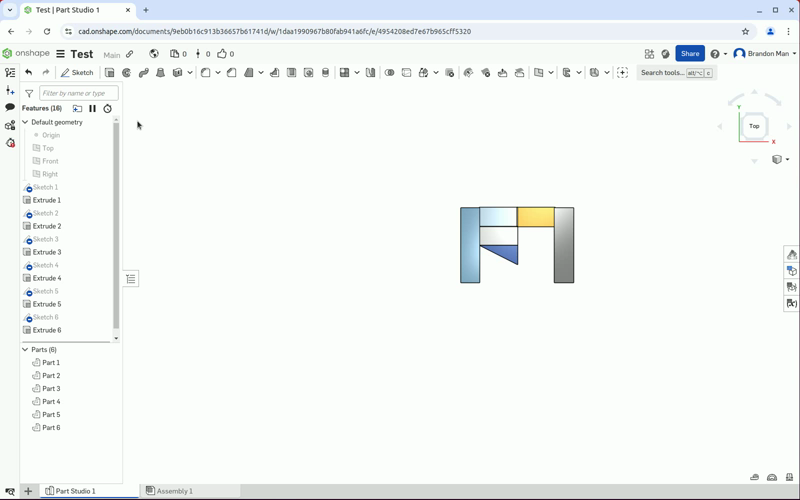
key(shift+h)
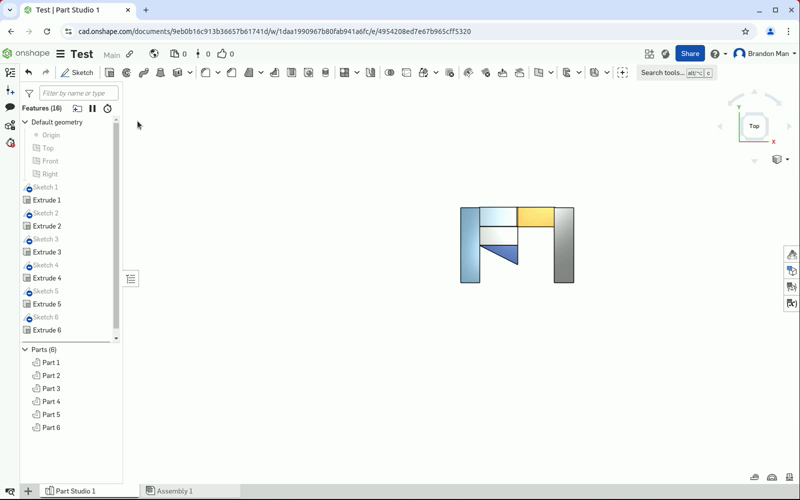
mouse_move(69, 189)
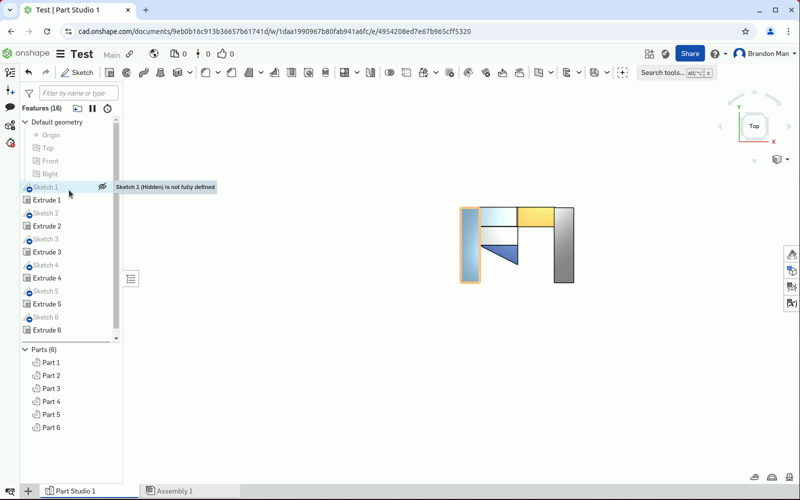
click(69, 189)
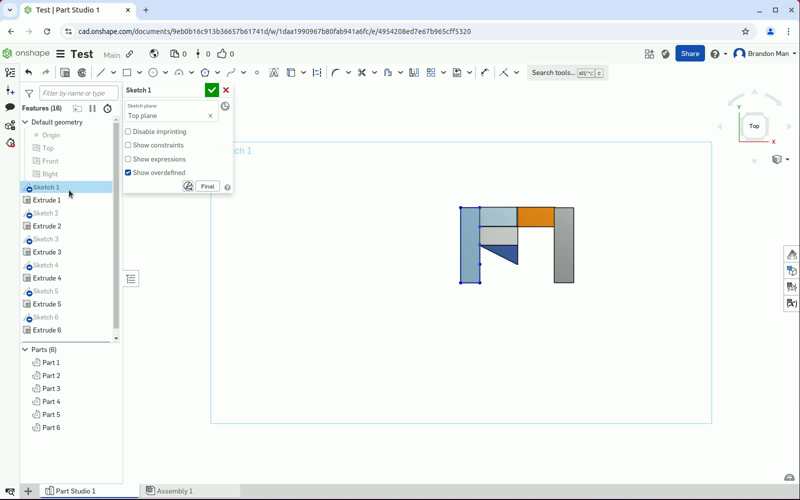
mouse_move(229, 92)
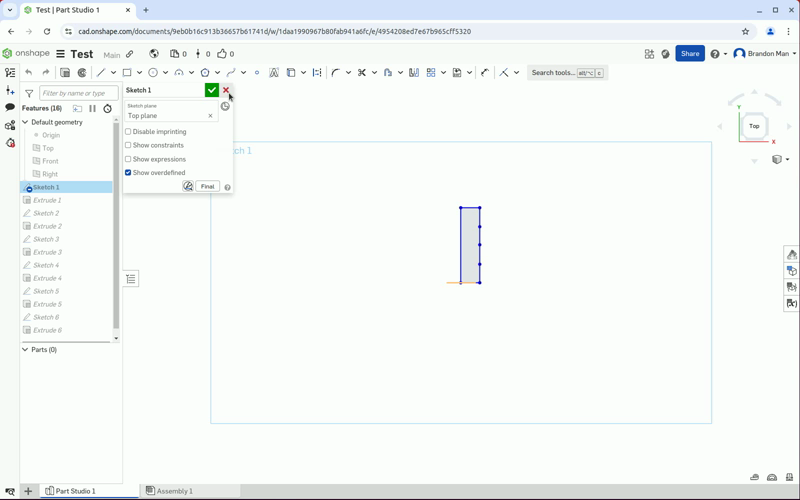
click(229, 92)
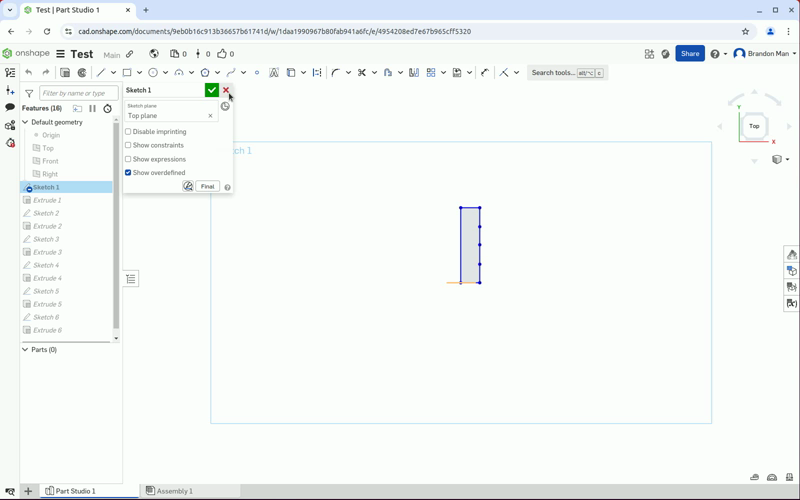
key(shift+s)
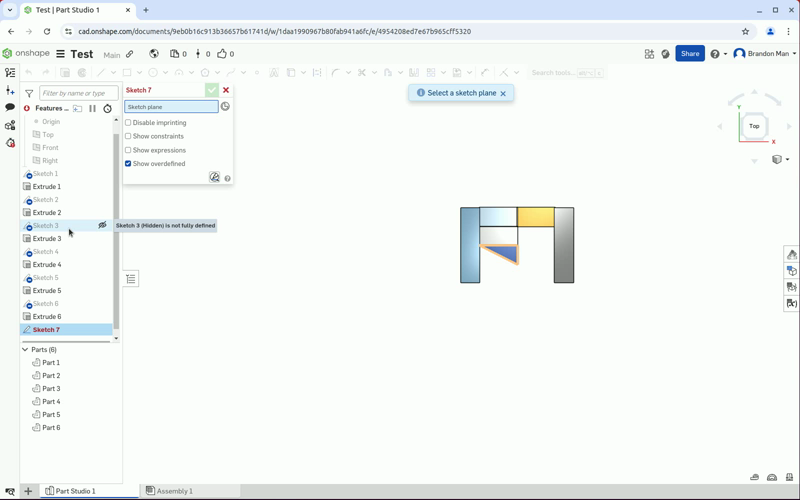
scroll(3)
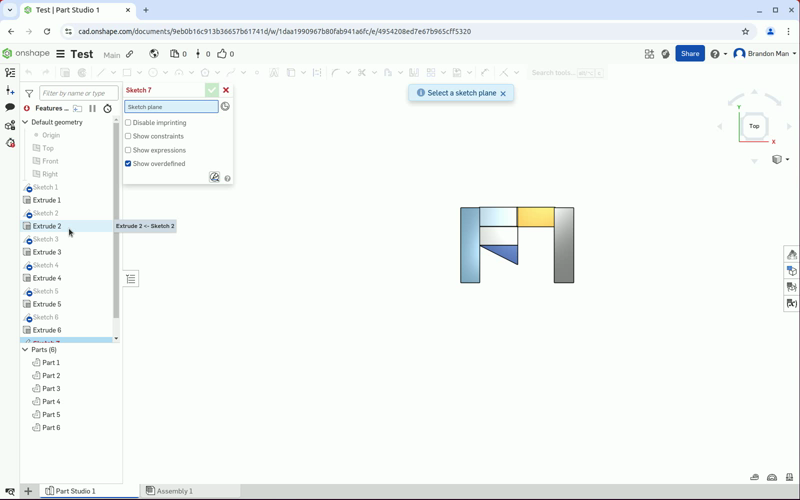
mouse_move(69, 150)
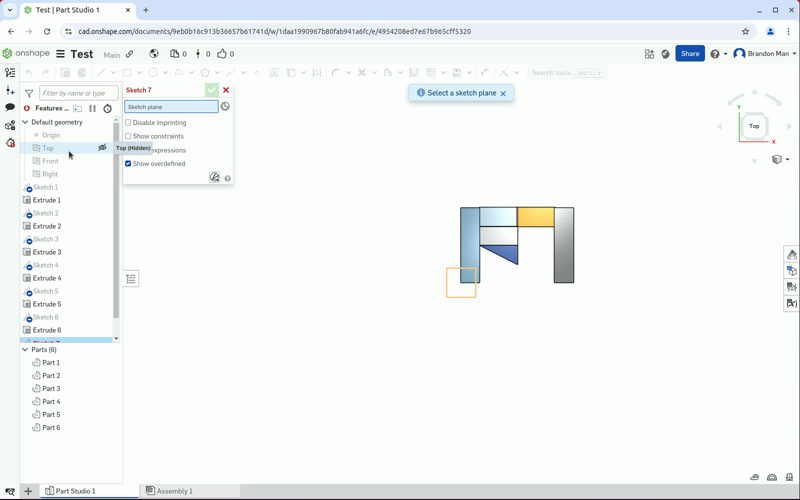
click(69, 150)
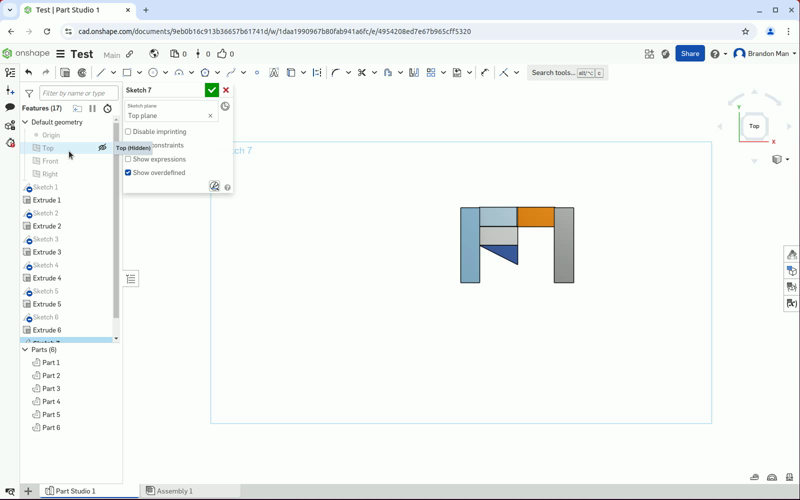
mouse_move(73, 352)
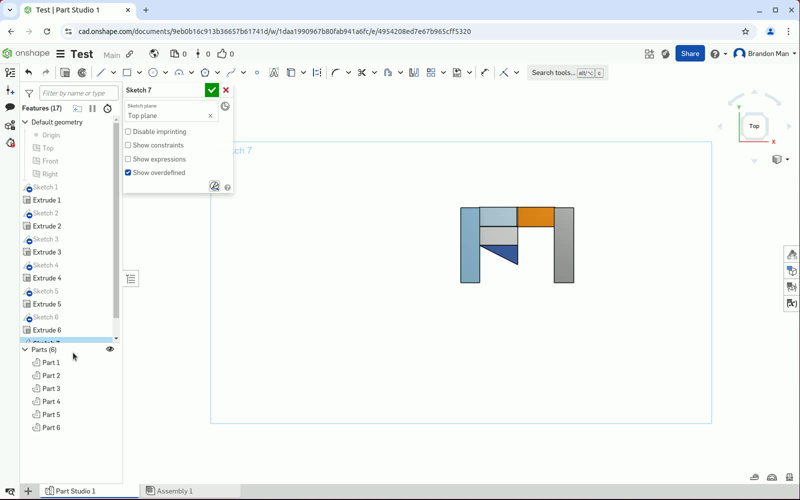
key(y)
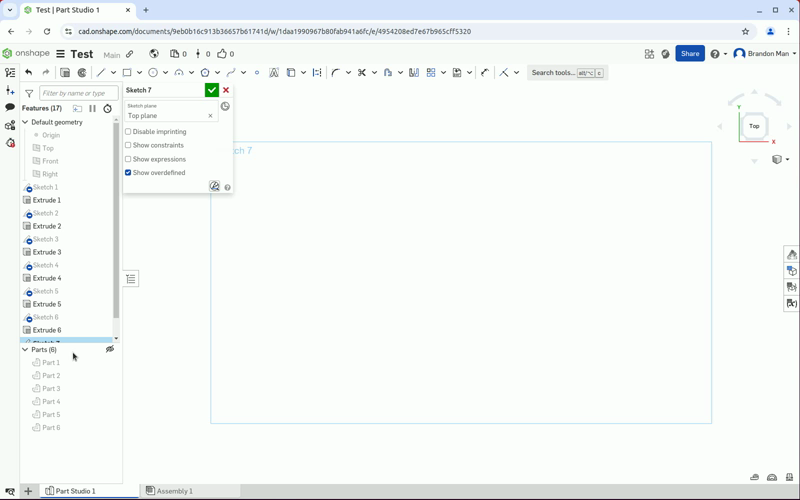
key(l)
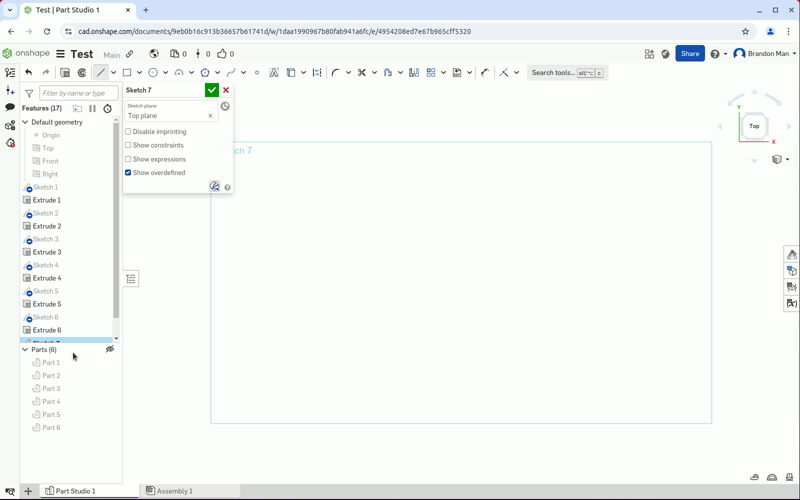
key_down(shift)
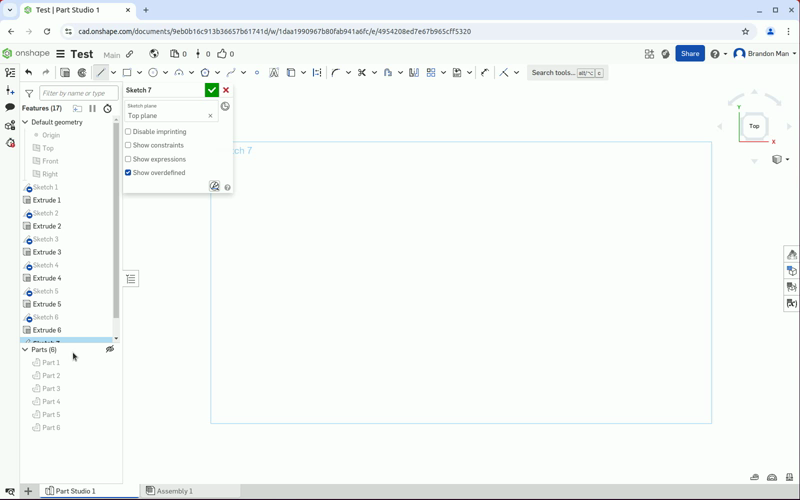
mouse_move(516, 245)
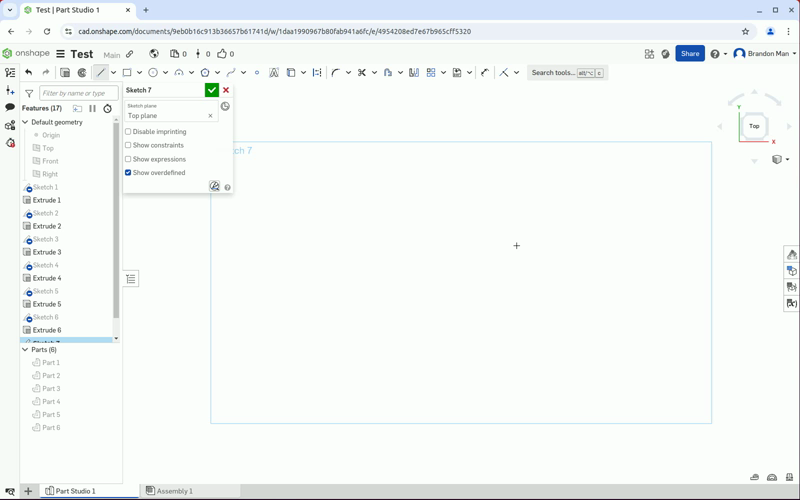
click(516, 245)
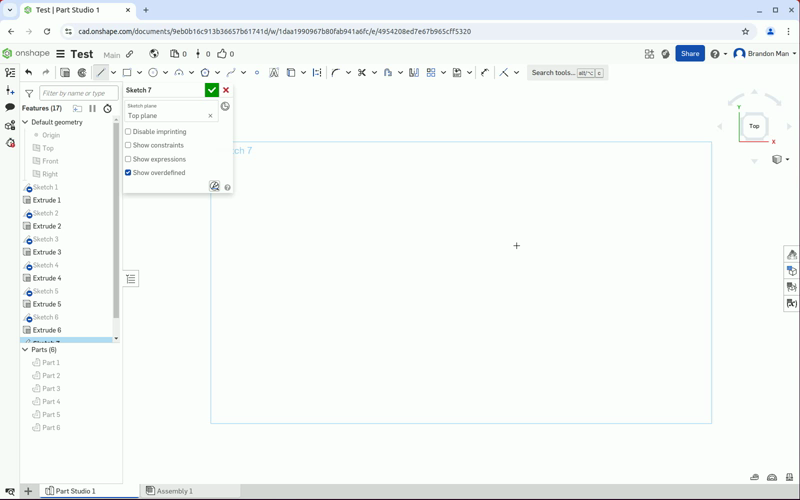
key_up(shift)
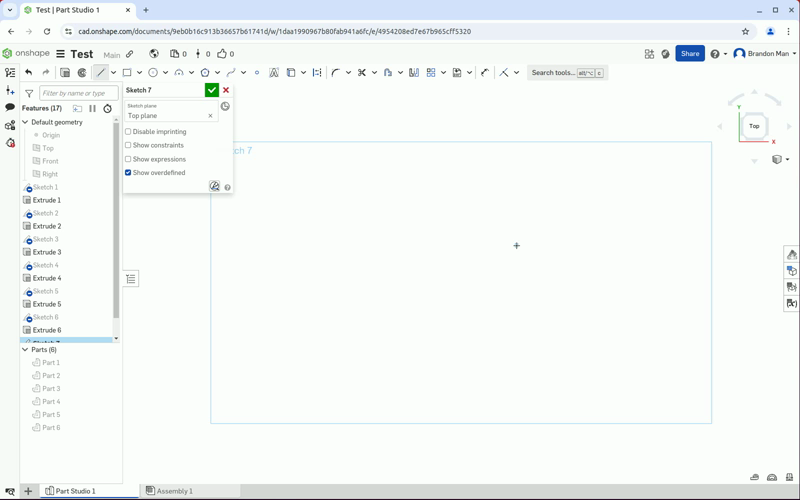
key_down(shift)
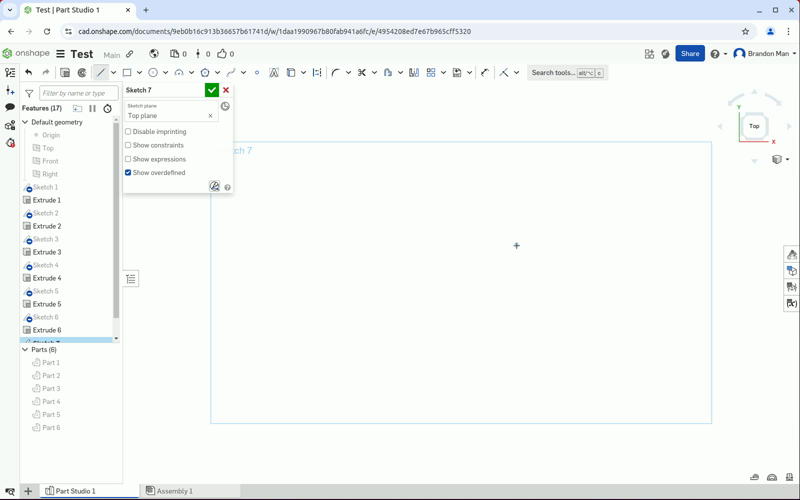
mouse_move(546, 245)
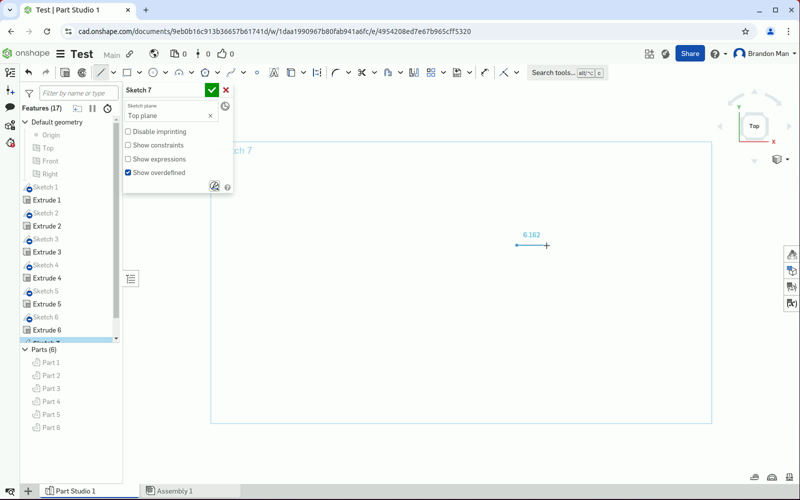
mouse_move(555, 245)
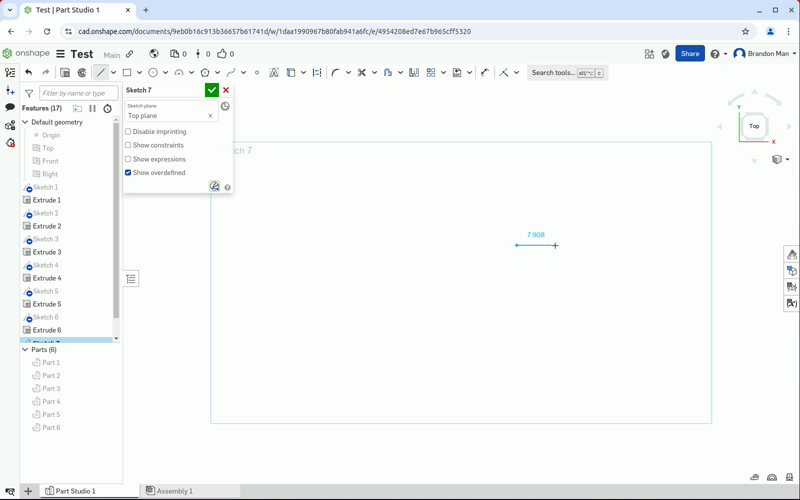
click(555, 245)
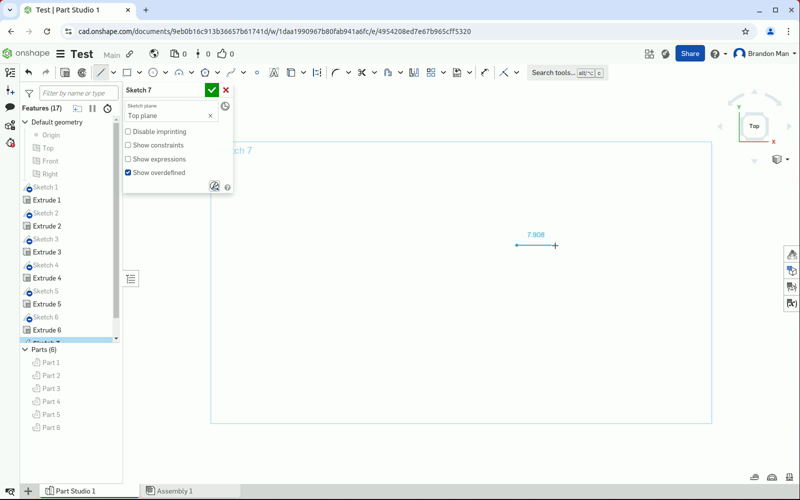
key_up(shift)
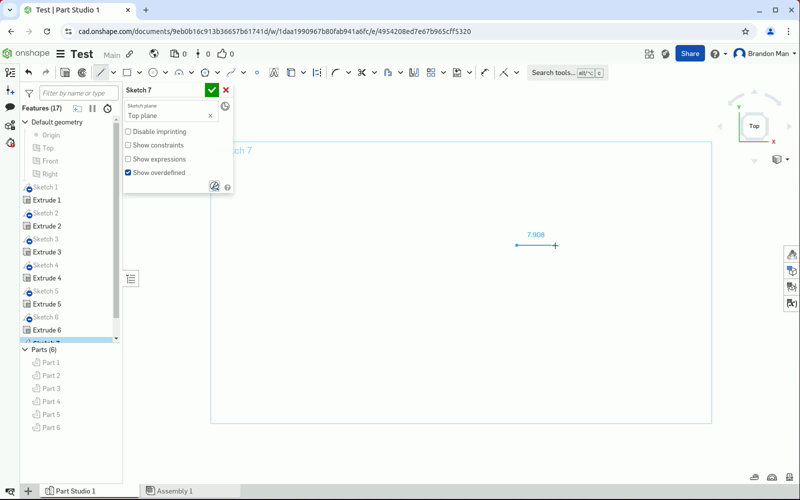
key_down(shift)
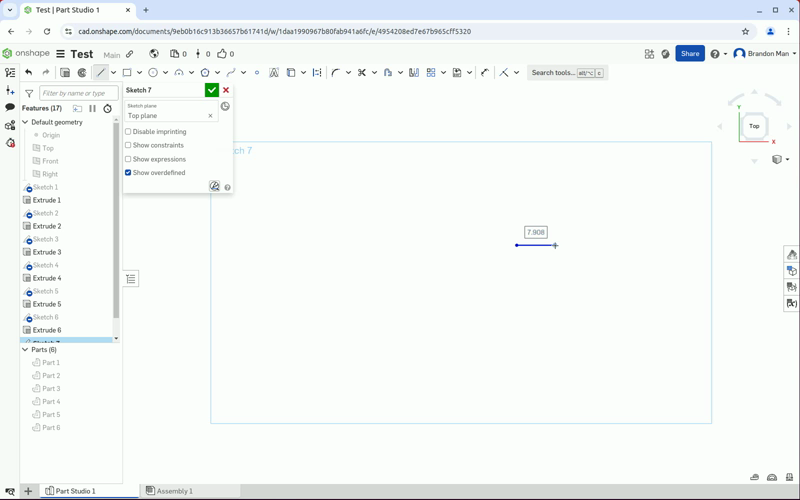
mouse_move(585, 245)
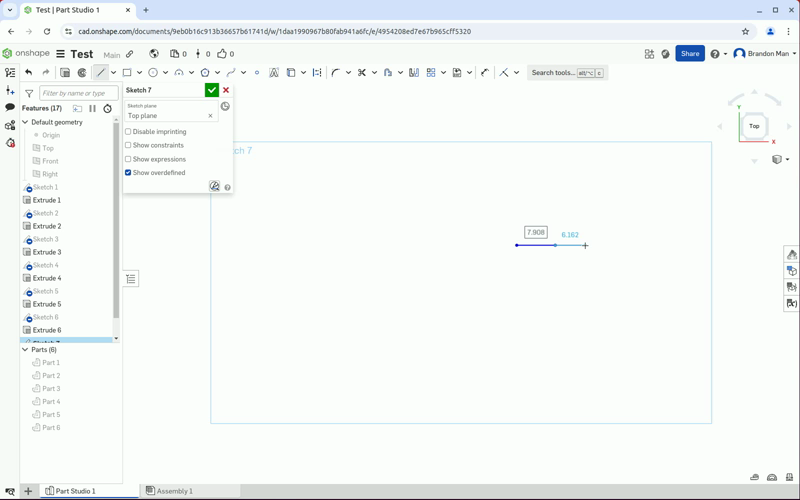
mouse_move(555, 226)
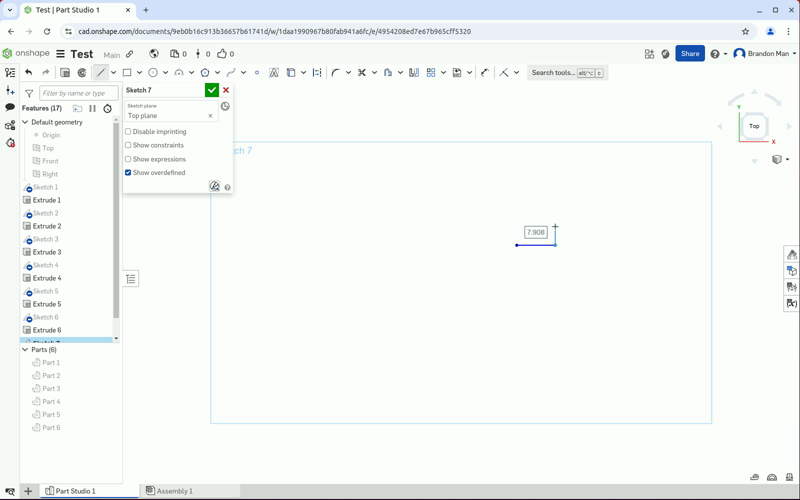
click(555, 226)
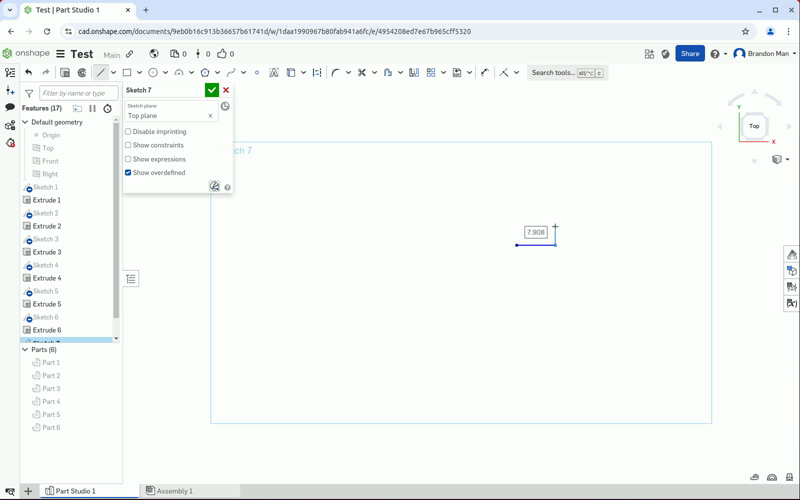
key_up(shift)
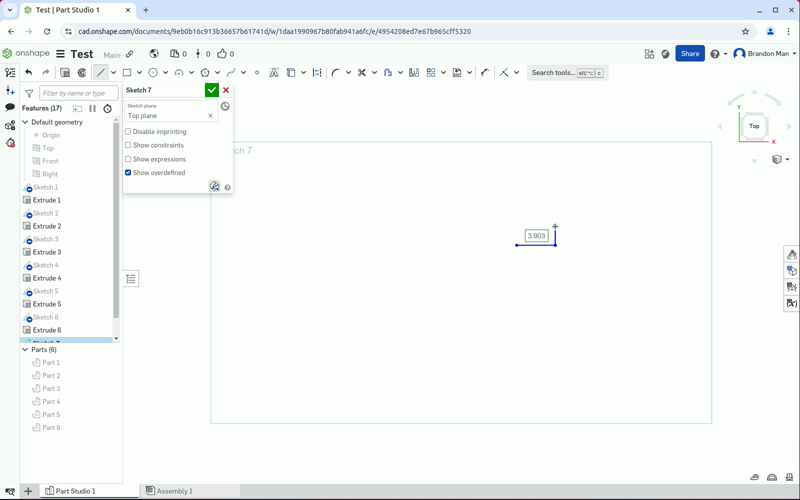
key_down(shift)
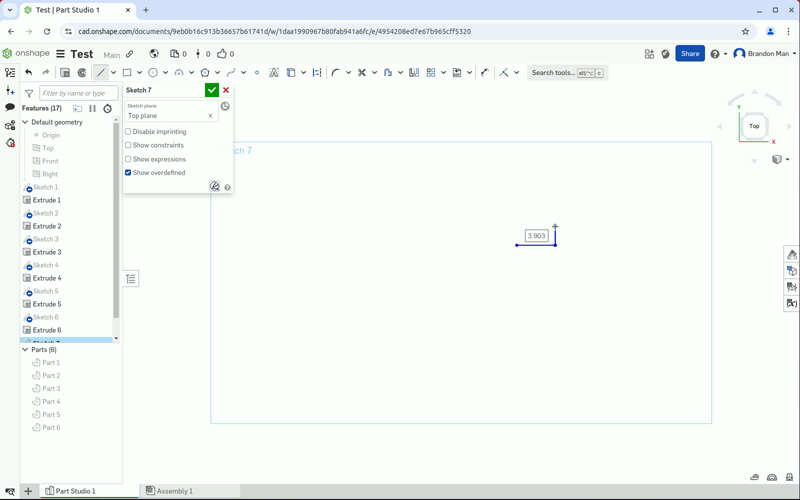
mouse_move(585, 226)
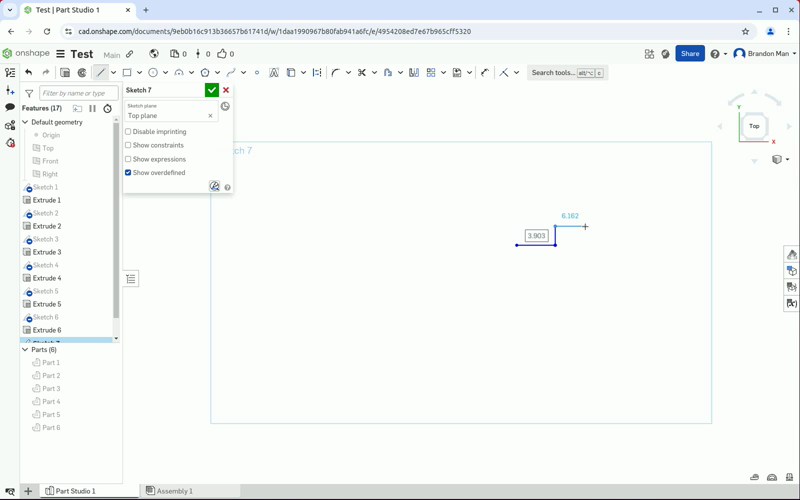
mouse_move(516, 226)
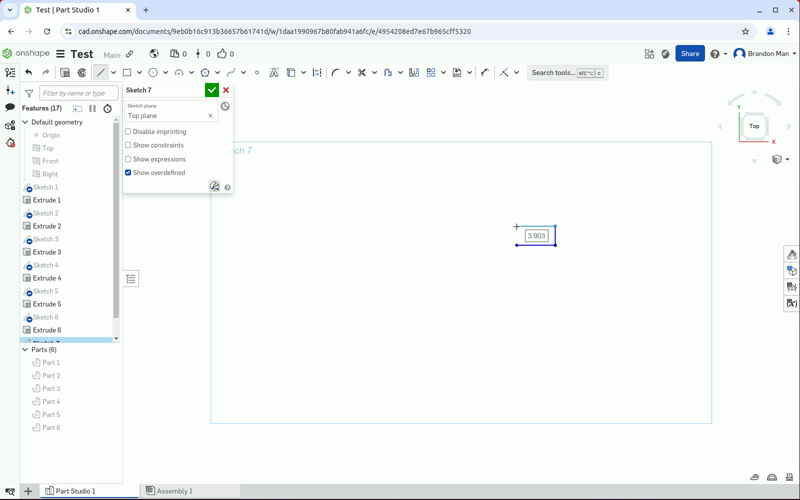
click(516, 226)
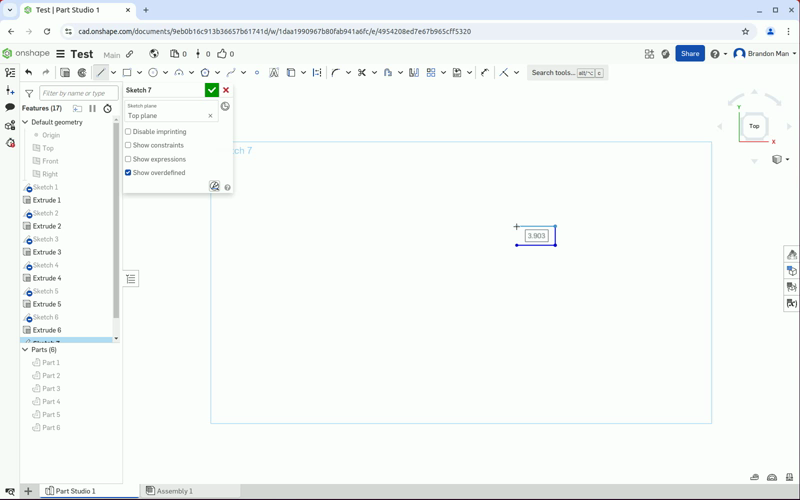
key_up(shift)
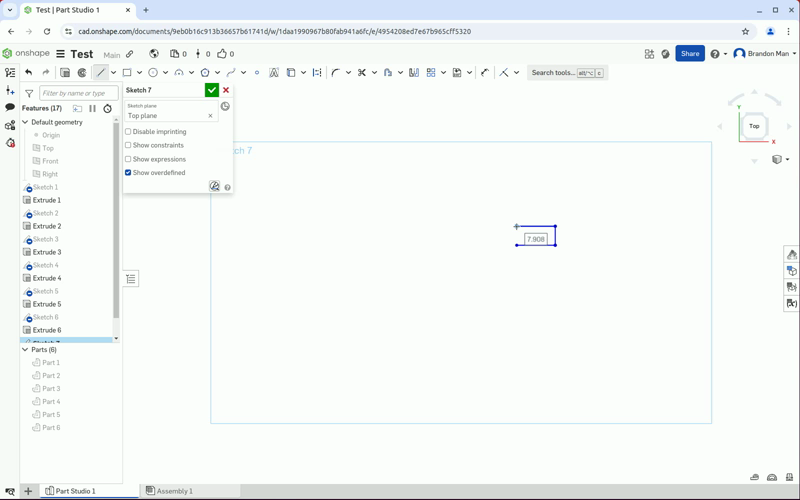
mouse_move(546, 226)
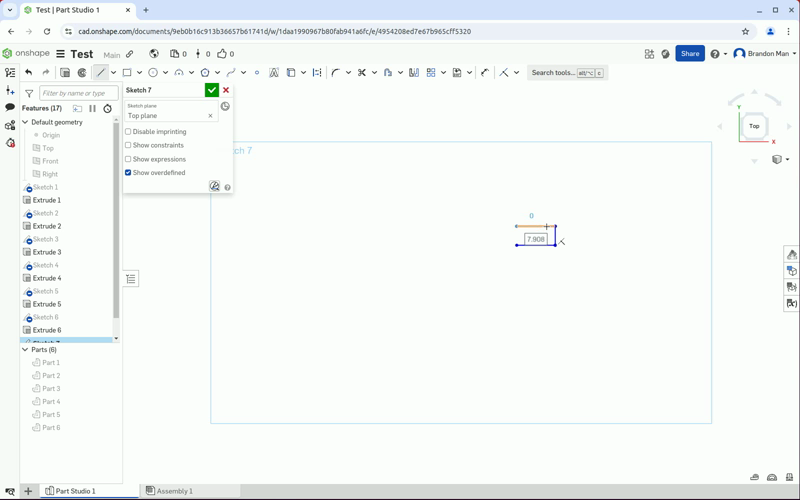
key_down(shift)
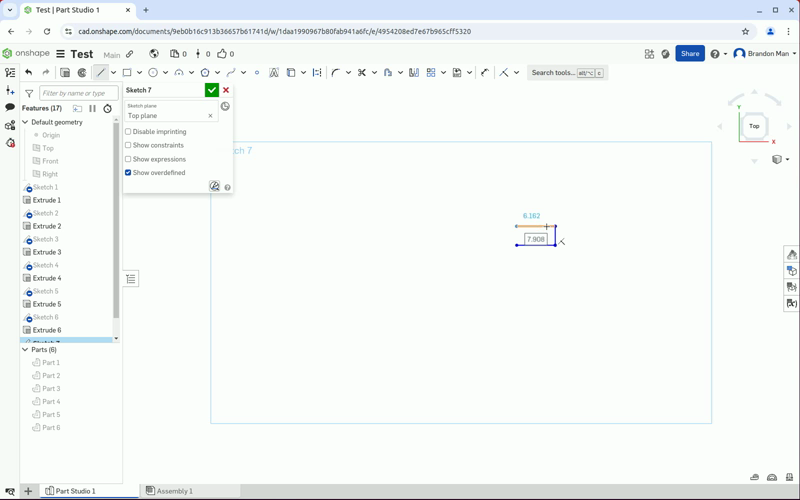
mouse_move(516, 245)
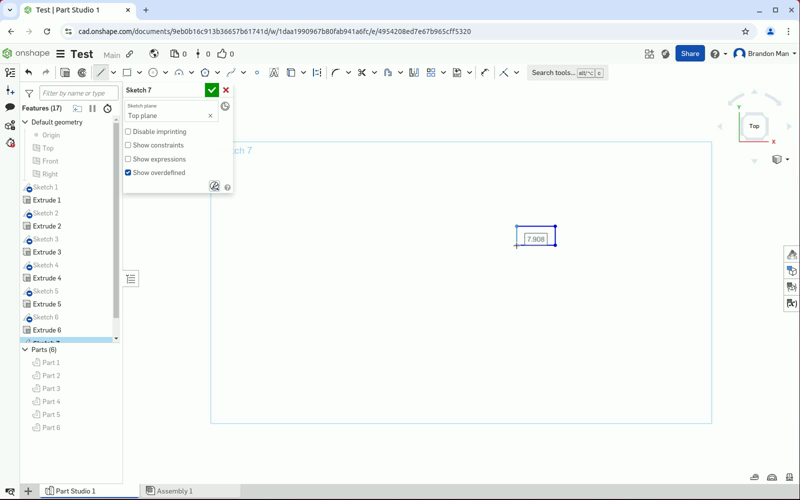
key_up(shift)
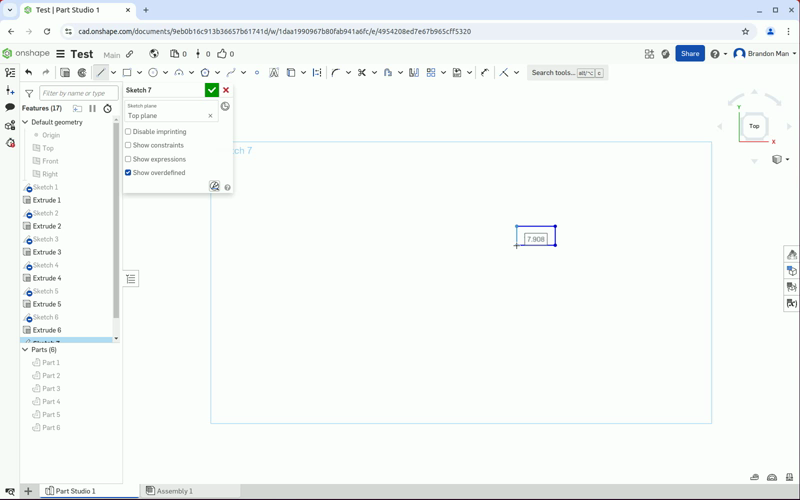
click(516, 245)
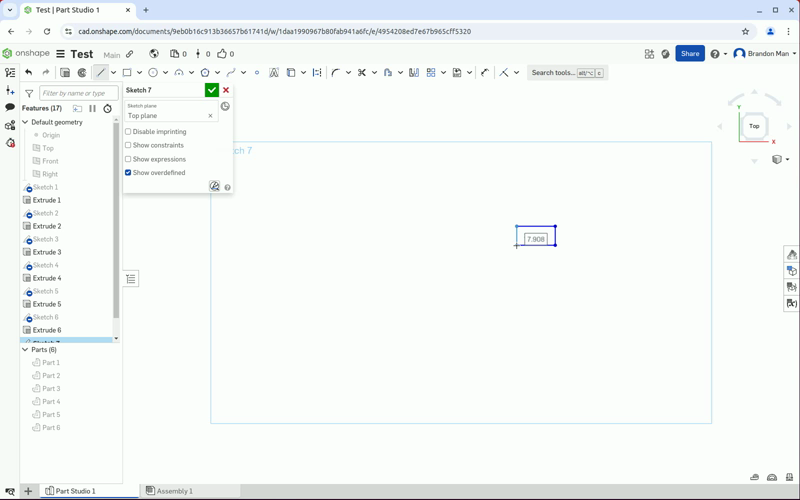
key(esc)
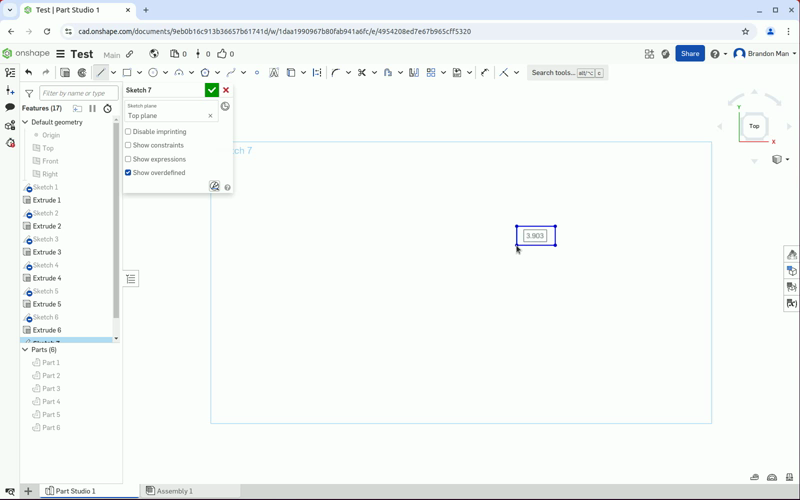
mouse_move(535, 234)
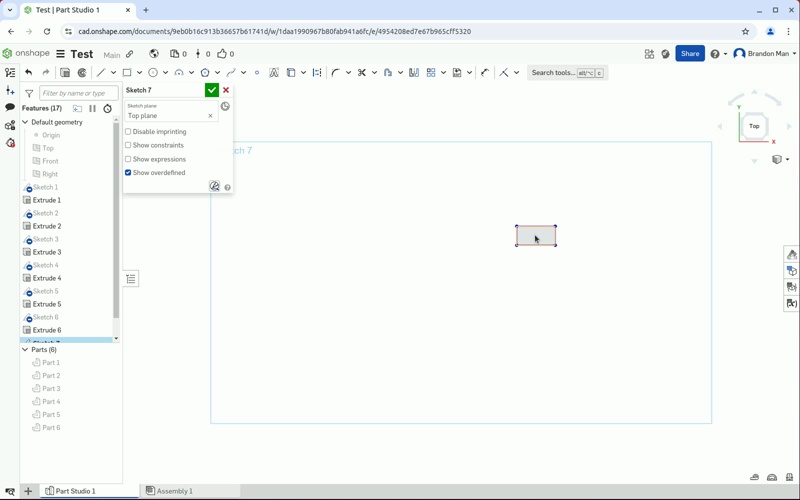
scroll(6)
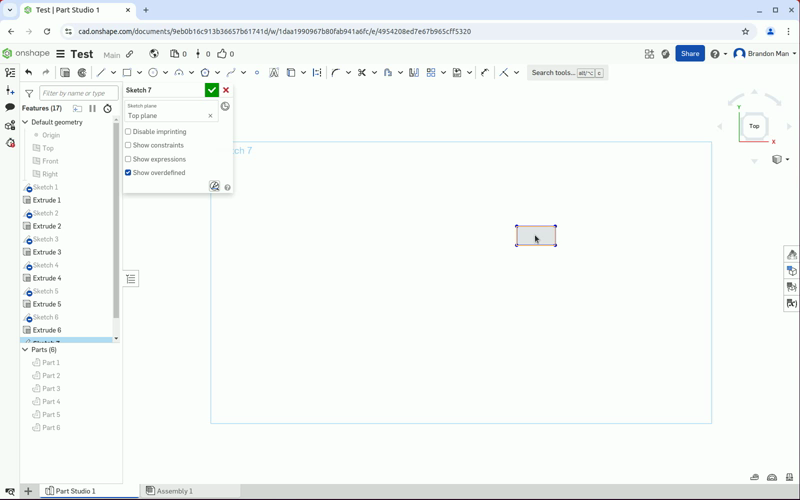
scroll(6)
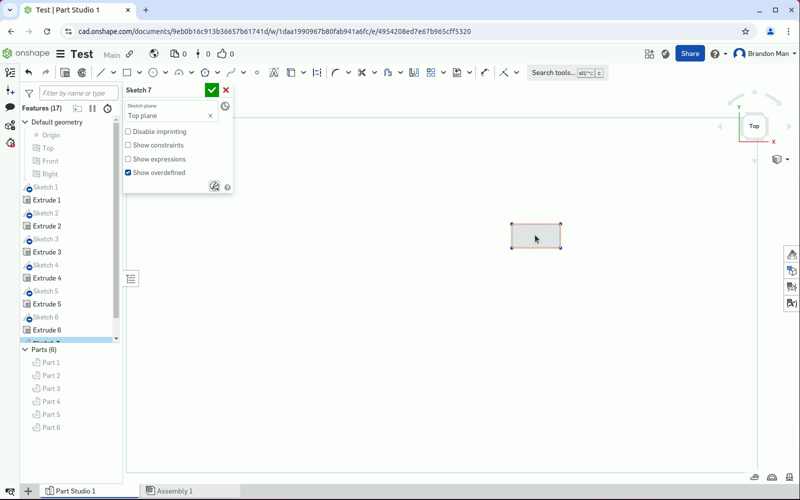
scroll(6)
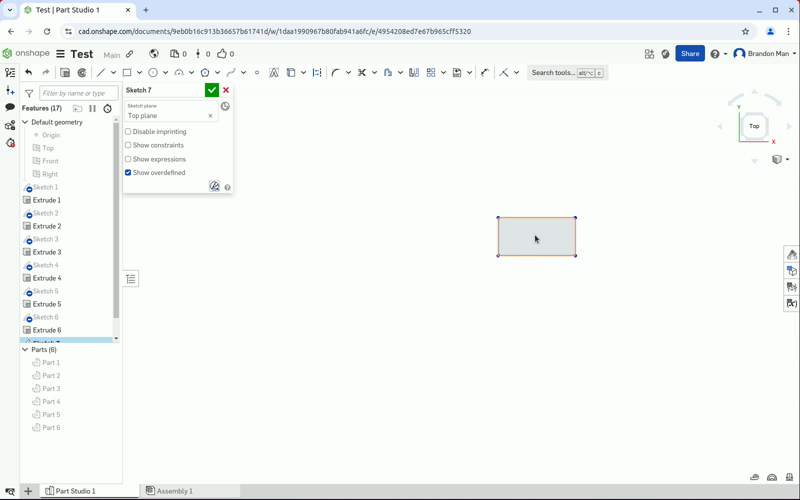
scroll(6)
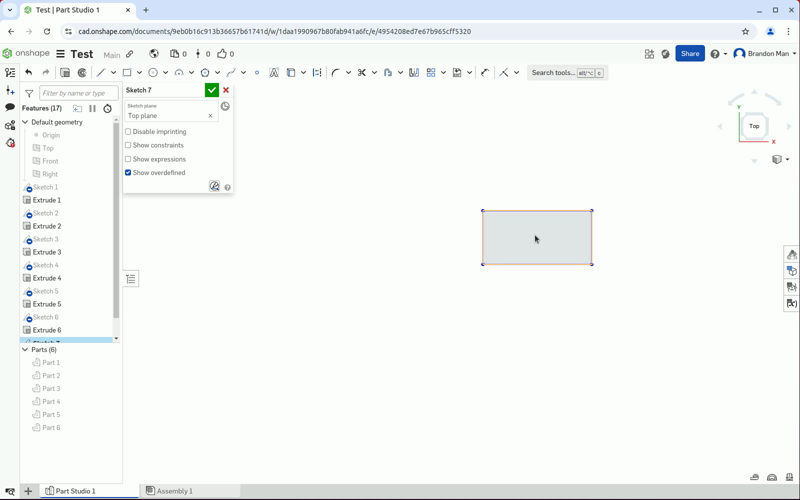
scroll(6)
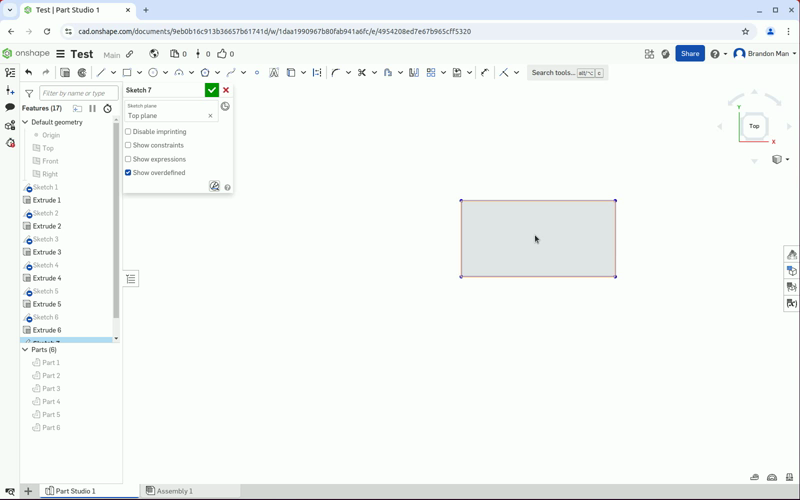
scroll(6)
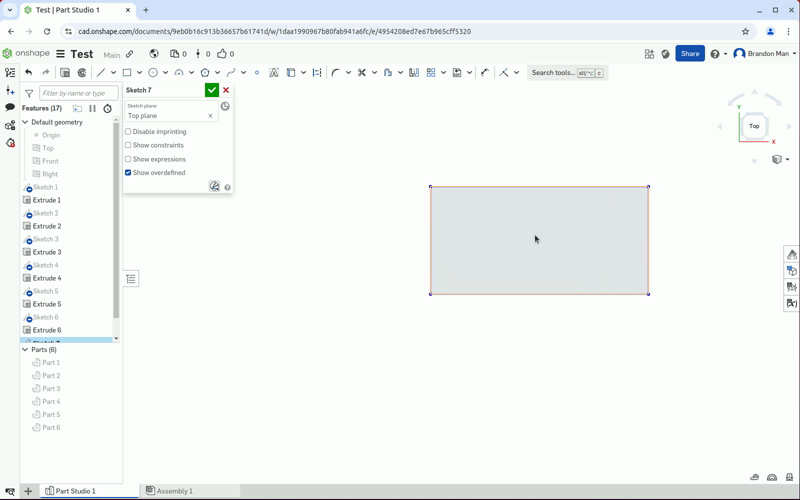
scroll(6)
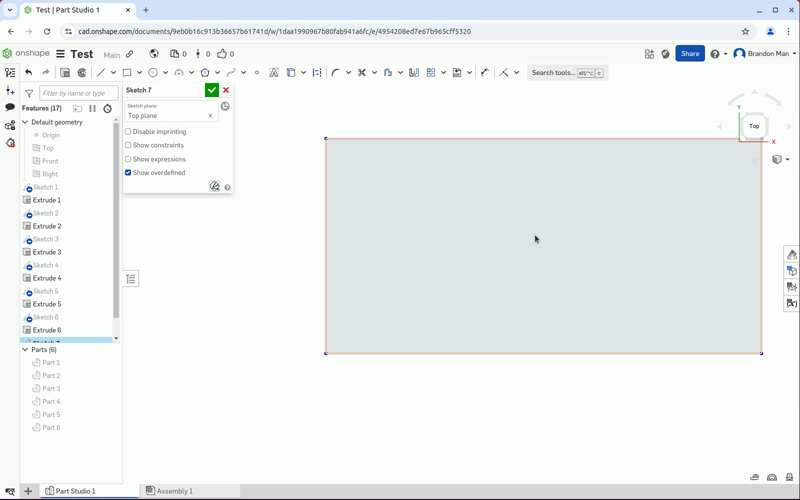
click(535, 234)
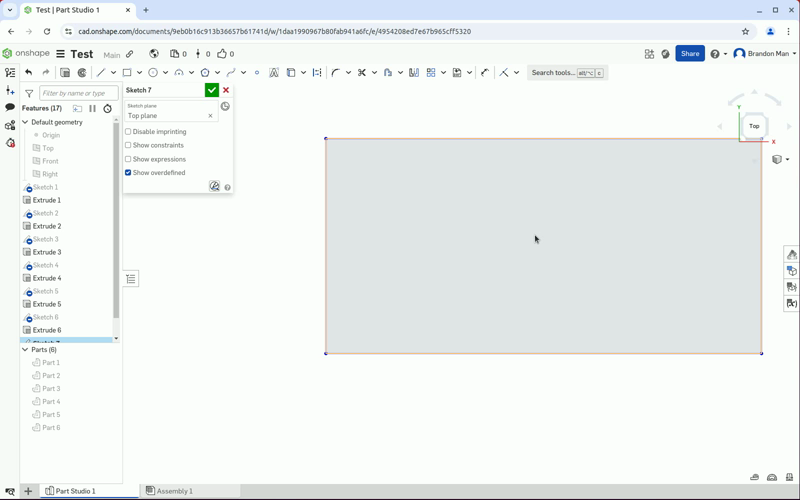
scroll(-6)
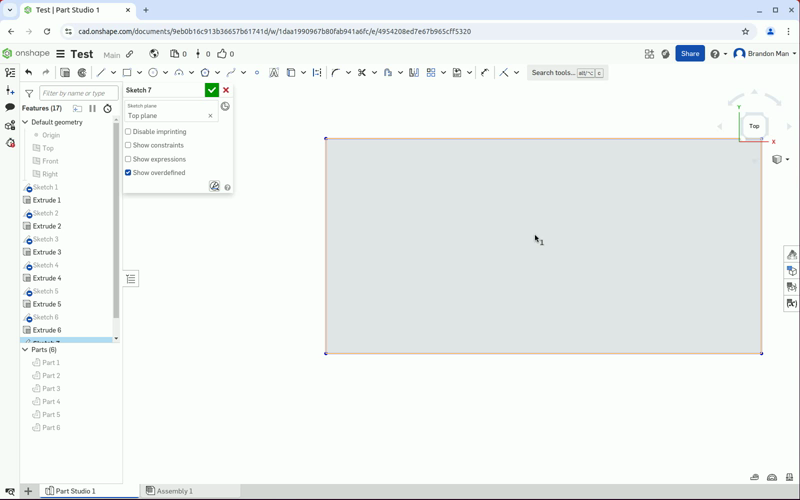
scroll(-6)
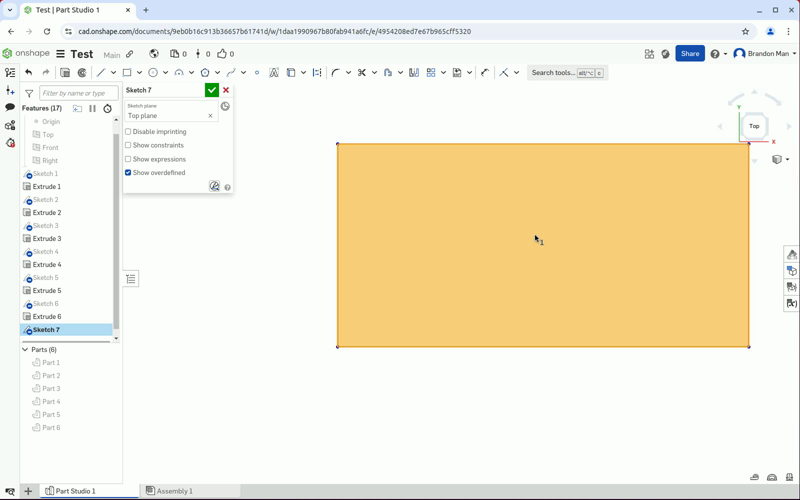
scroll(-6)
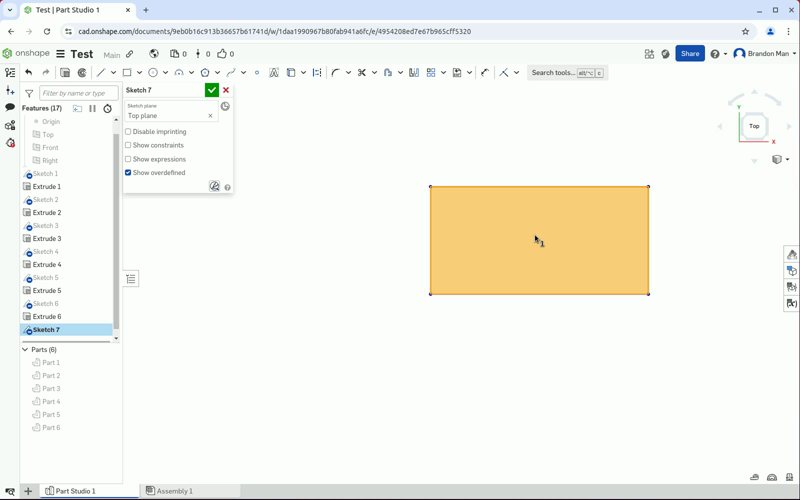
scroll(-6)
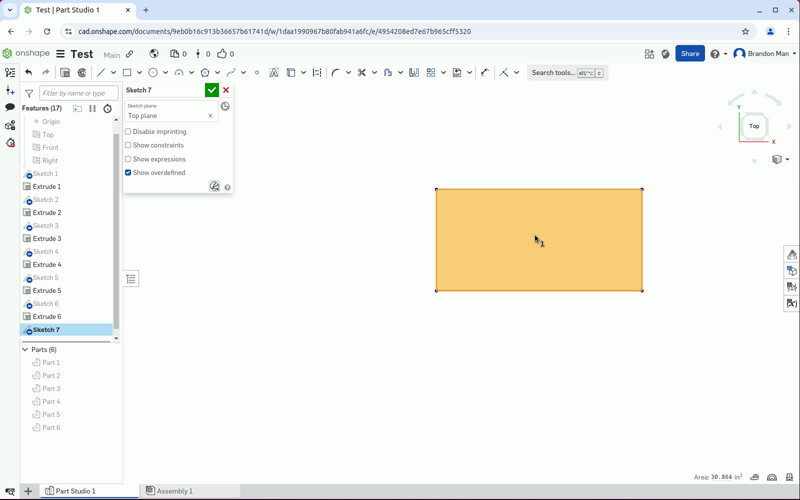
scroll(-6)
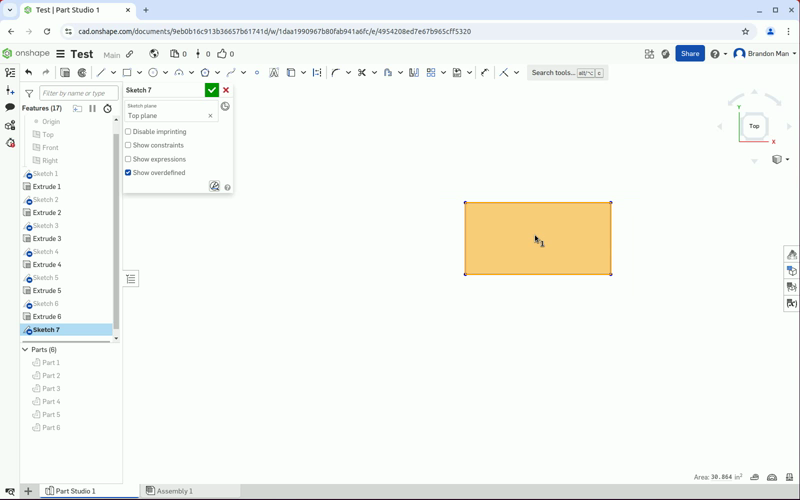
scroll(-6)
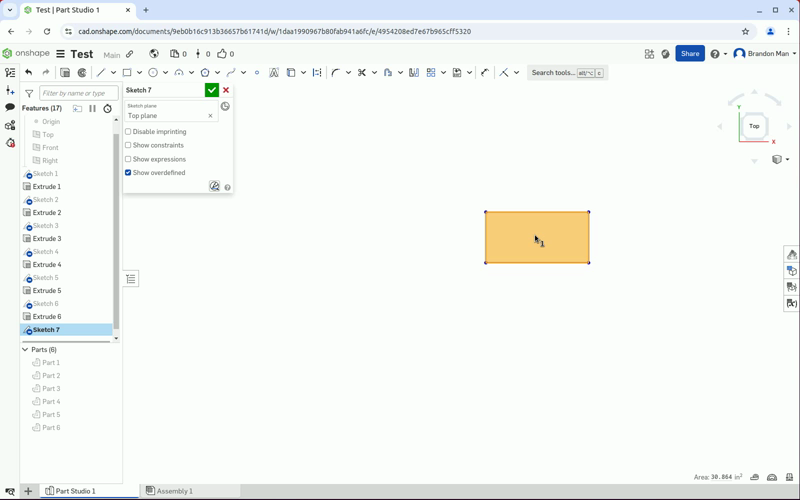
scroll(-6)
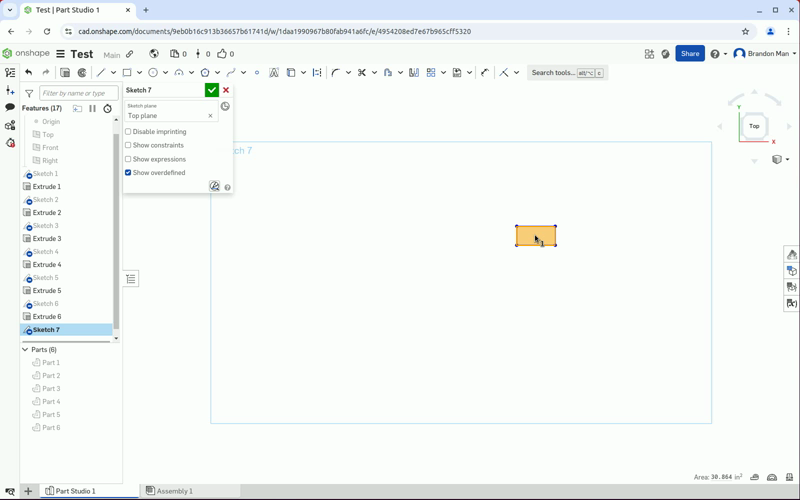
mouse_move(73, 352)
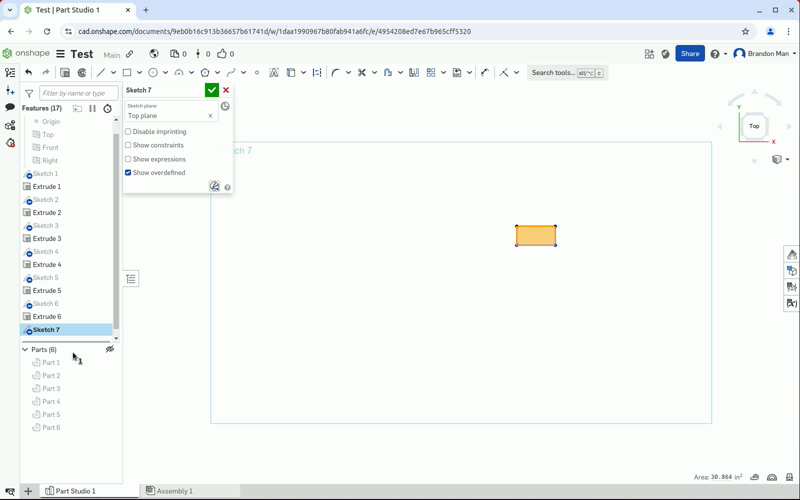
key(shift+y)
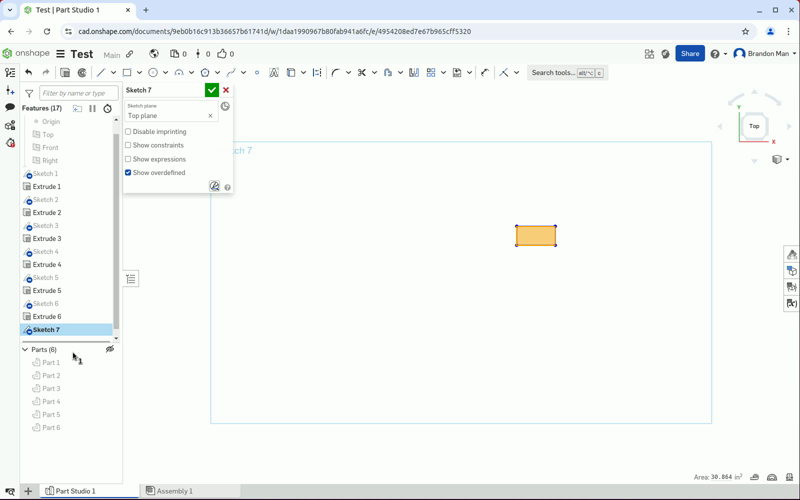
key(shift+e)
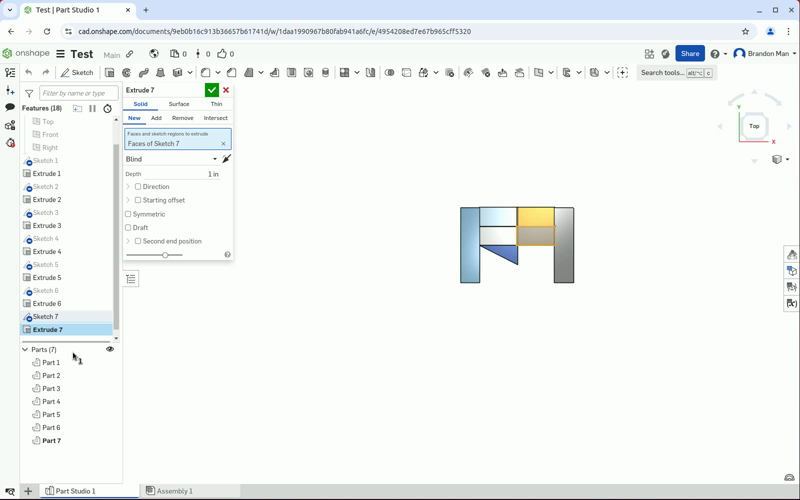
mouse_move(143, 106)
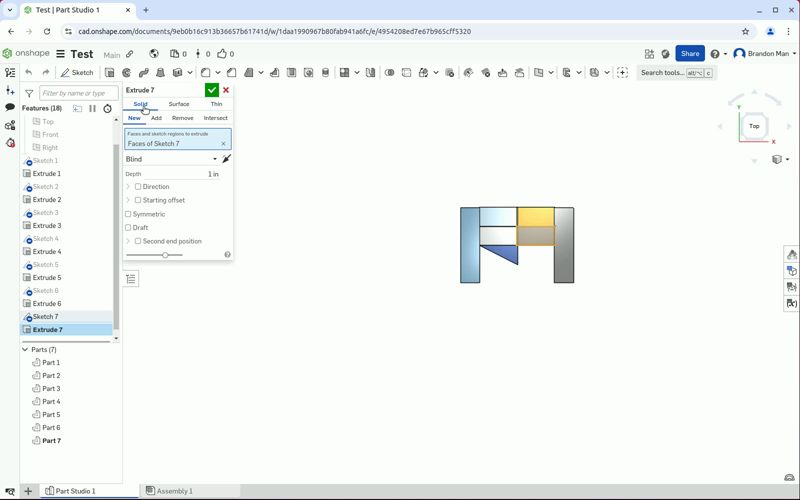
click(143, 106)
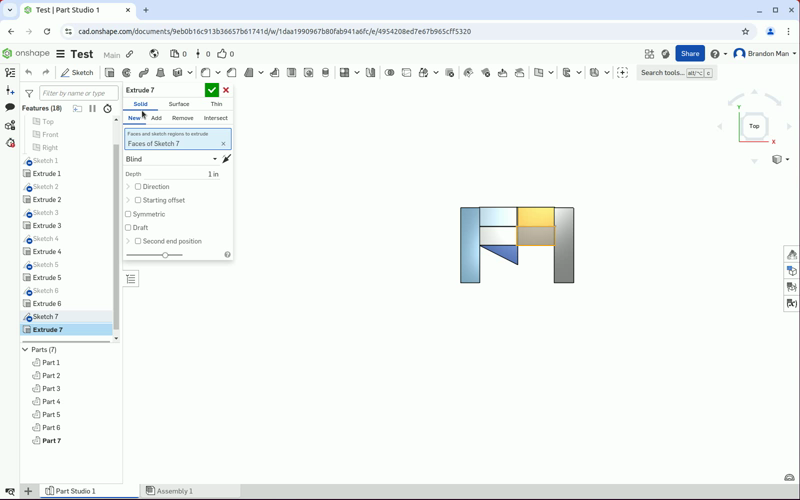
mouse_move(137, 120)
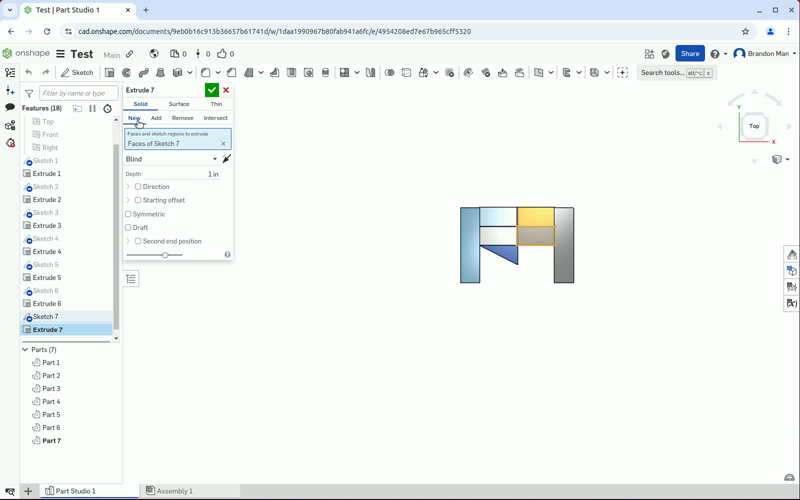
click(137, 120)
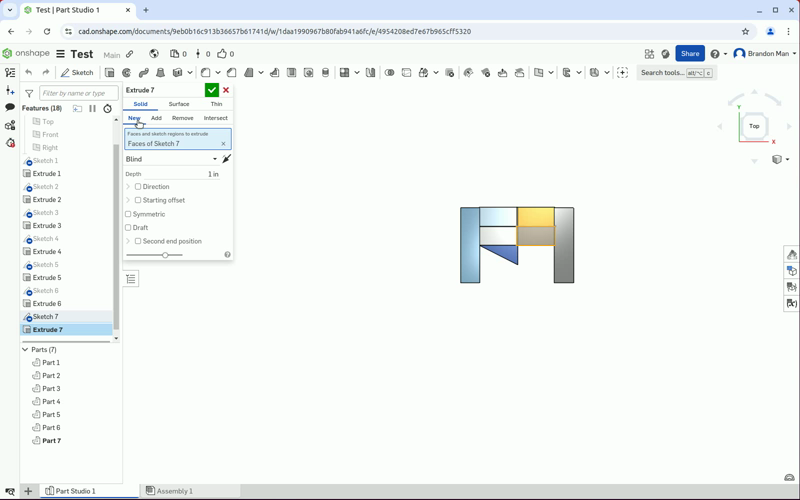
key(tab, 4)
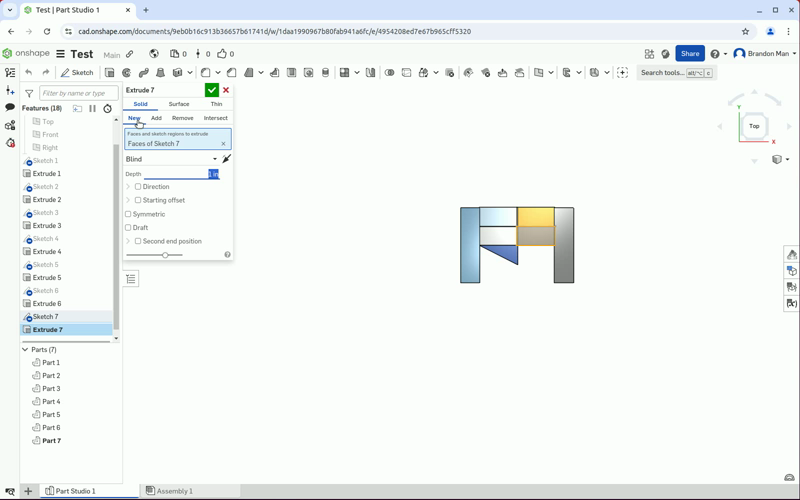
text(3.851)
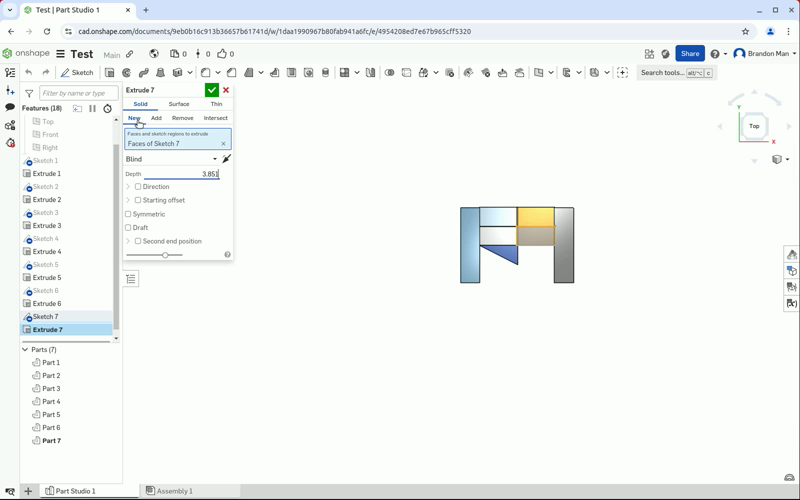
key(enter)
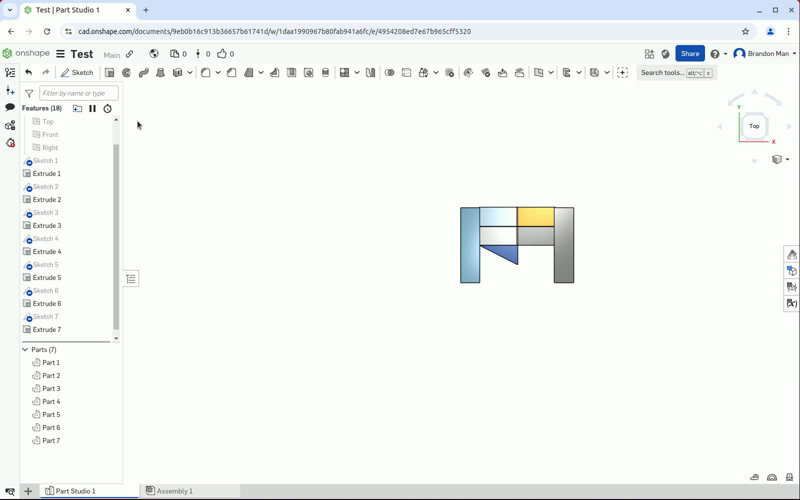
key(shift+h)
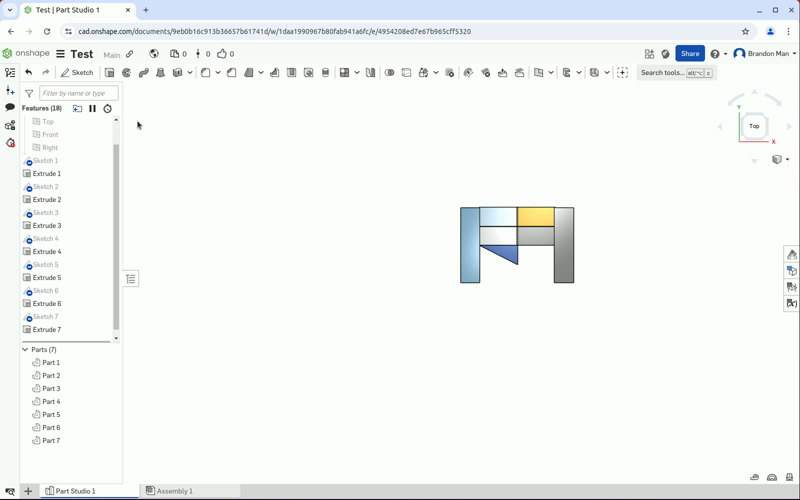
key(shift+h)
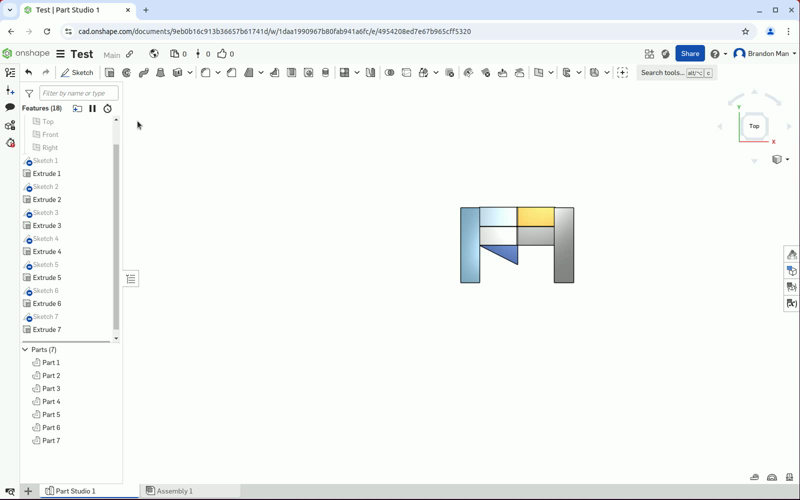
mouse_move(69, 163)
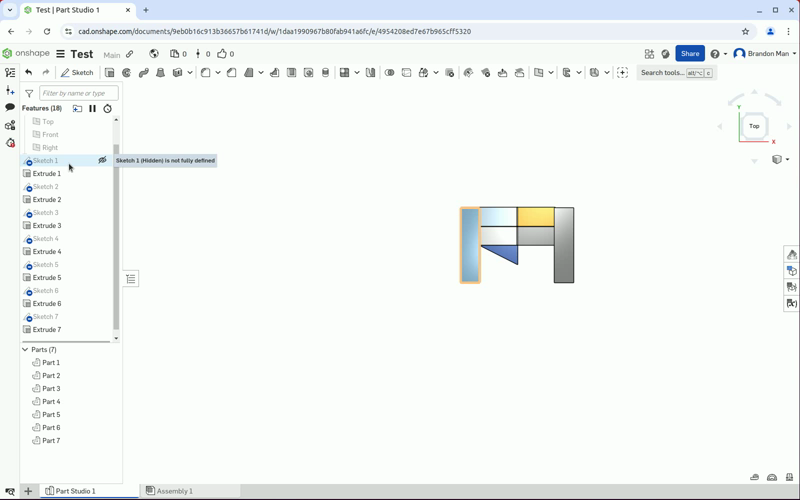
click(69, 163)
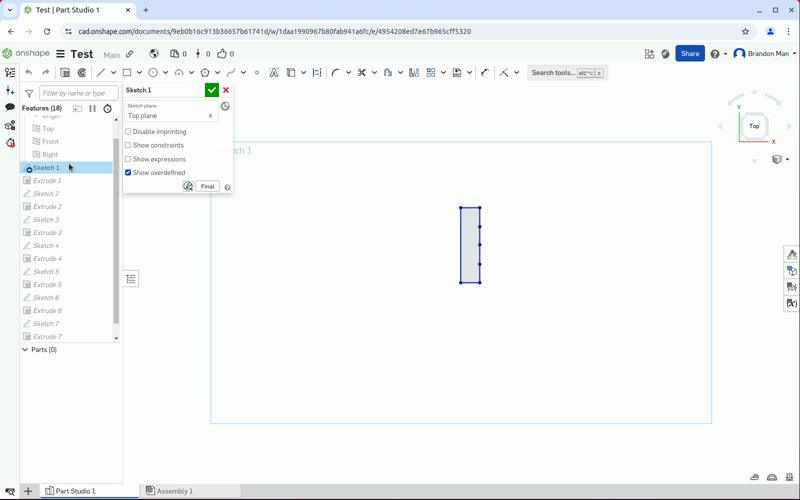
mouse_move(229, 92)
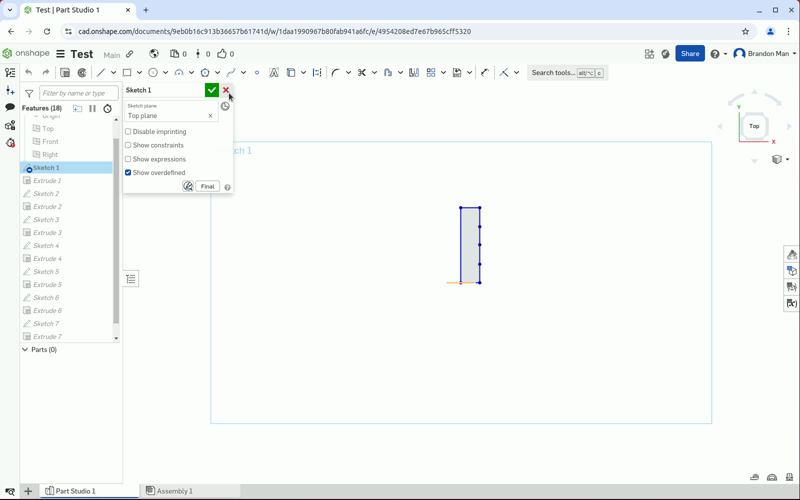
click(229, 92)
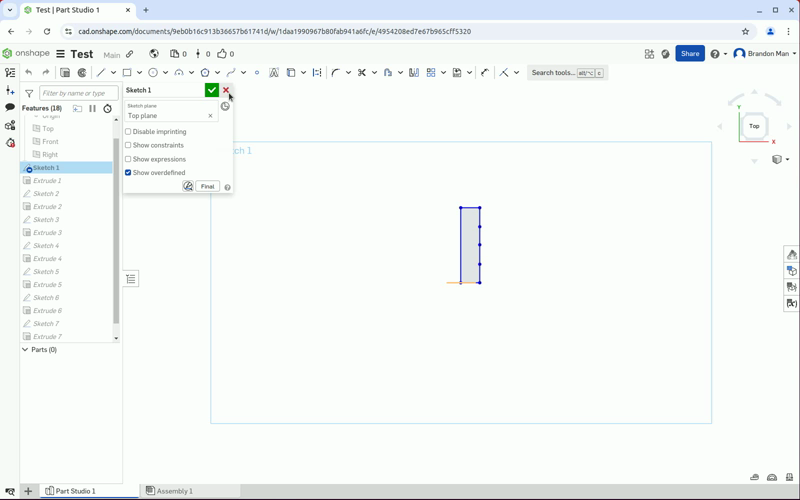
key(shift+s)
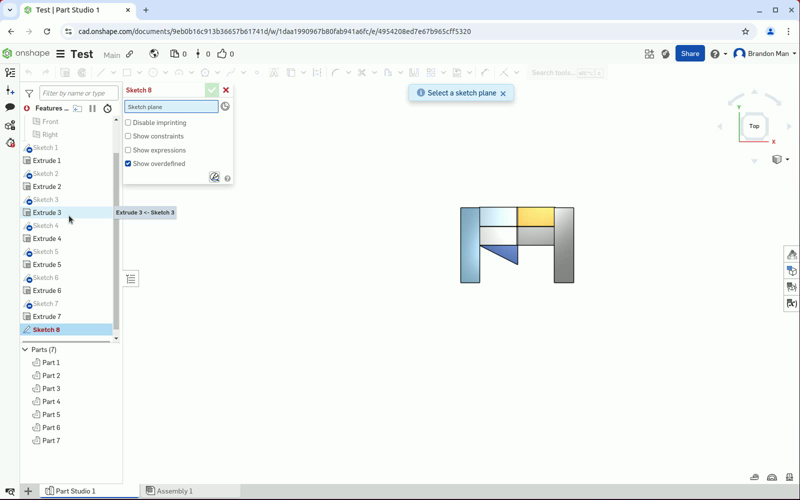
scroll(3)
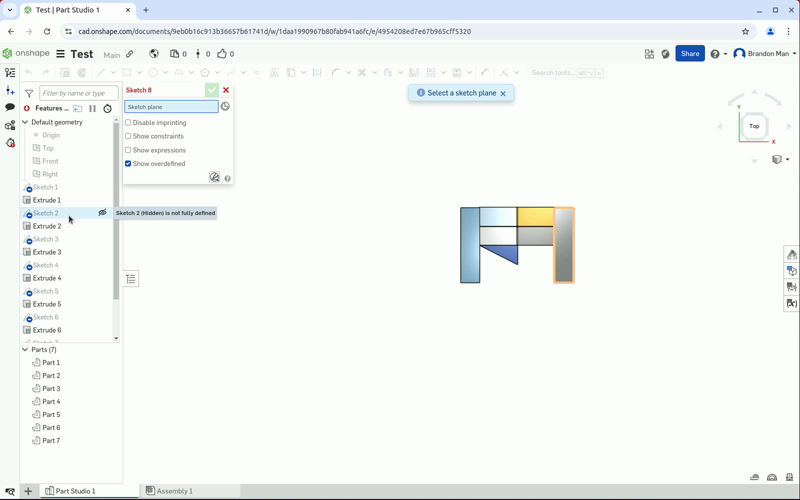
mouse_move(69, 150)
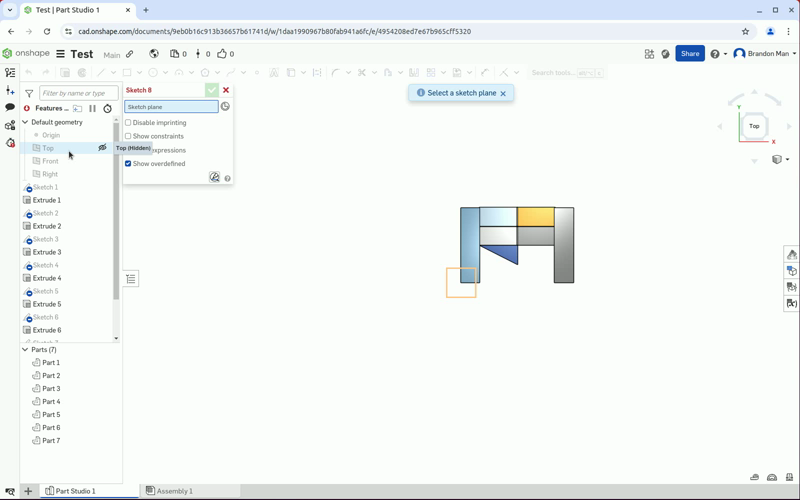
click(69, 150)
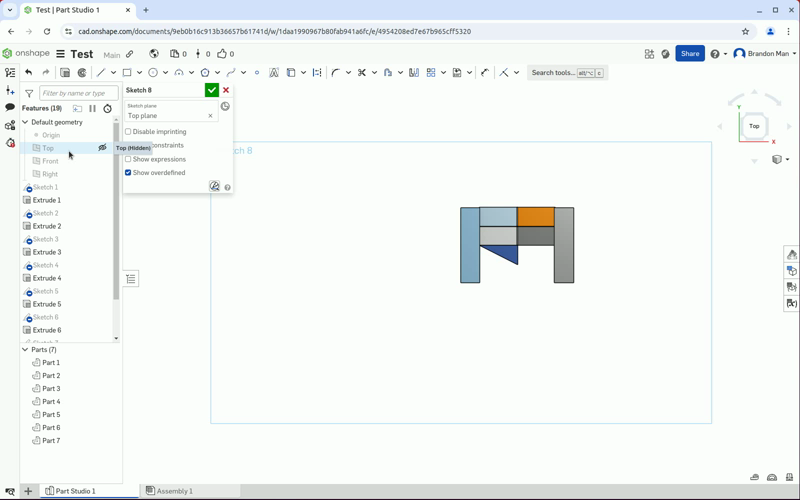
mouse_move(73, 352)
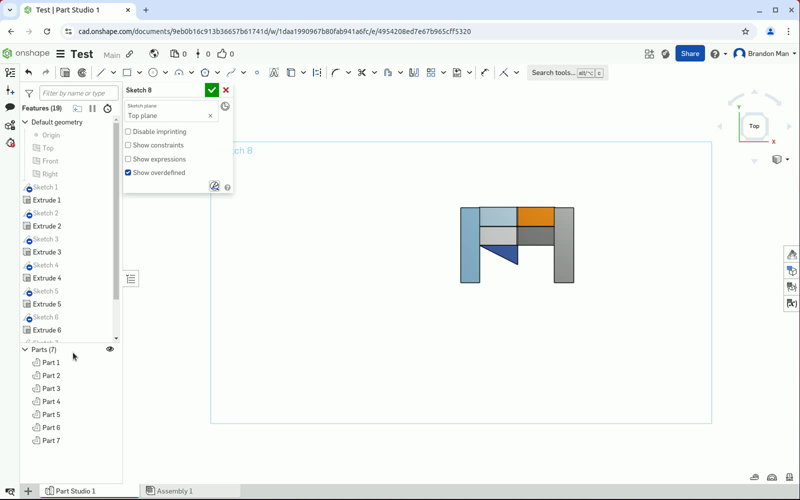
key(y)
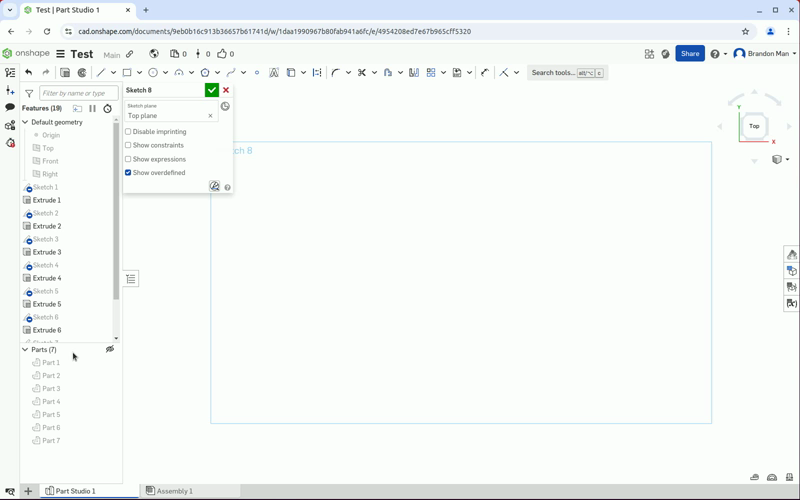
key(l)
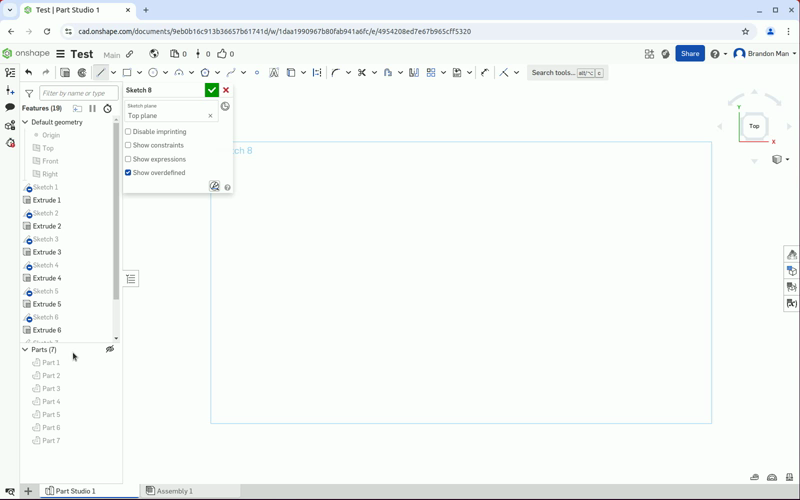
key_down(shift)
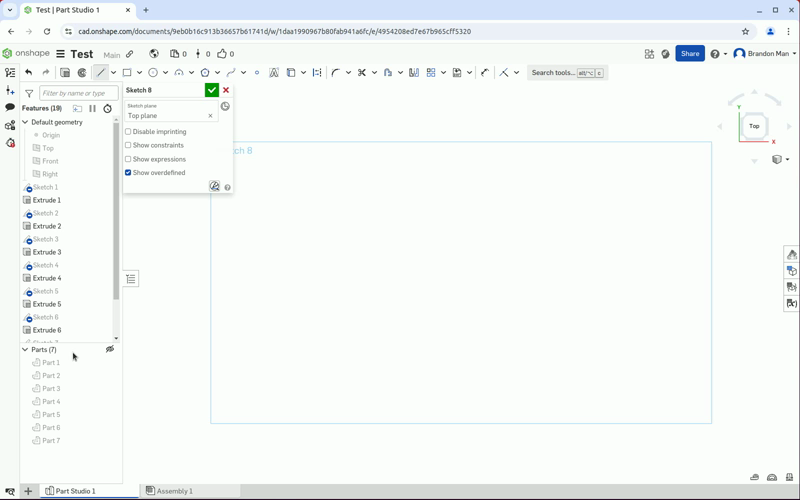
mouse_move(516, 264)
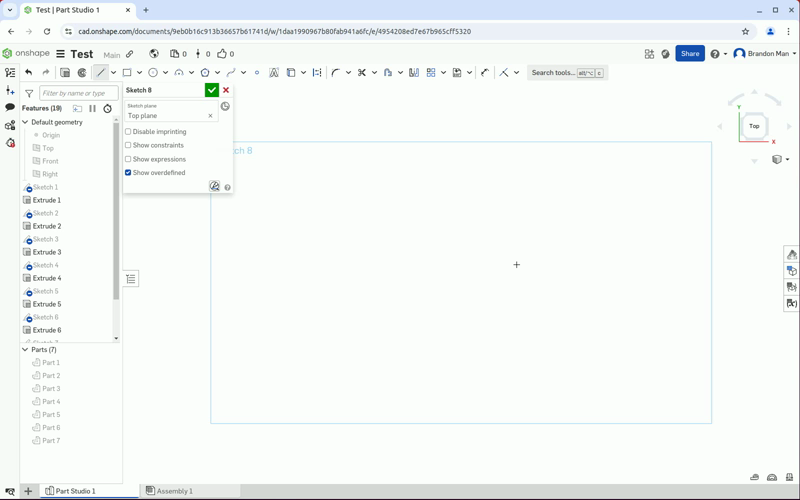
click(516, 264)
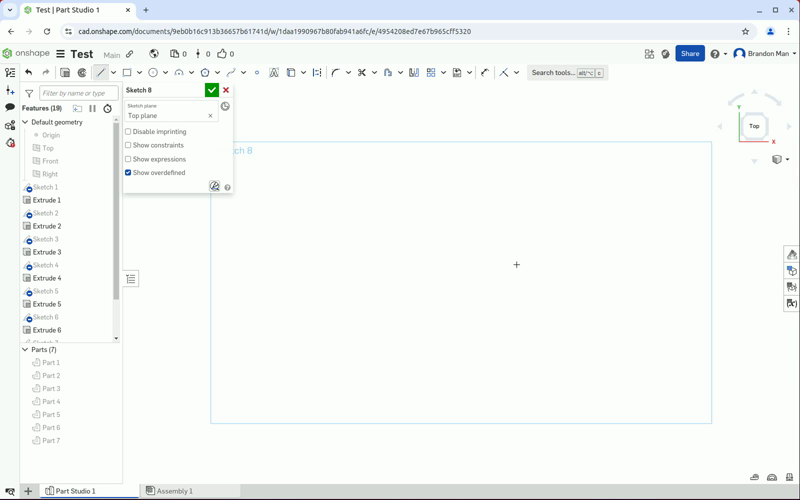
key_up(shift)
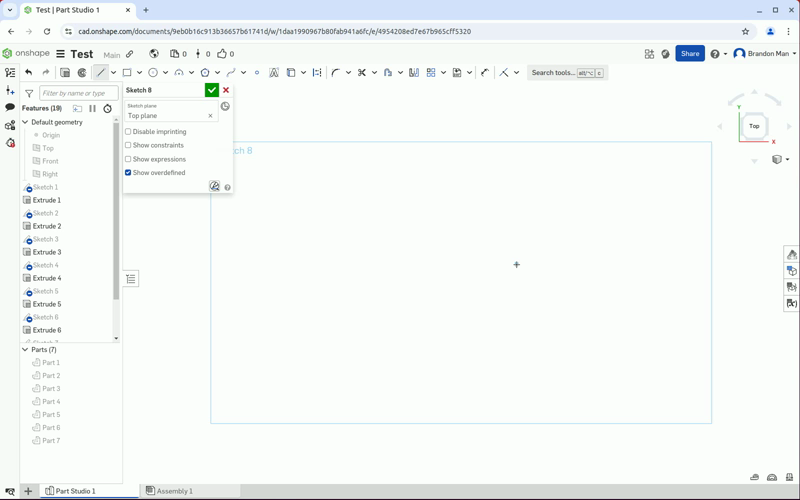
key_down(shift)
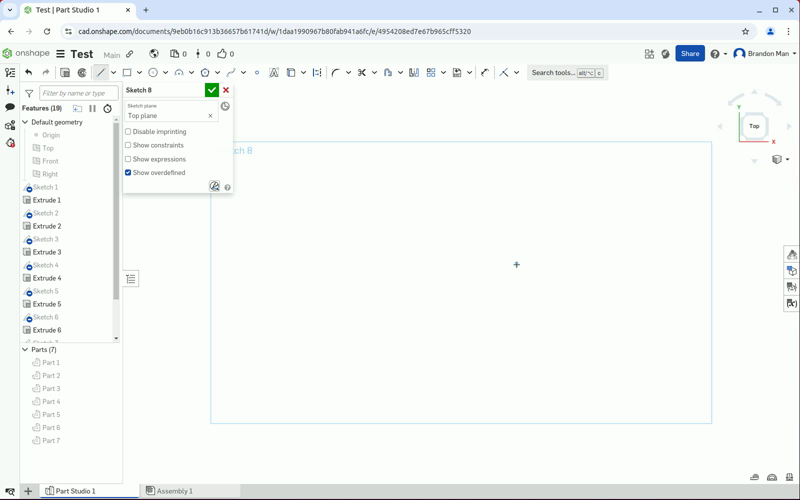
mouse_move(546, 264)
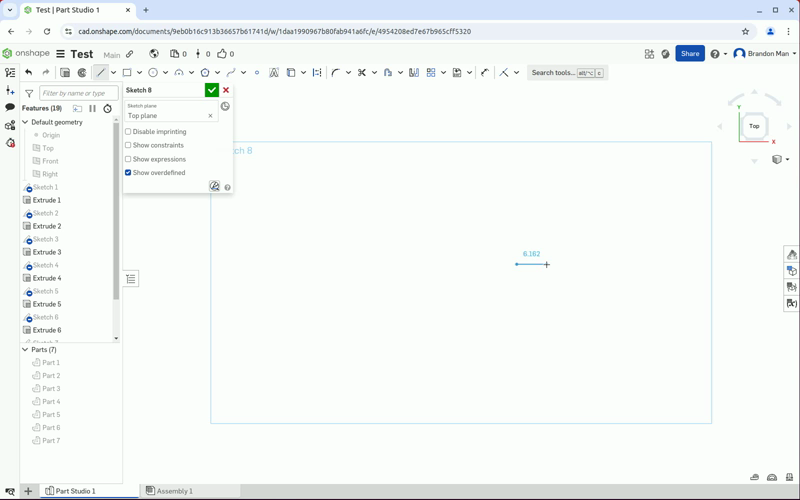
mouse_move(555, 244)
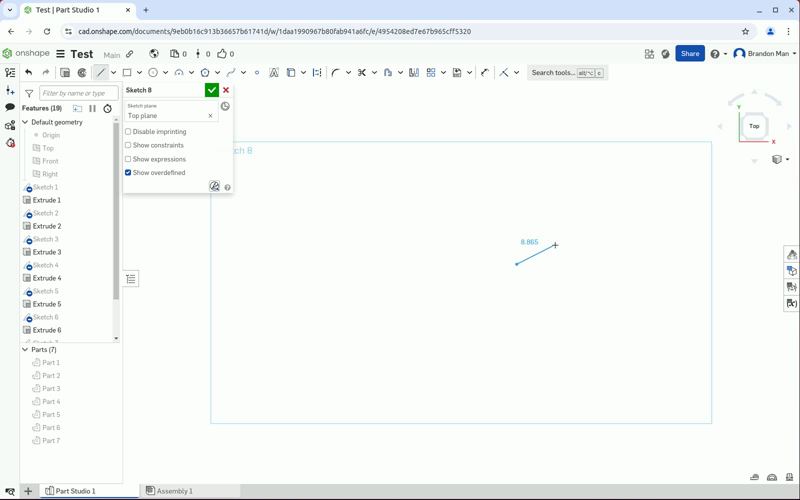
click(555, 244)
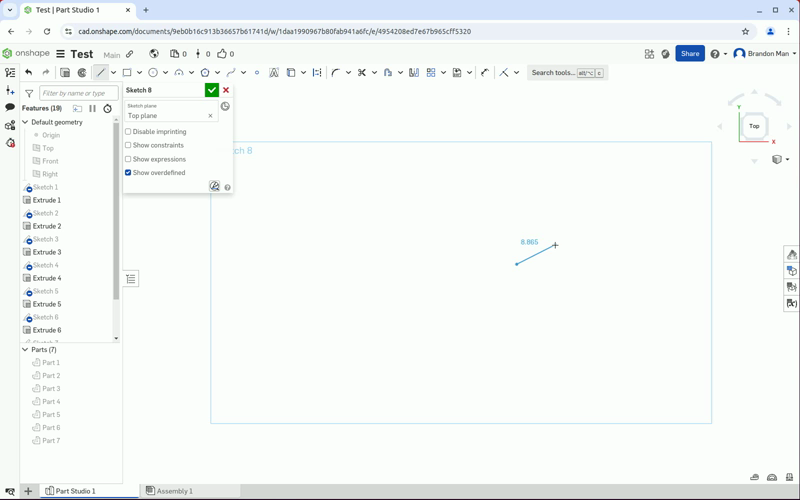
key_up(shift)
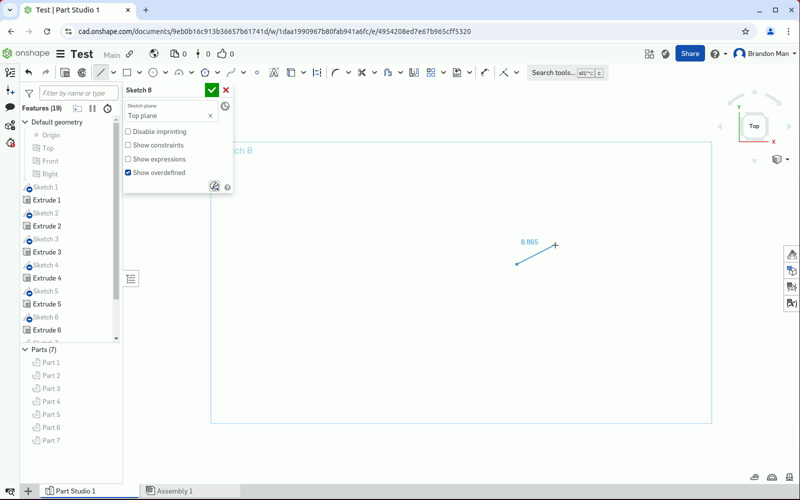
key_down(shift)
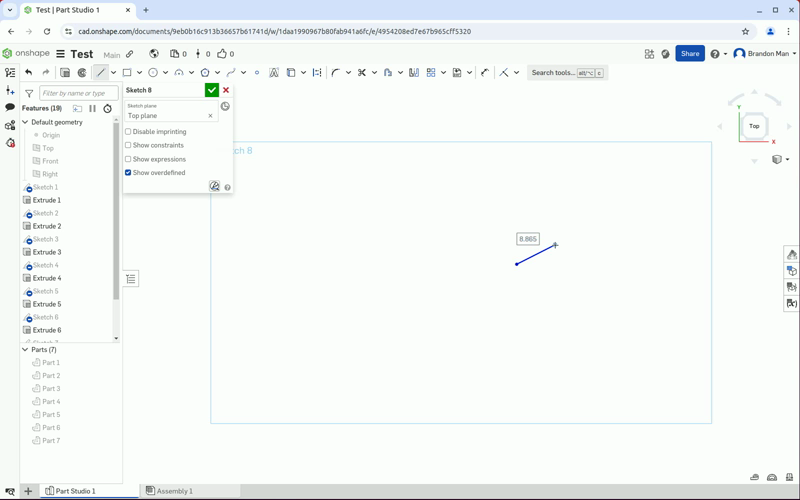
mouse_move(585, 244)
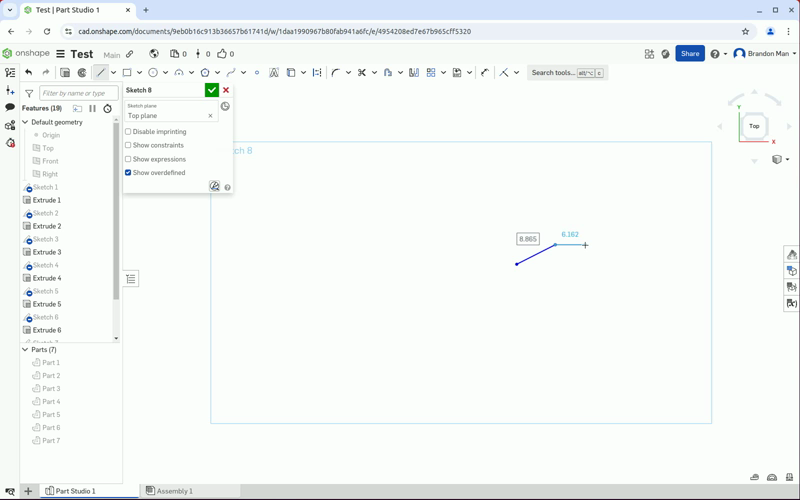
mouse_move(516, 244)
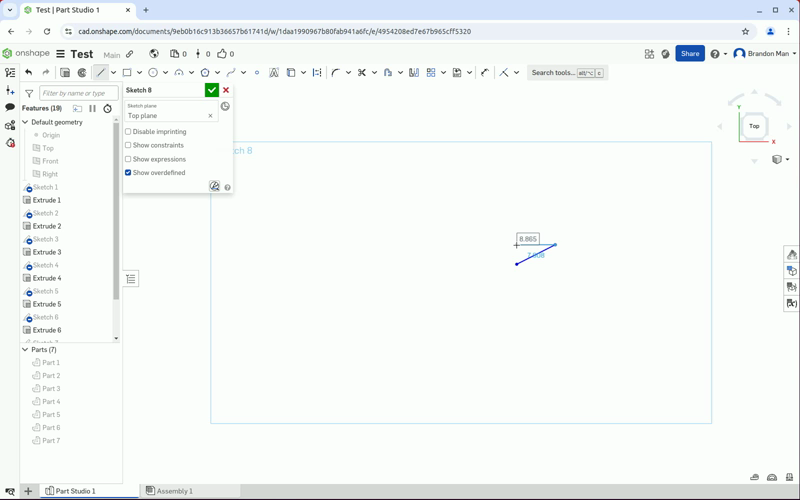
click(516, 244)
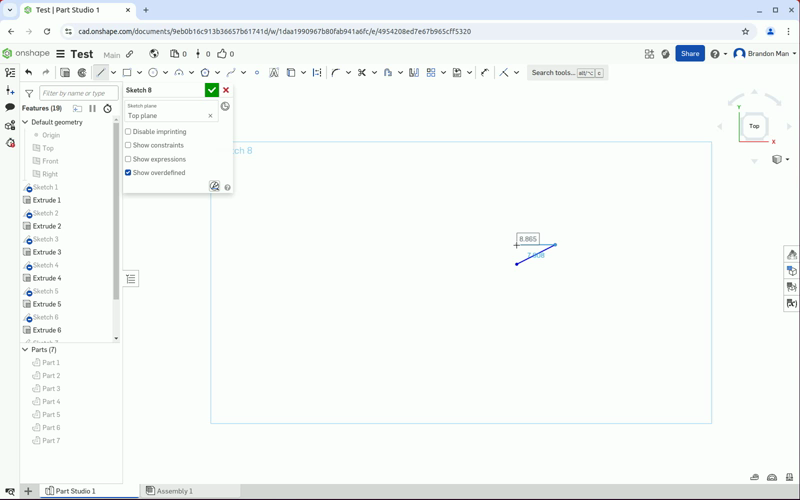
key_up(shift)
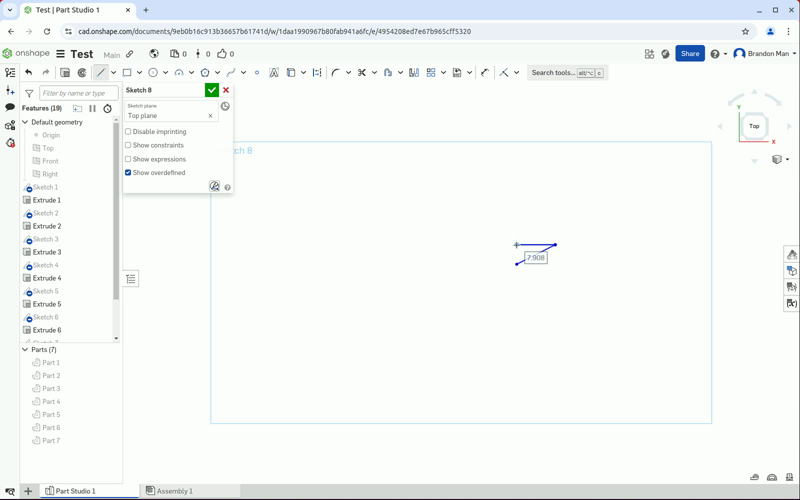
mouse_move(546, 244)
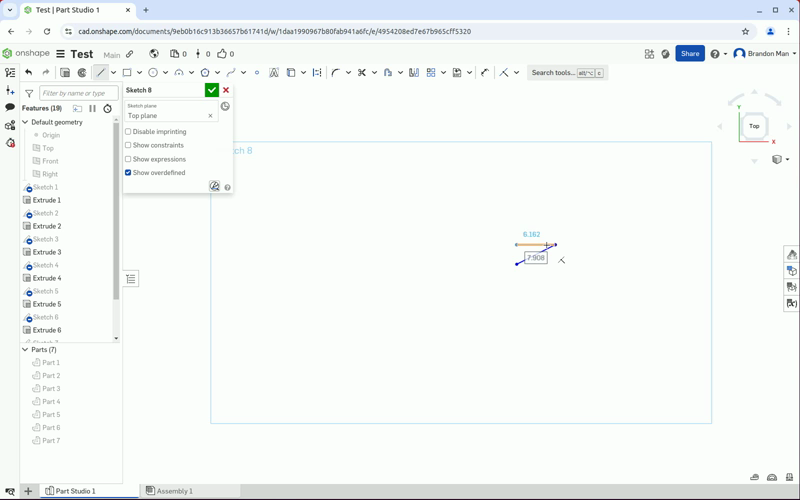
key_down(shift)
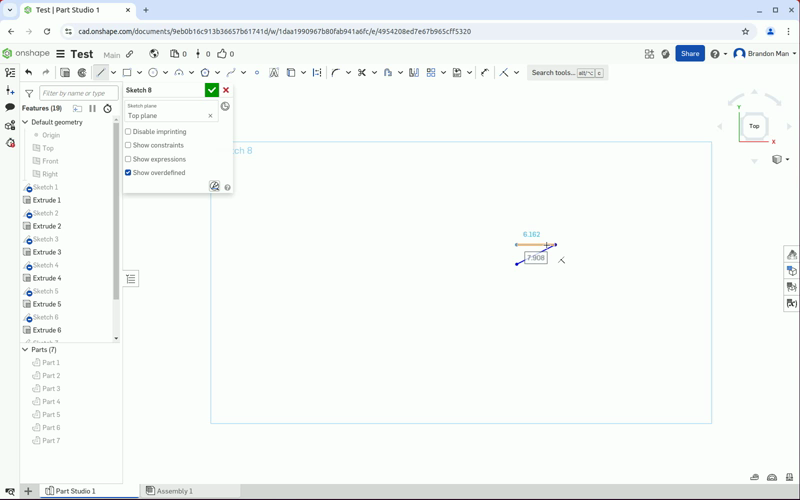
mouse_move(516, 264)
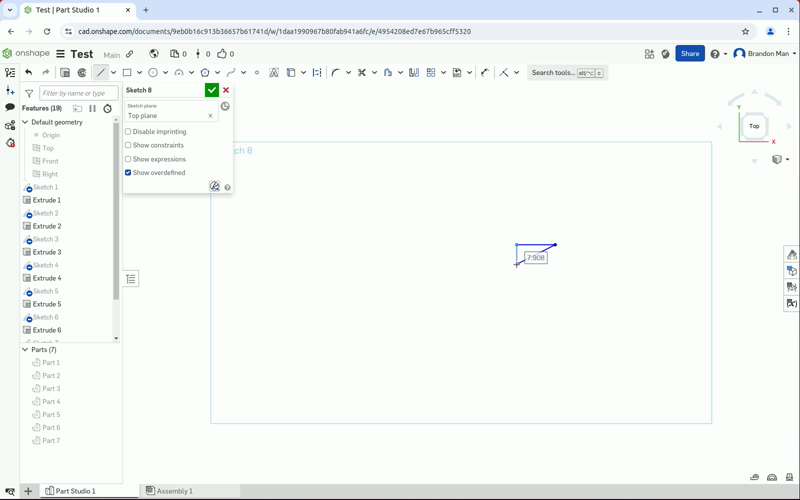
key_up(shift)
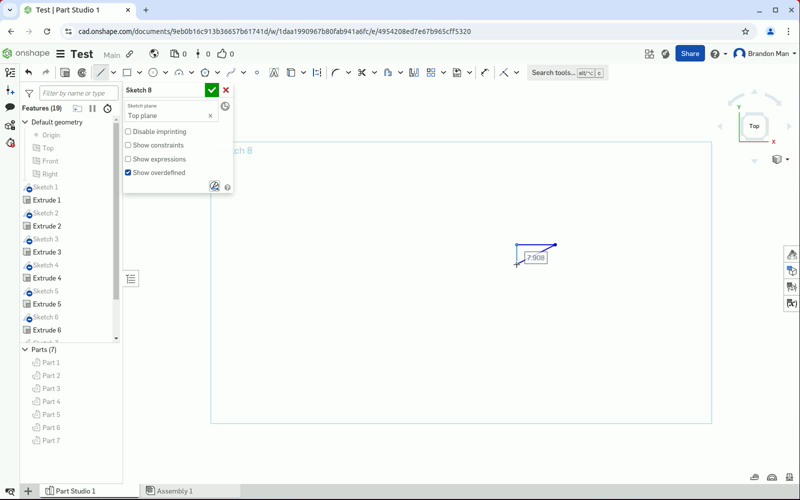
click(516, 264)
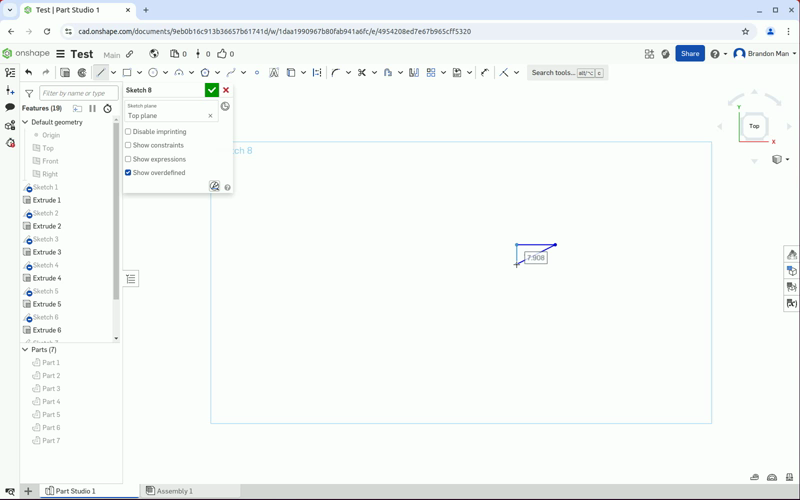
key(esc)
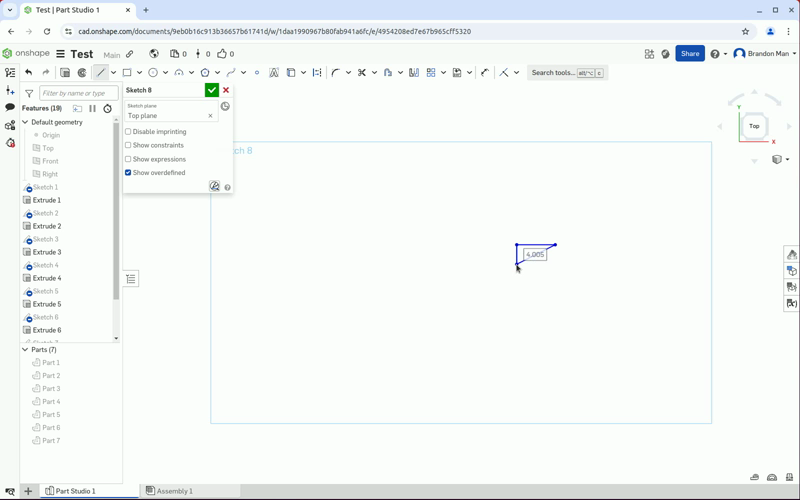
mouse_move(522, 256)
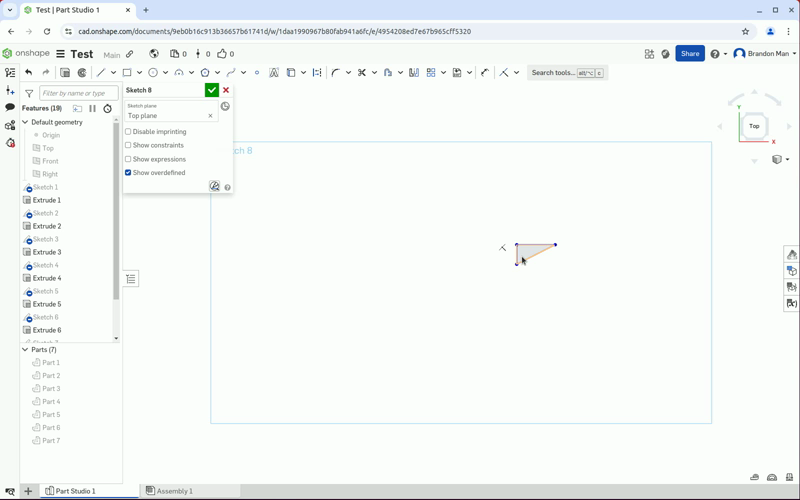
scroll(6)
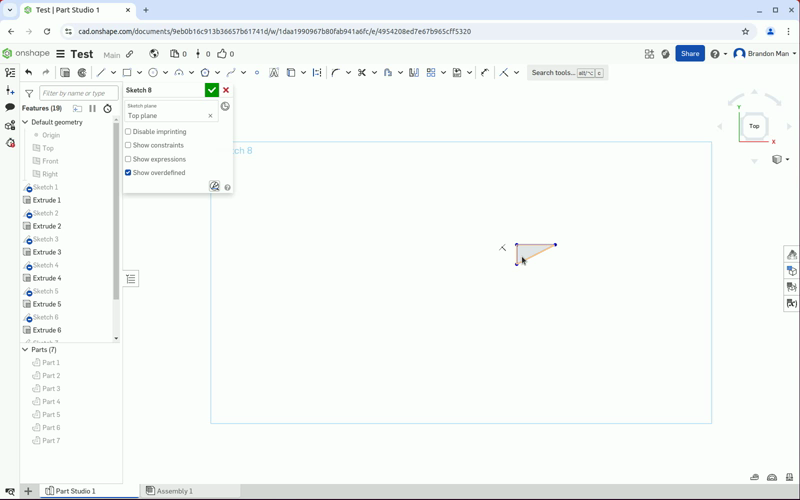
scroll(6)
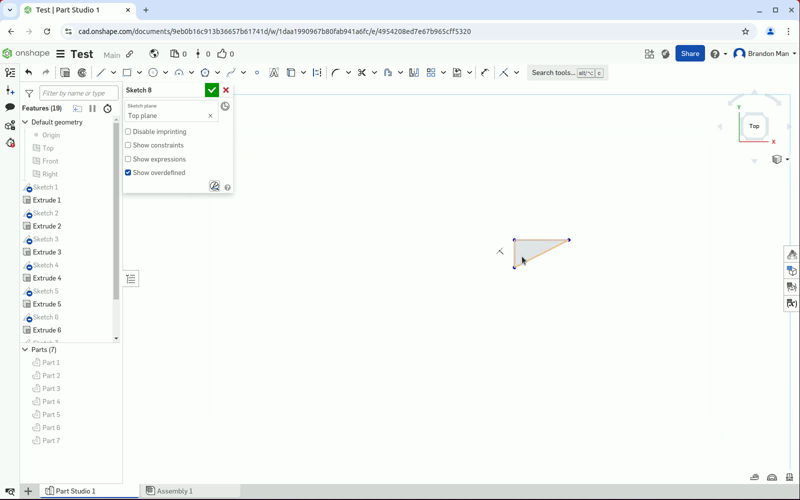
scroll(6)
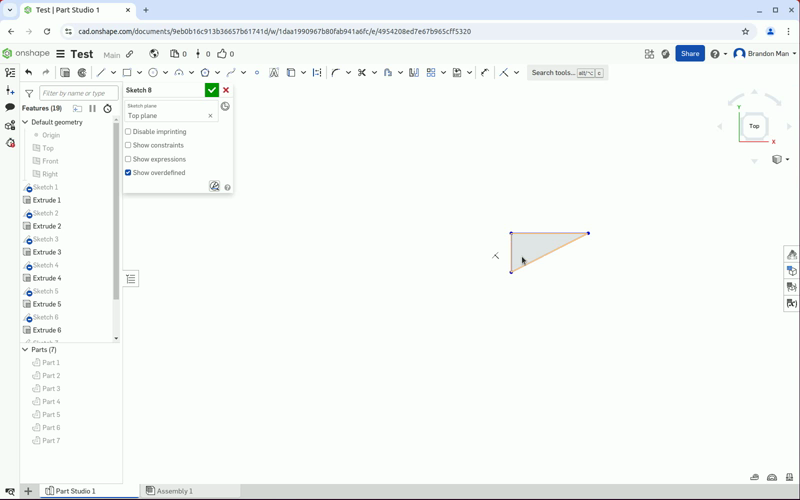
scroll(6)
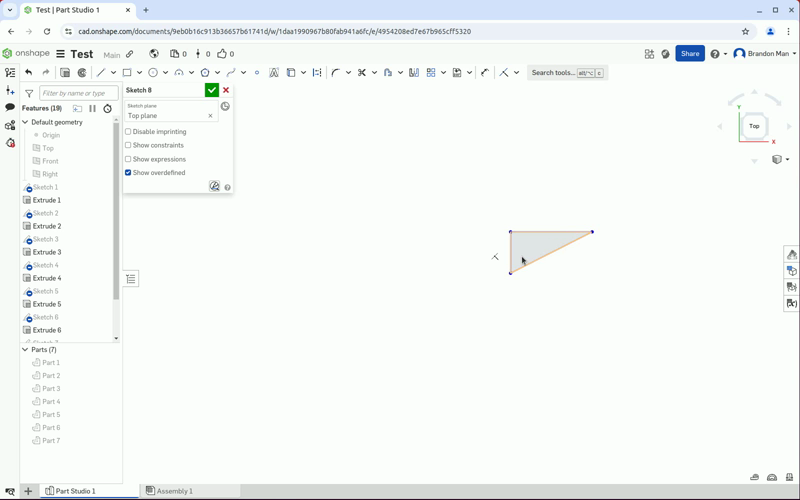
scroll(6)
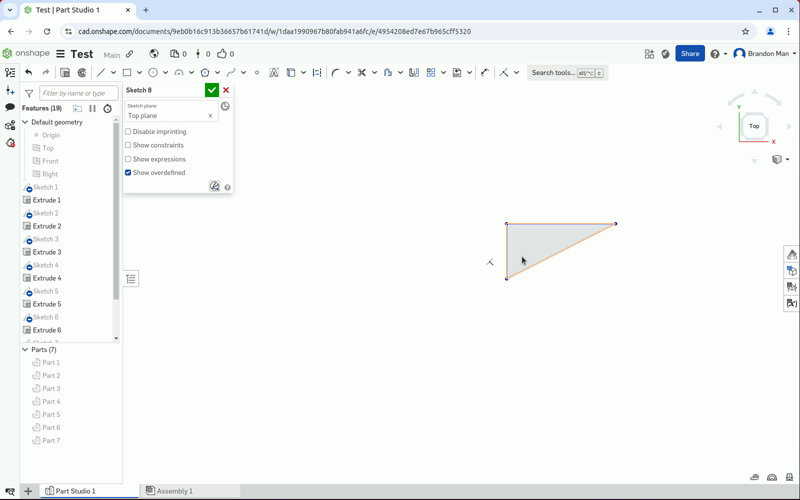
scroll(6)
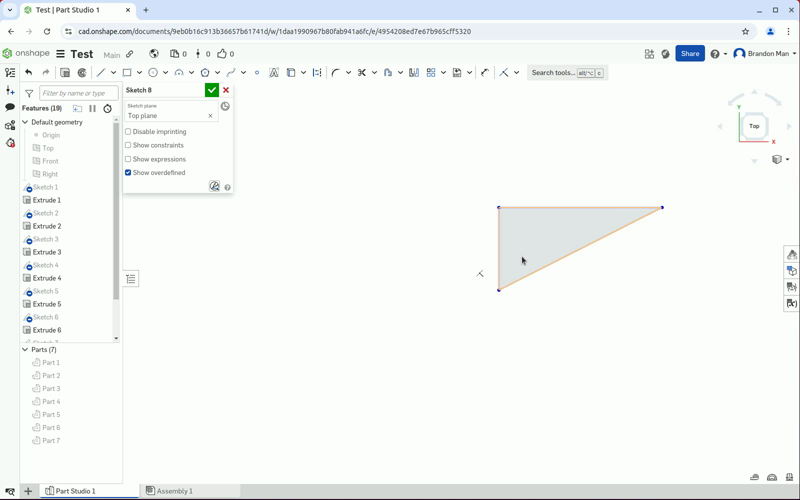
scroll(6)
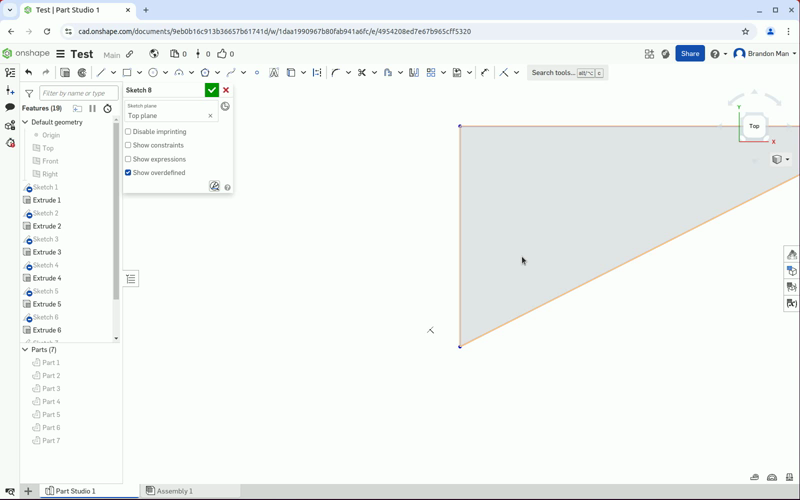
click(522, 256)
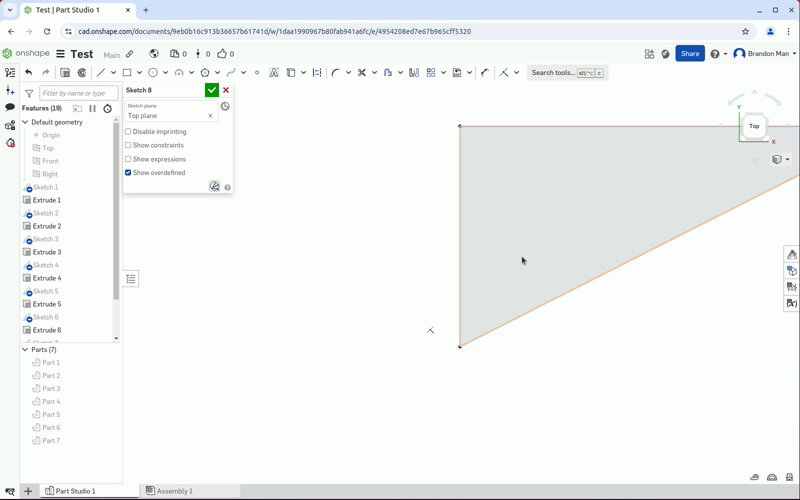
scroll(-6)
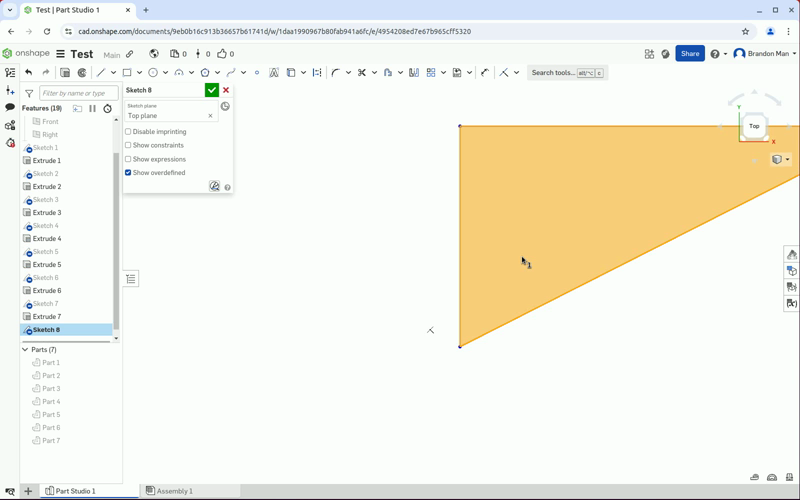
scroll(-6)
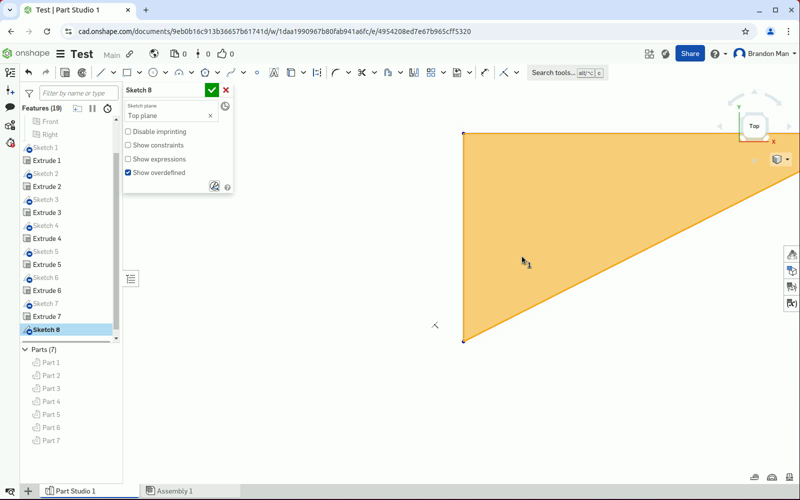
scroll(-6)
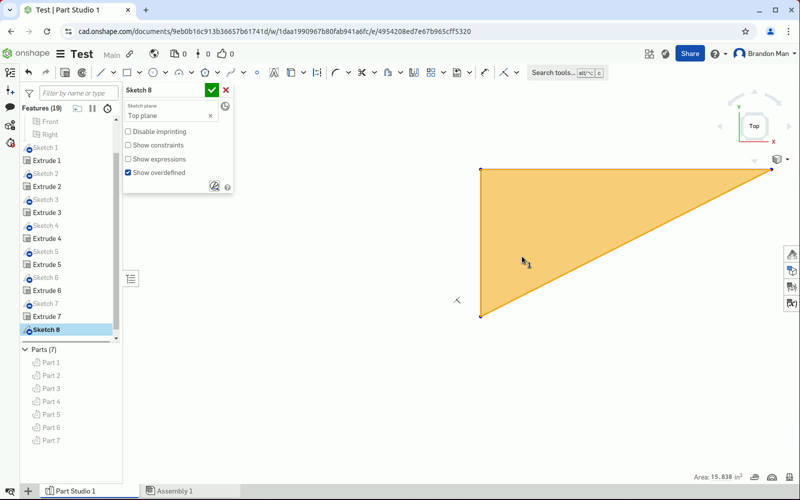
scroll(-6)
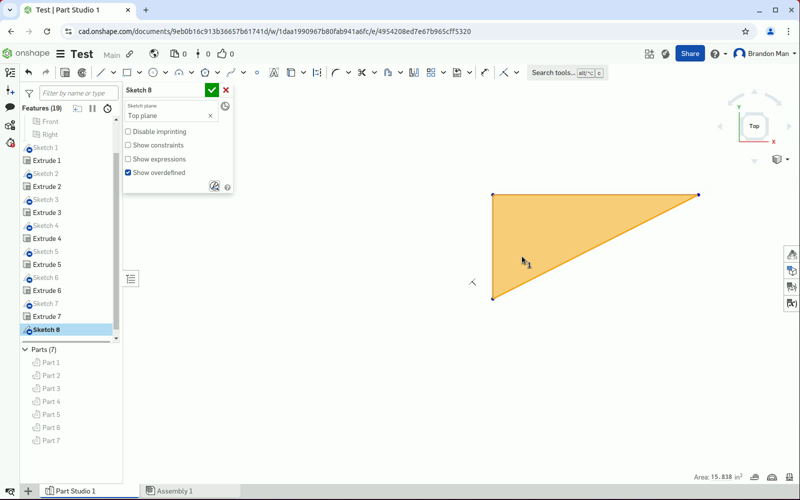
scroll(-6)
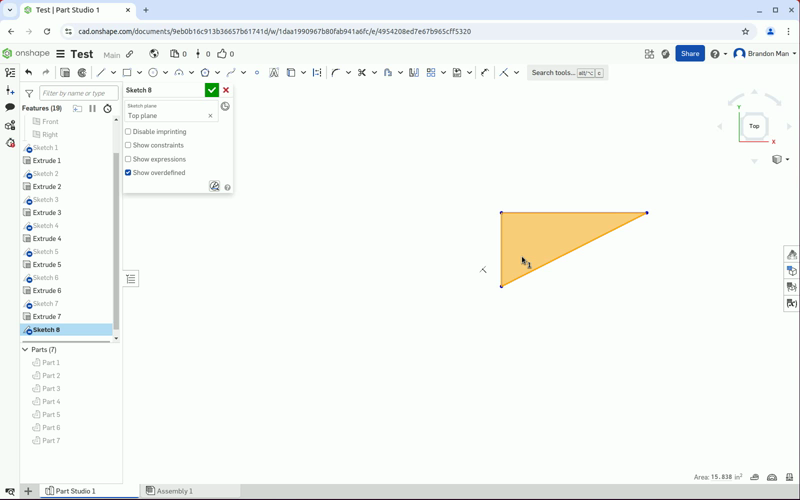
scroll(-6)
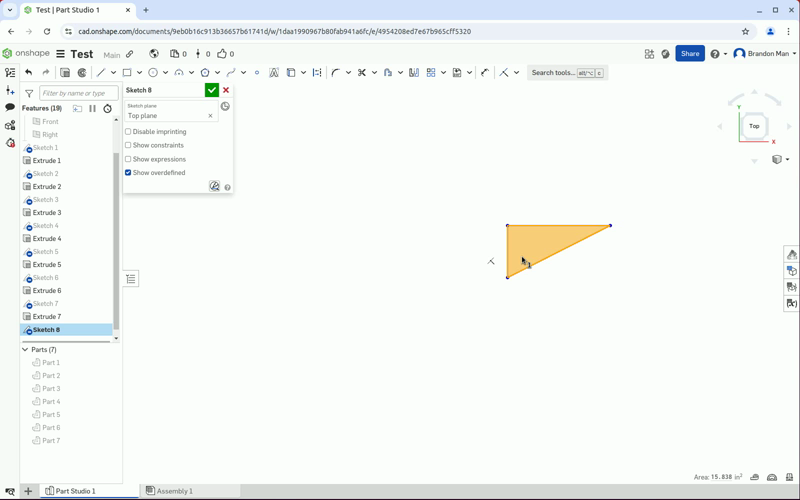
scroll(-6)
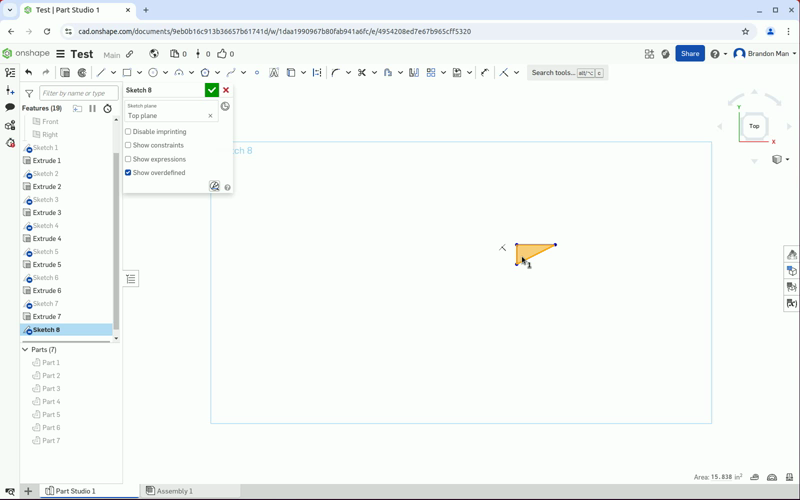
mouse_move(73, 352)
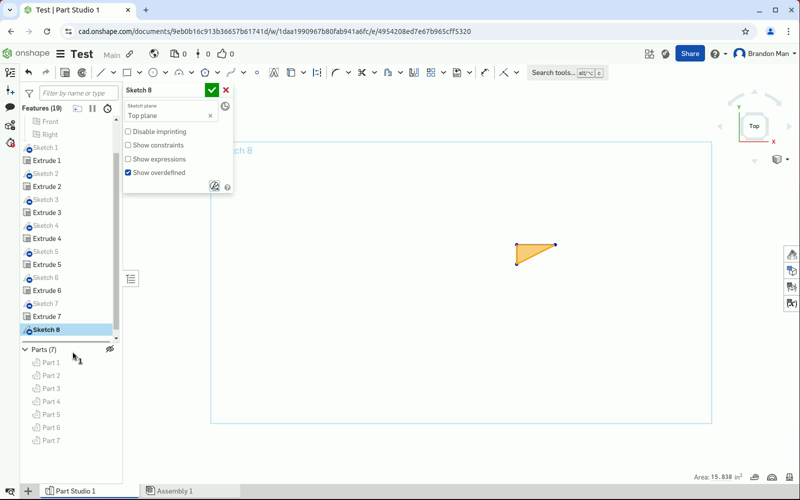
key(shift+y)
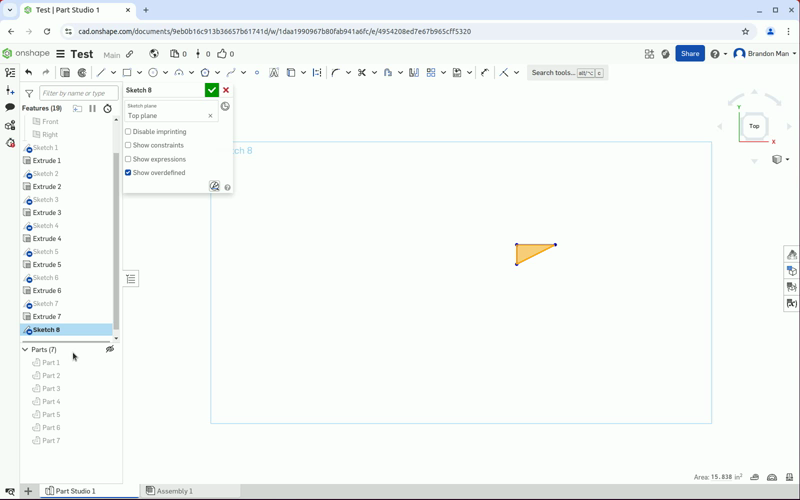
key(shift+e)
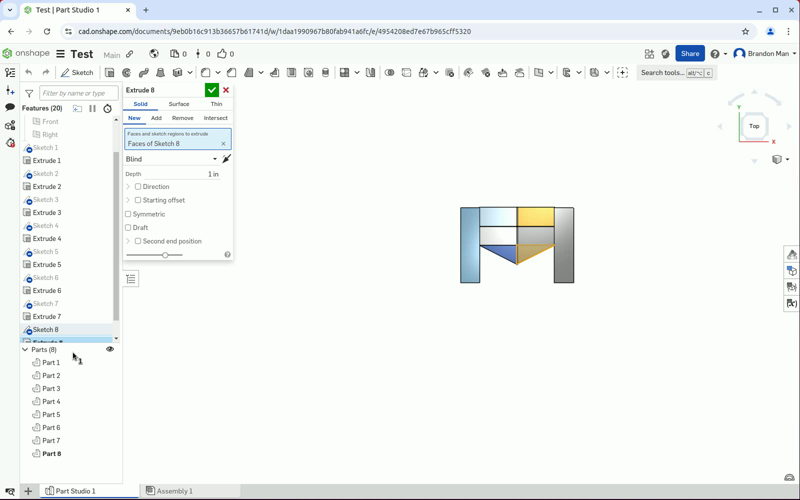
mouse_move(143, 106)
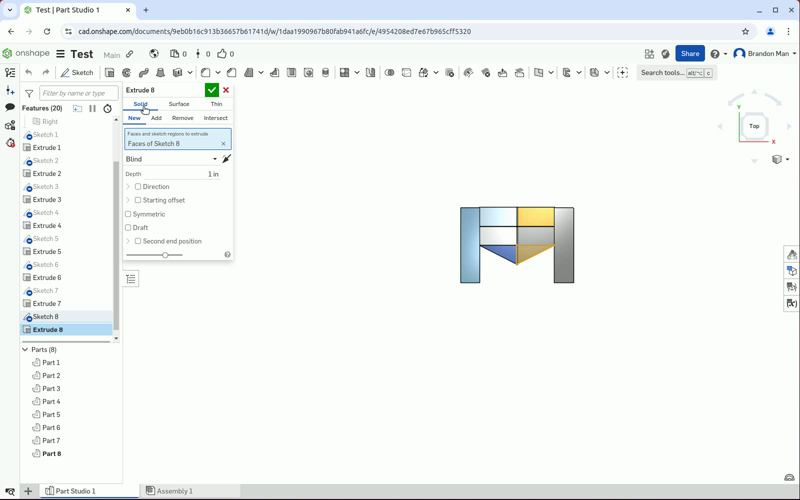
click(143, 106)
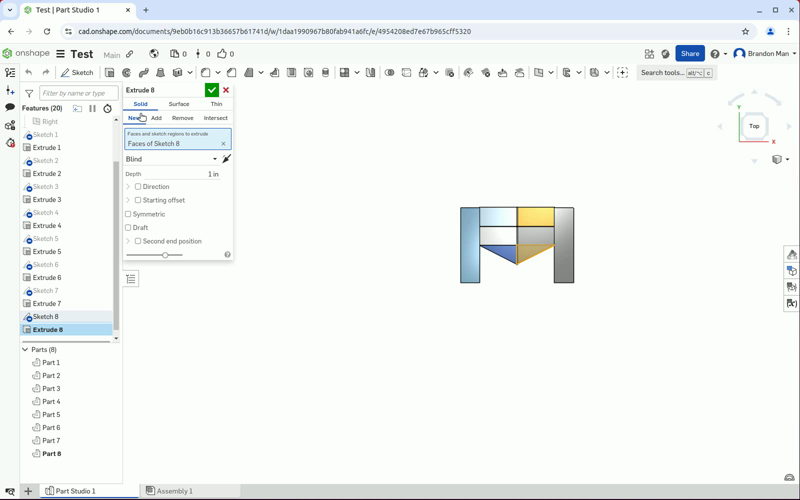
mouse_move(137, 120)
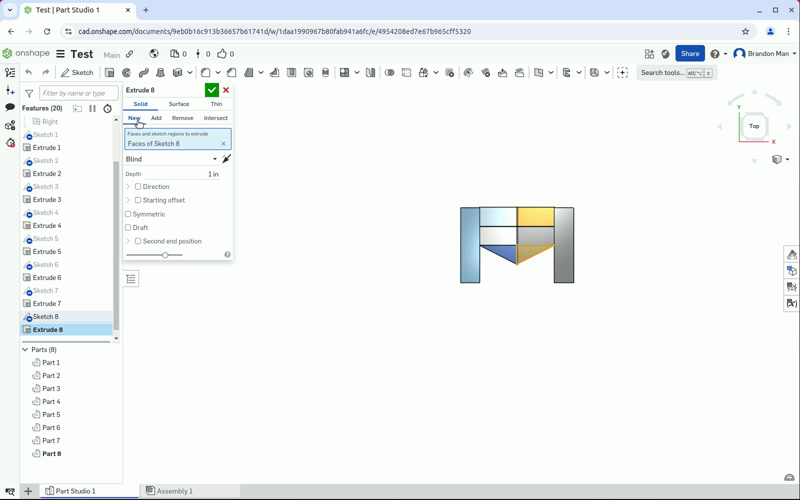
click(137, 120)
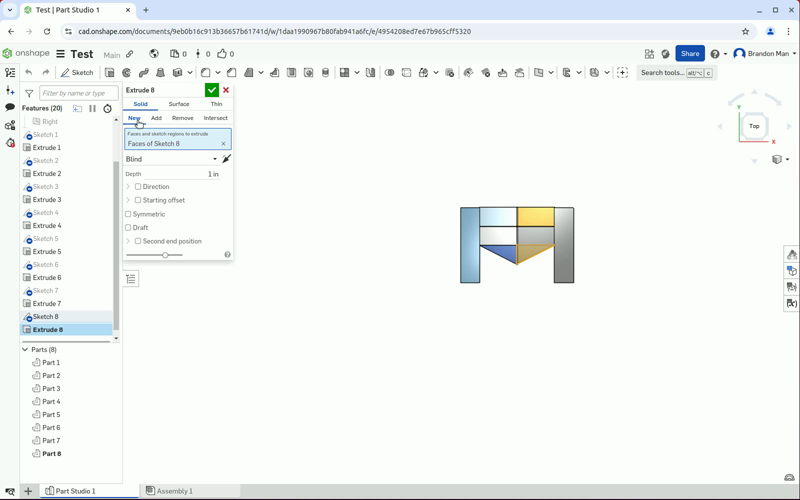
key(tab, 4)
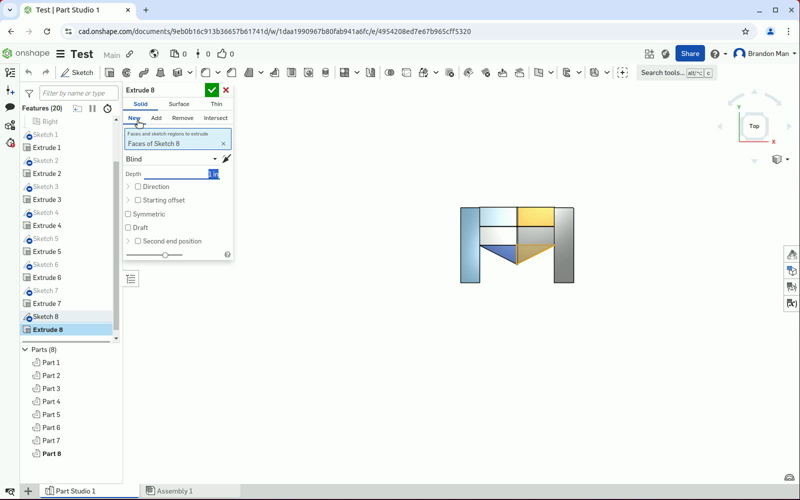
text(3.851)
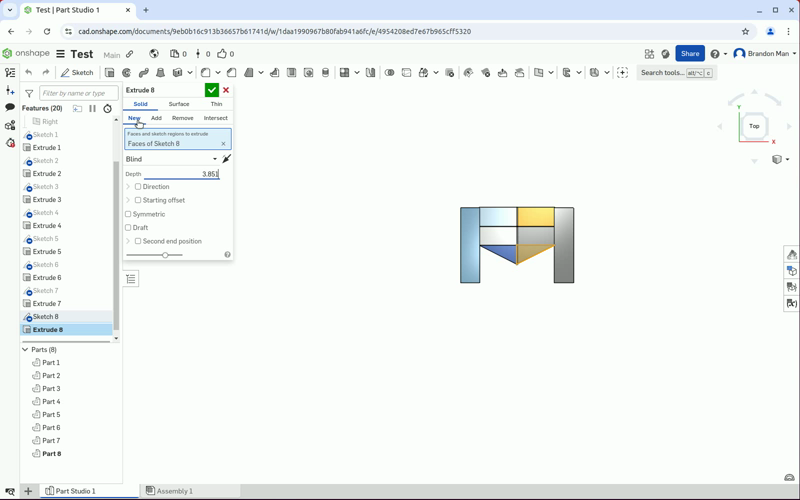
key(enter)
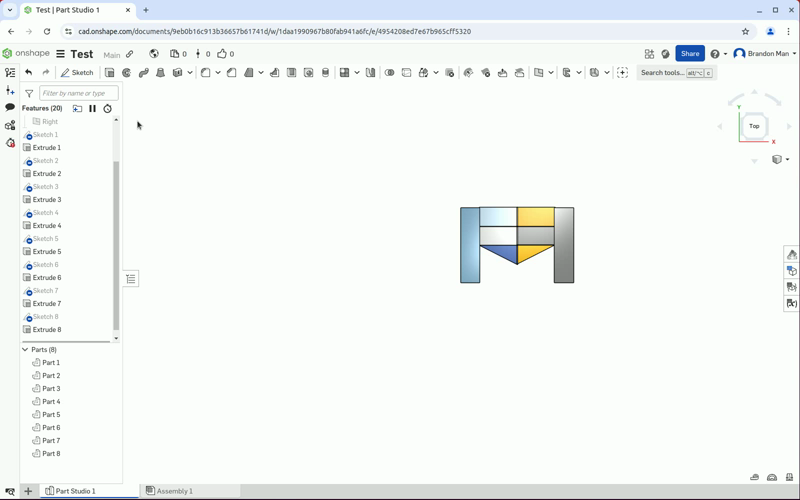
key(shift+h)
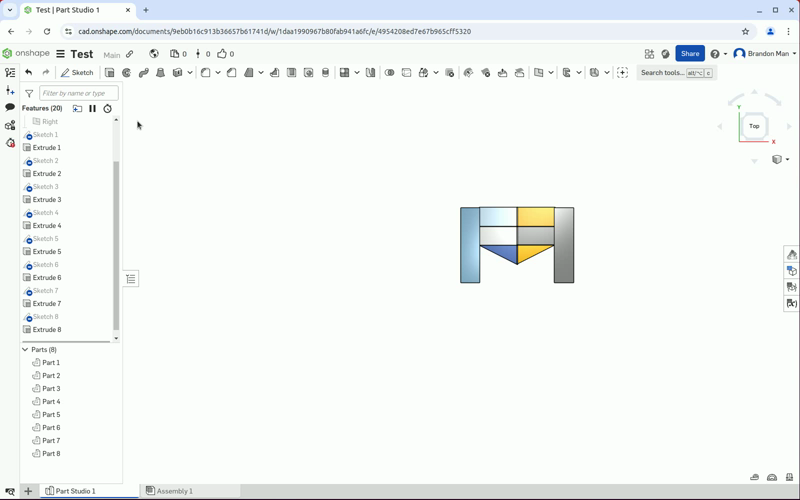
key(shift+h)
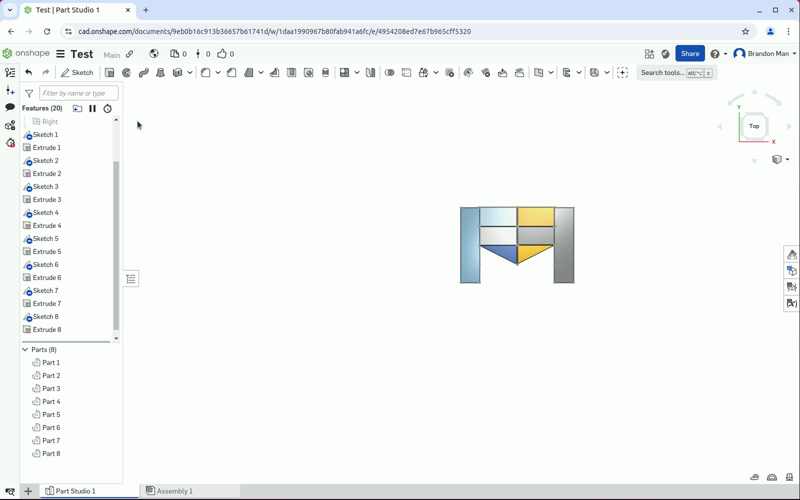
key(shift+7)
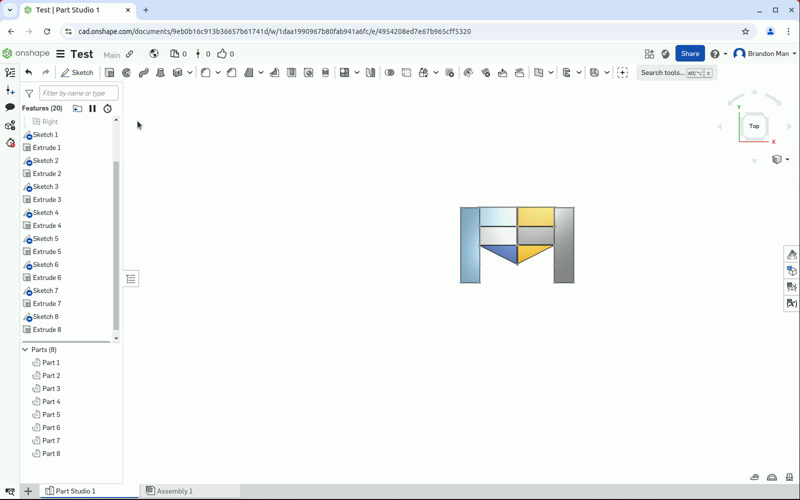
key(up, 3)
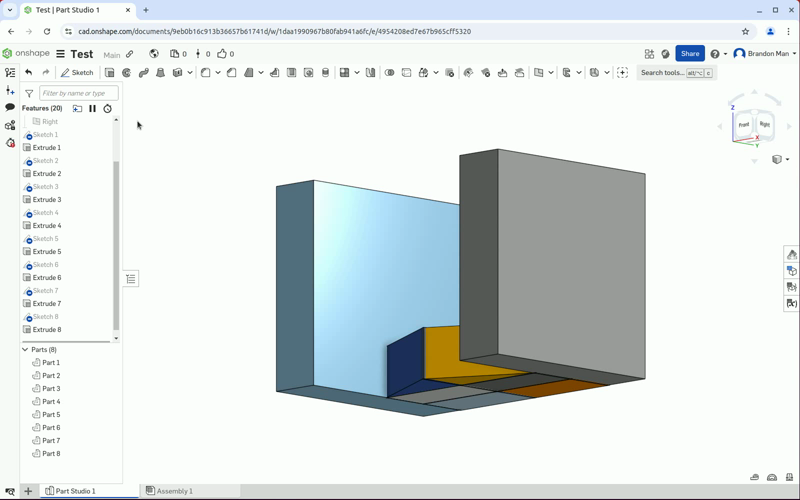
key(left, 3)
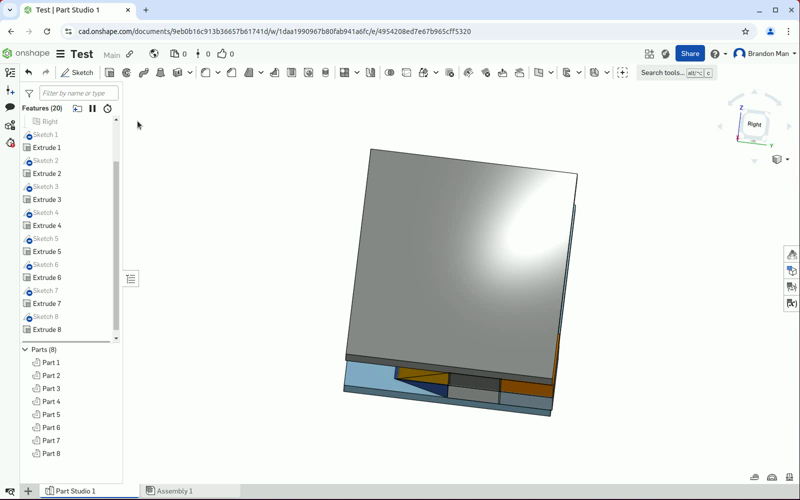
key(right, 3)
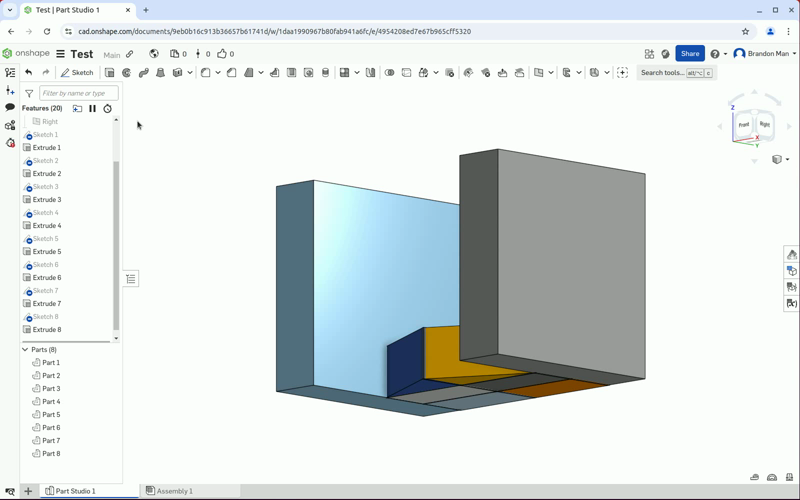
key(down, 3)
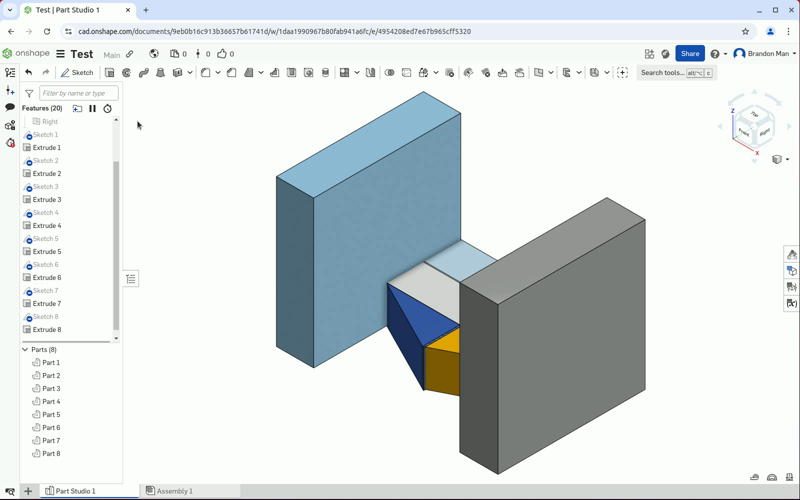
mouse_move(69, 137)
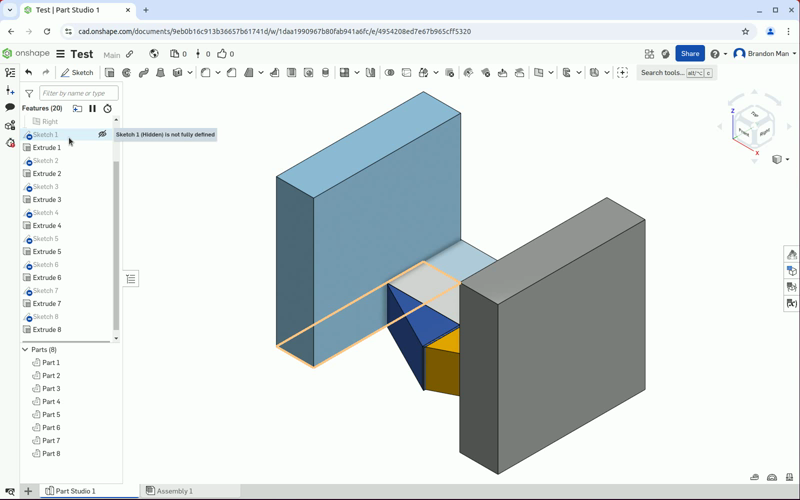
click(69, 137)